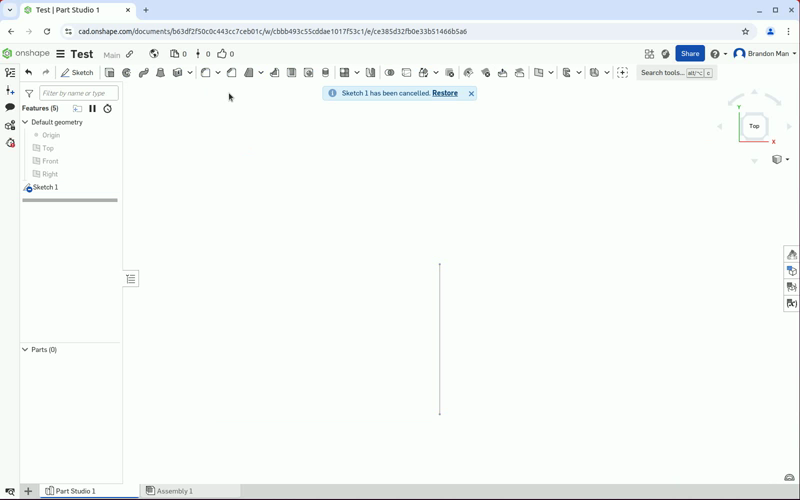
key(shift+h)
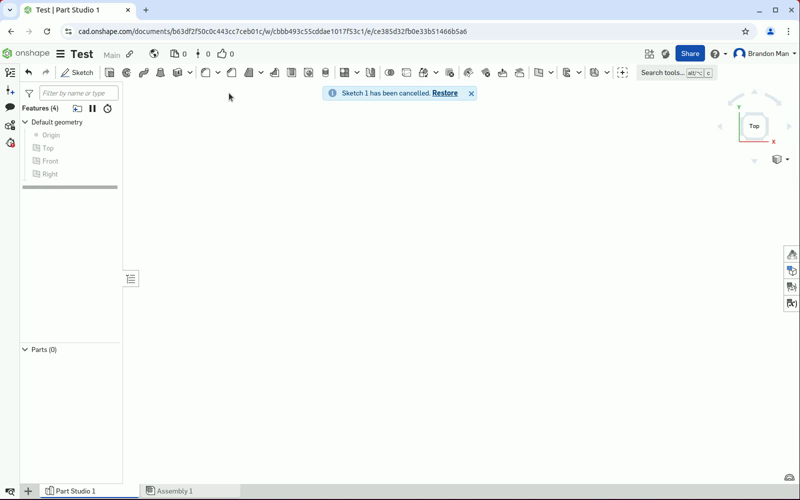
key(shift+s)
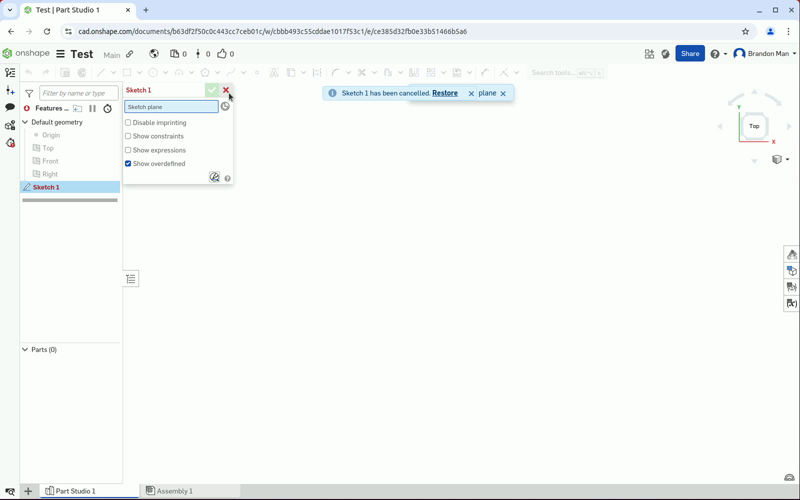
mouse_move(73, 150)
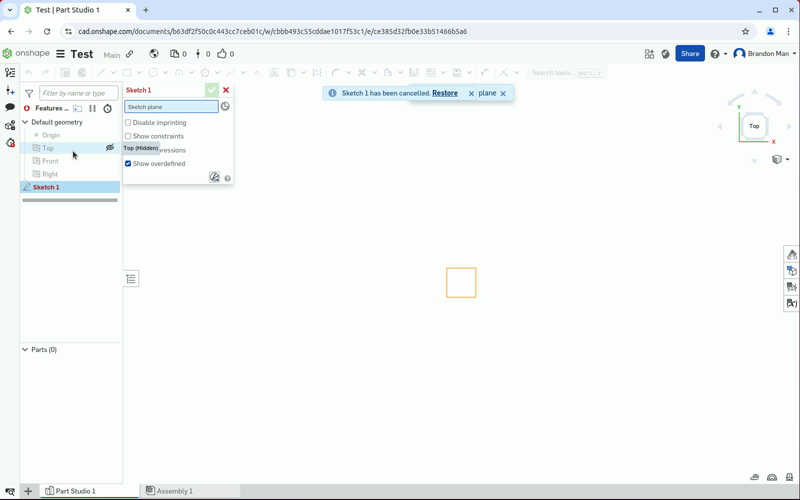
click(73, 150)
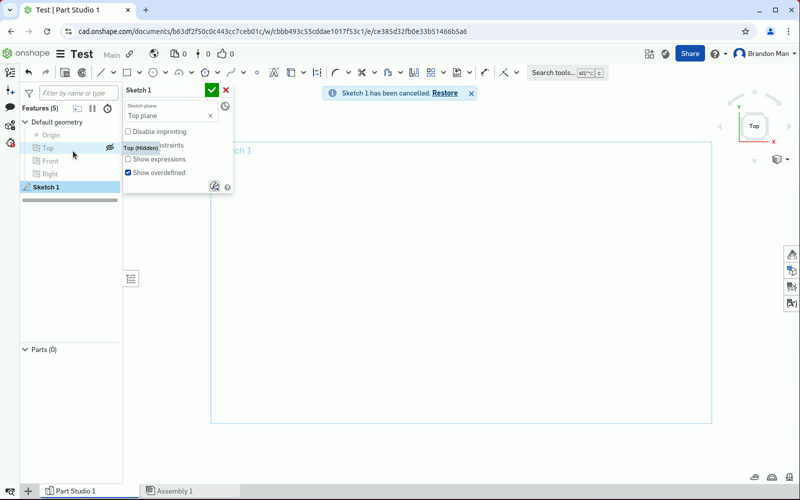
mouse_move(73, 352)
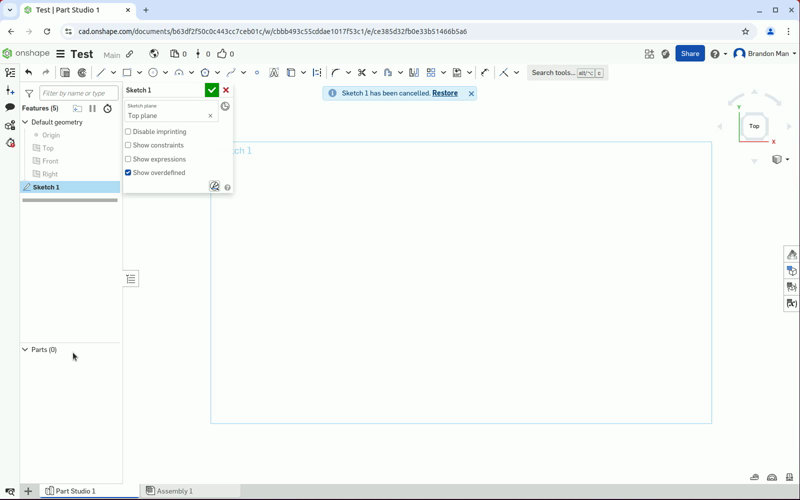
key(y)
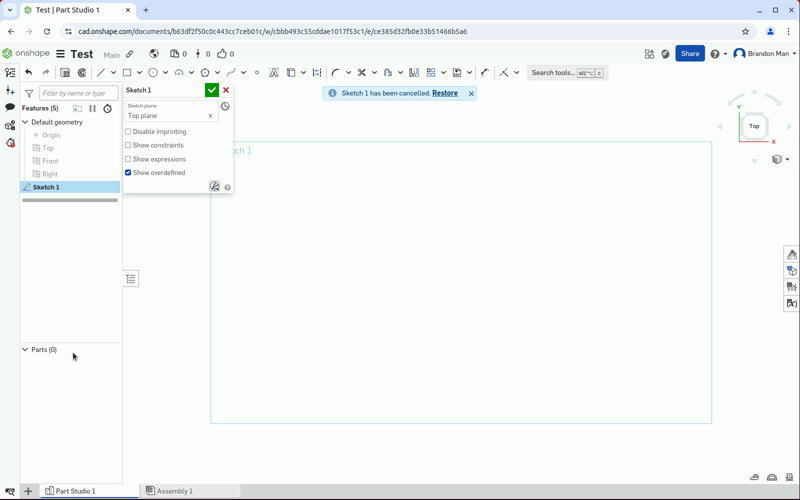
key(l)
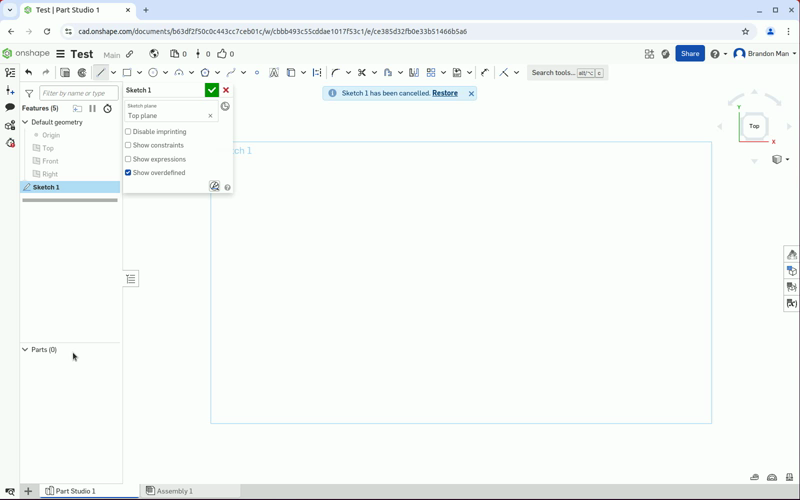
key_down(shift)
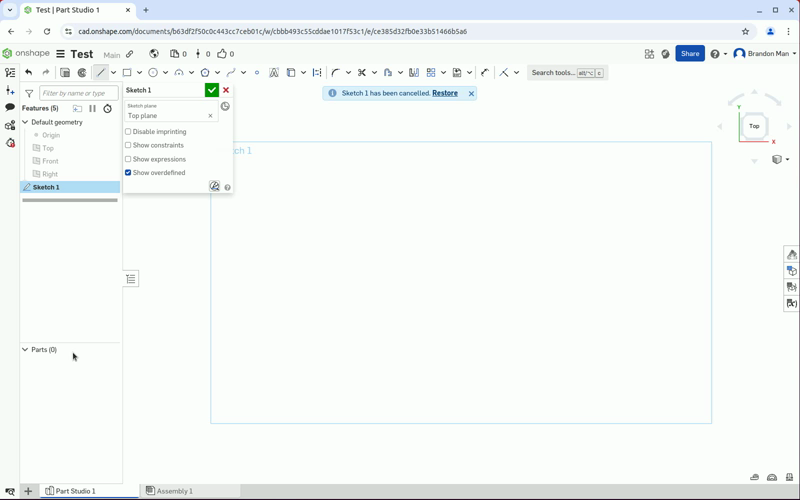
mouse_move(388, 347)
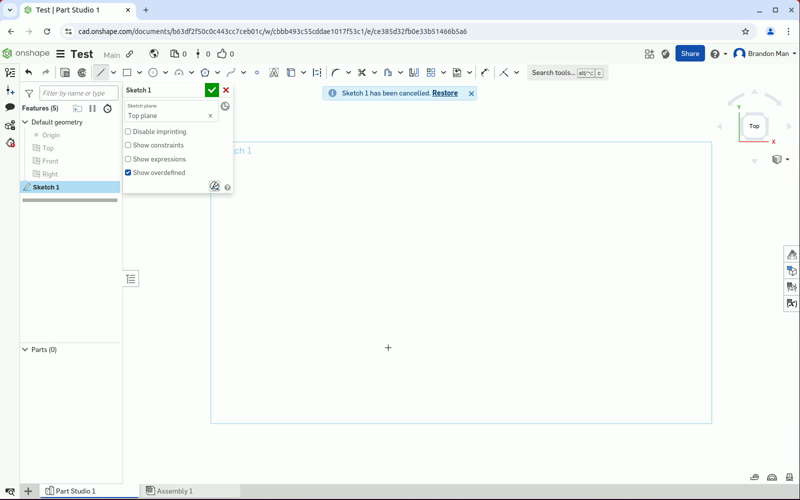
click(388, 347)
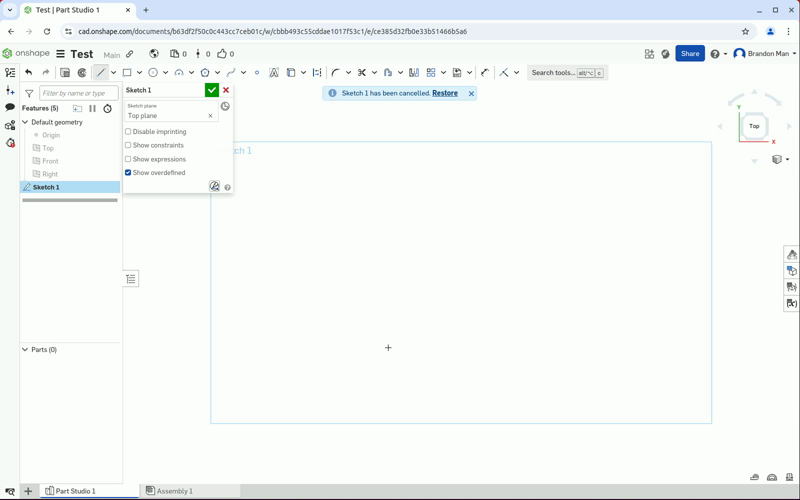
key_up(shift)
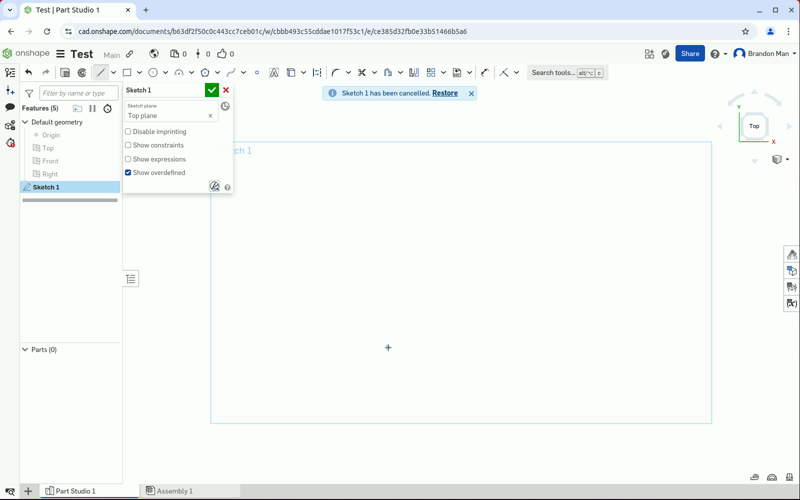
key_down(shift)
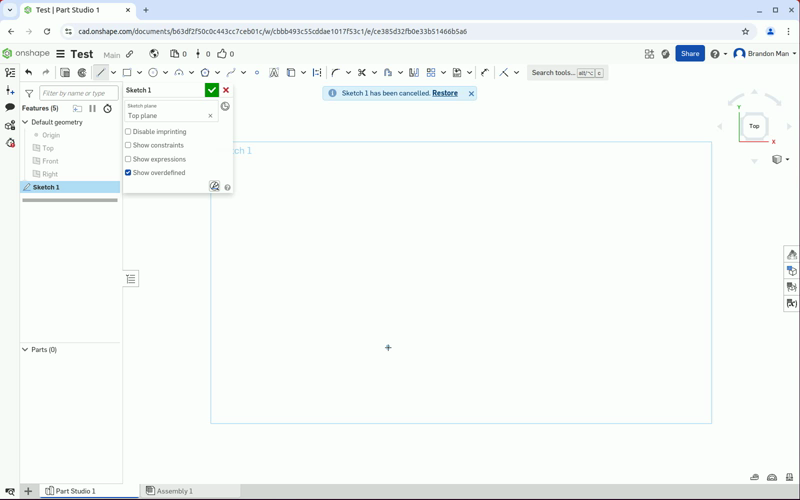
mouse_move(531, 347)
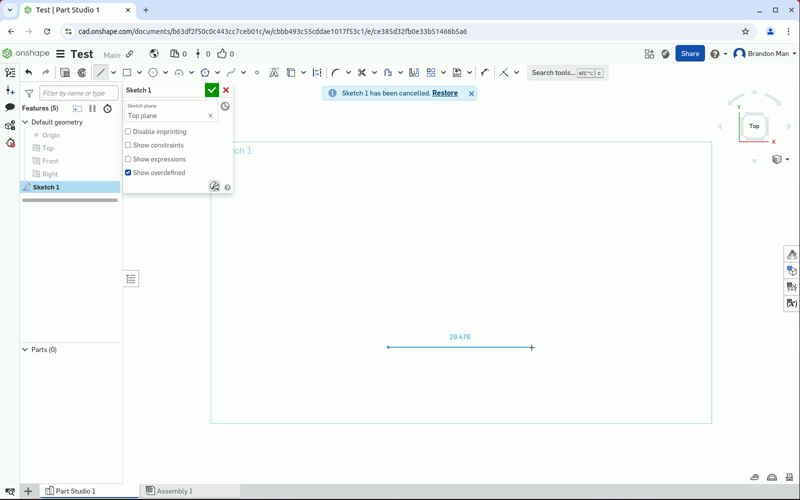
click(531, 347)
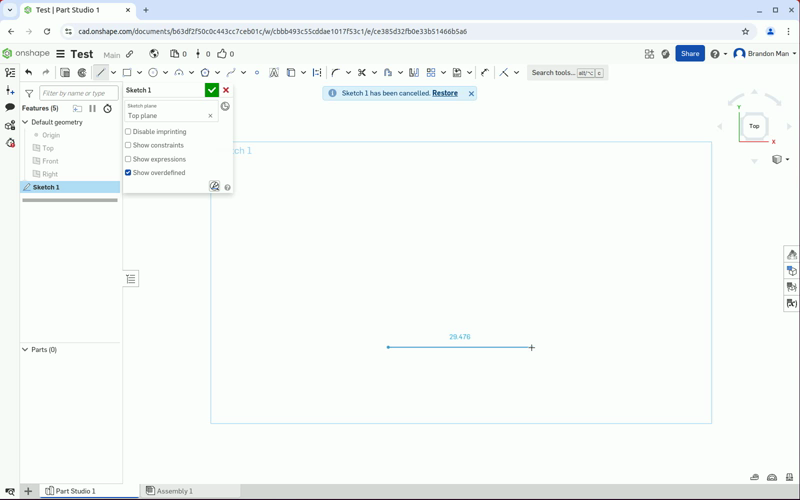
key_up(shift)
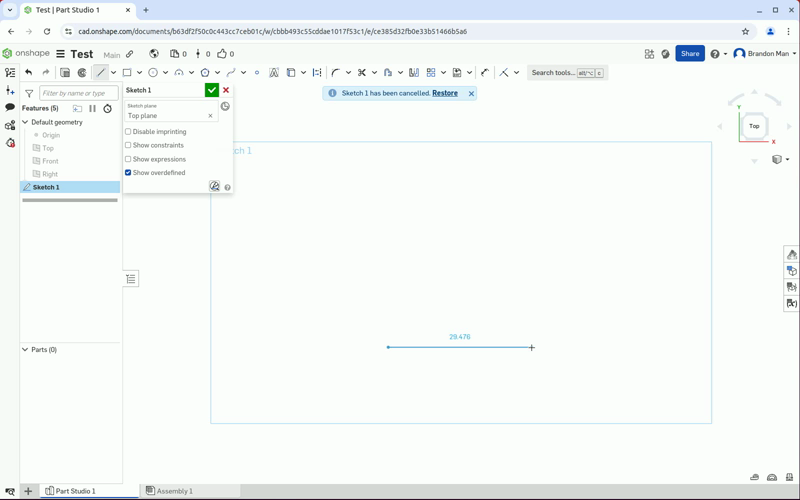
key_down(shift)
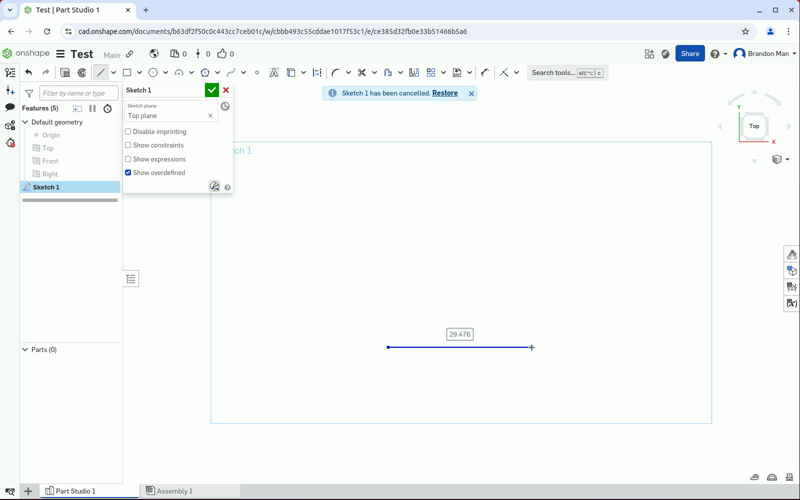
mouse_move(531, 218)
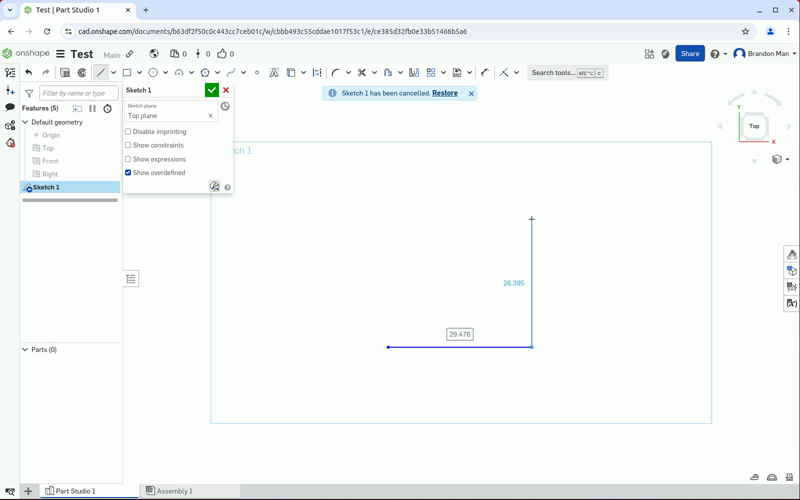
click(531, 218)
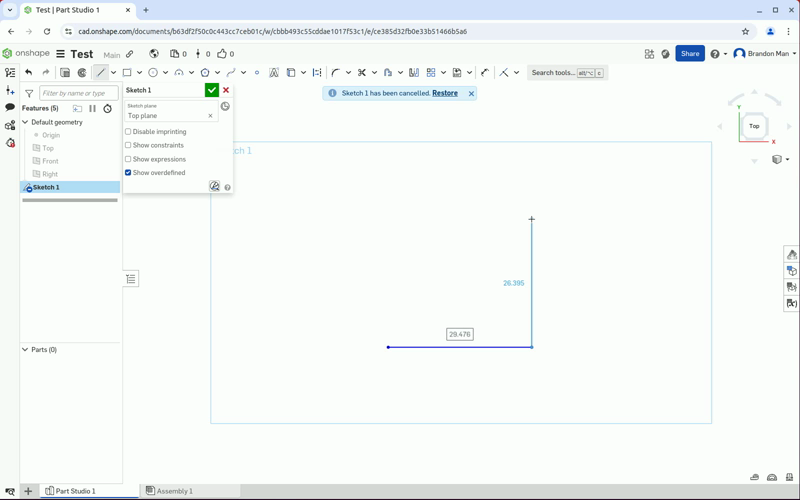
key_up(shift)
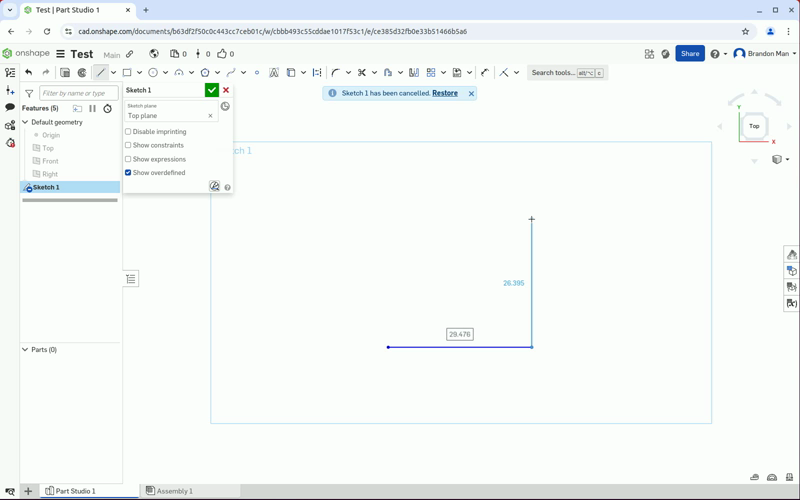
key_down(shift)
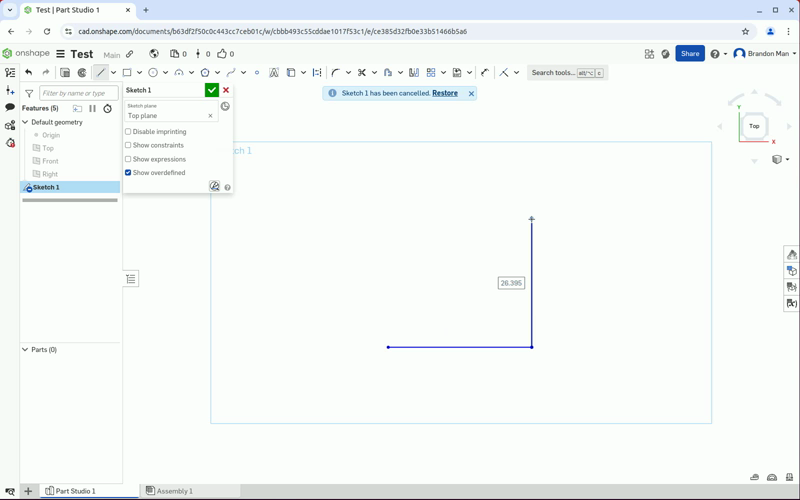
mouse_move(388, 218)
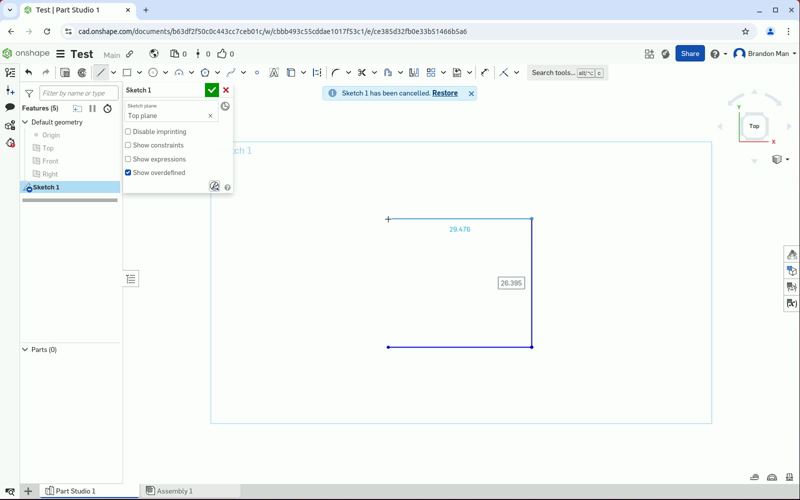
click(388, 218)
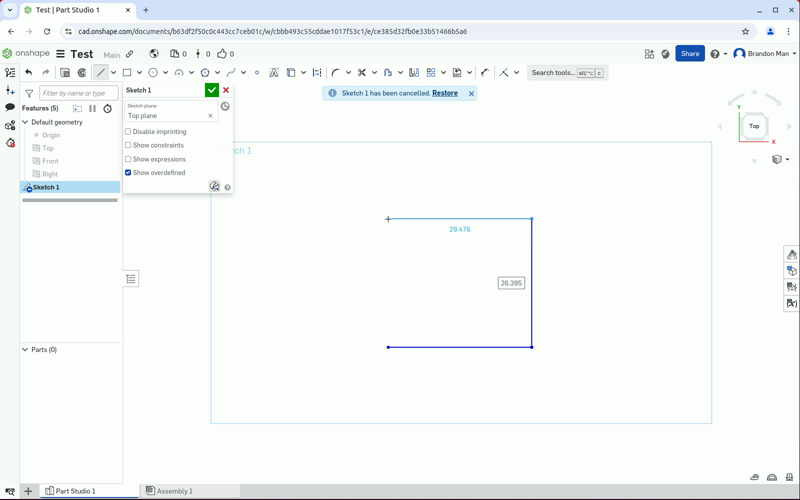
key_up(shift)
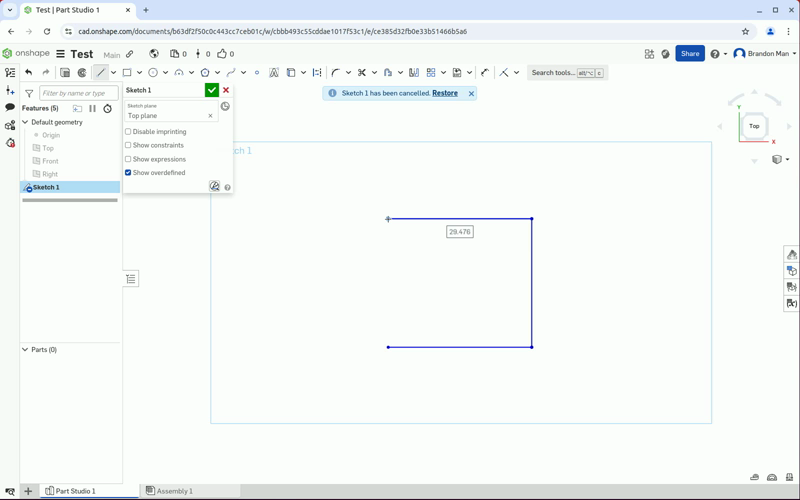
key_down(shift)
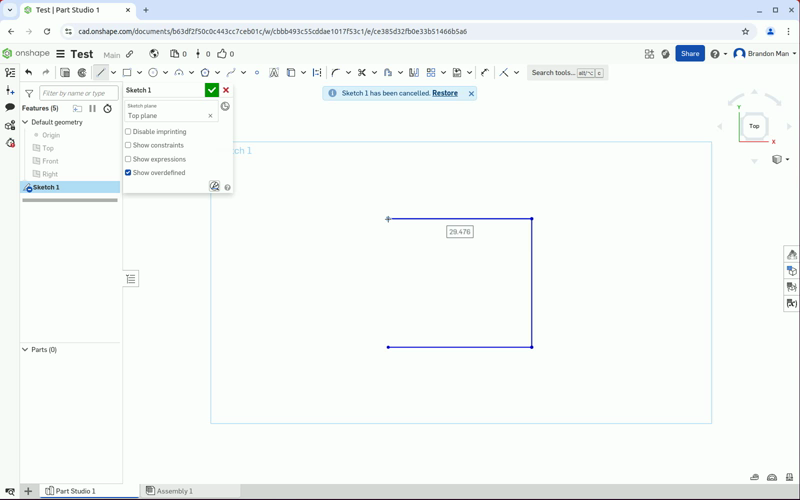
mouse_move(388, 347)
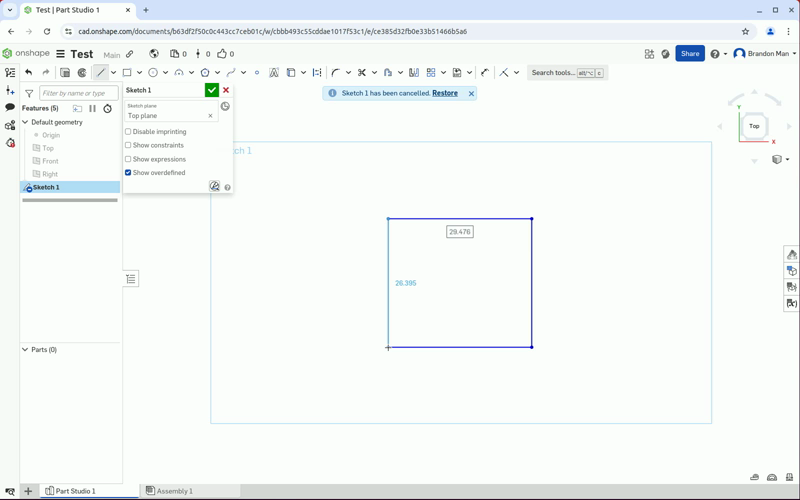
key_up(shift)
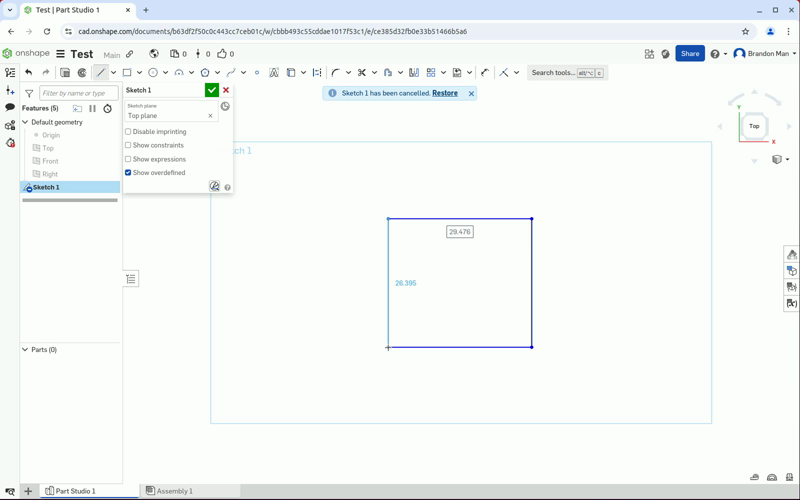
click(388, 347)
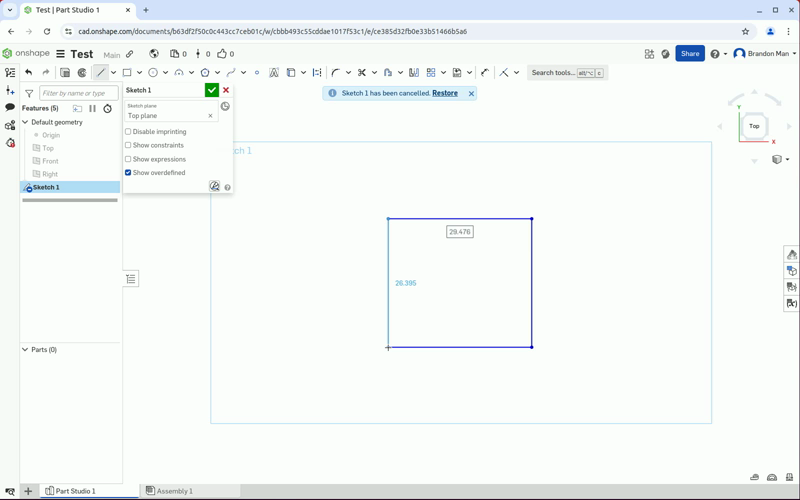
key(esc)
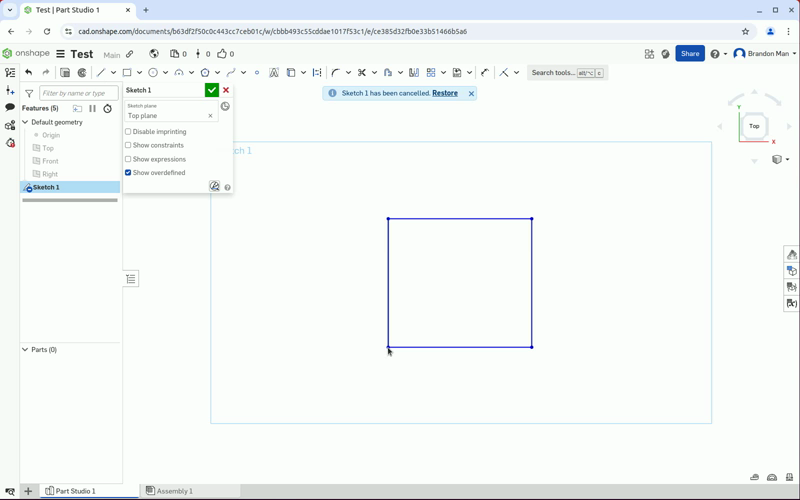
mouse_move(491, 277)
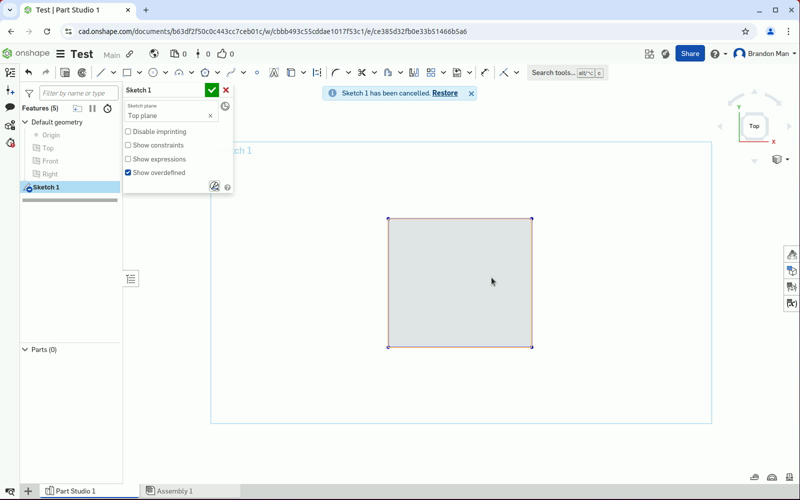
click(491, 277)
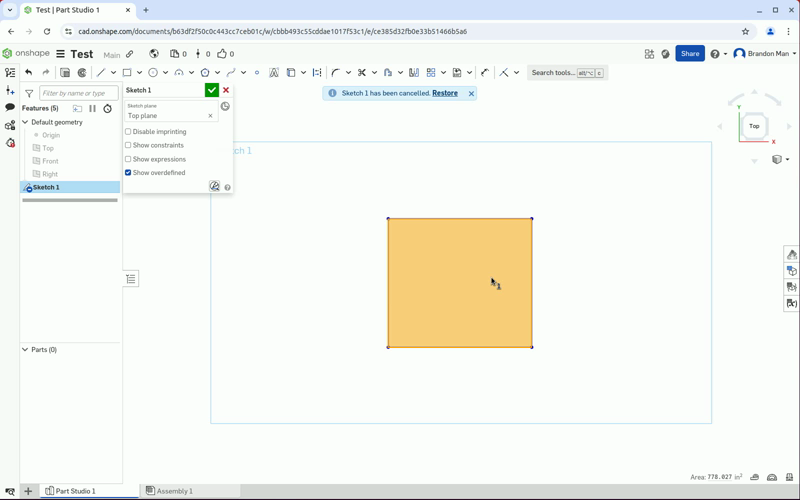
mouse_move(73, 352)
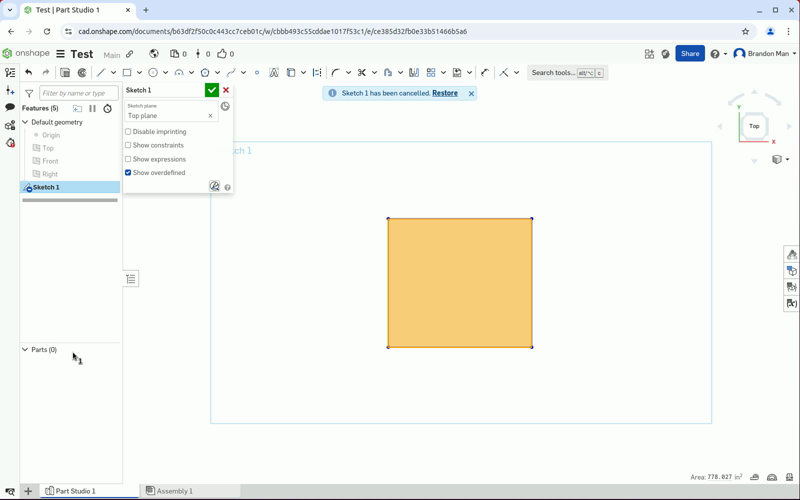
key(shift+y)
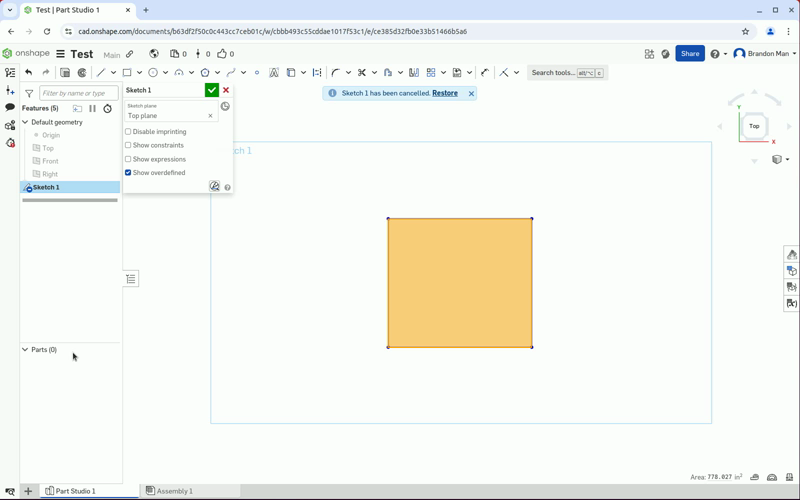
key(shift+e)
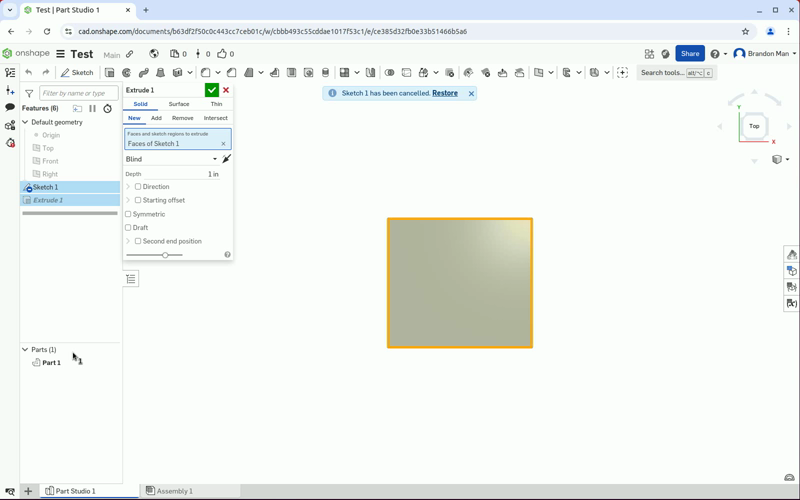
mouse_move(143, 106)
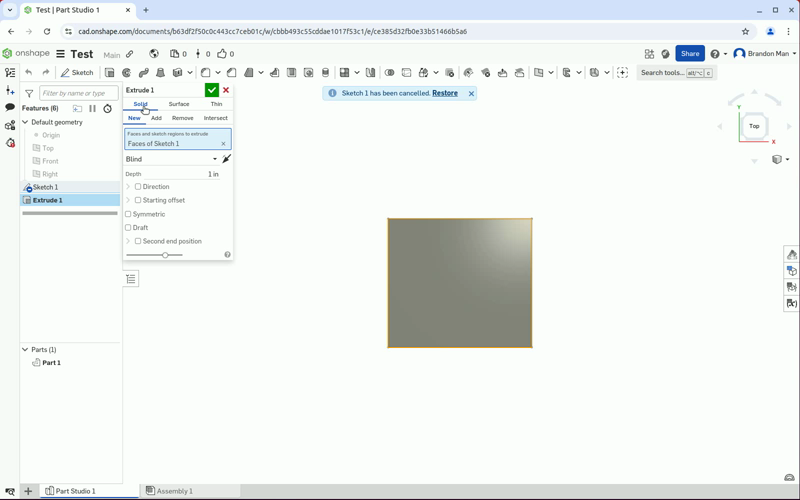
click(143, 106)
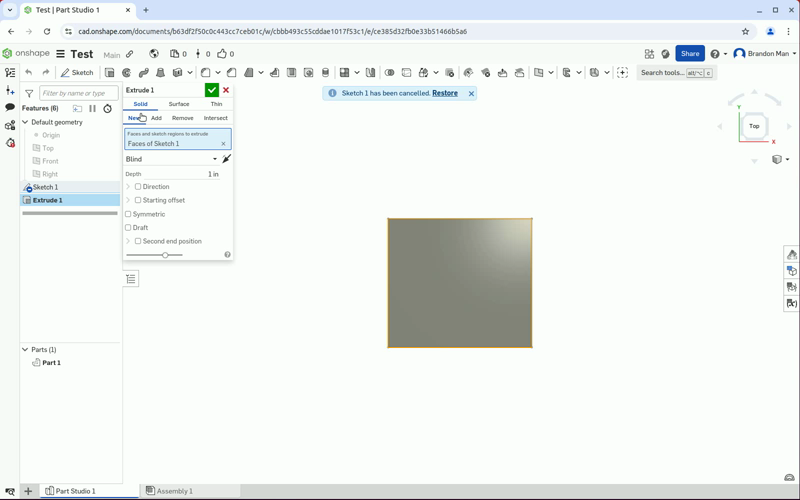
mouse_move(137, 120)
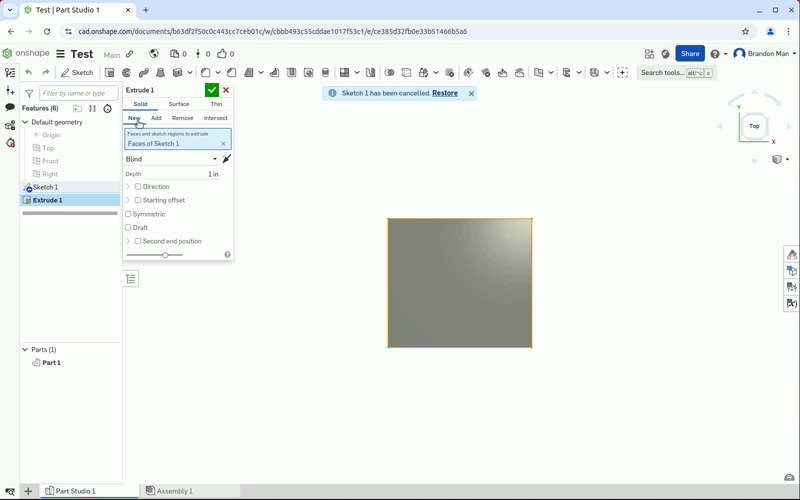
click(137, 120)
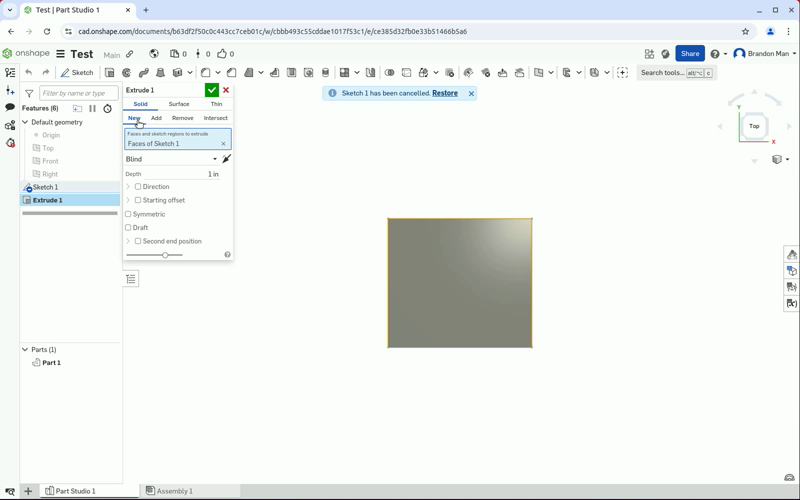
key(tab, 4)
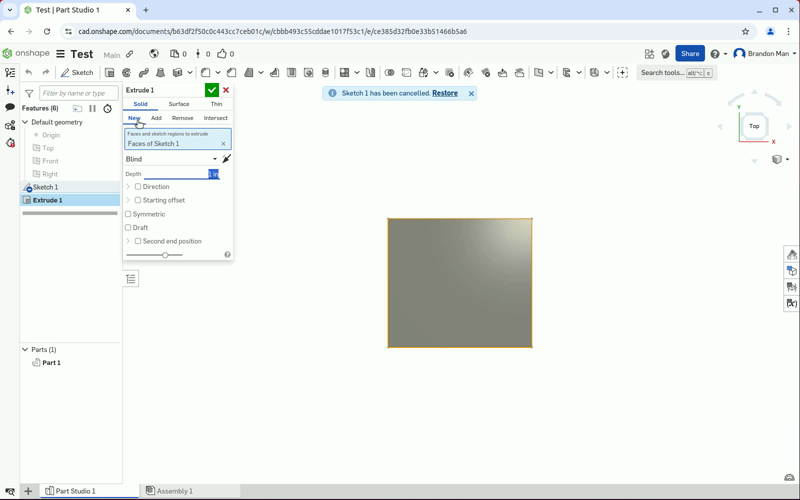
text(15.165)
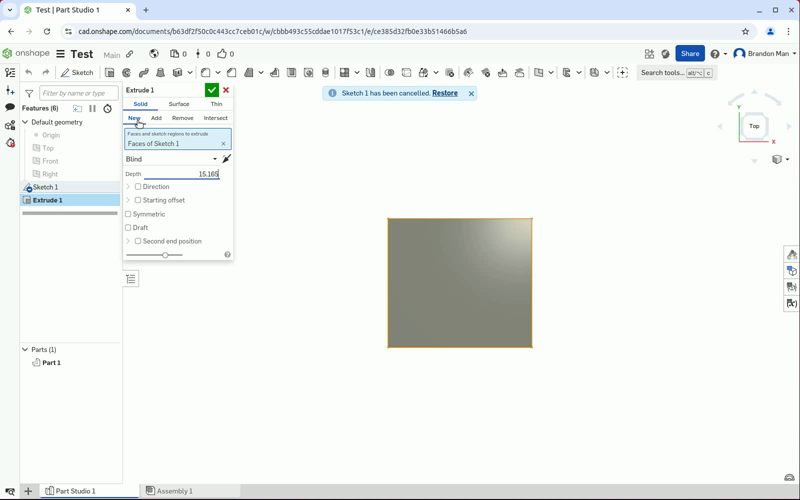
key(enter)
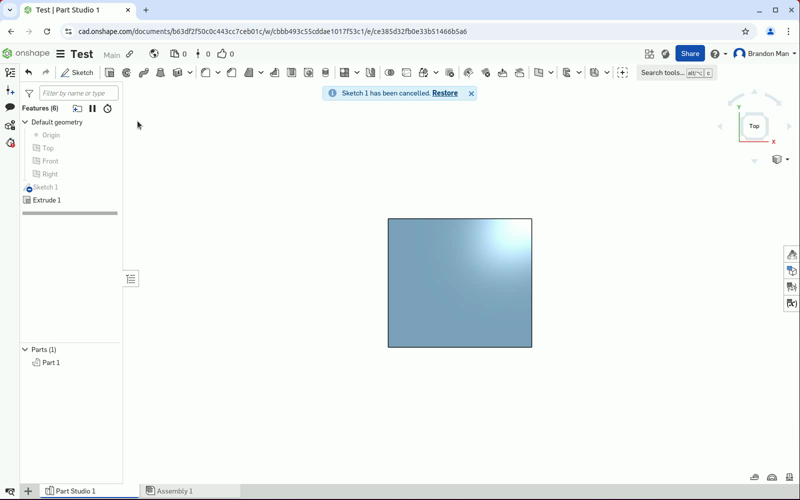
key(shift+h)
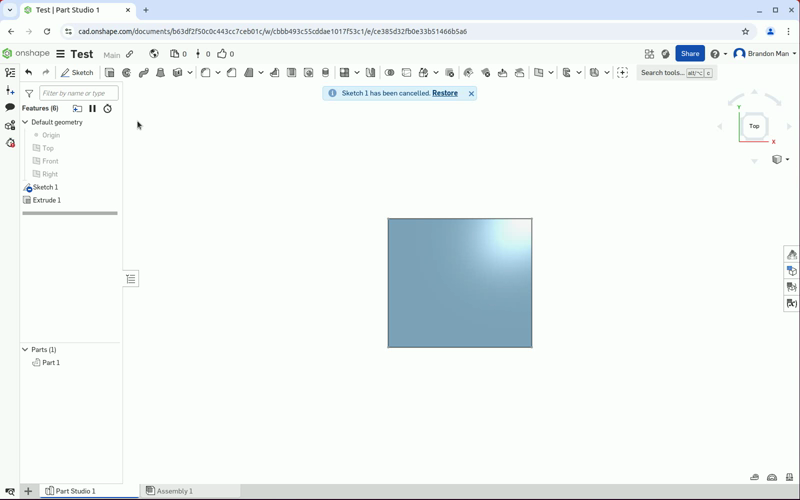
key(shift+h)
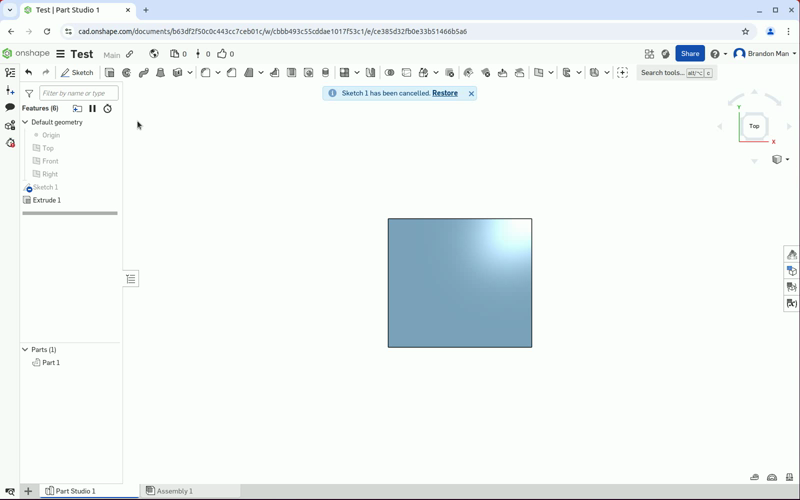
mouse_move(73, 189)
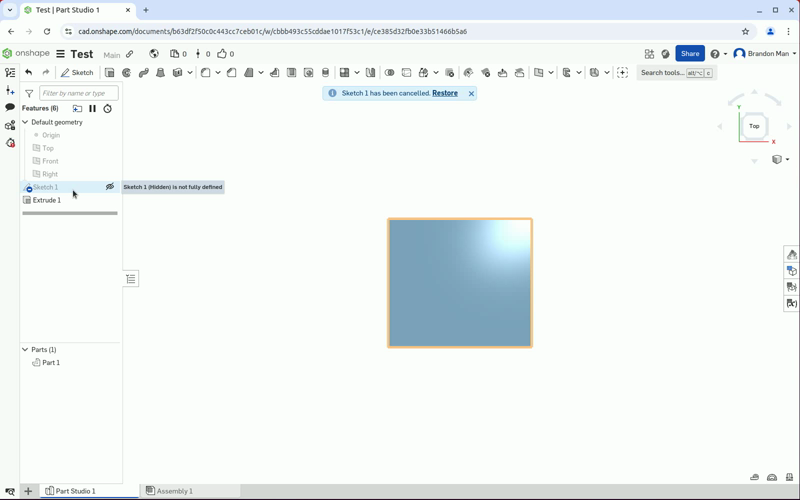
click(73, 189)
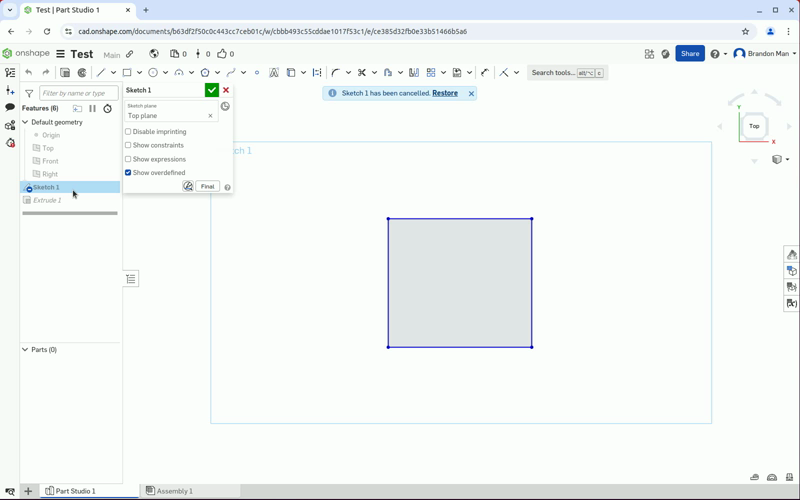
mouse_move(229, 92)
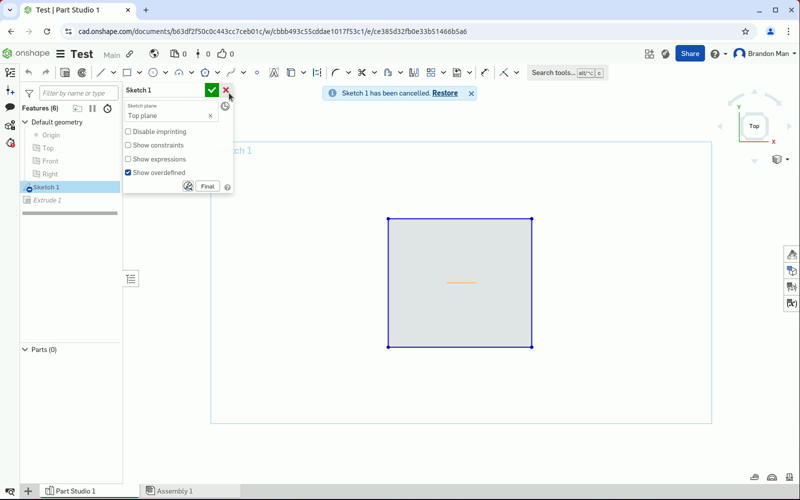
click(229, 92)
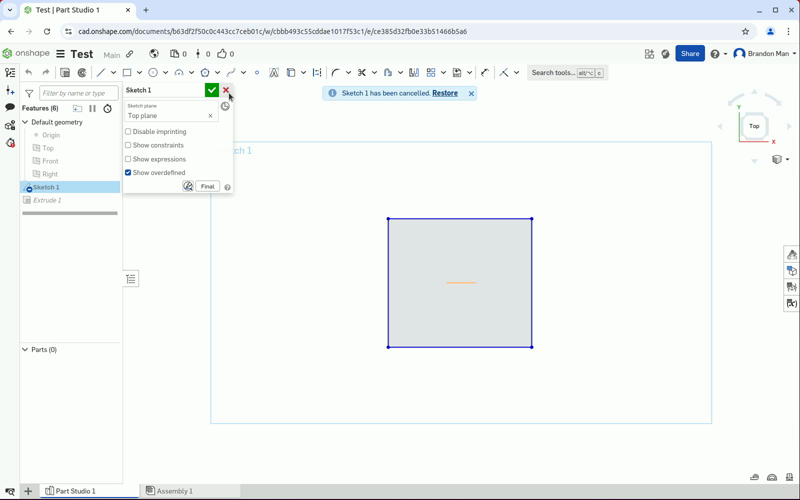
key(shift+s)
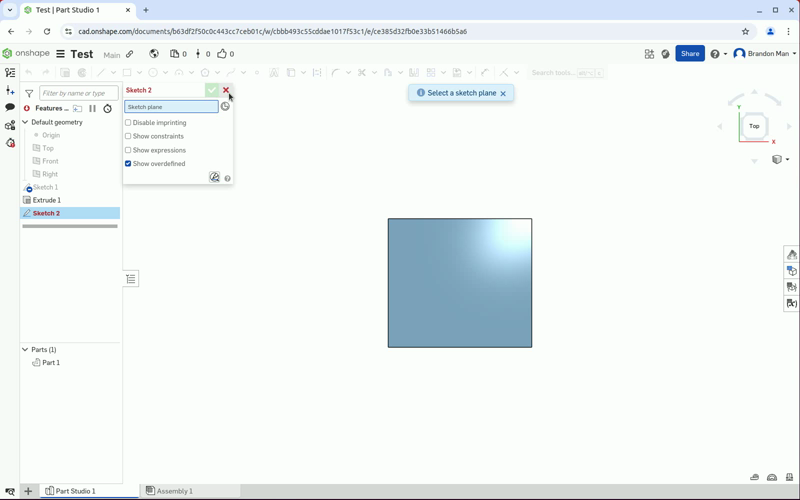
mouse_move(73, 150)
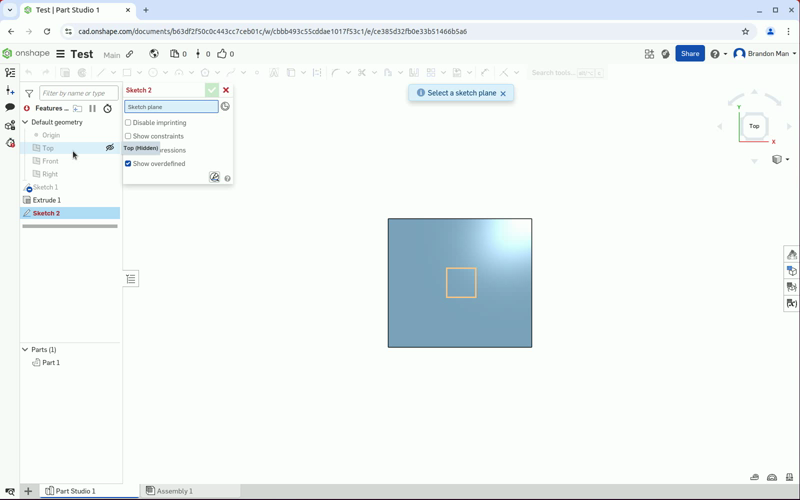
click(73, 150)
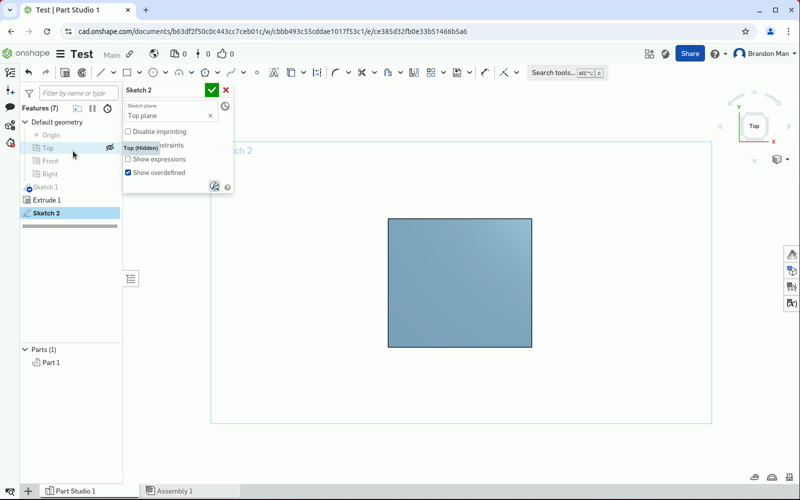
mouse_move(73, 352)
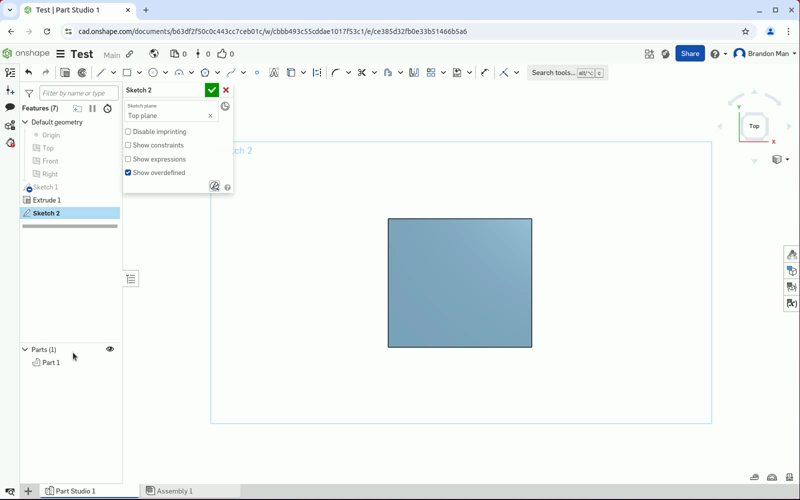
key(y)
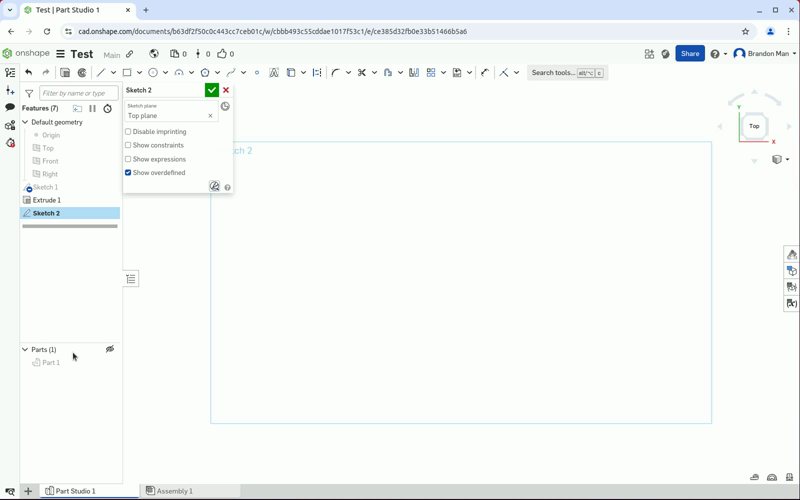
key(l)
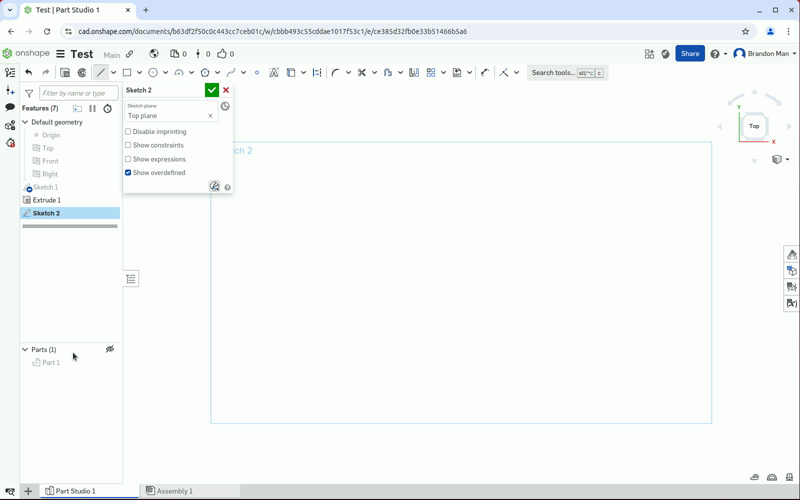
key_down(shift)
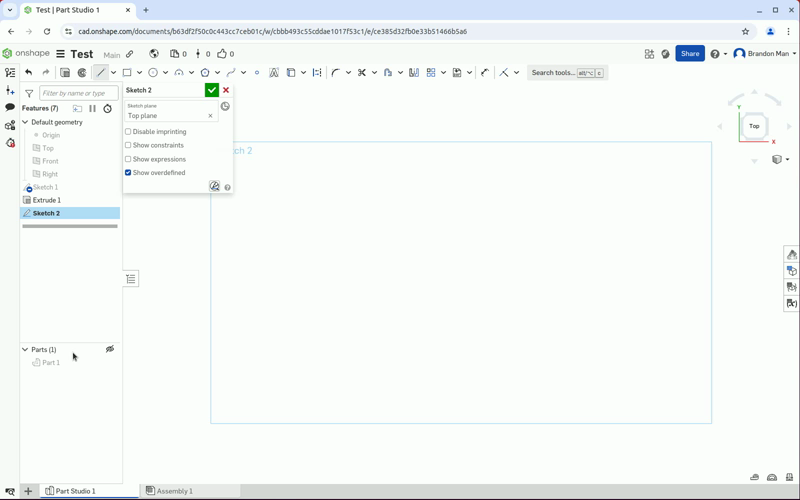
mouse_move(489, 360)
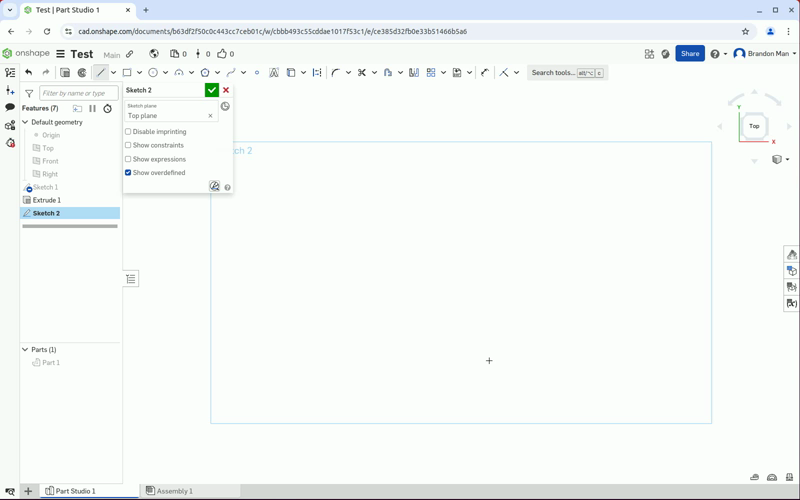
click(489, 360)
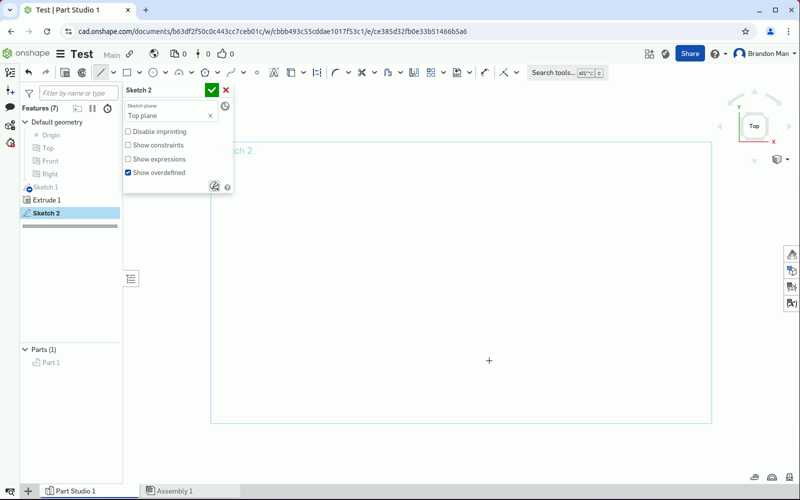
key_up(shift)
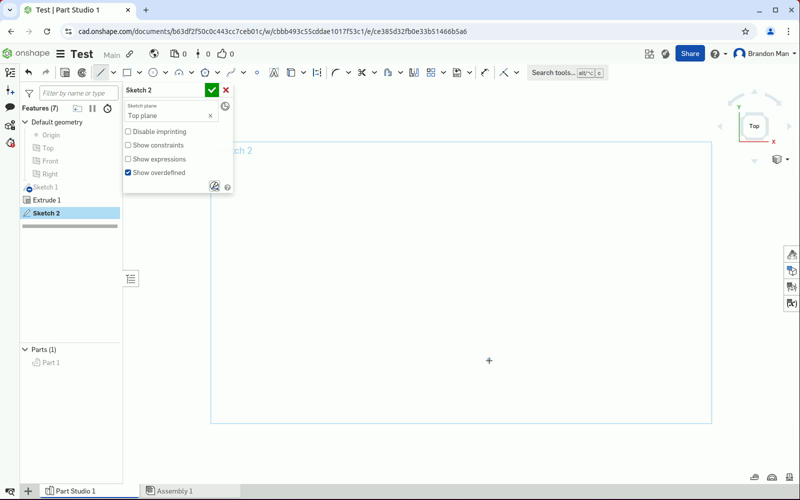
key_down(shift)
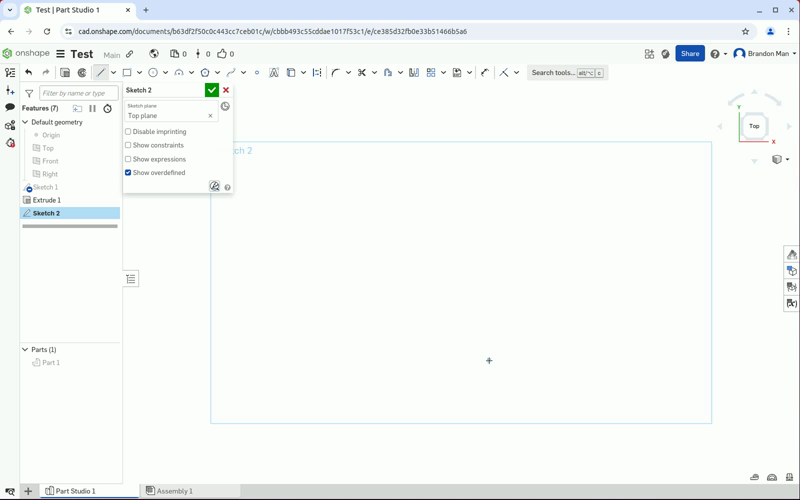
mouse_move(519, 360)
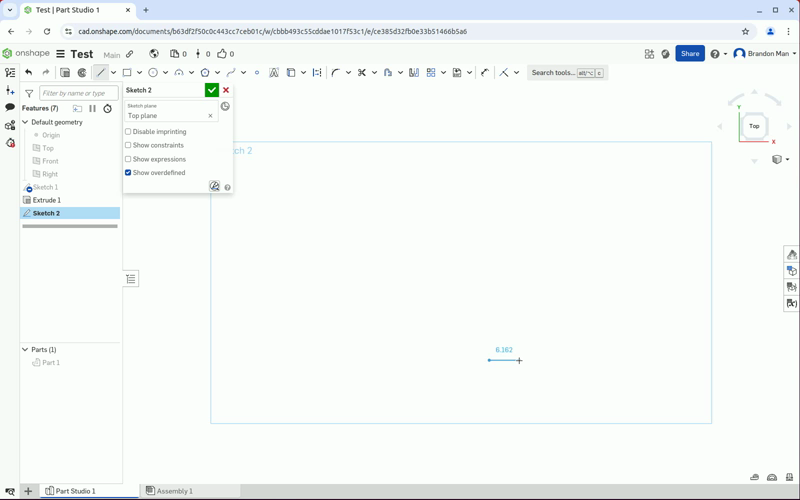
mouse_move(546, 360)
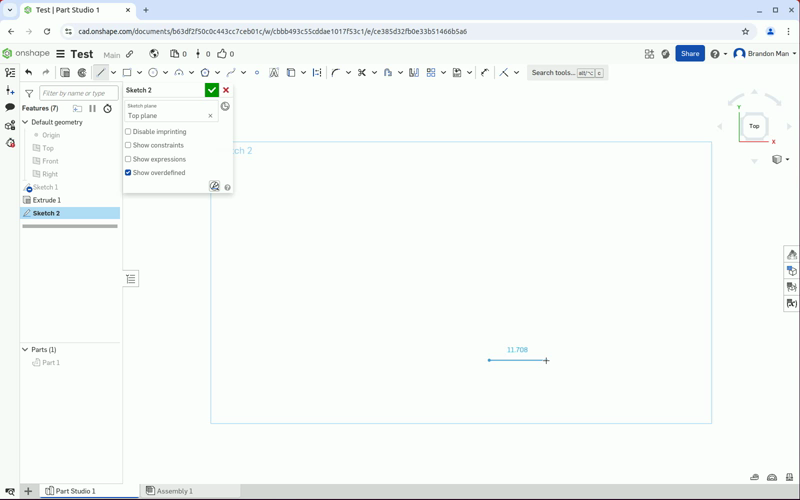
click(546, 360)
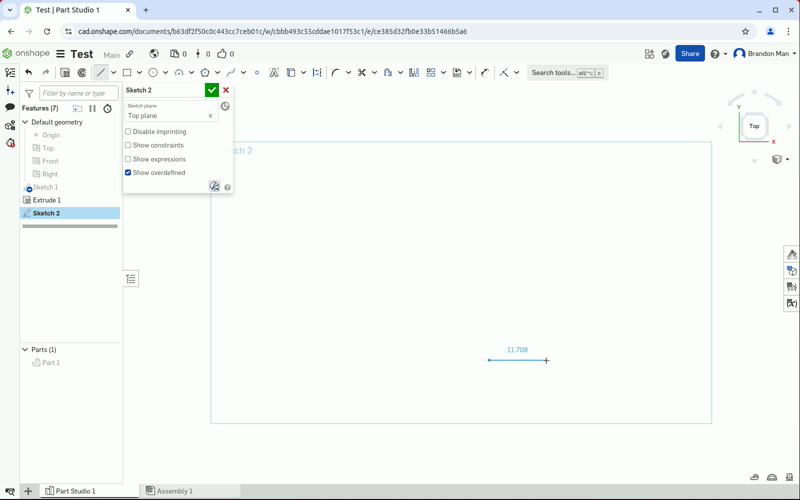
key_up(shift)
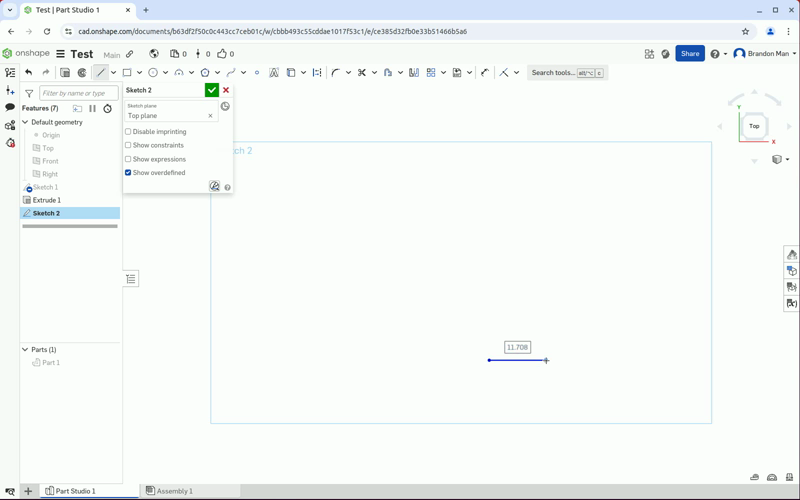
key_down(shift)
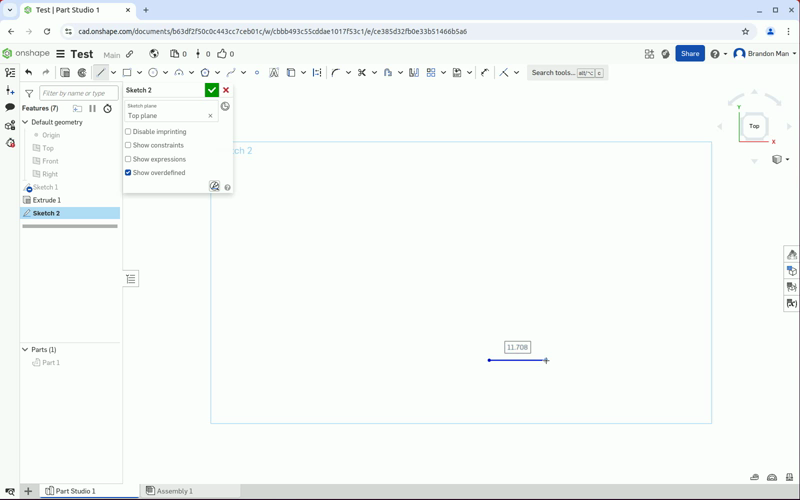
mouse_move(546, 300)
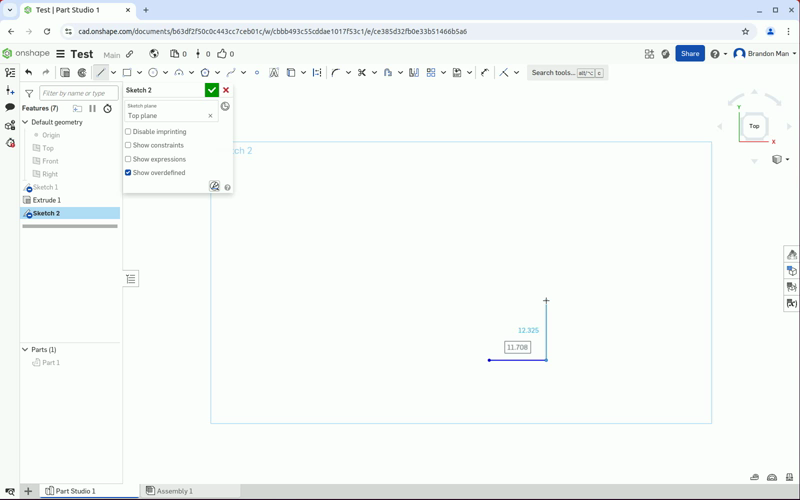
click(546, 300)
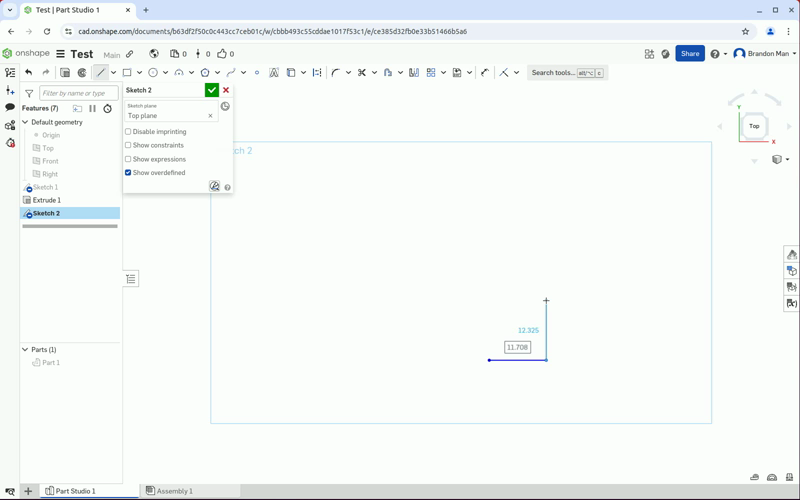
key_up(shift)
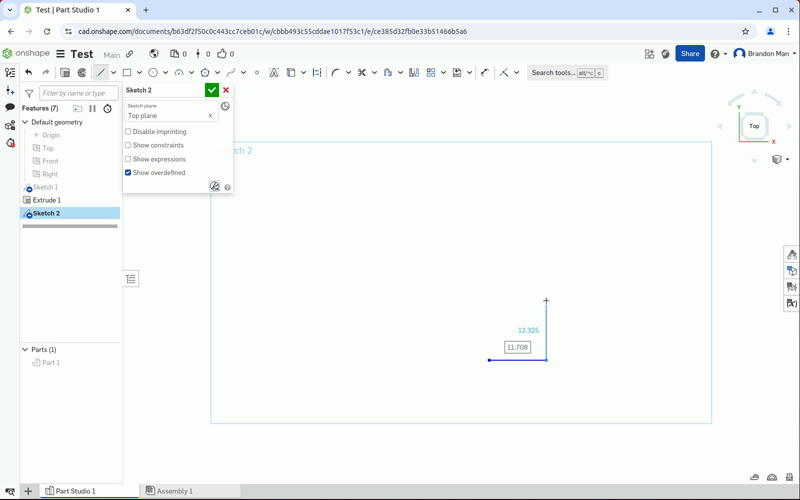
key_down(shift)
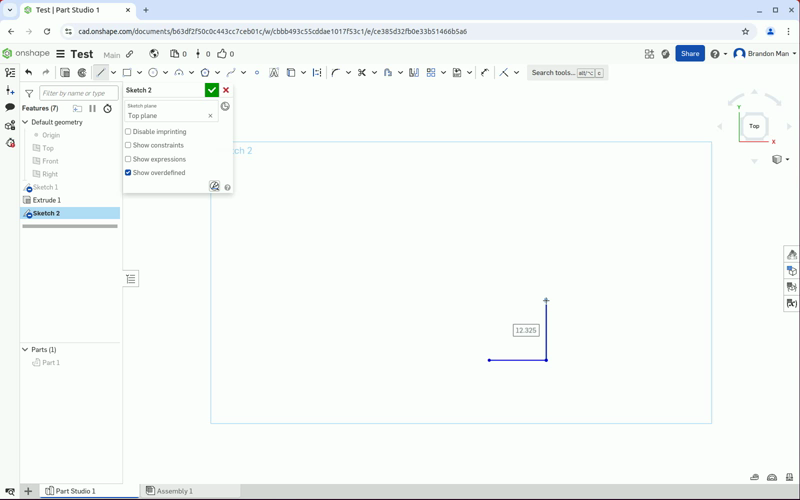
mouse_move(576, 300)
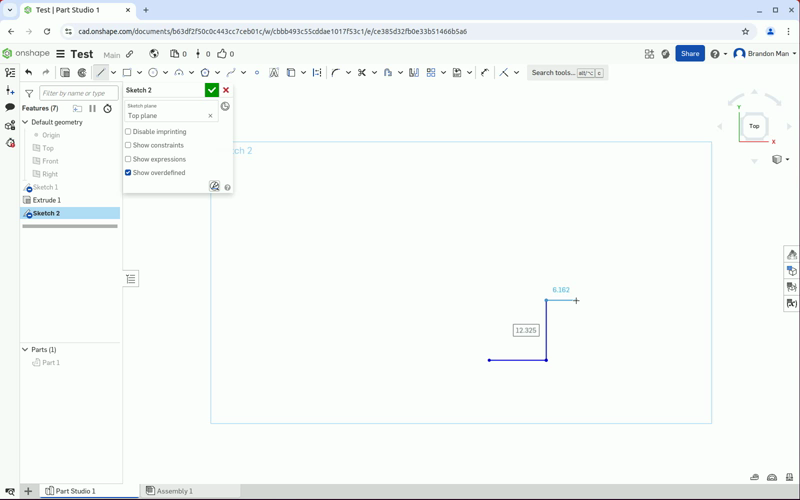
mouse_move(533, 300)
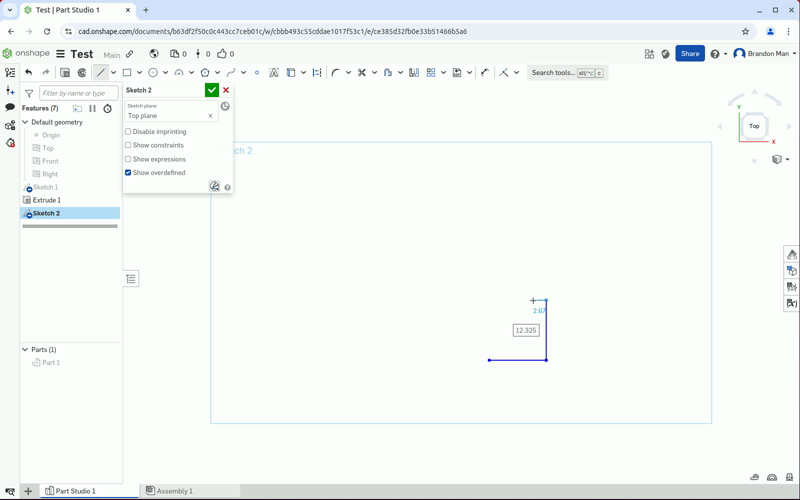
click(533, 300)
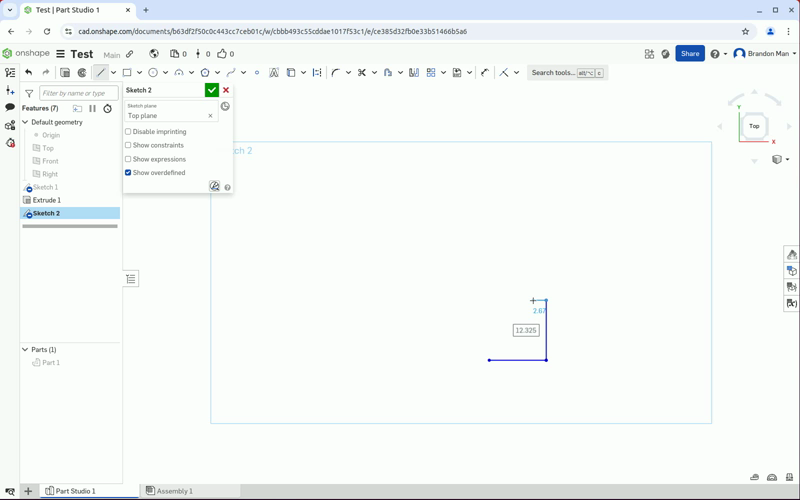
key_up(shift)
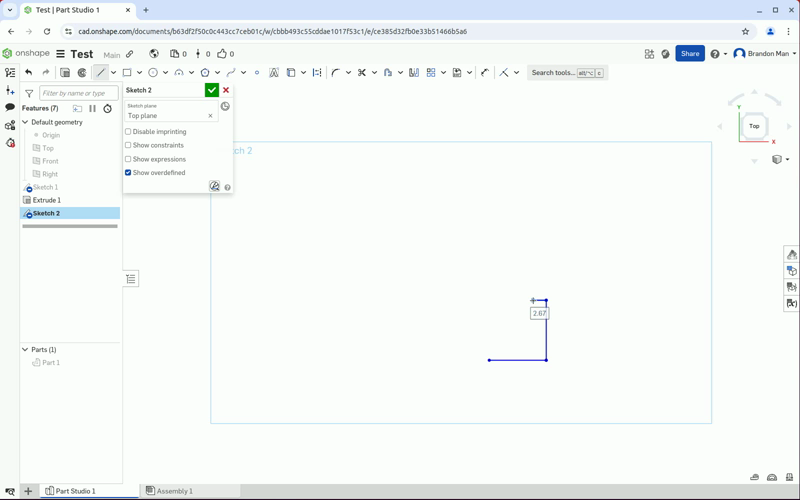
key_down(shift)
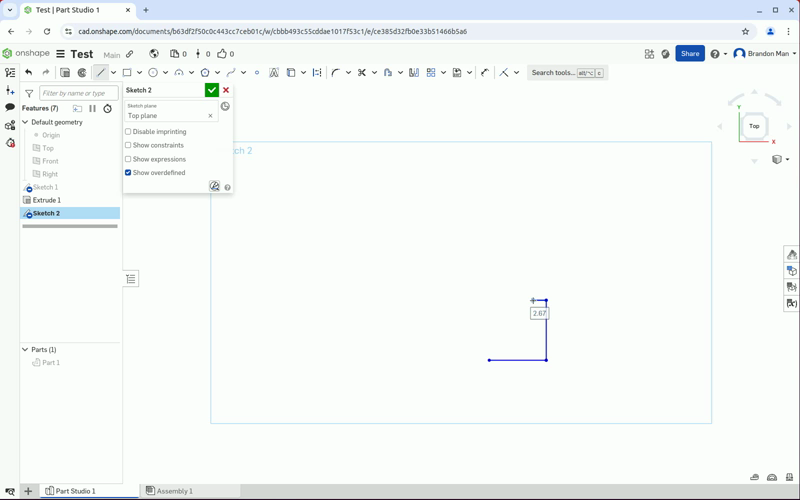
mouse_move(563, 300)
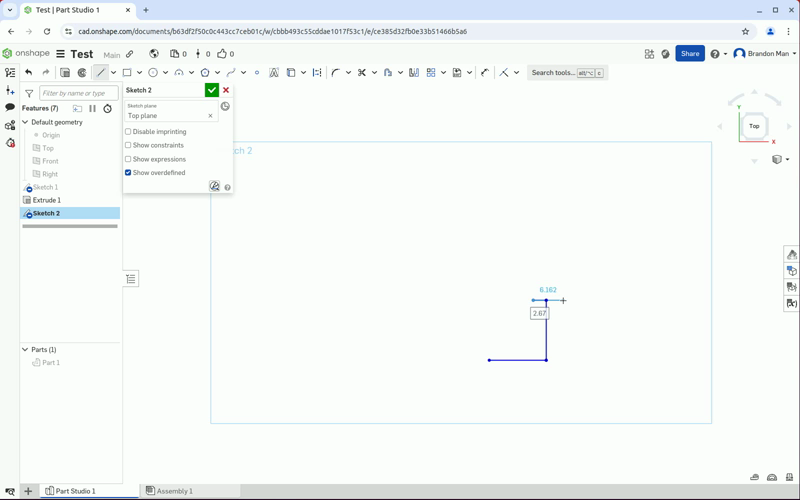
mouse_move(533, 347)
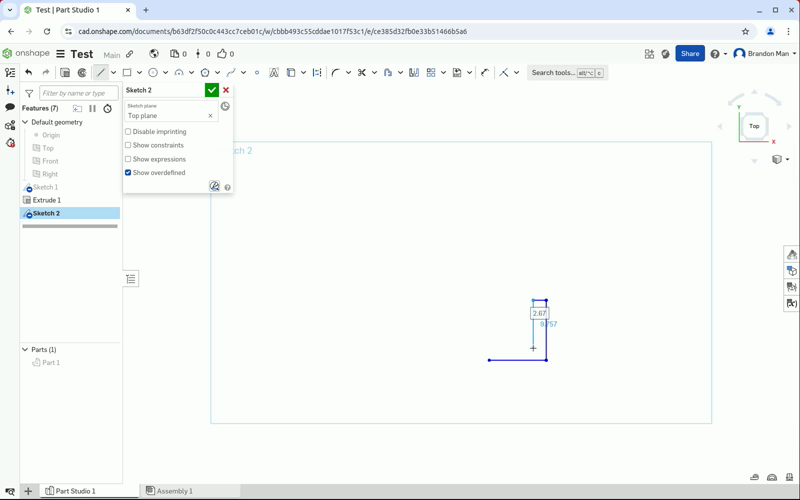
click(533, 347)
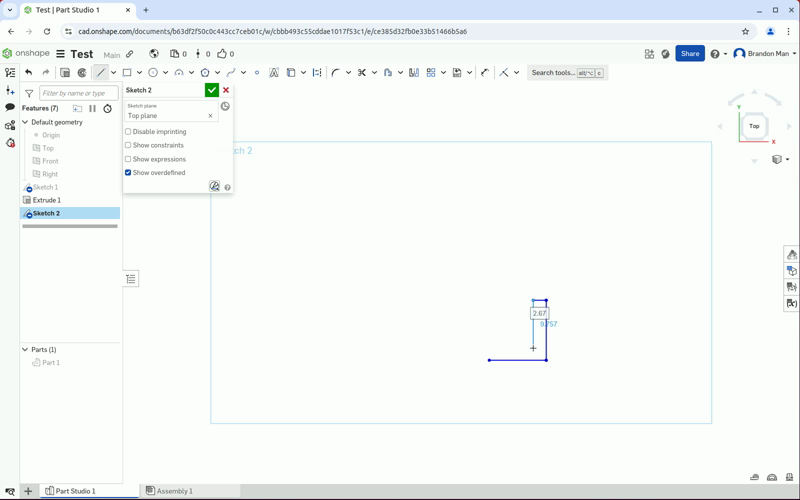
key_up(shift)
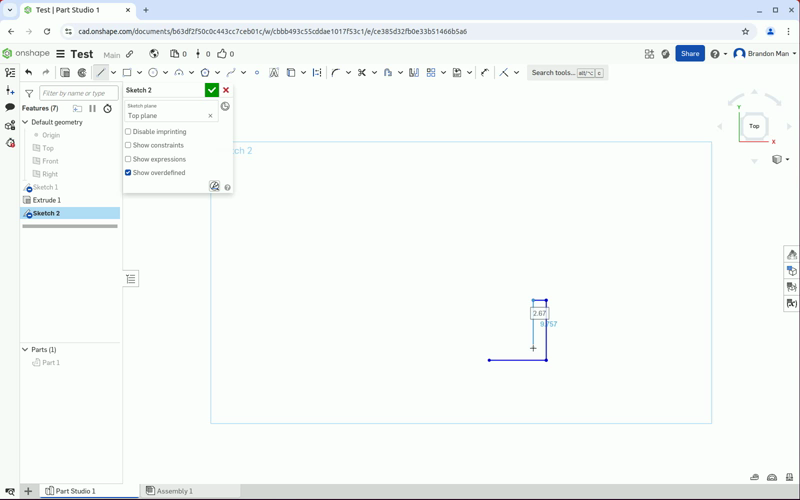
key_down(shift)
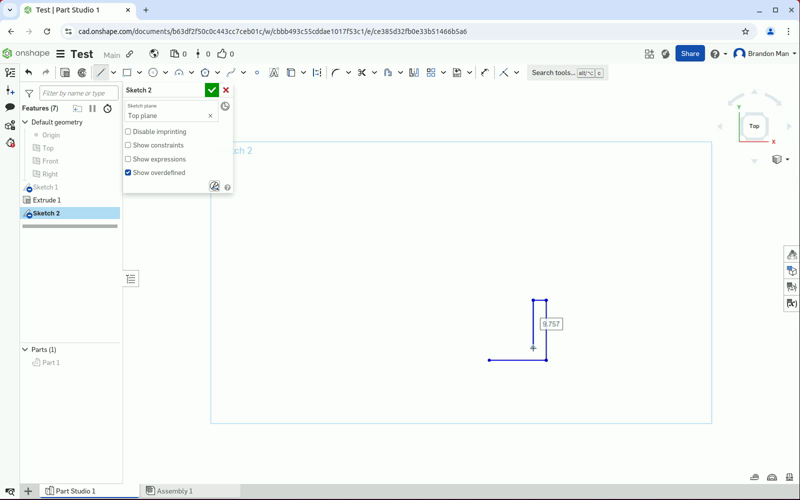
mouse_move(563, 347)
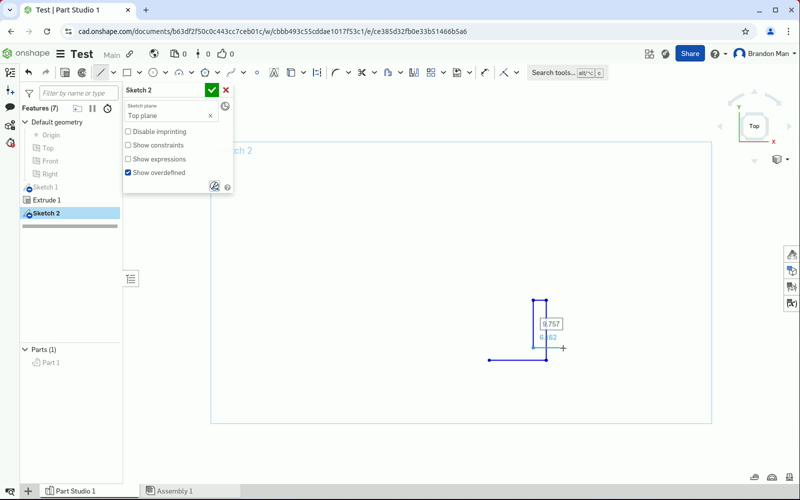
mouse_move(489, 347)
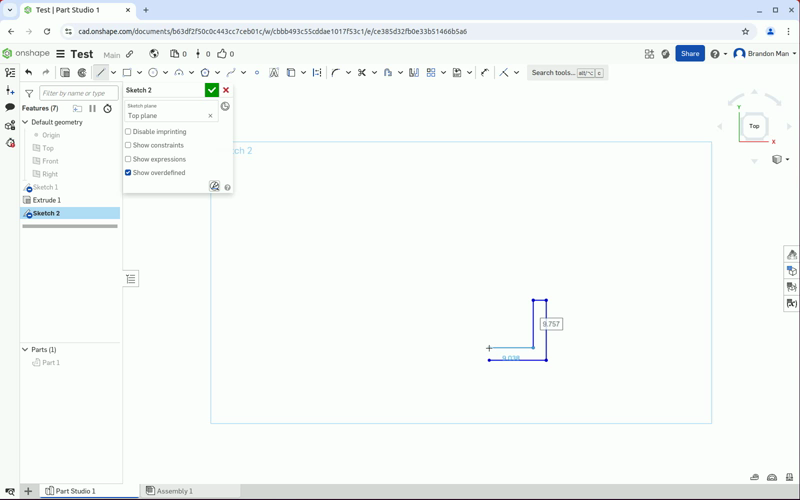
click(489, 347)
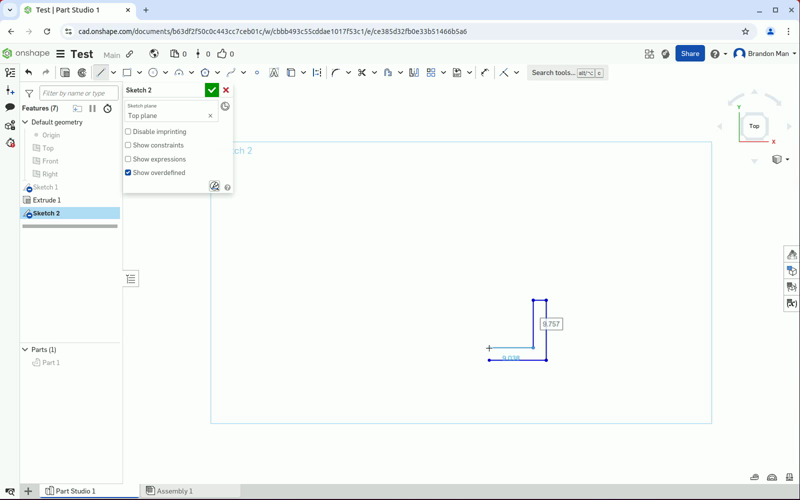
key_up(shift)
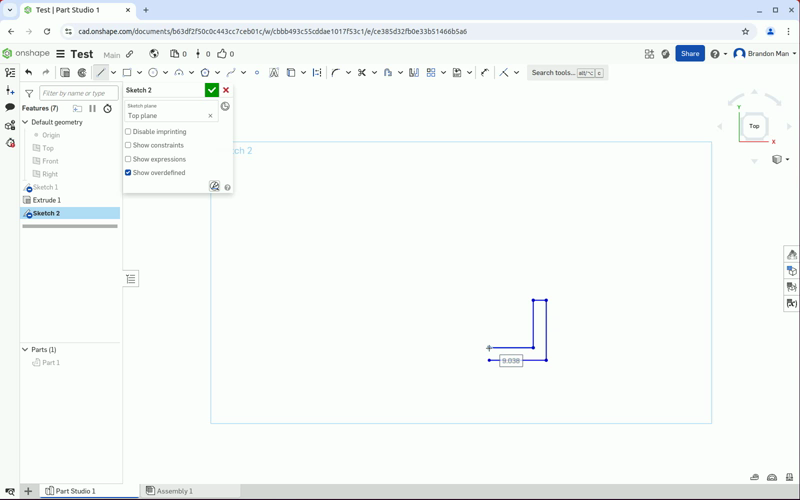
mouse_move(519, 347)
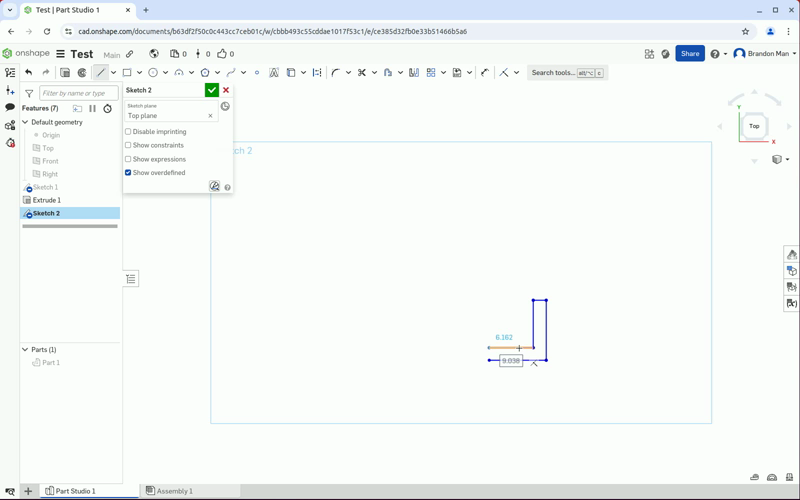
key_down(shift)
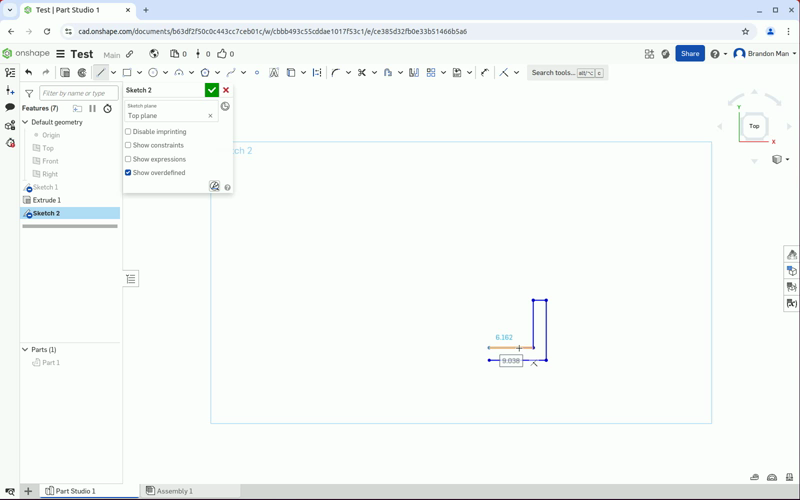
mouse_move(489, 360)
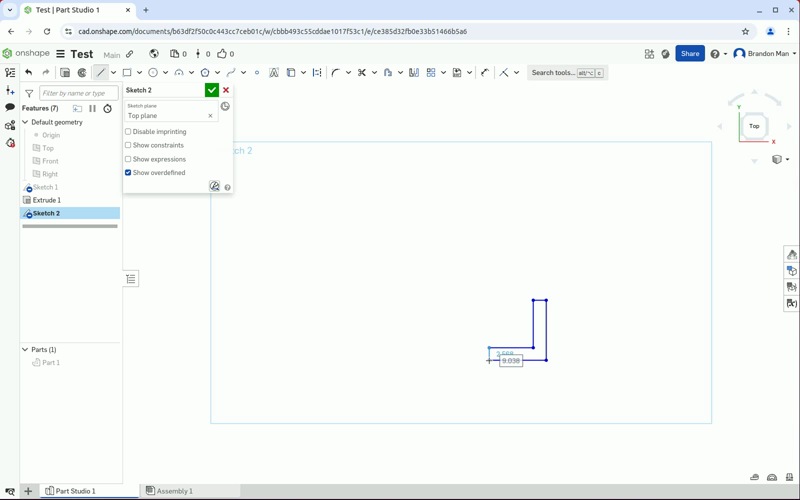
key_up(shift)
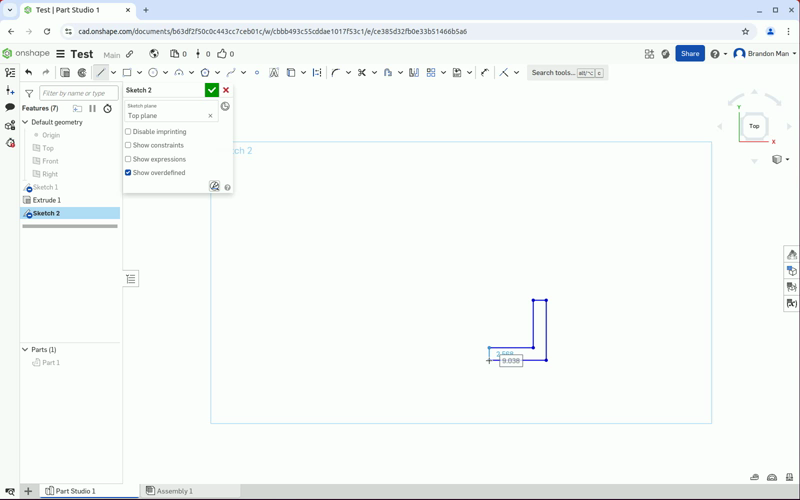
click(489, 360)
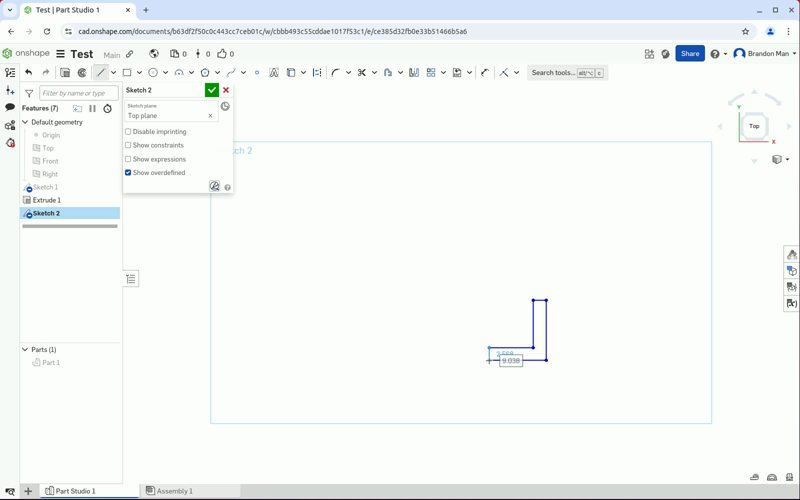
key(esc)
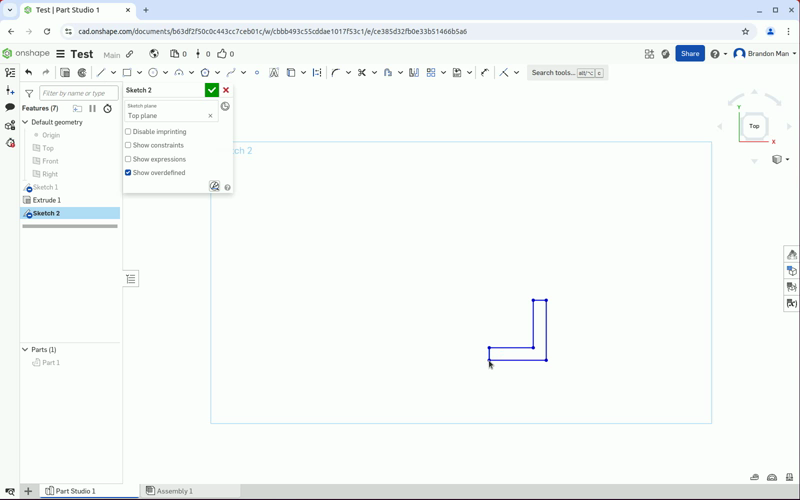
mouse_move(542, 322)
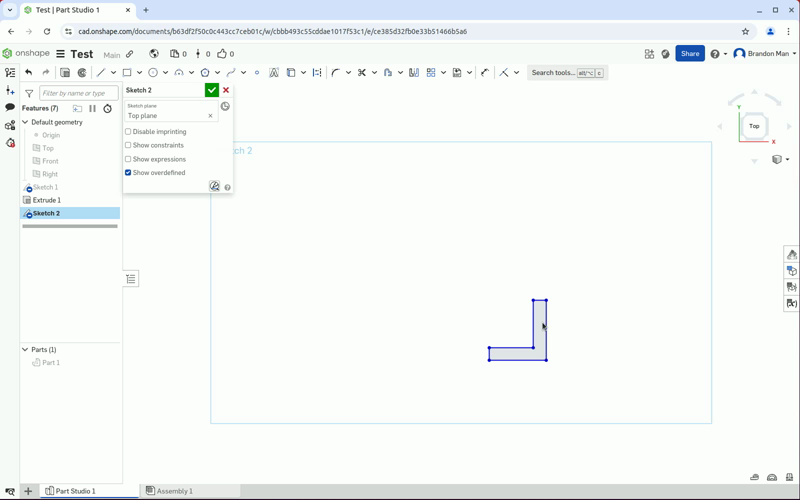
scroll(6)
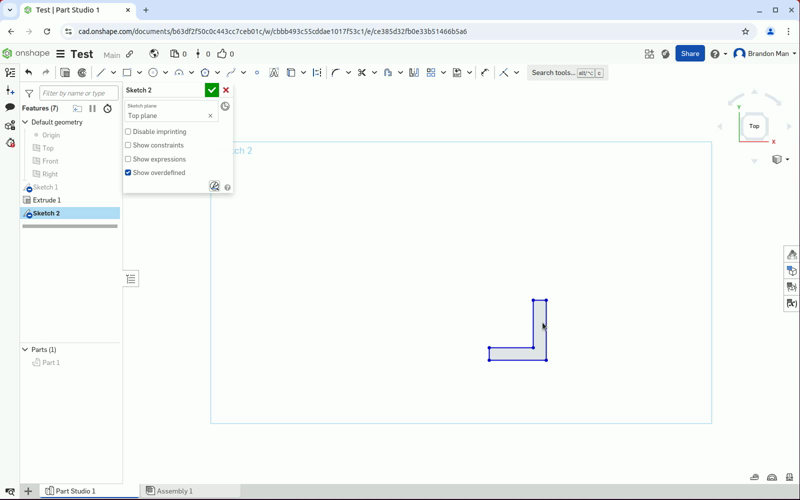
scroll(6)
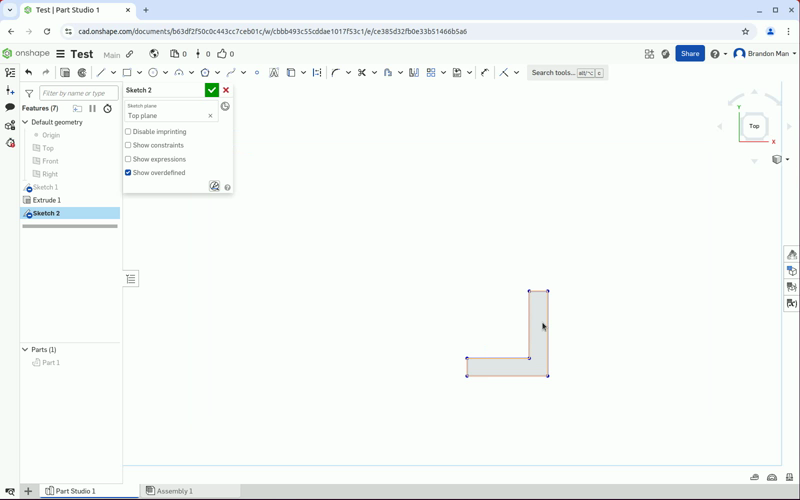
scroll(6)
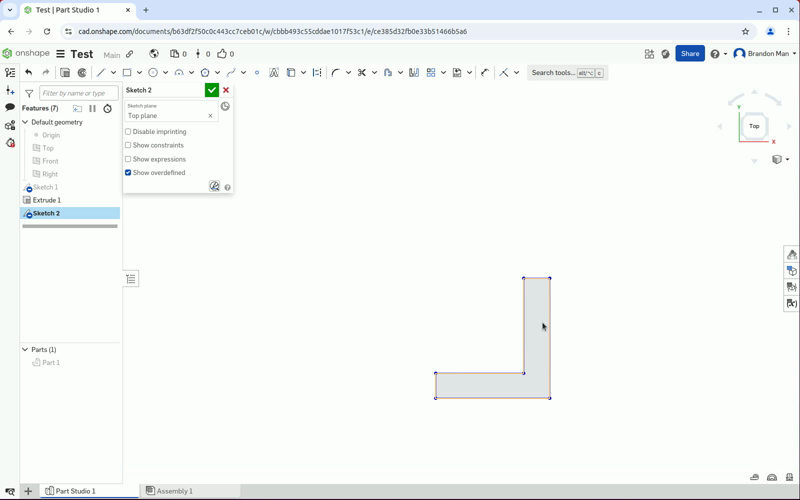
scroll(6)
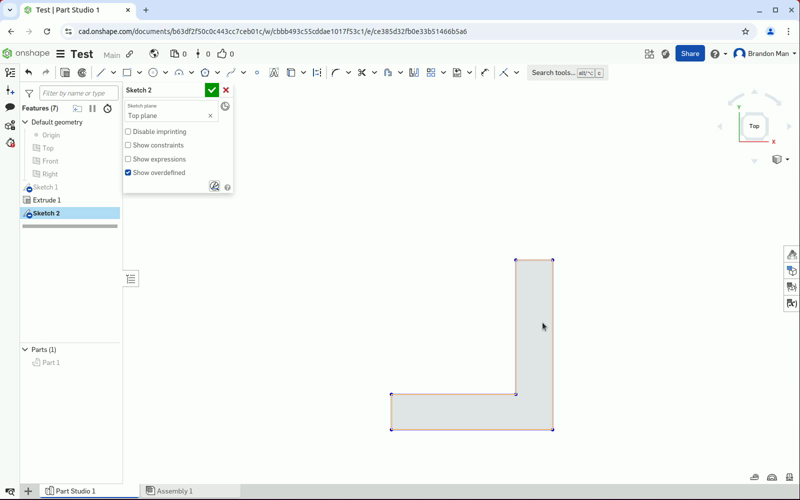
scroll(6)
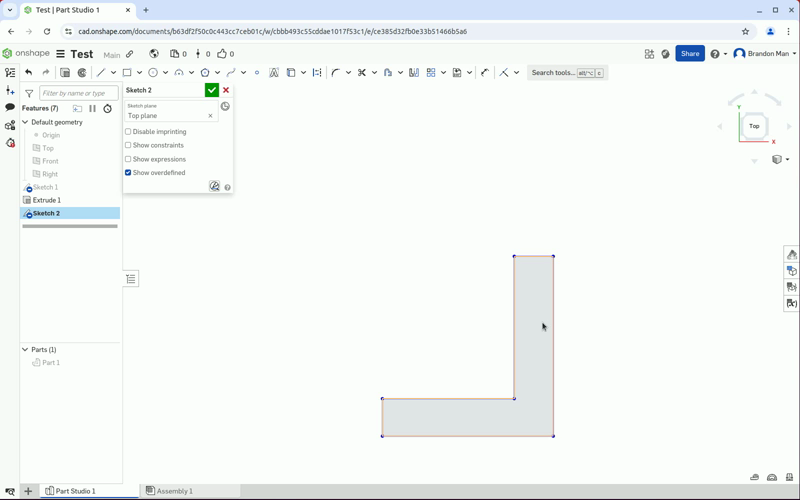
scroll(6)
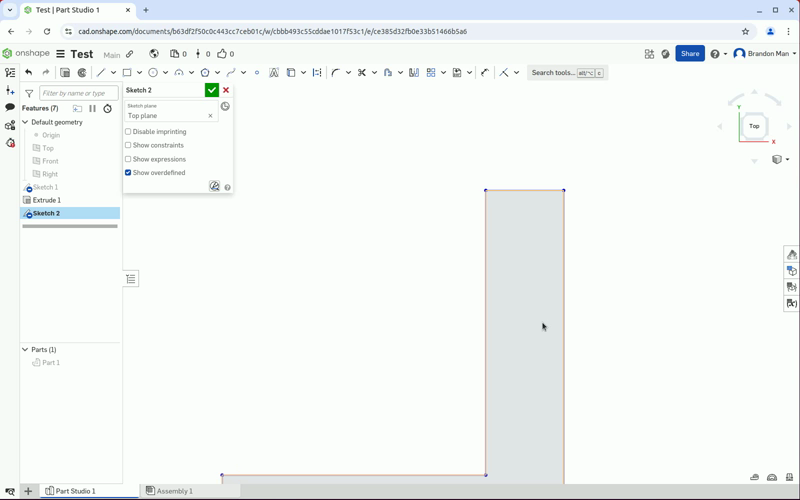
scroll(6)
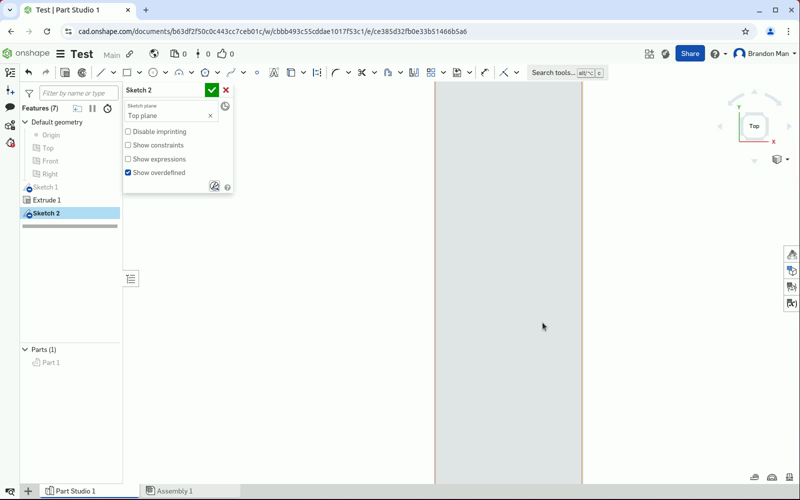
click(542, 322)
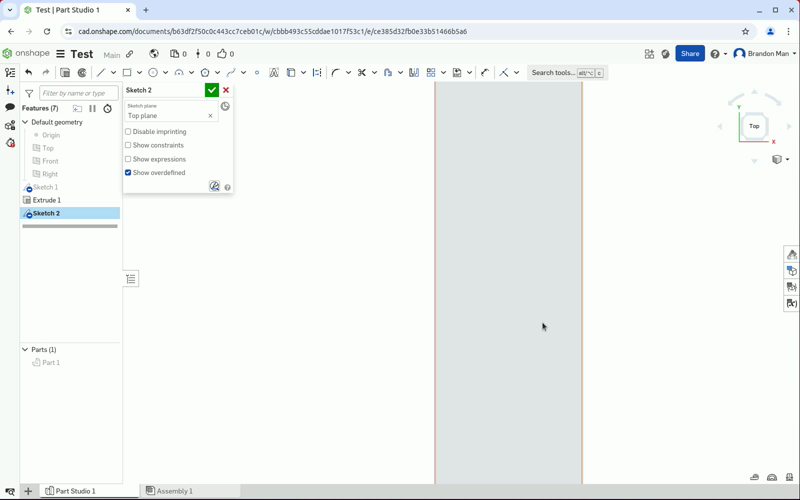
scroll(-6)
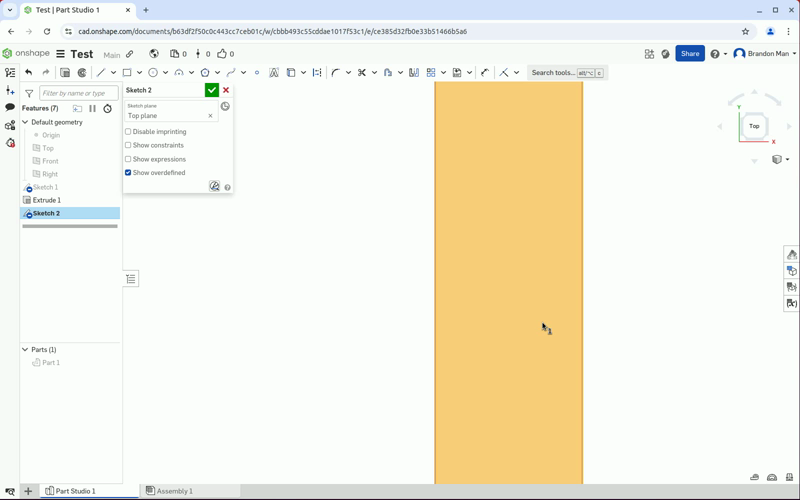
scroll(-6)
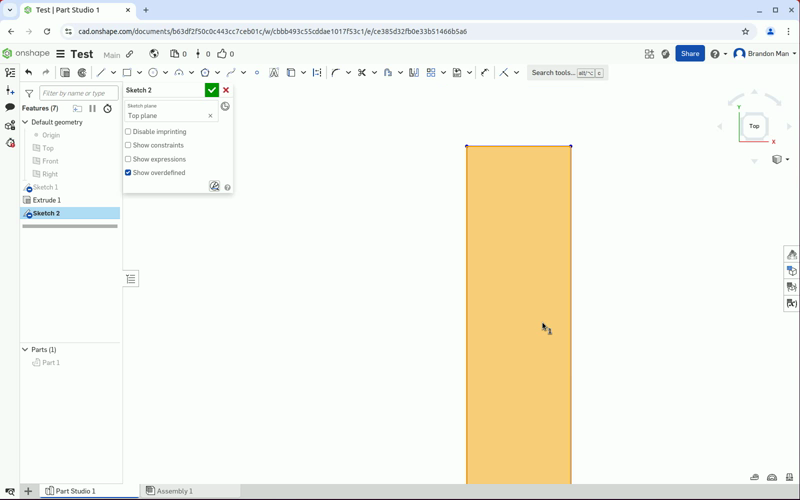
scroll(-6)
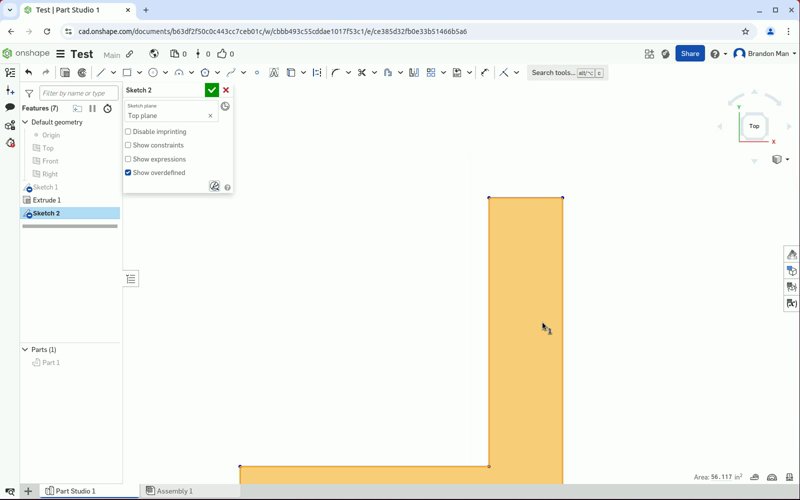
scroll(-6)
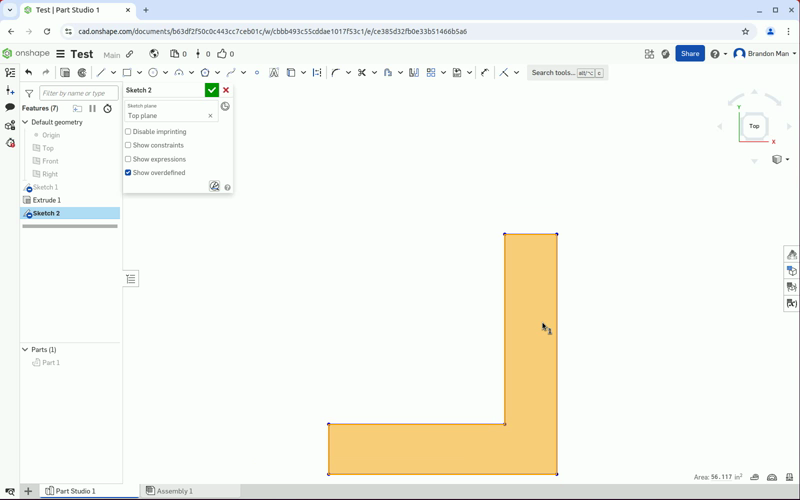
scroll(-6)
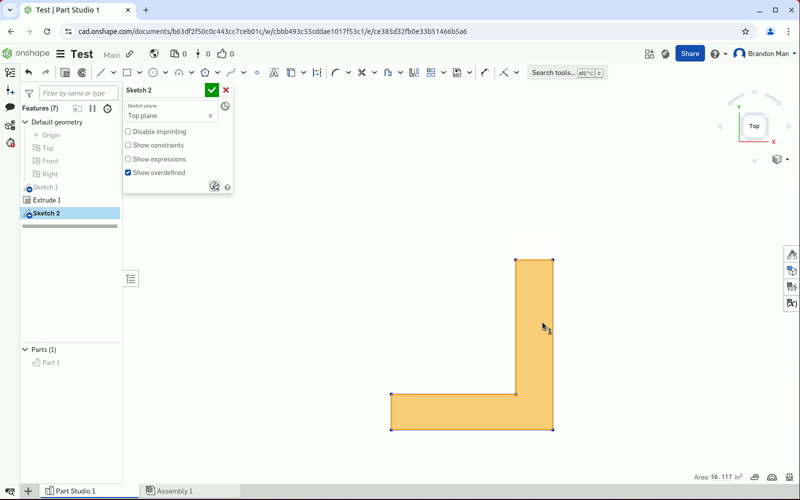
scroll(-6)
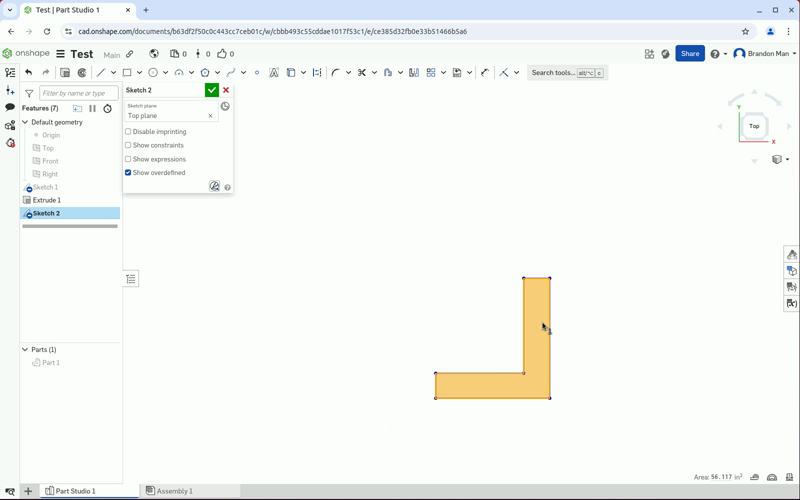
scroll(-6)
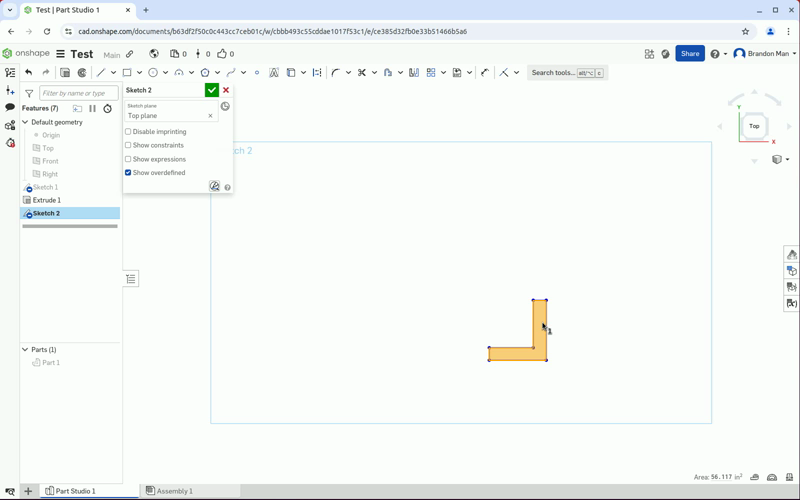
mouse_move(73, 352)
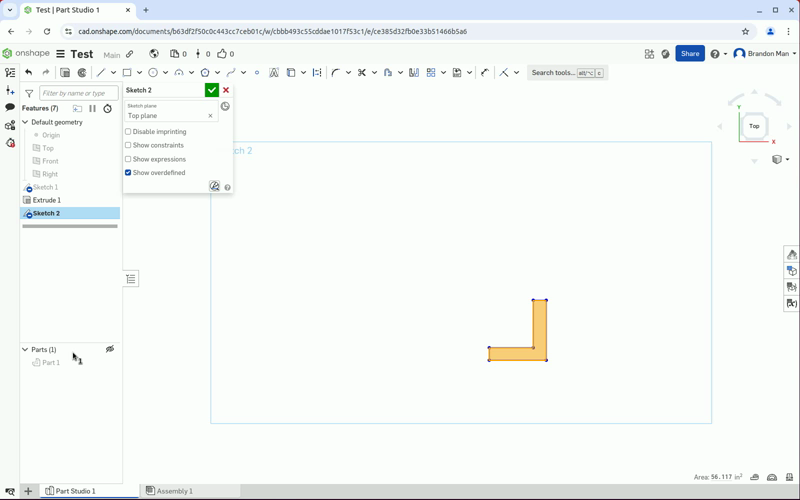
key(shift+y)
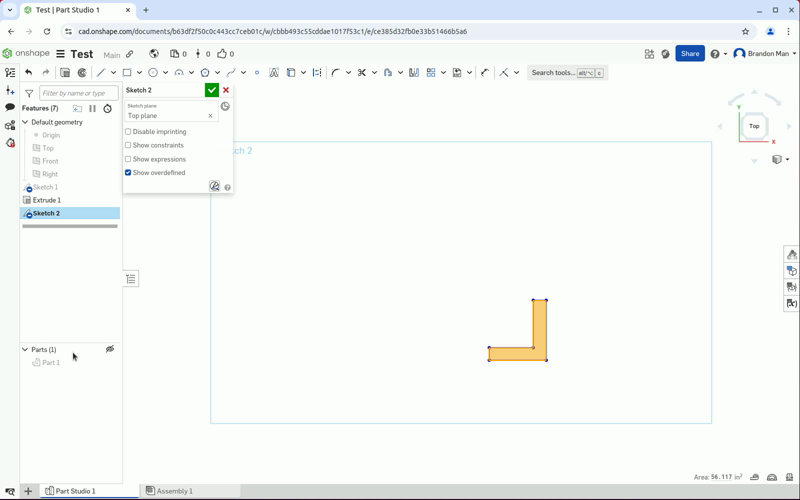
key(shift+e)
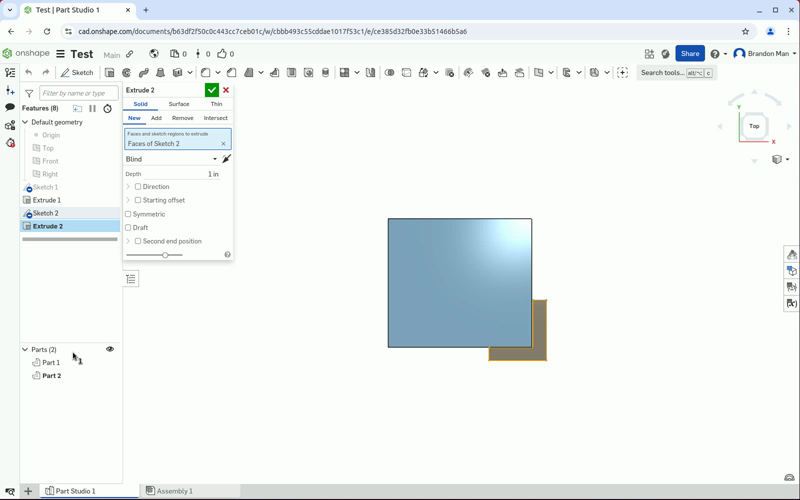
mouse_move(143, 106)
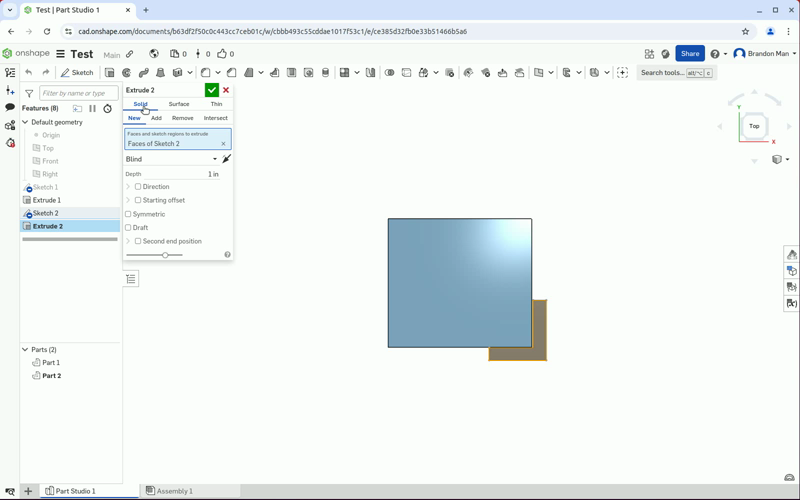
click(143, 106)
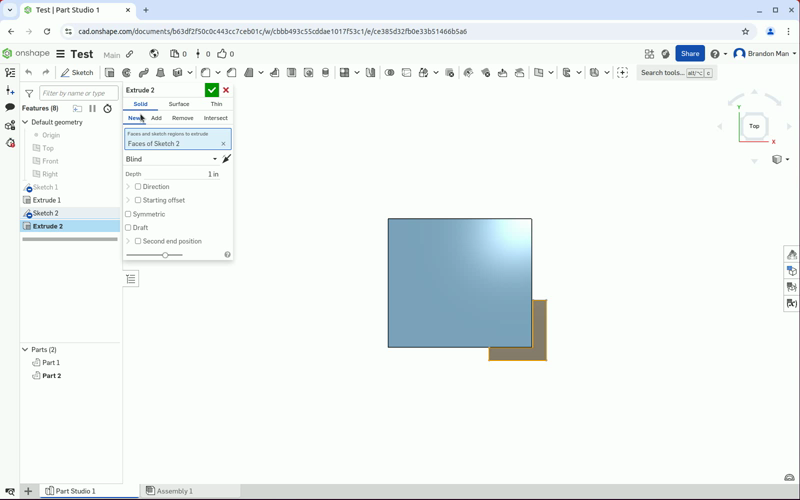
mouse_move(137, 120)
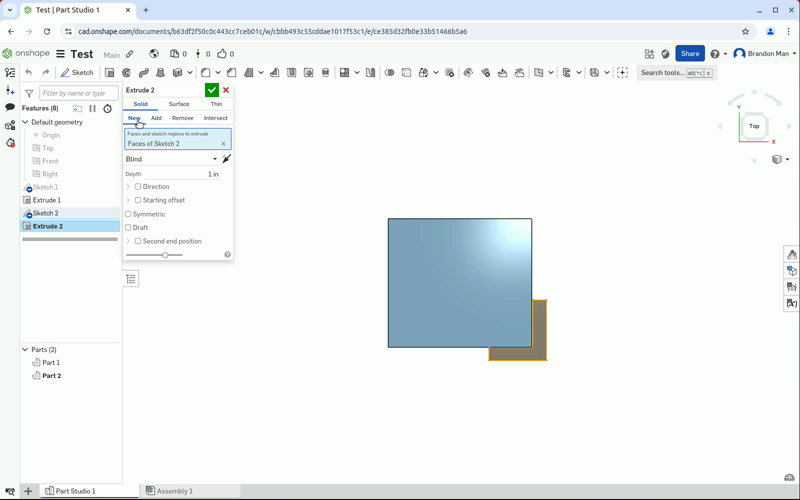
click(137, 120)
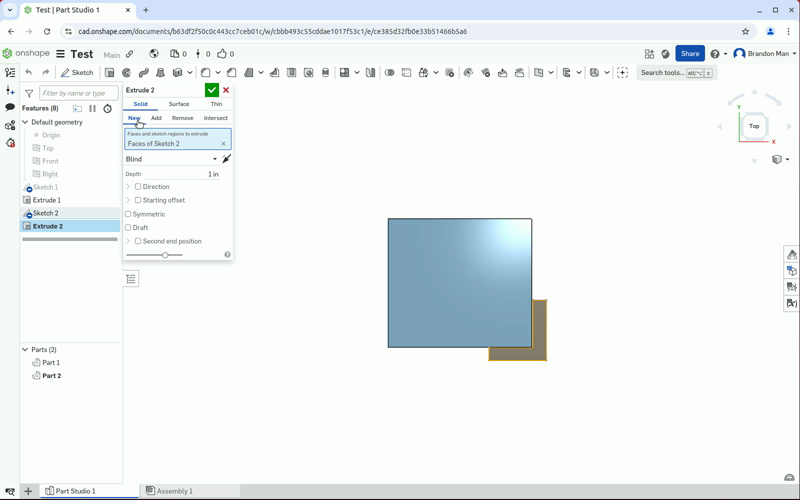
key(tab, 4)
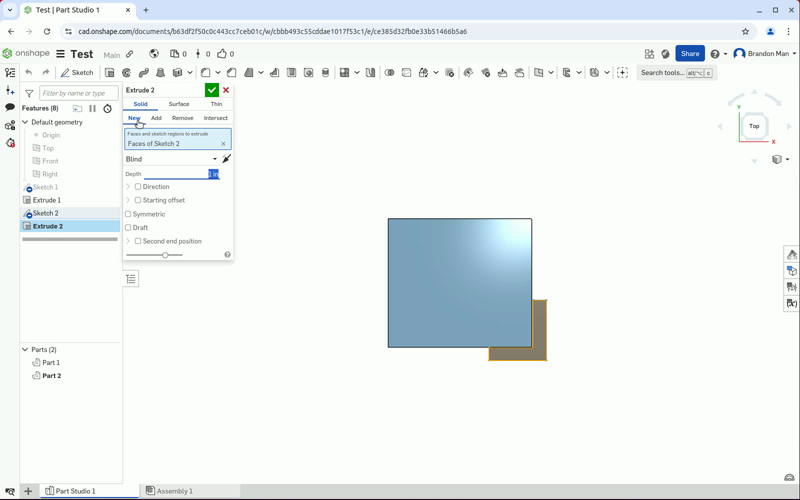
text(7.703)
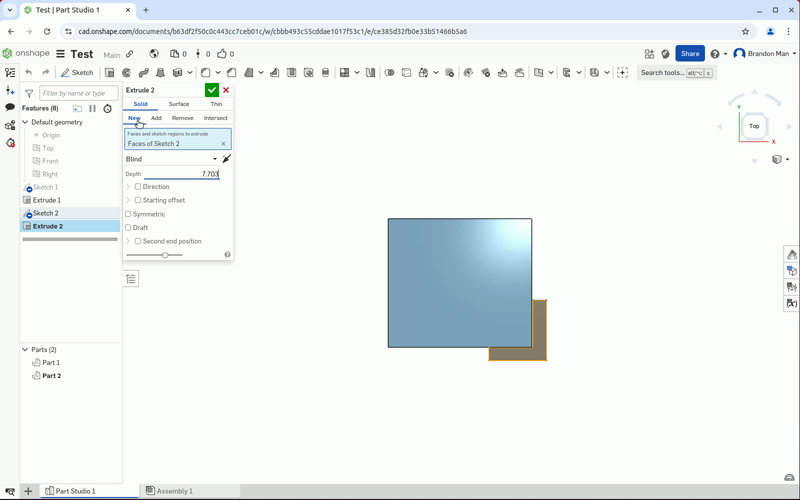
key(enter)
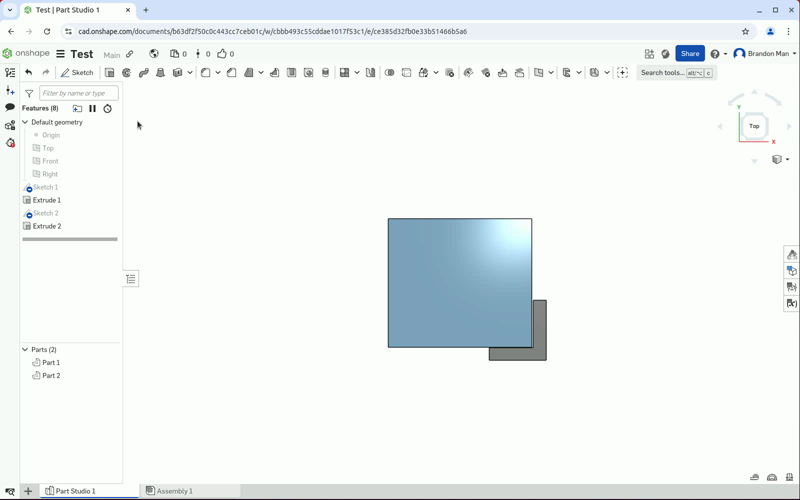
key(shift+h)
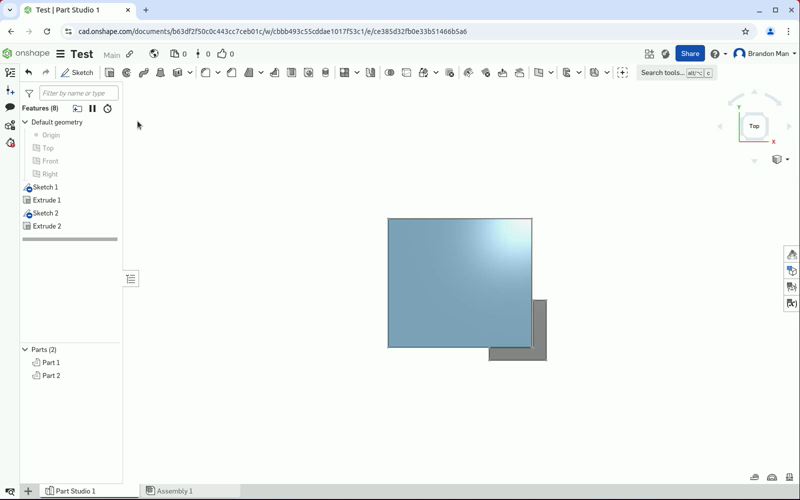
key(shift+h)
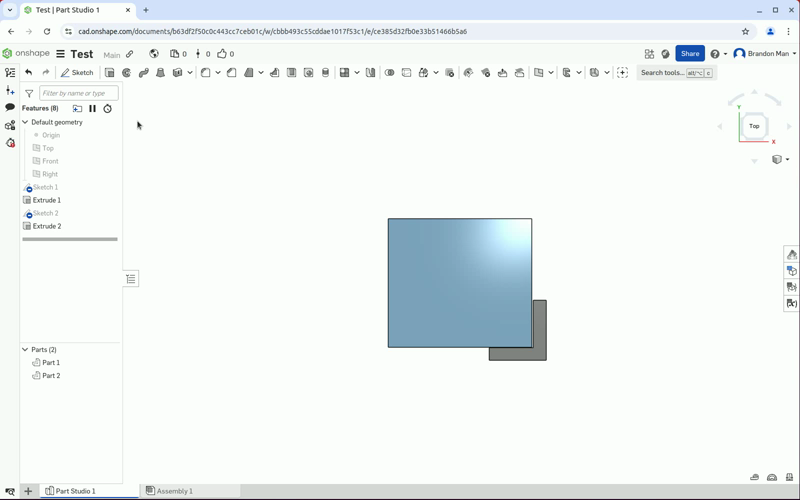
mouse_move(73, 189)
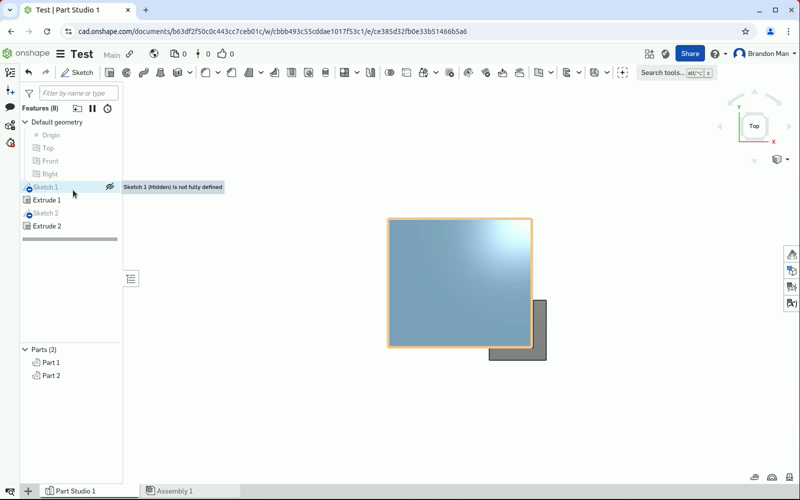
click(73, 189)
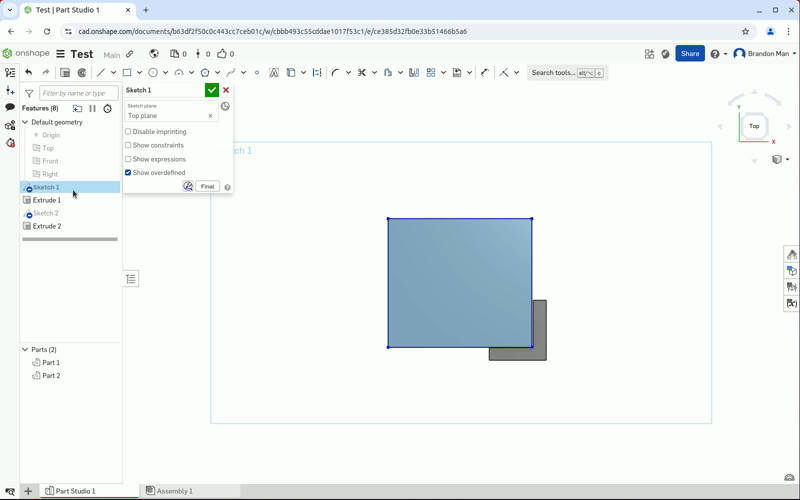
mouse_move(229, 92)
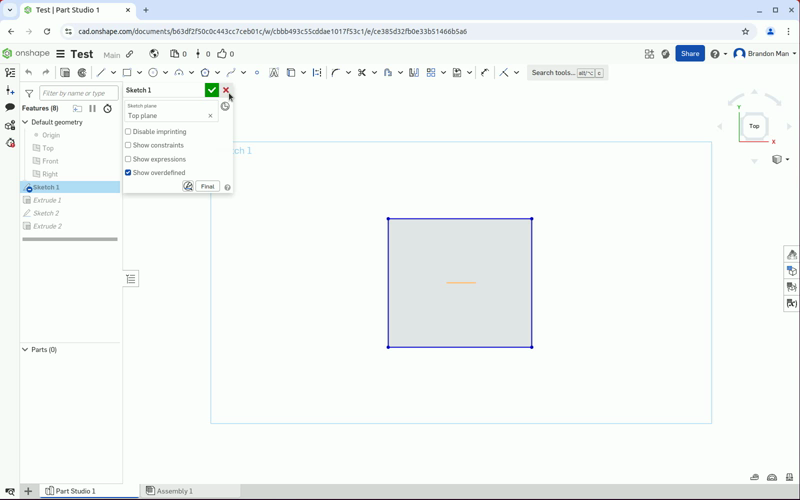
click(229, 92)
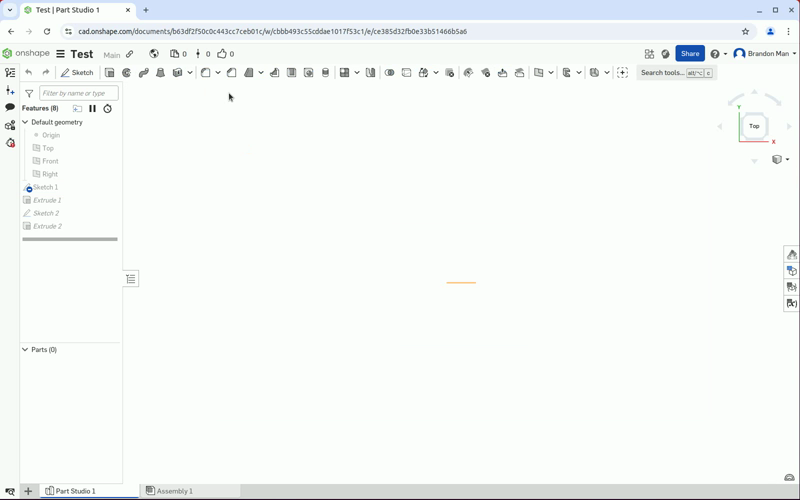
mouse_move(73, 352)
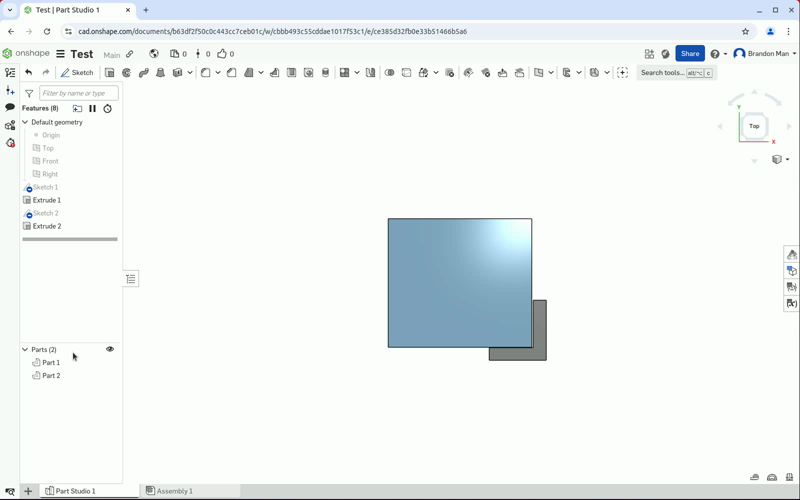
key(y)
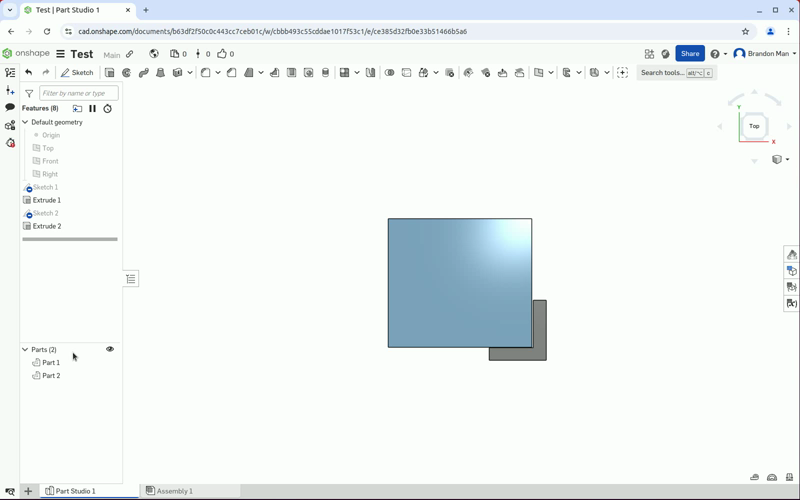
key(shift+p)
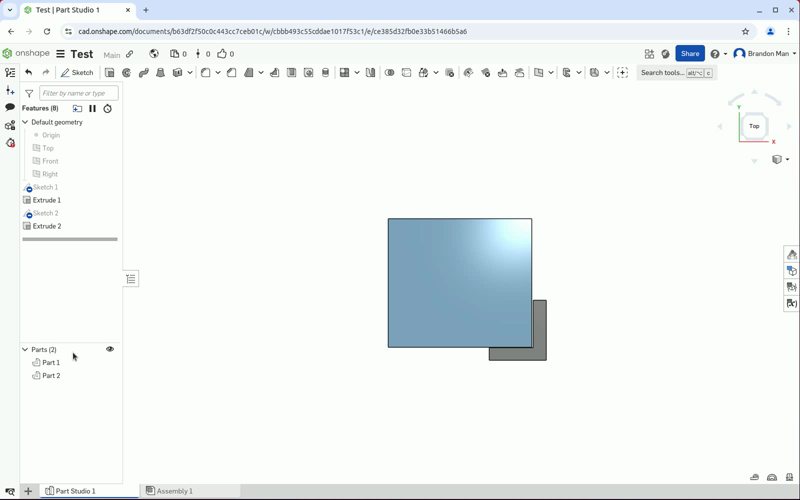
key(space)
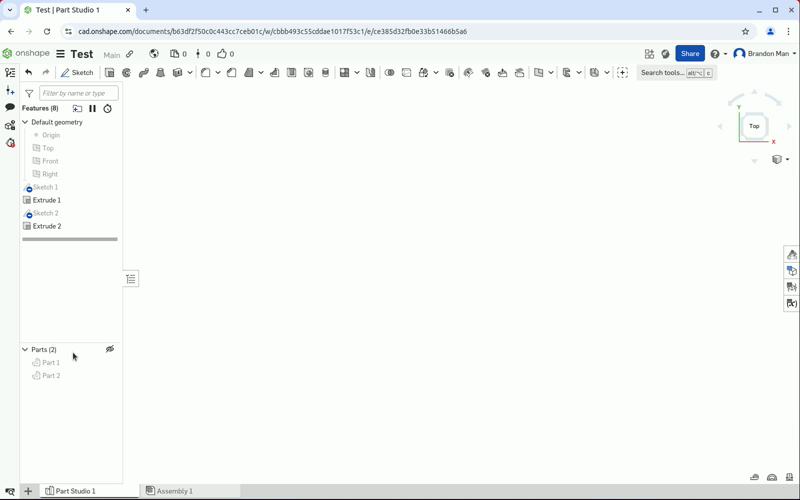
key_down(shift)
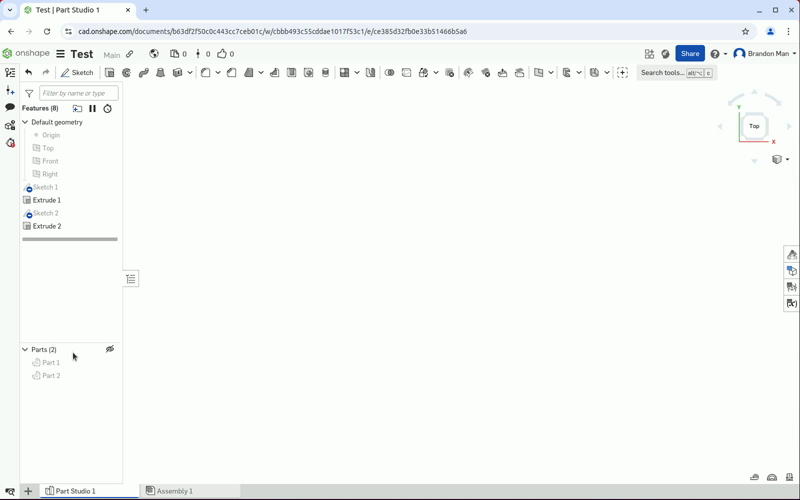
key(up)
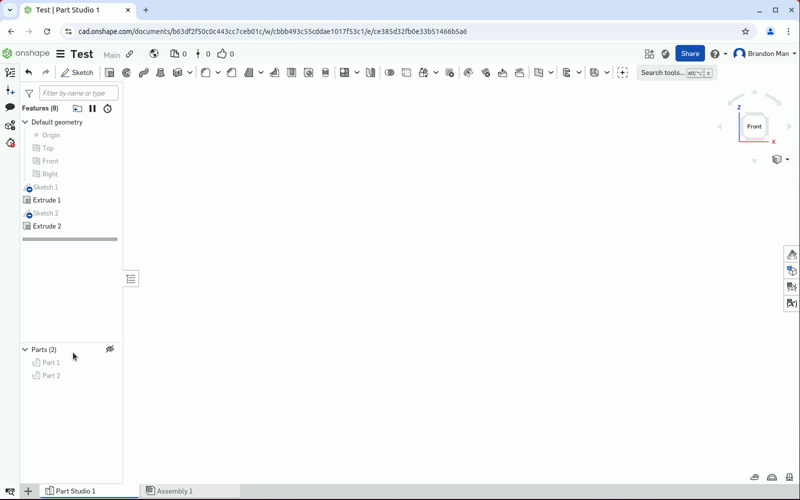
key_up(shift)
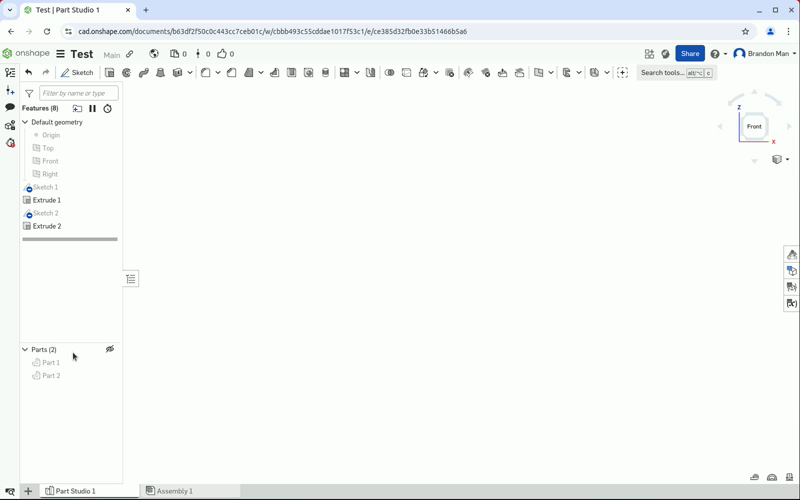
mouse_move(73, 352)
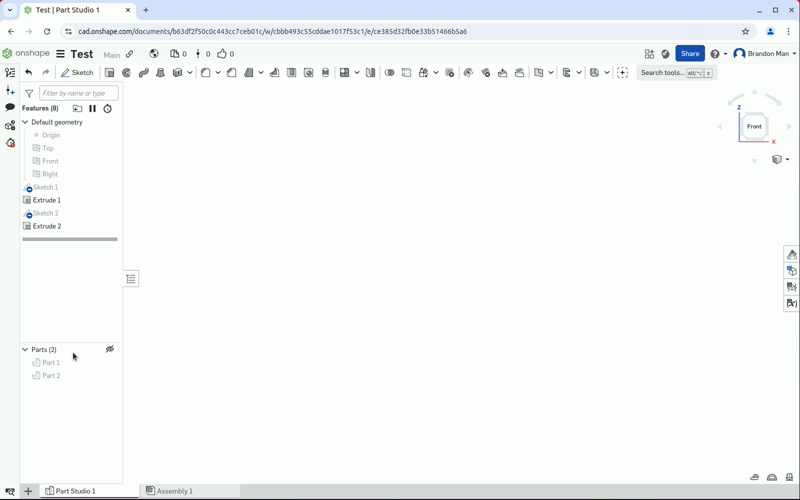
key(shift+y)
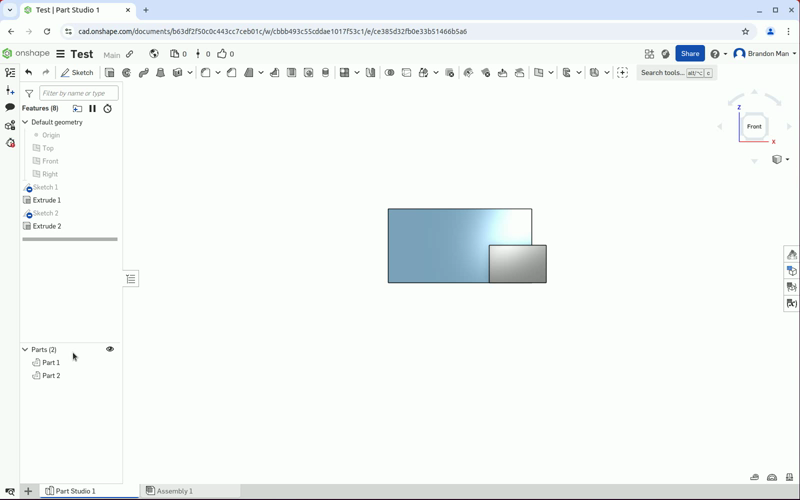
mouse_move(541, 75)
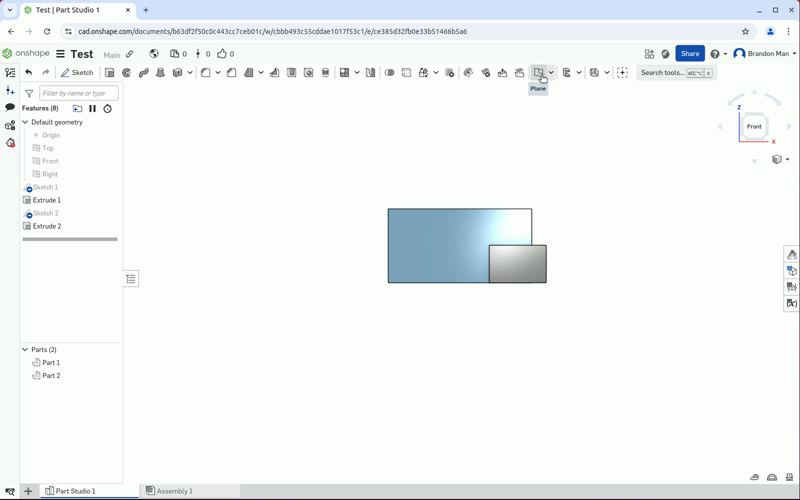
click(541, 75)
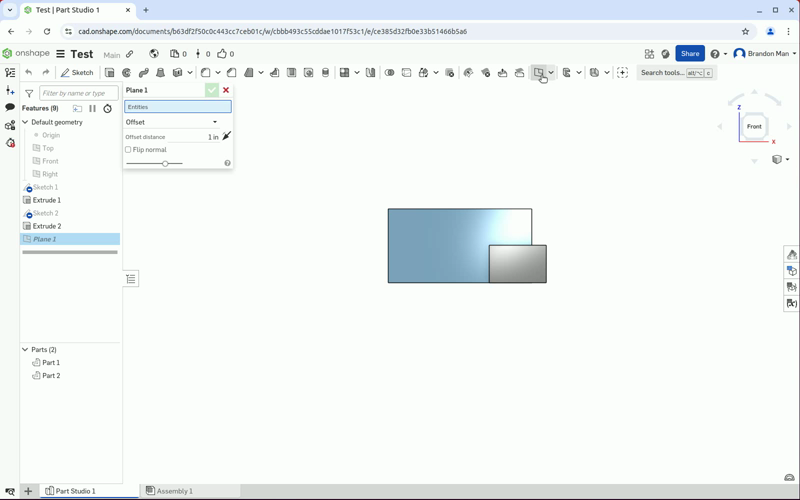
mouse_move(73, 163)
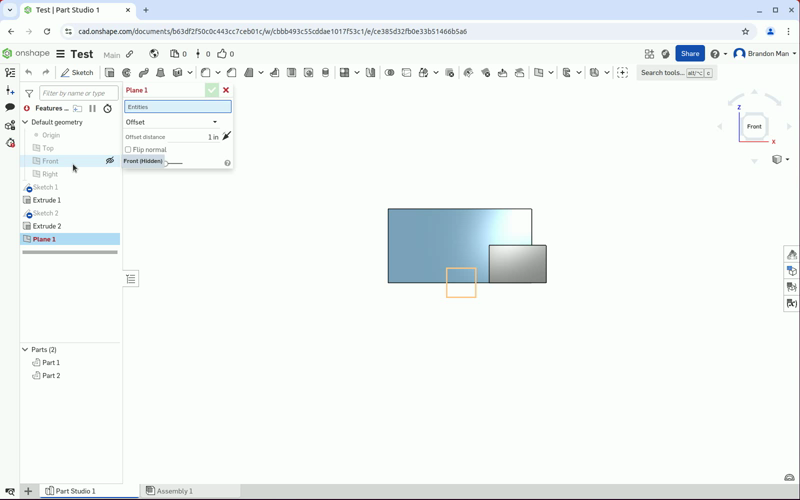
click(73, 163)
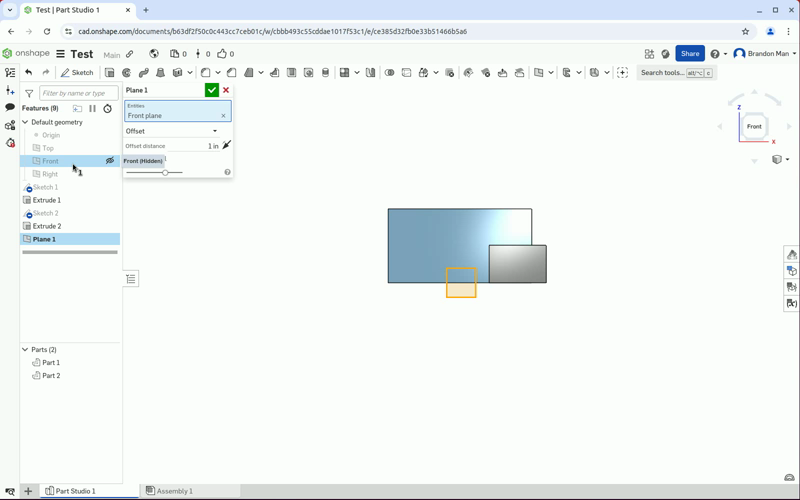
key(tab, 2)
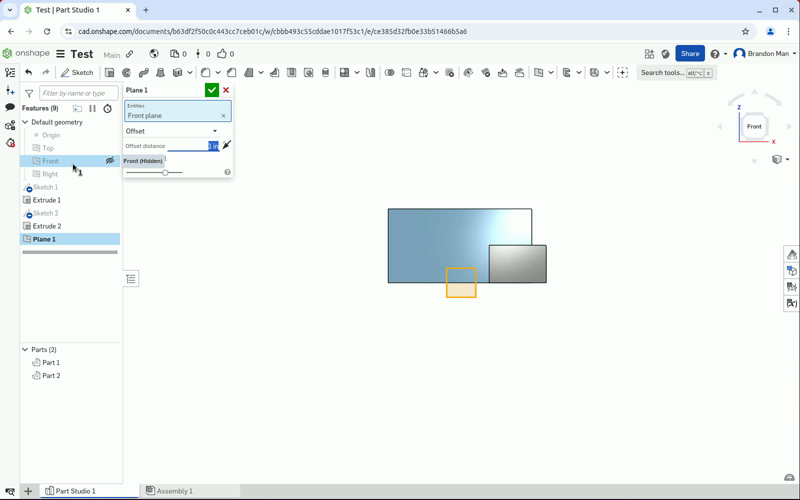
text(13.249)
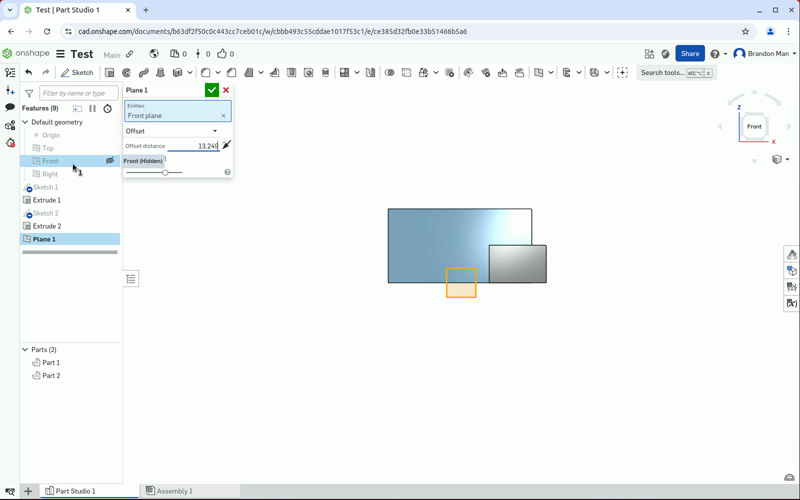
key(enter, 2)
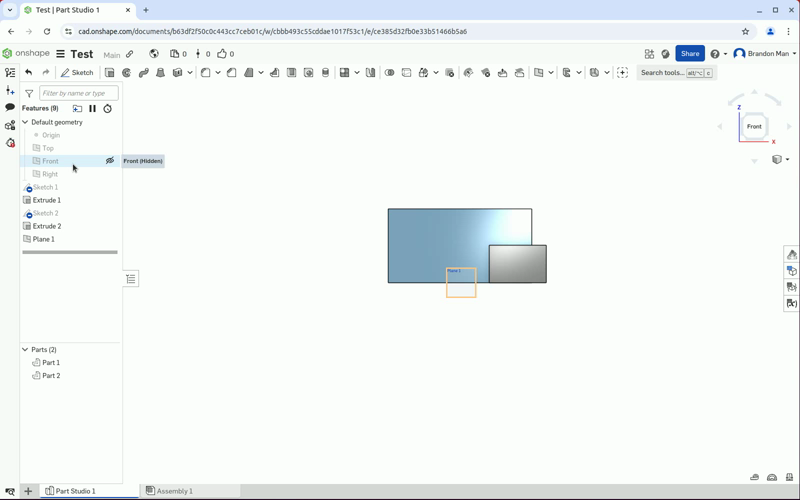
key(shift+s)
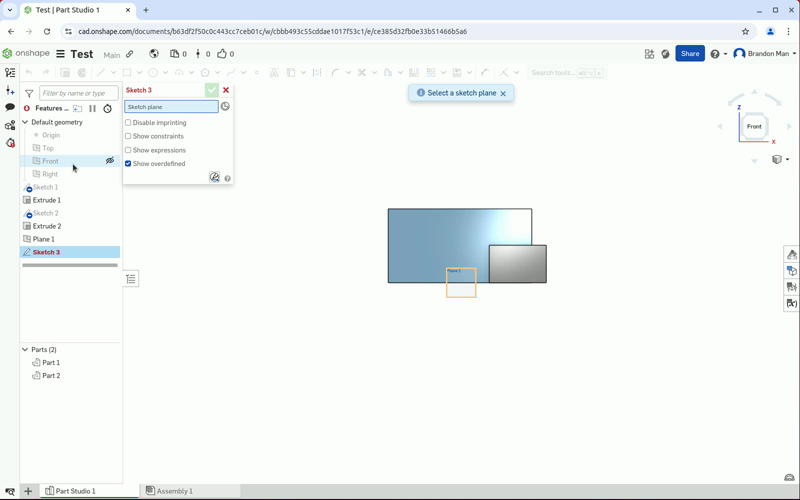
mouse_move(73, 241)
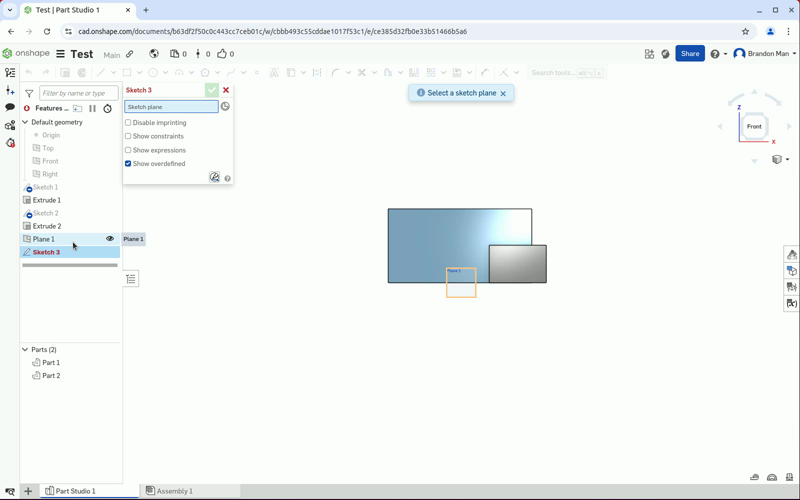
click(73, 241)
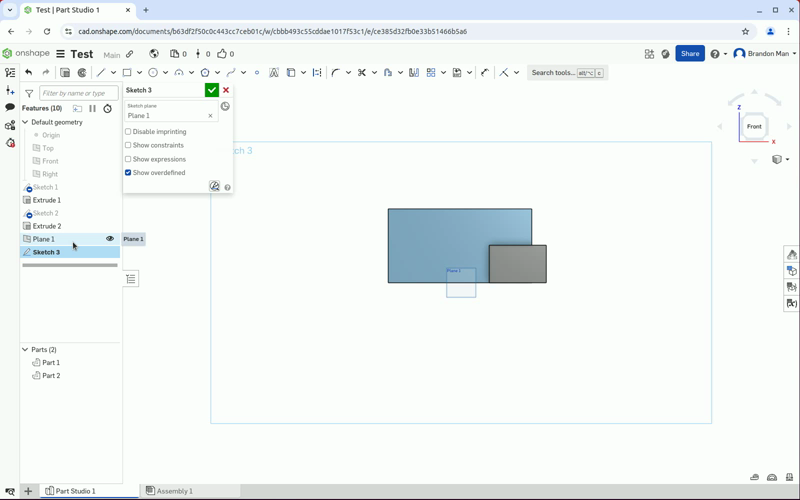
mouse_move(73, 352)
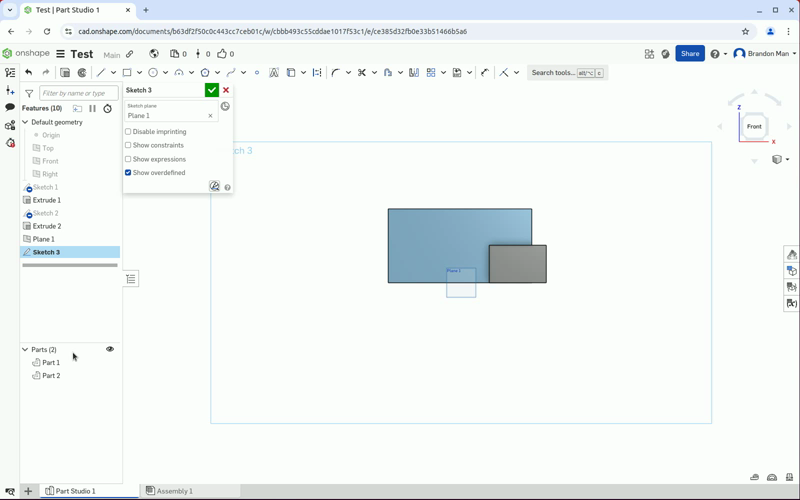
key(y)
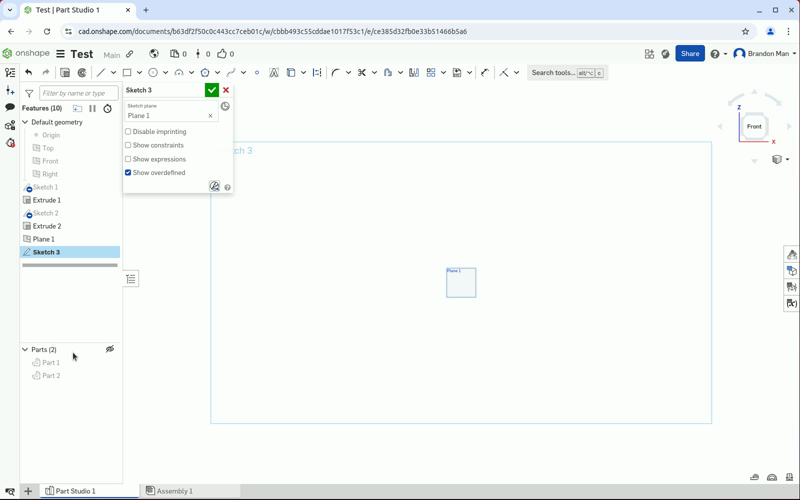
key(l)
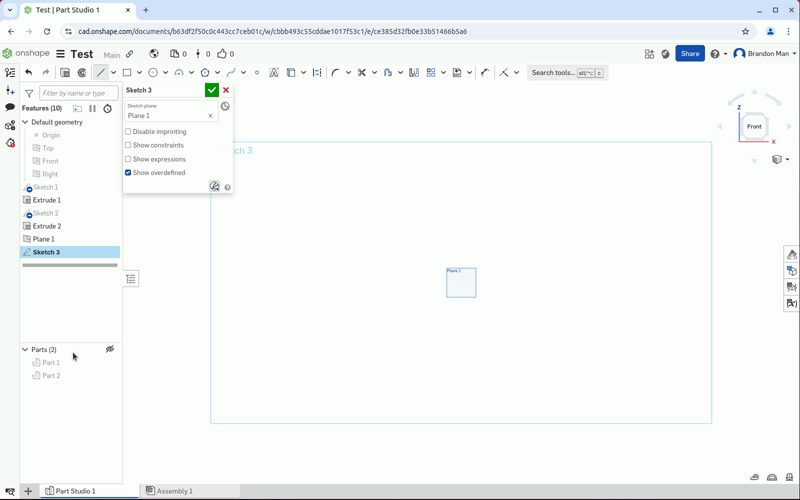
key_down(shift)
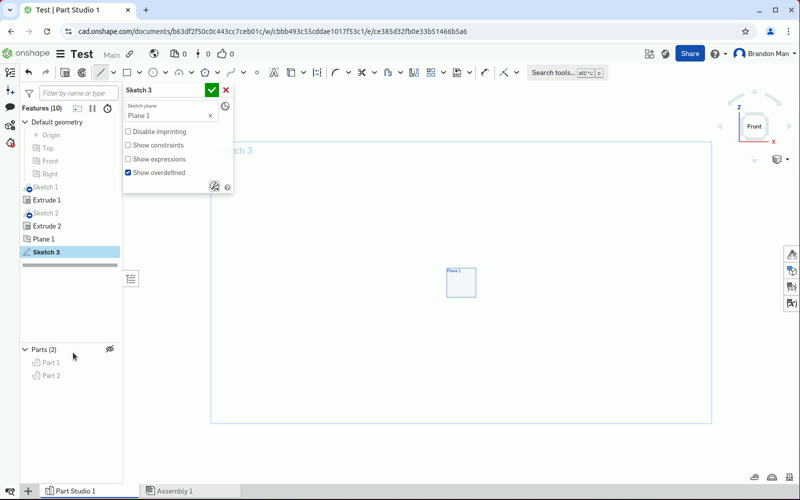
mouse_move(380, 212)
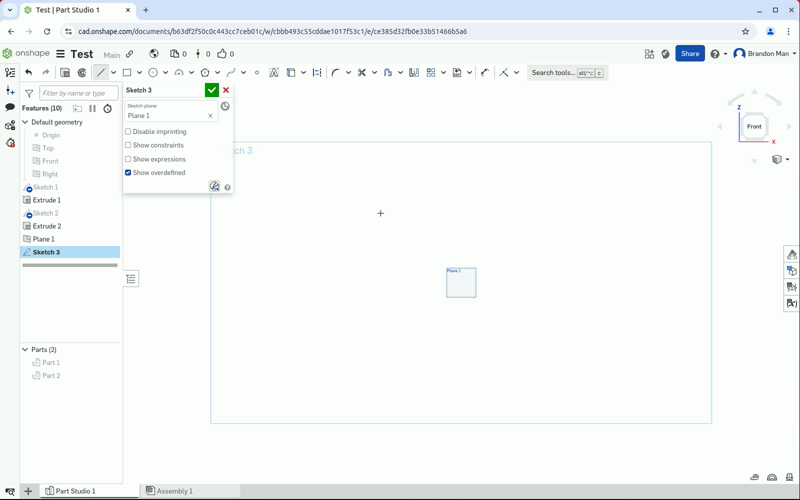
click(380, 212)
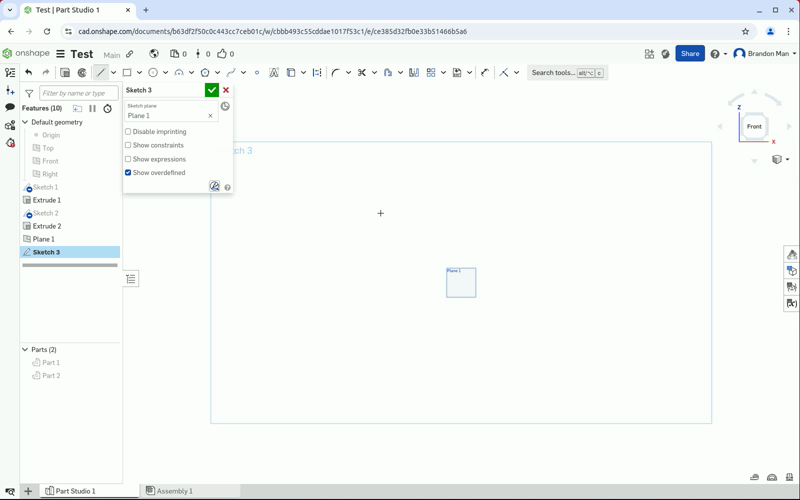
key_up(shift)
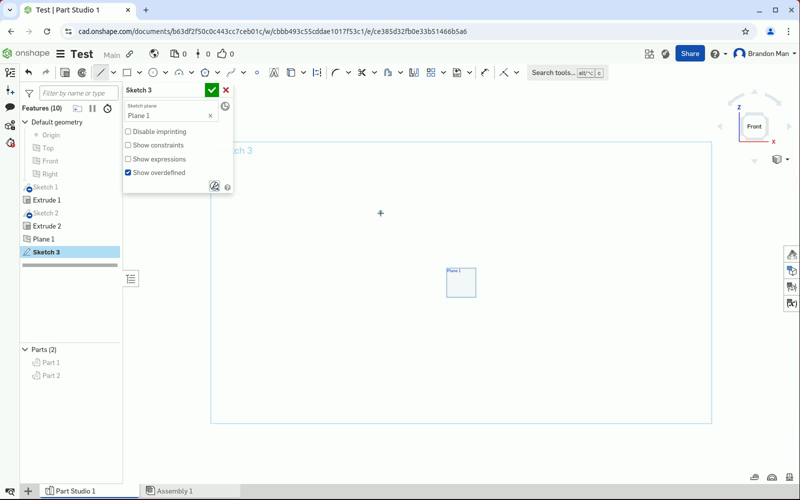
key_down(shift)
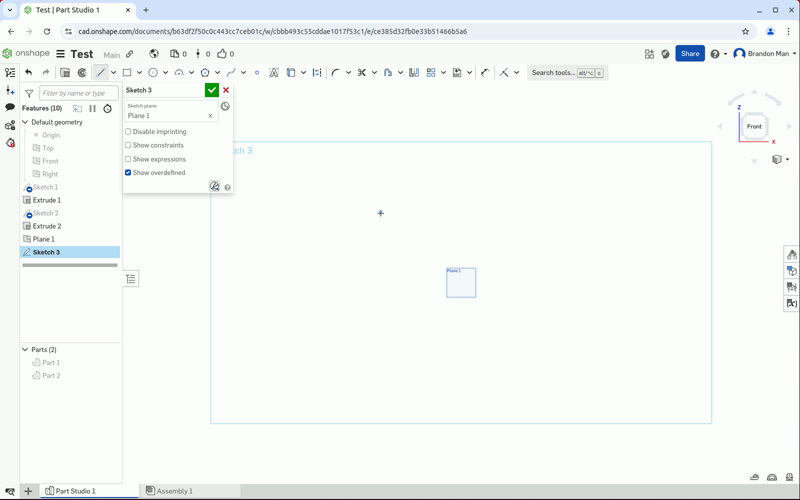
mouse_move(410, 212)
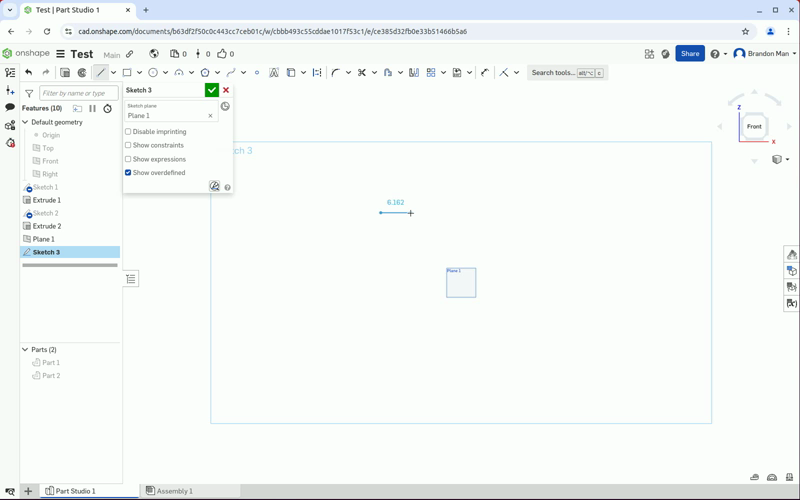
mouse_move(383, 217)
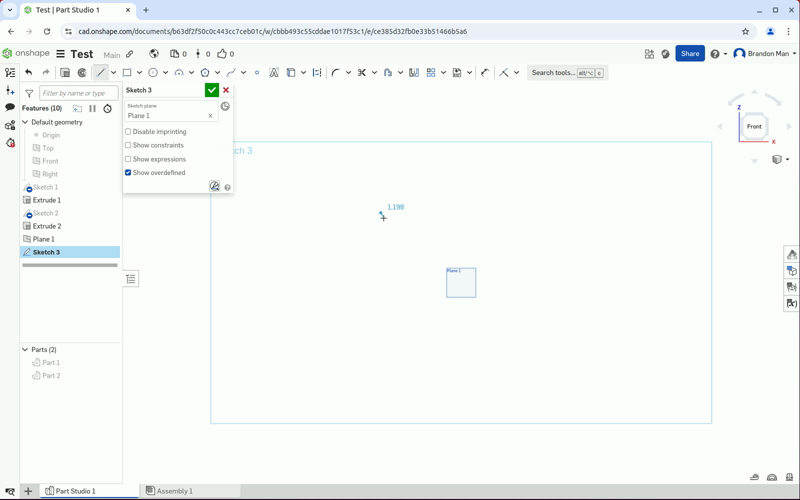
scroll(6)
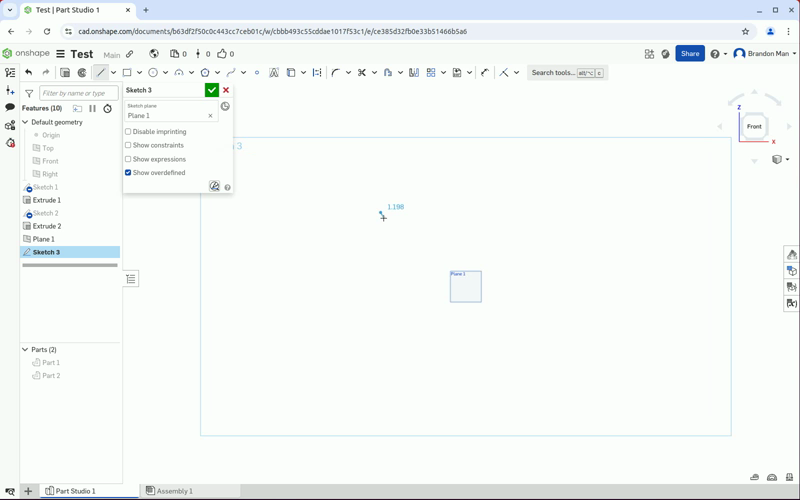
scroll(6)
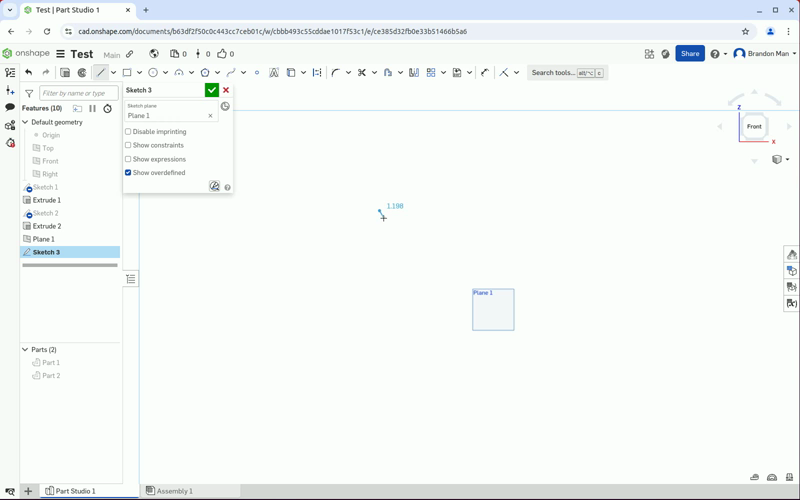
scroll(6)
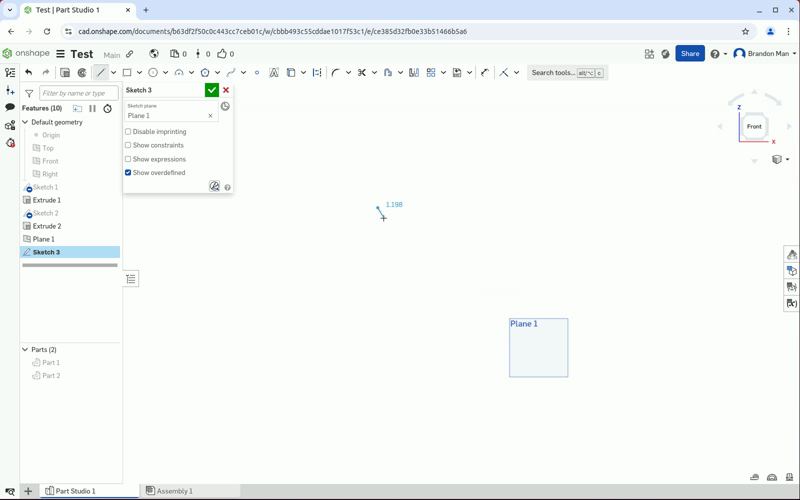
scroll(6)
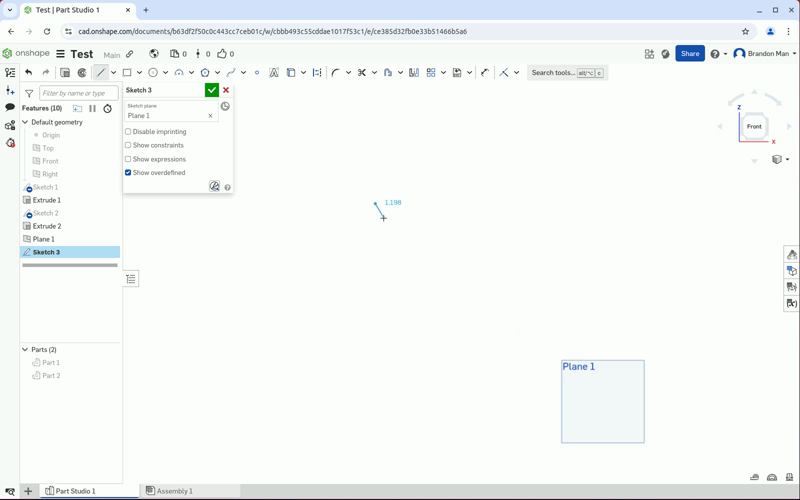
scroll(6)
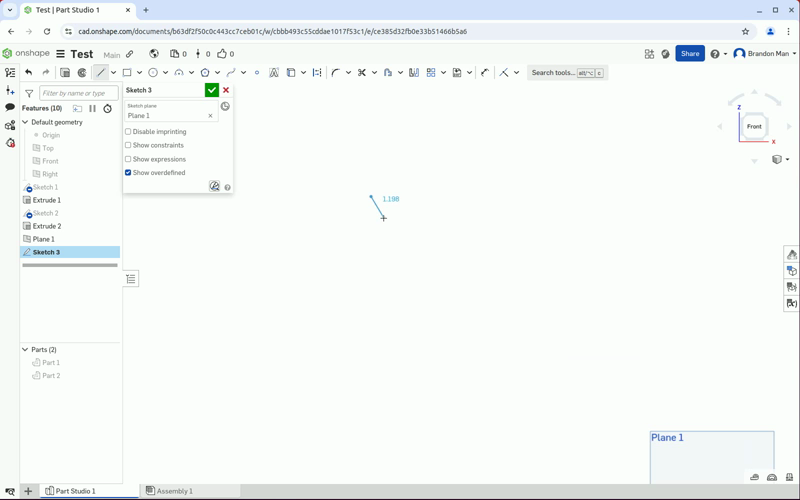
scroll(6)
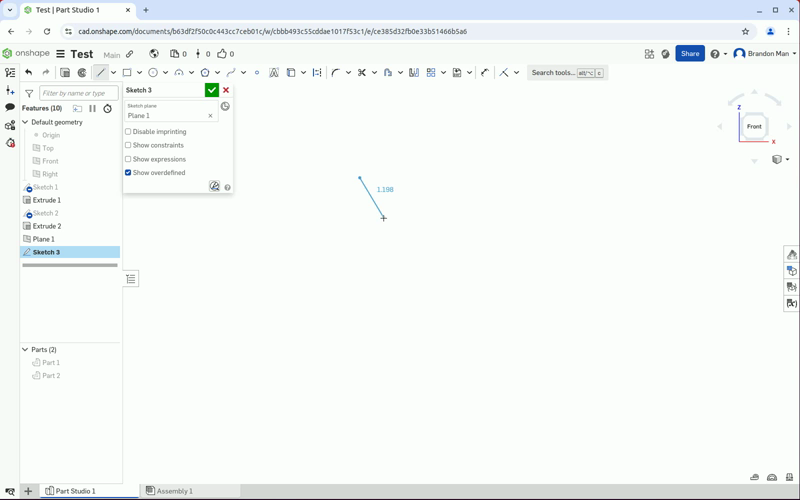
scroll(6)
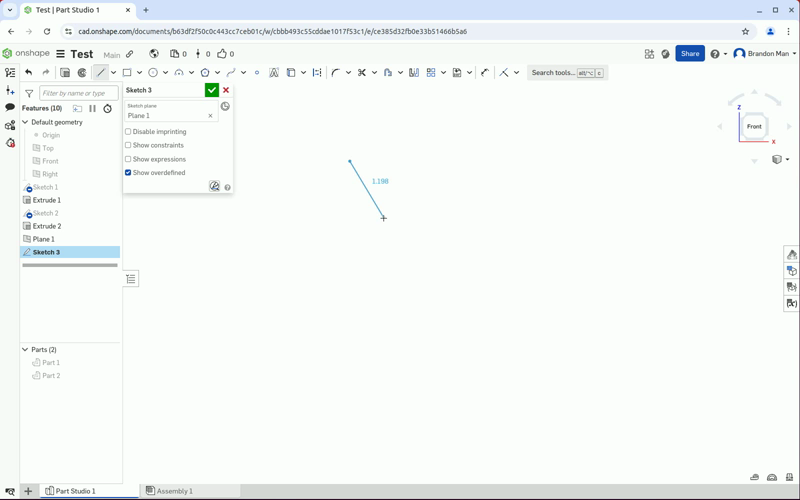
click(383, 217)
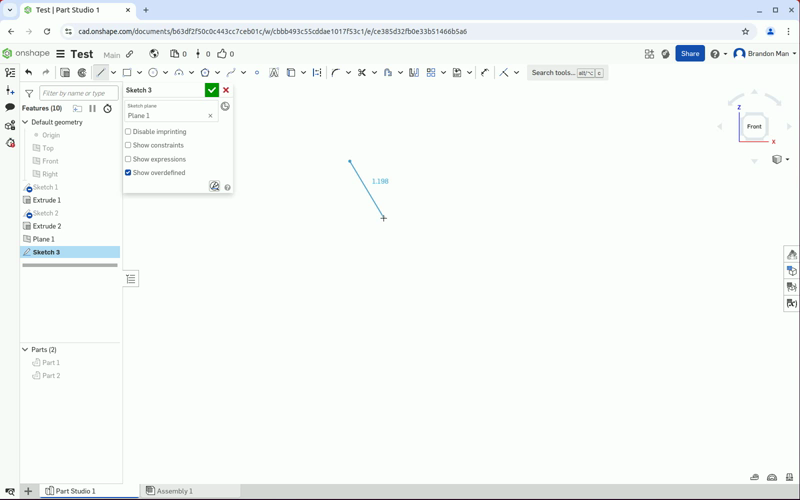
scroll(-6)
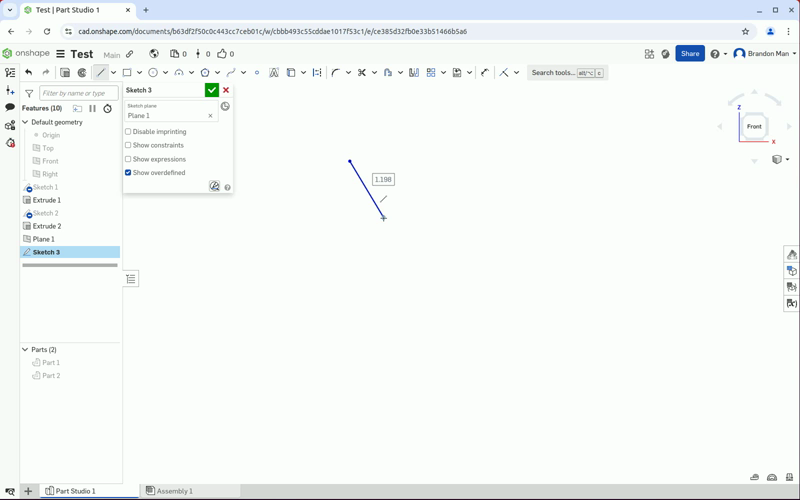
scroll(-6)
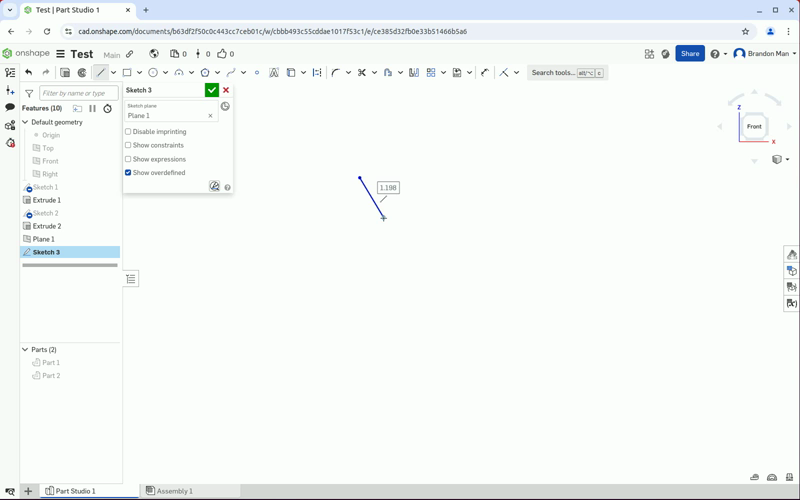
scroll(-6)
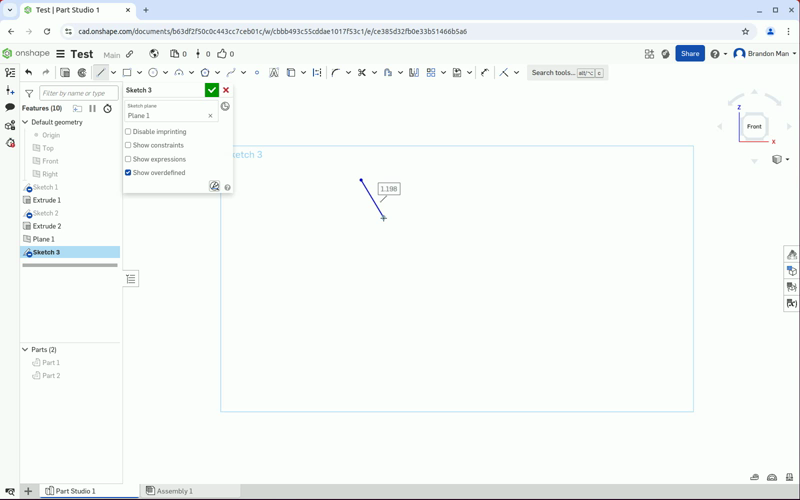
scroll(-6)
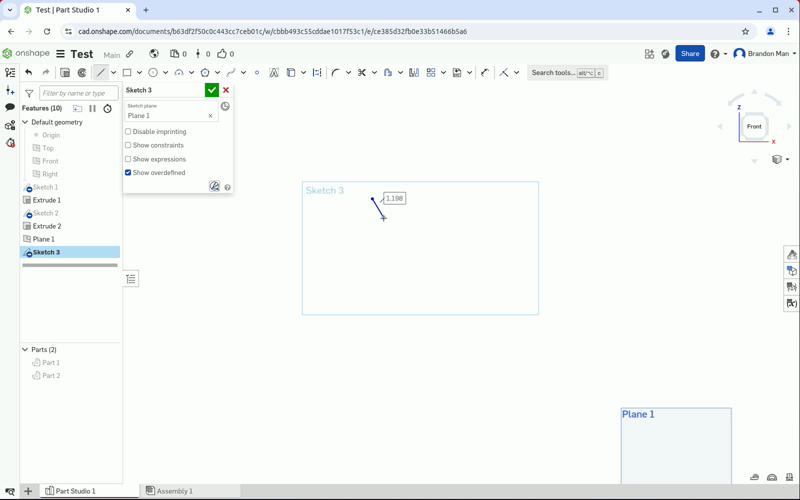
scroll(-6)
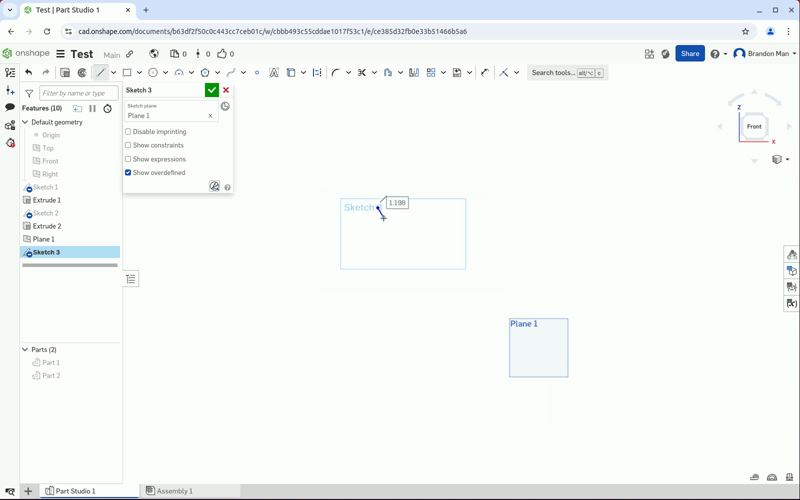
scroll(-6)
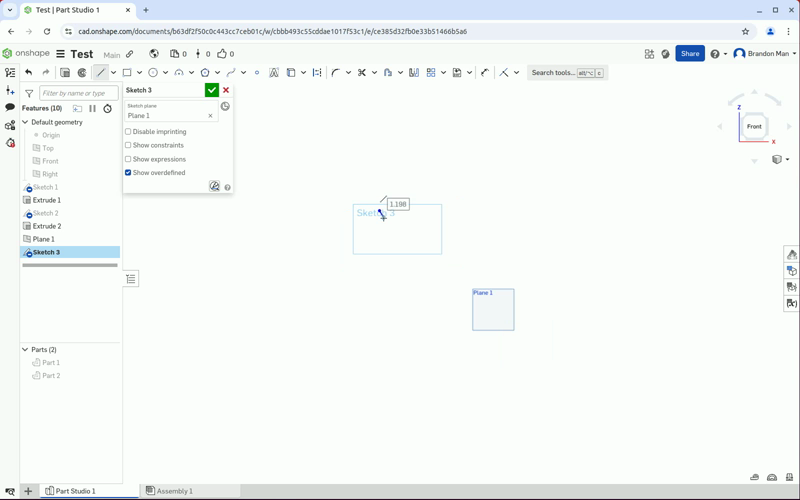
scroll(-6)
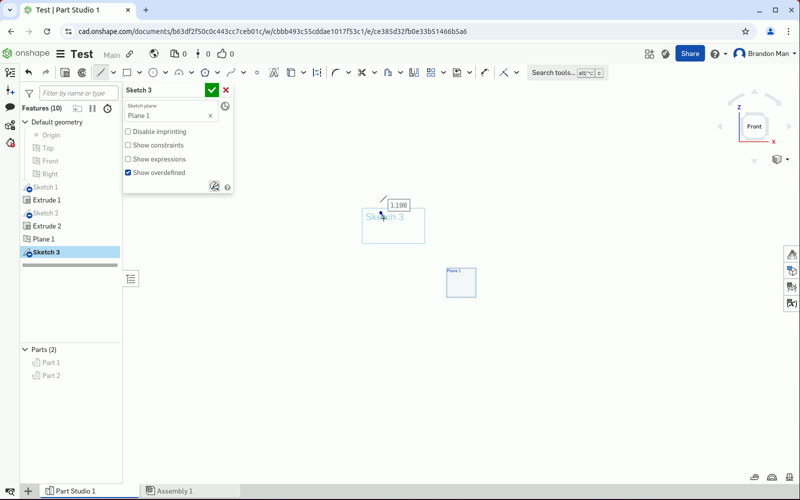
key_up(shift)
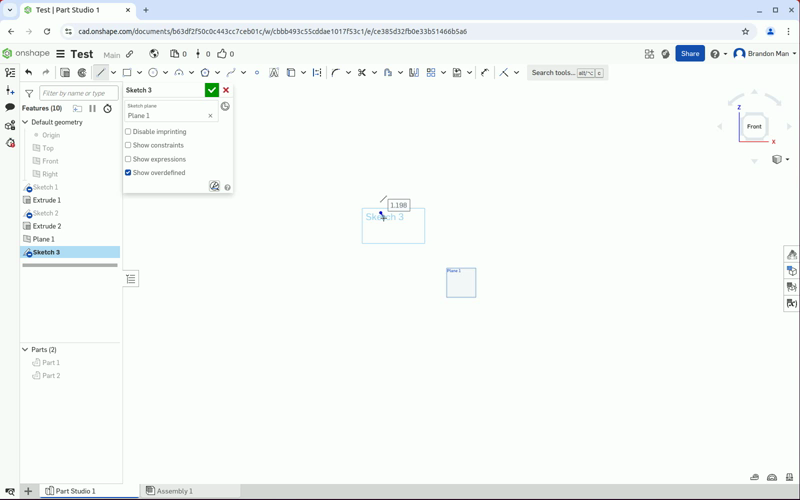
key_down(shift)
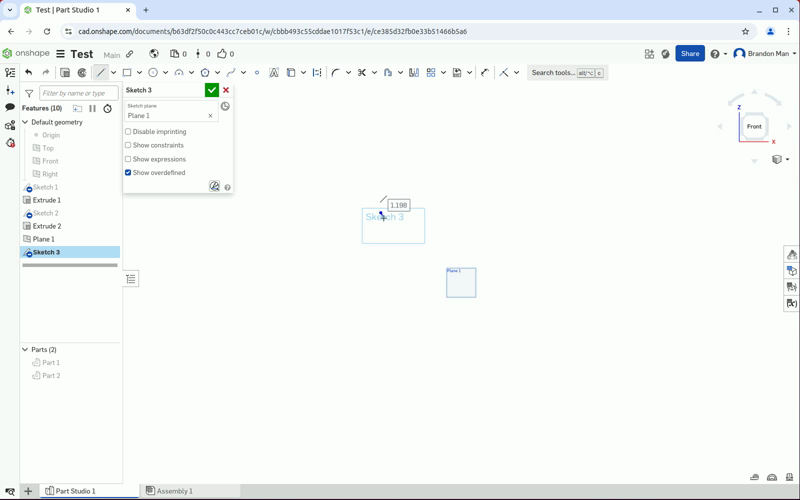
mouse_move(413, 217)
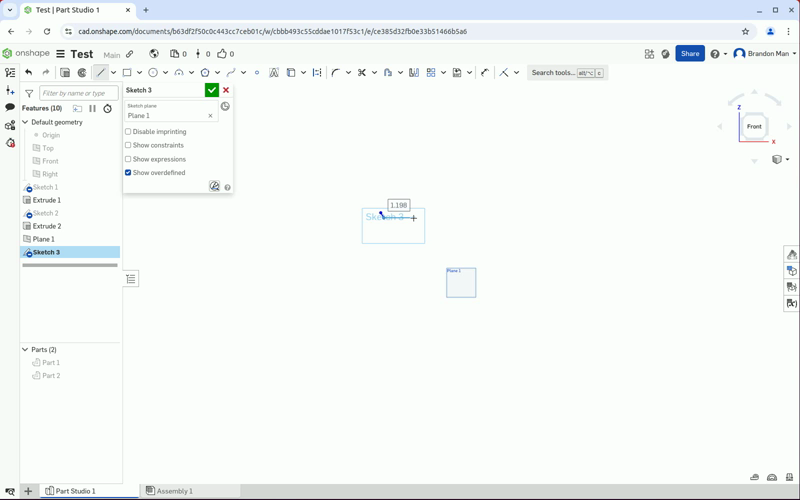
mouse_move(390, 213)
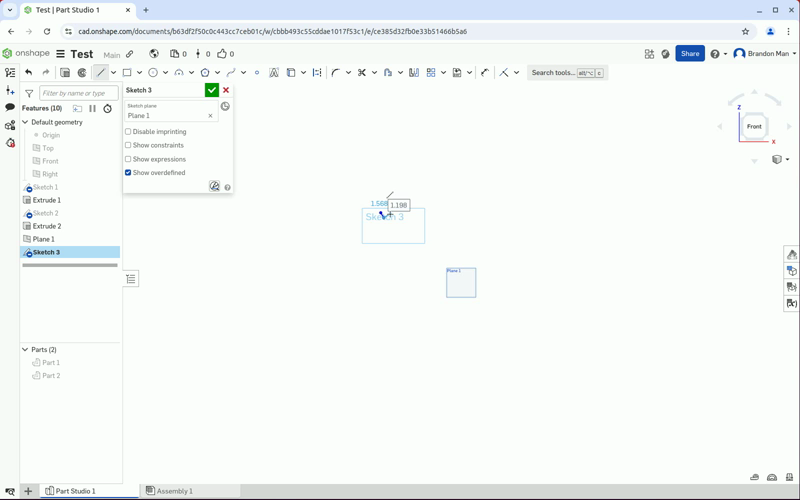
click(390, 213)
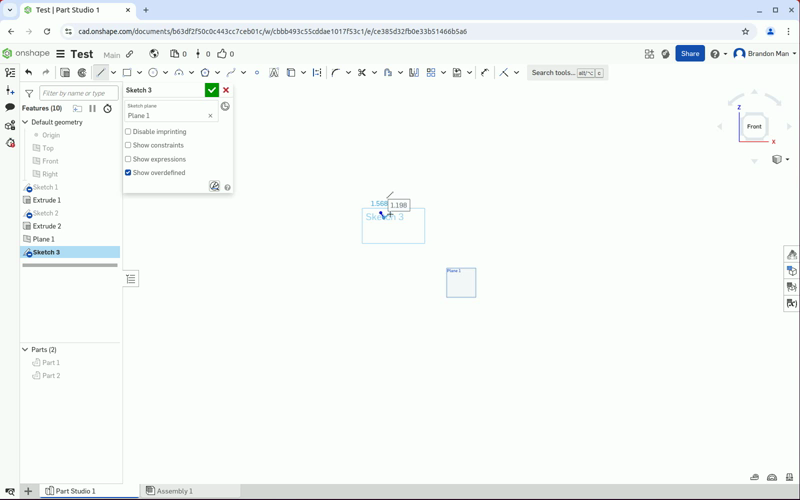
key_up(shift)
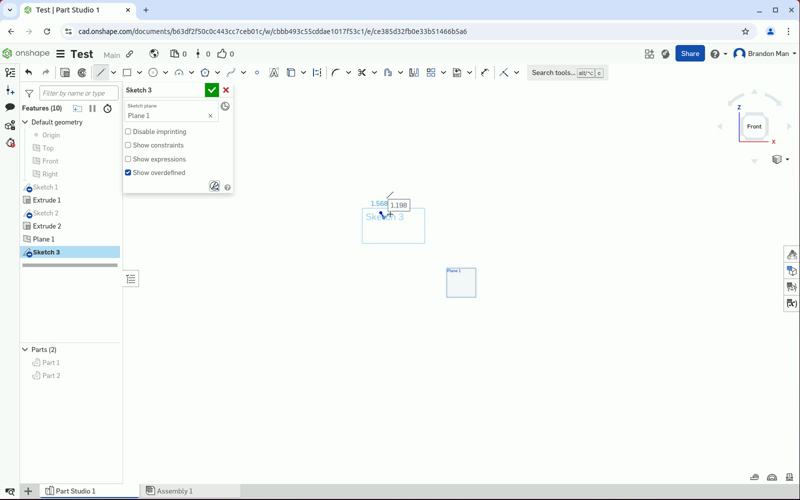
key_down(shift)
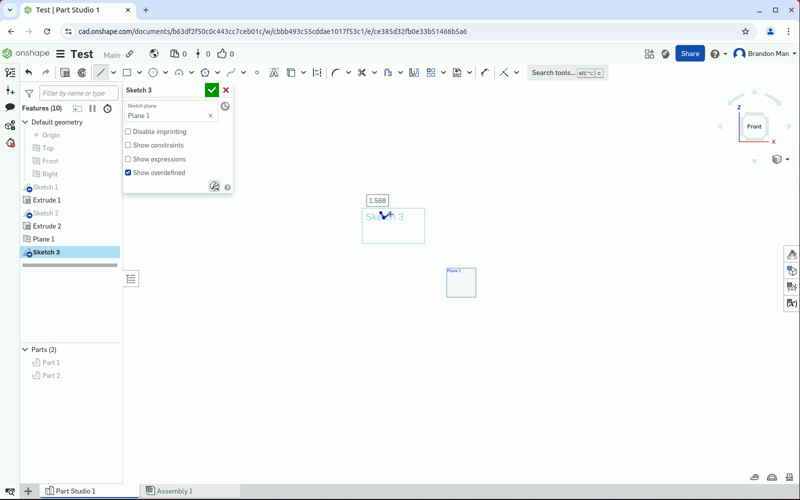
mouse_move(420, 213)
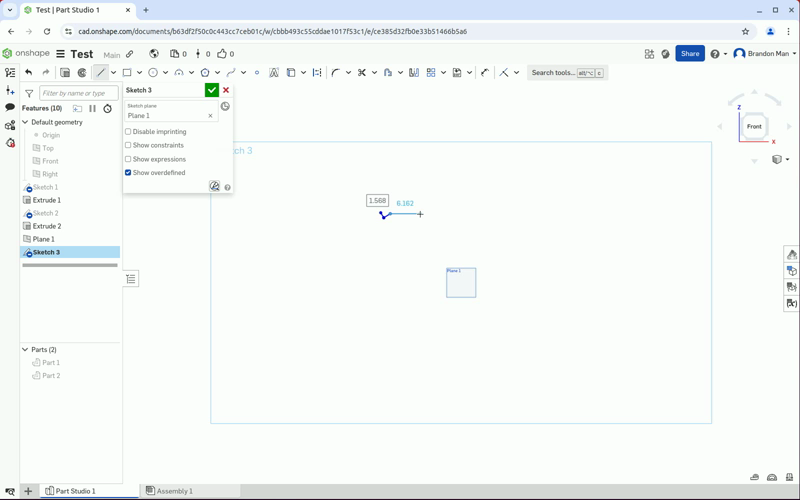
mouse_move(390, 207)
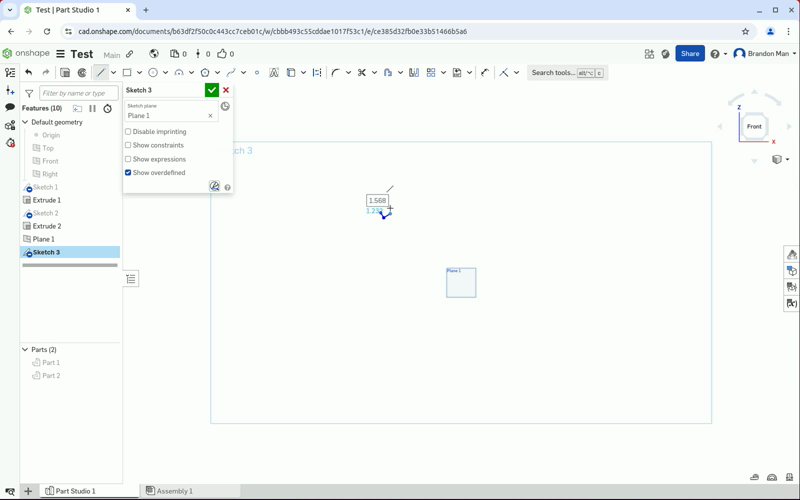
scroll(6)
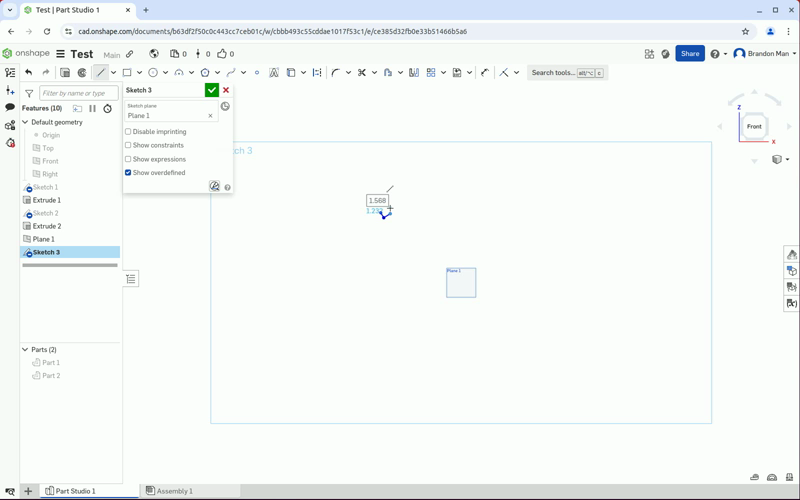
scroll(6)
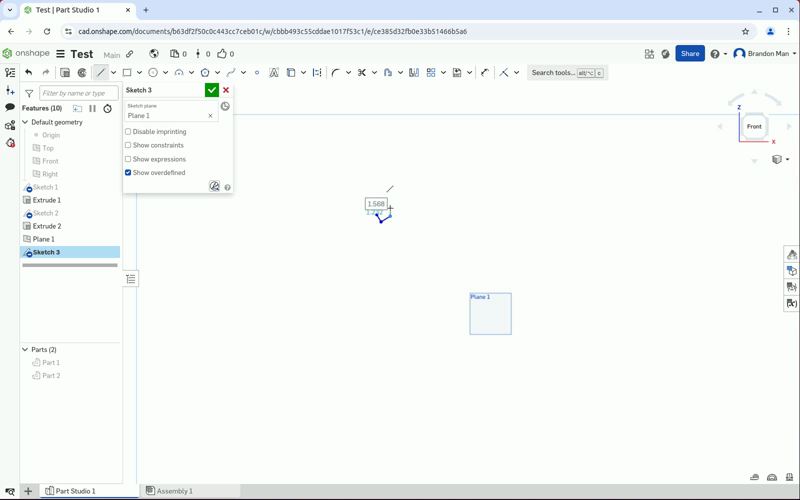
scroll(6)
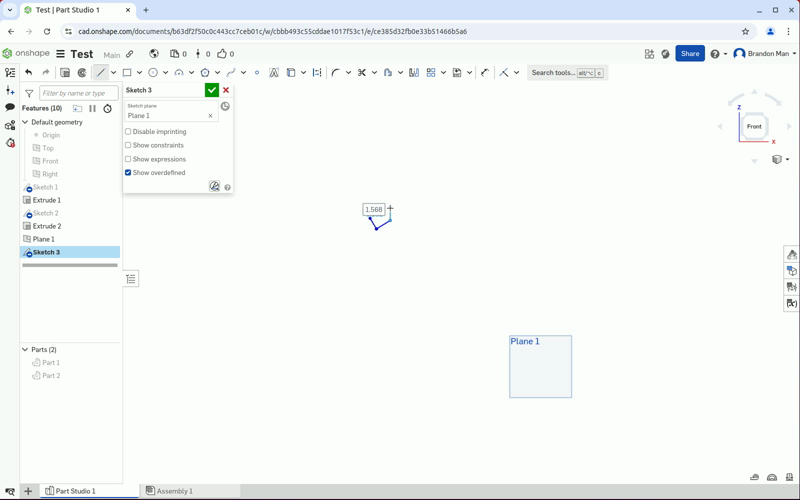
scroll(6)
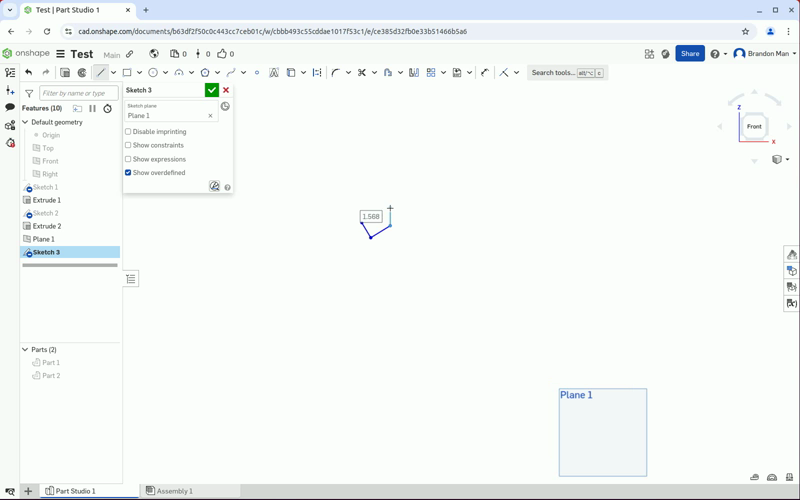
scroll(6)
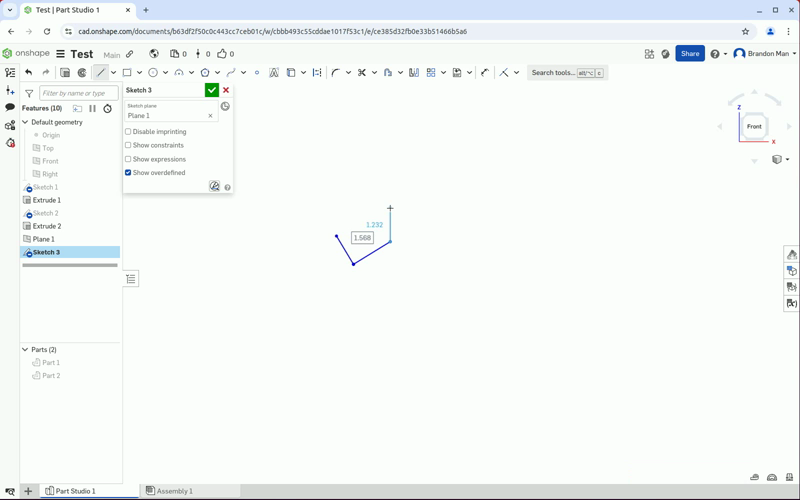
scroll(6)
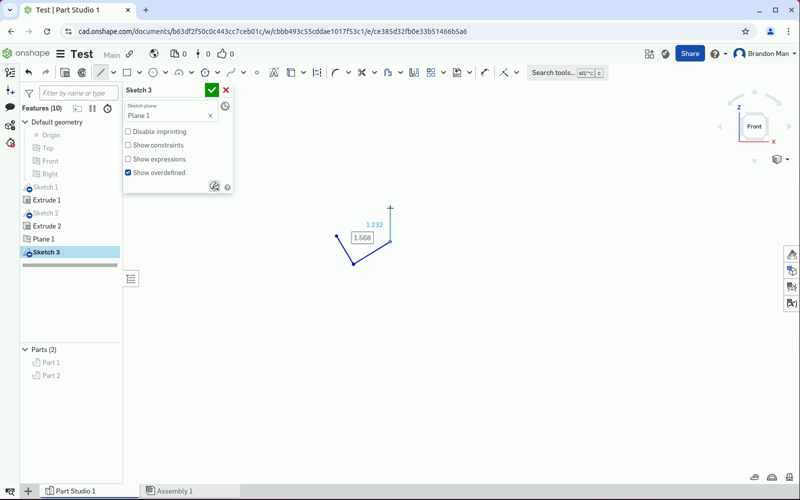
scroll(6)
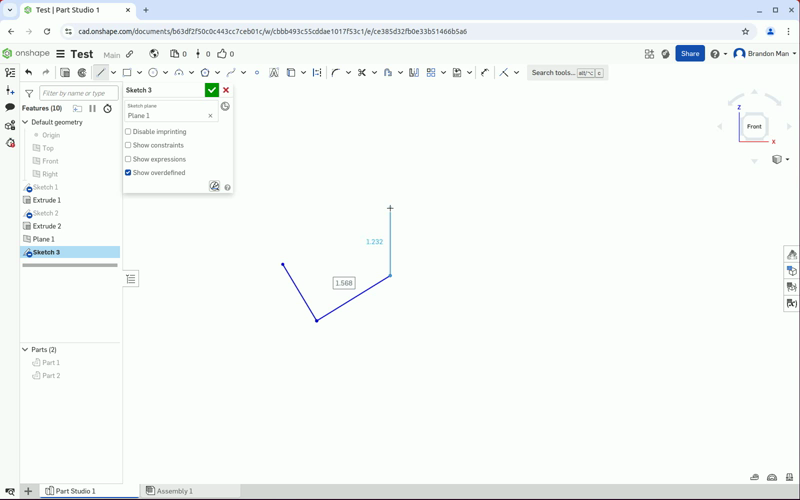
click(390, 207)
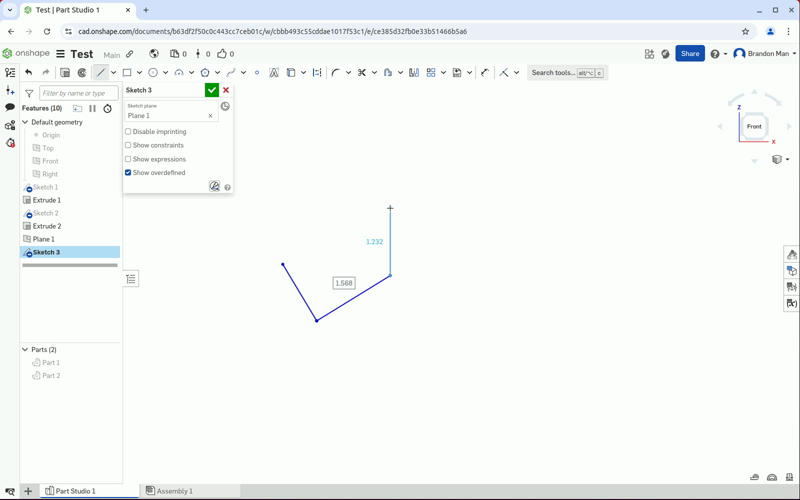
scroll(-6)
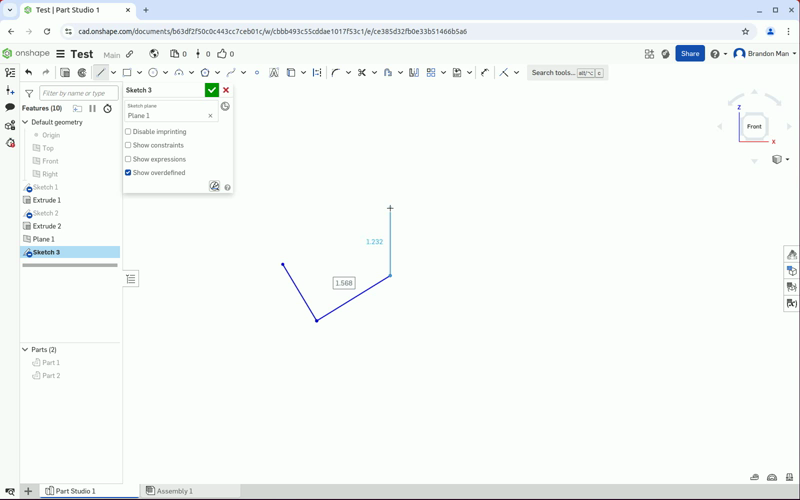
scroll(-6)
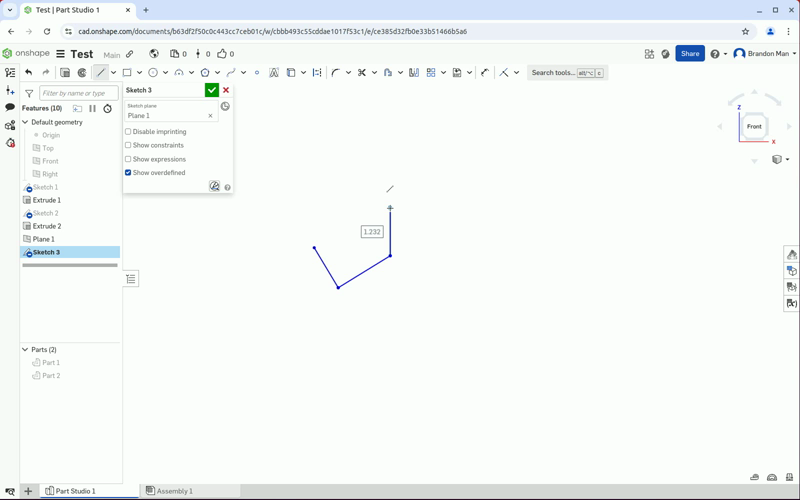
scroll(-6)
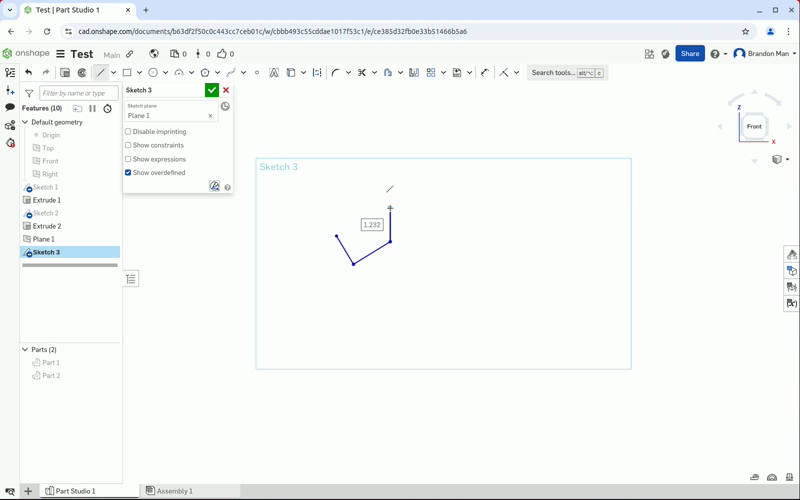
scroll(-6)
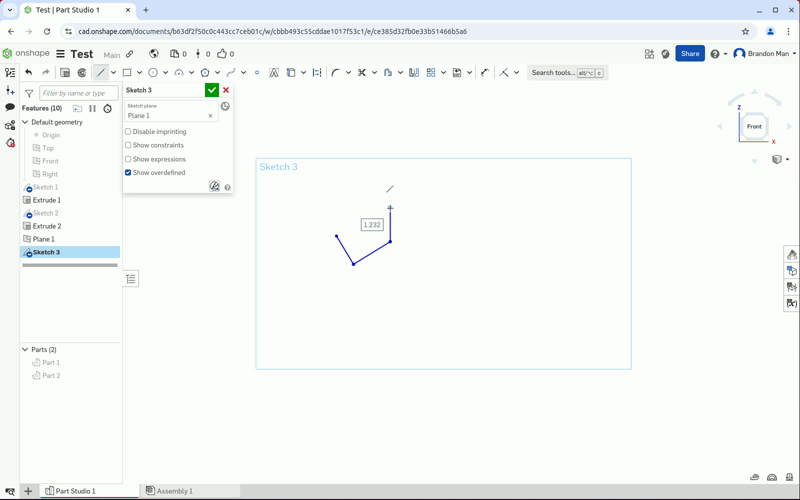
scroll(-6)
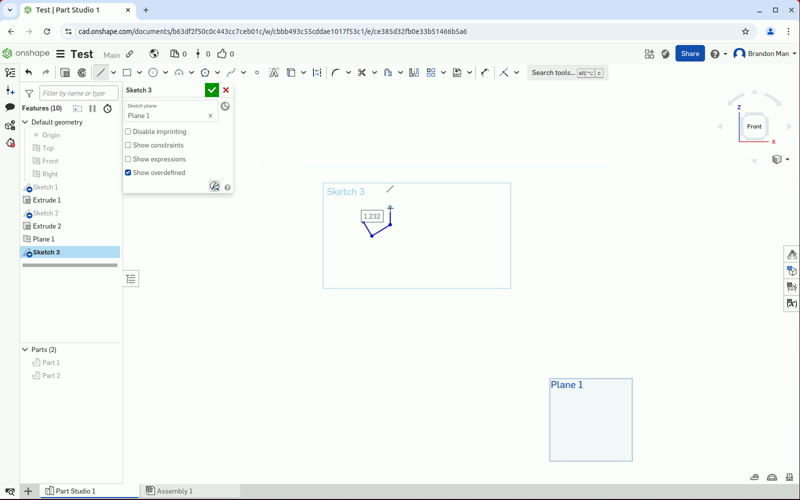
scroll(-6)
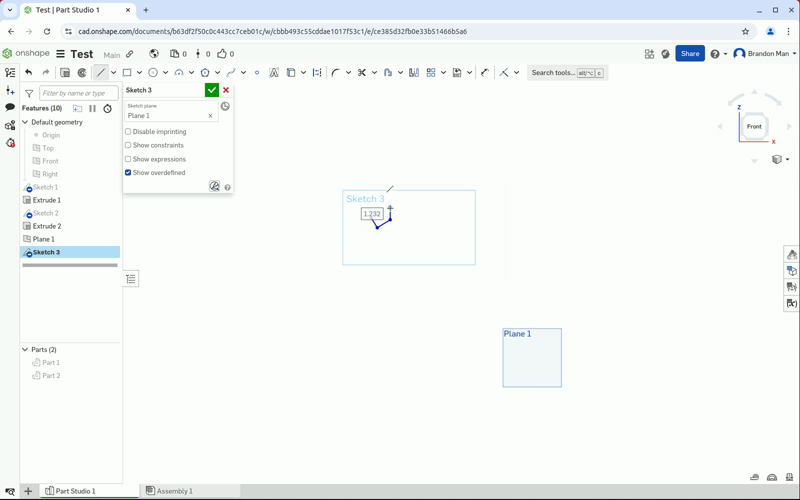
scroll(-6)
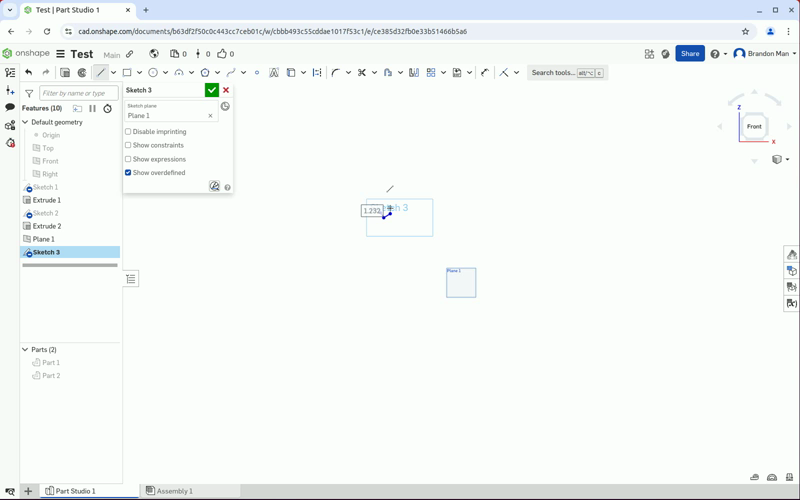
key_up(shift)
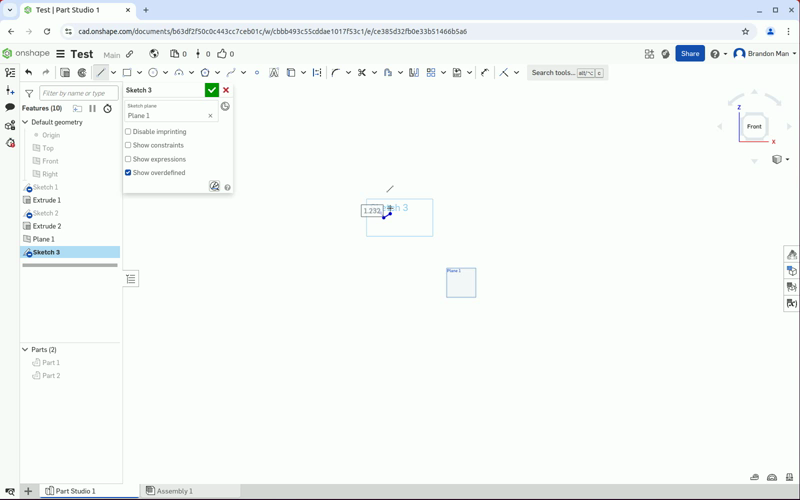
mouse_move(420, 207)
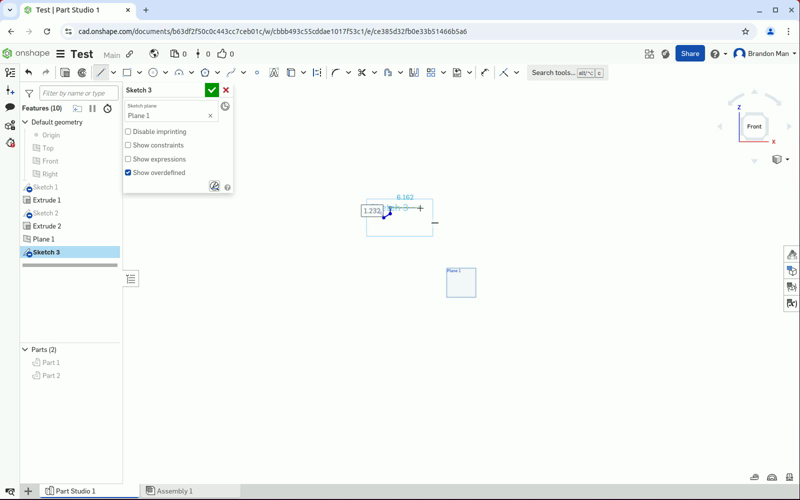
key_down(shift)
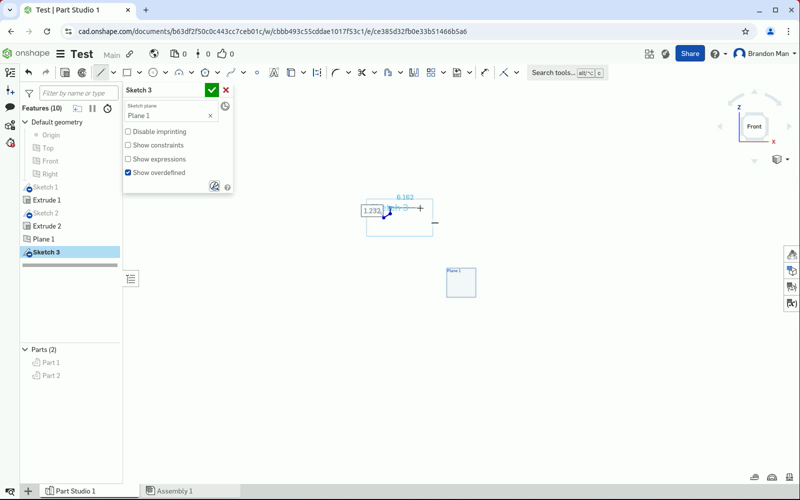
mouse_move(380, 212)
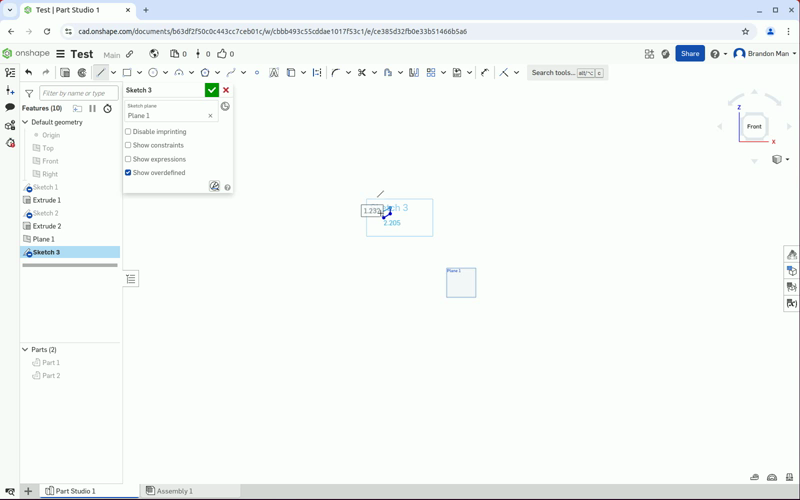
key_up(shift)
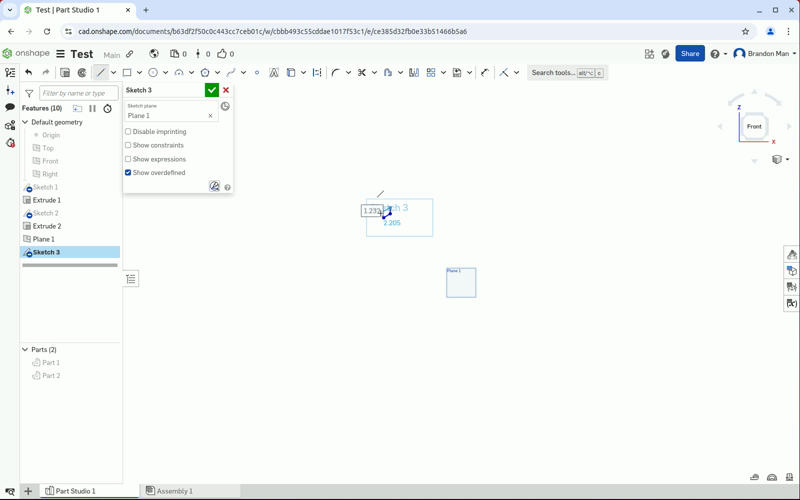
click(380, 212)
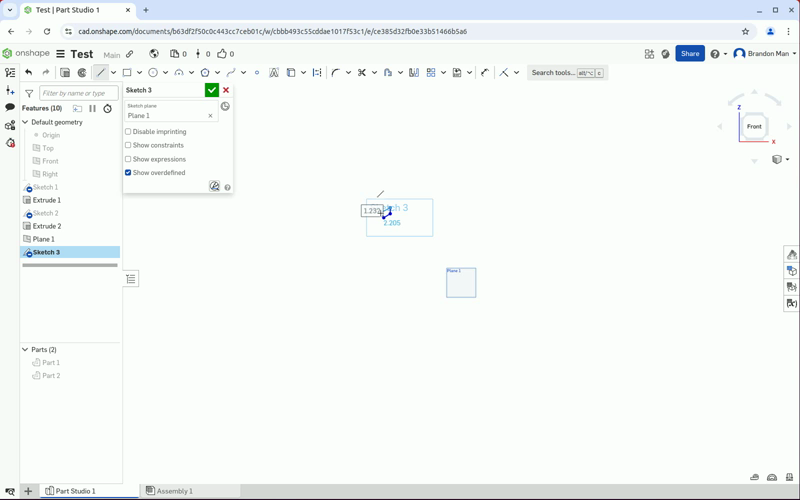
key(esc)
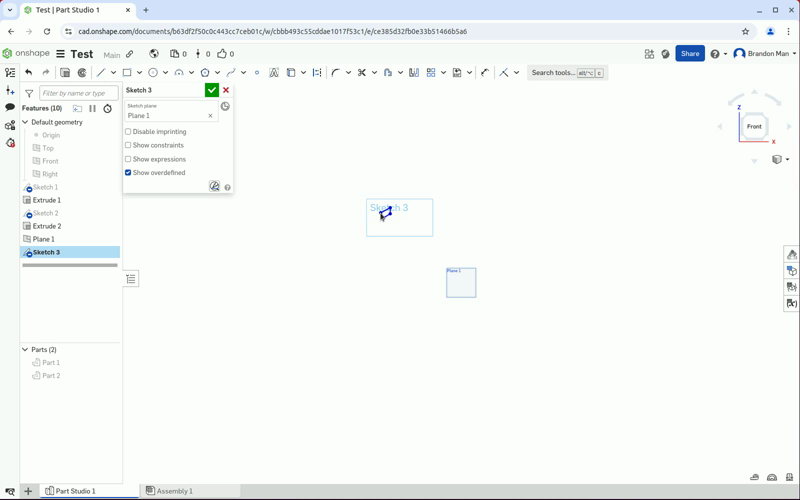
mouse_move(383, 212)
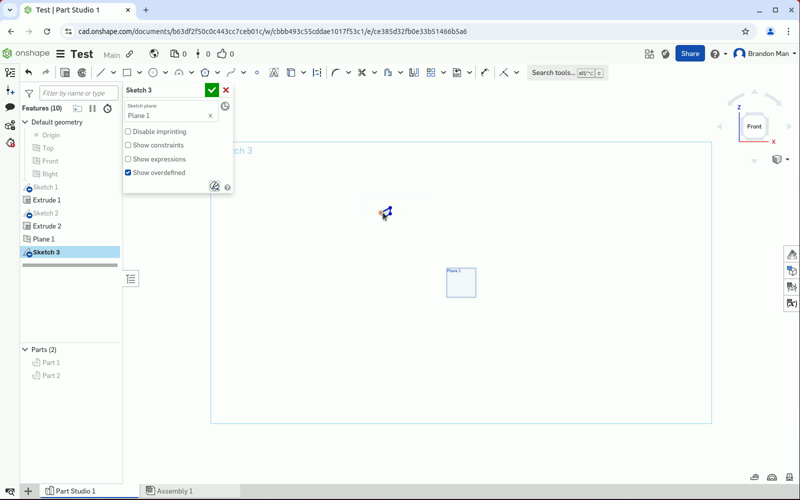
scroll(6)
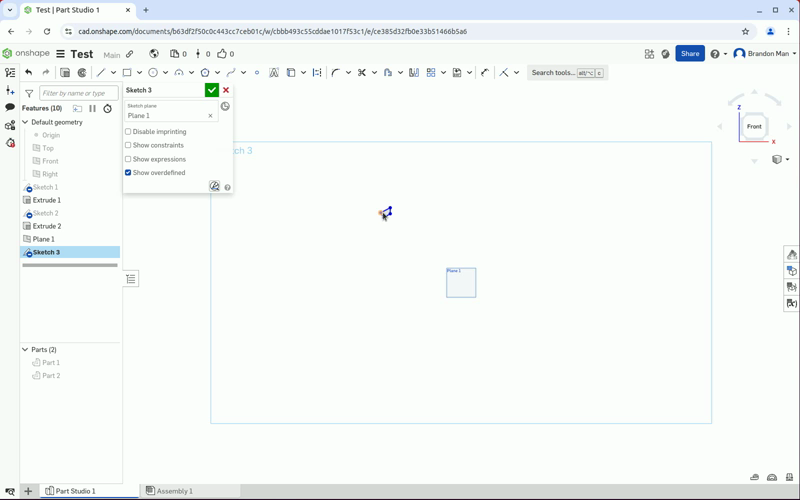
scroll(6)
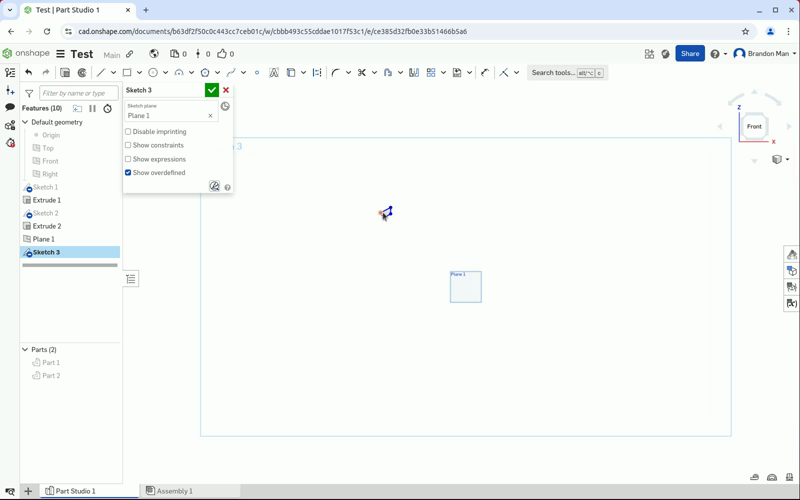
scroll(6)
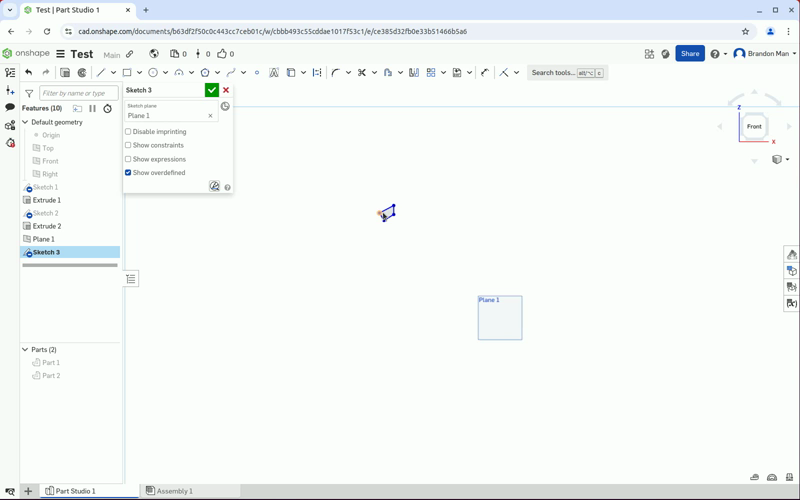
scroll(6)
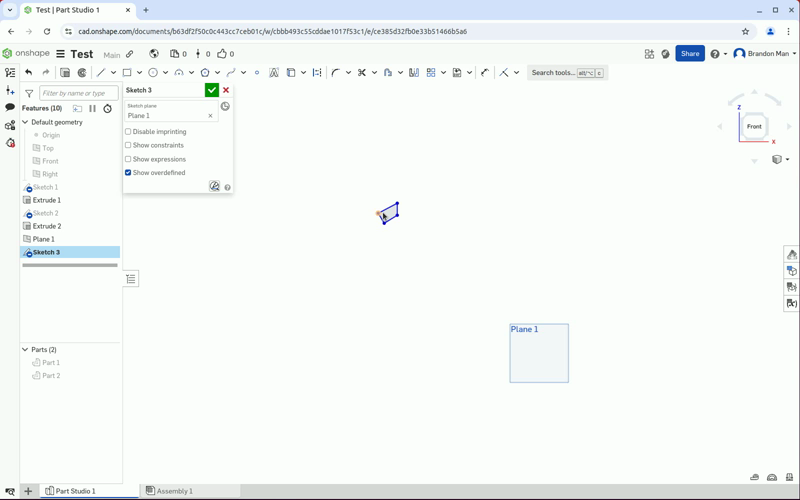
scroll(6)
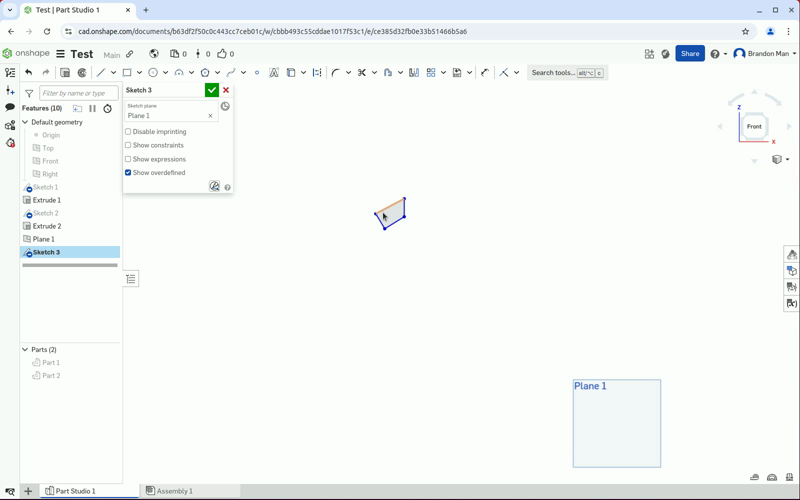
scroll(6)
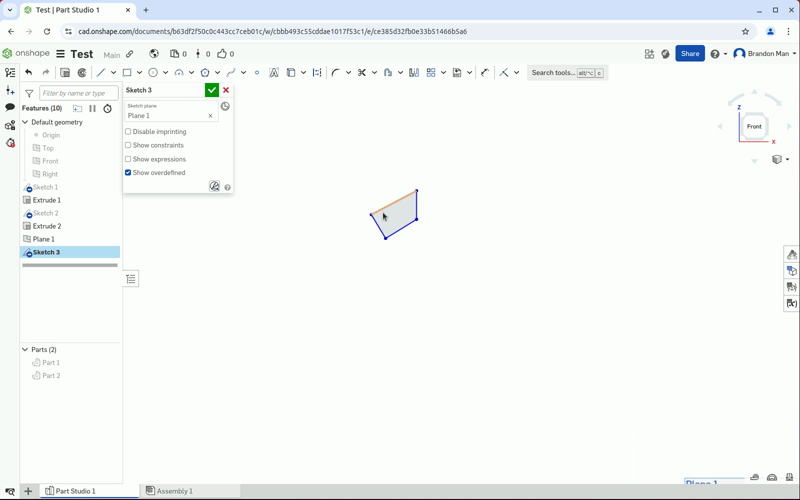
scroll(6)
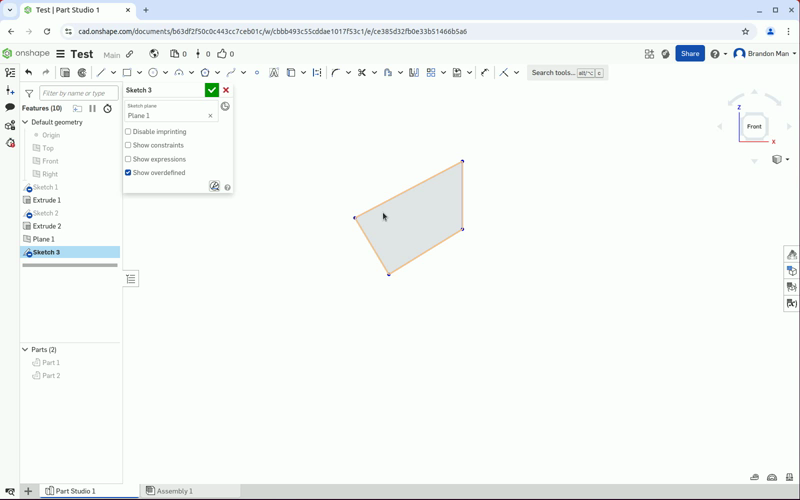
click(383, 212)
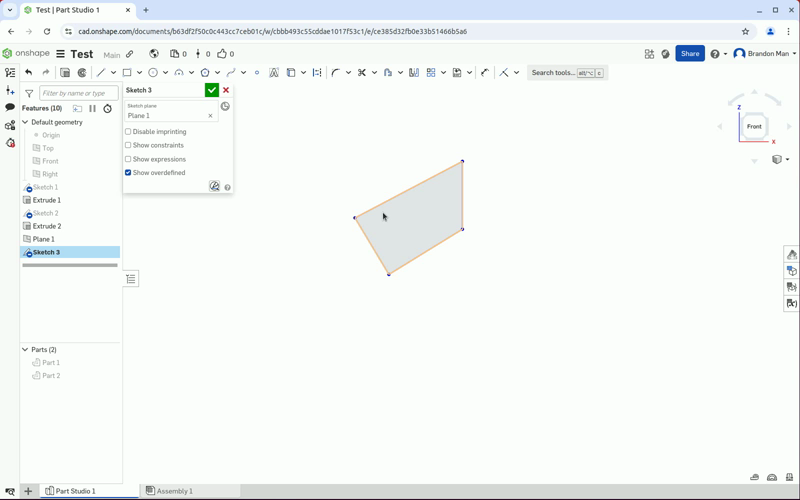
scroll(-6)
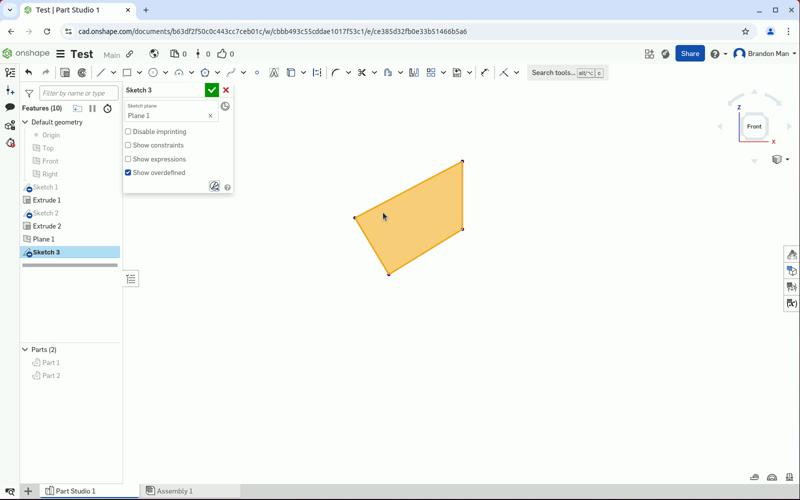
scroll(-6)
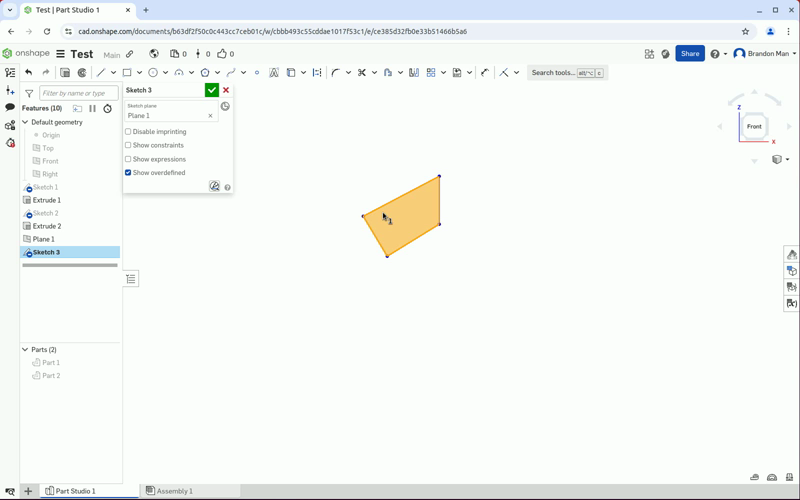
scroll(-6)
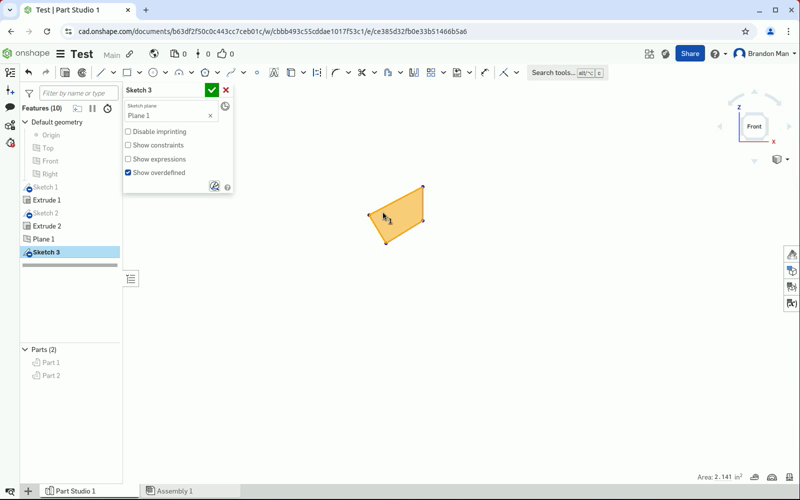
scroll(-6)
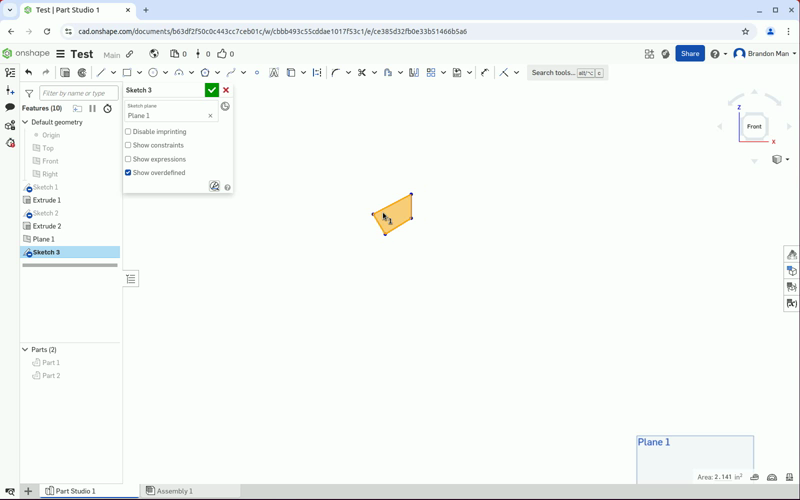
scroll(-6)
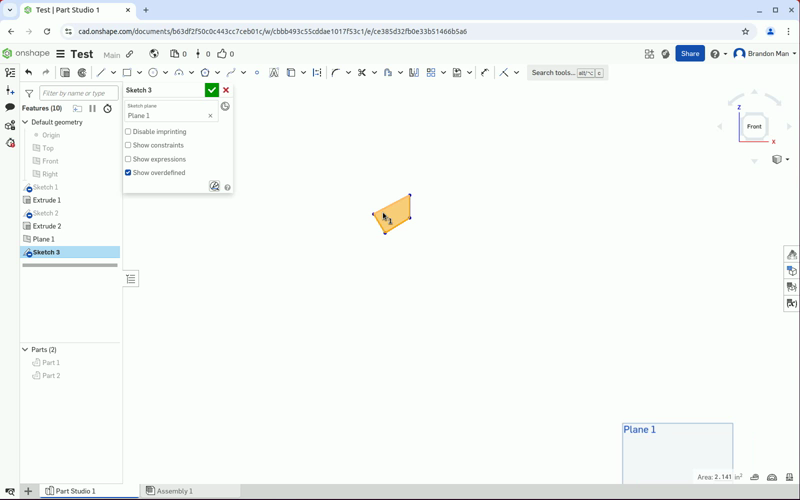
scroll(-6)
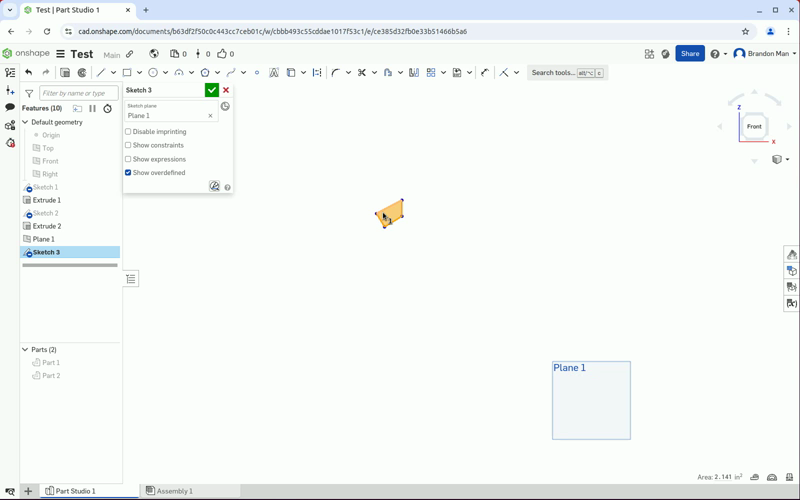
scroll(-6)
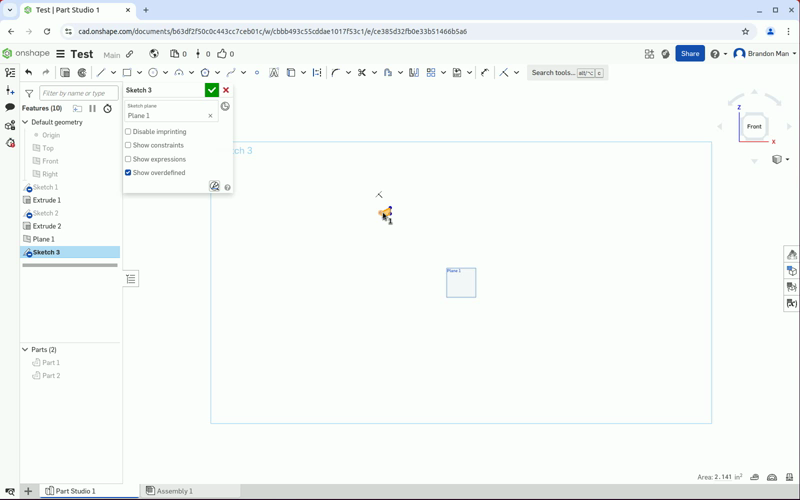
mouse_move(73, 352)
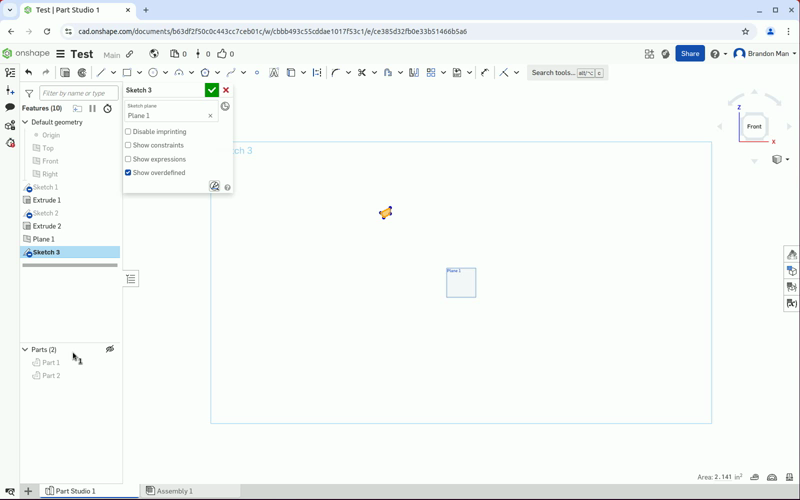
key(shift+y)
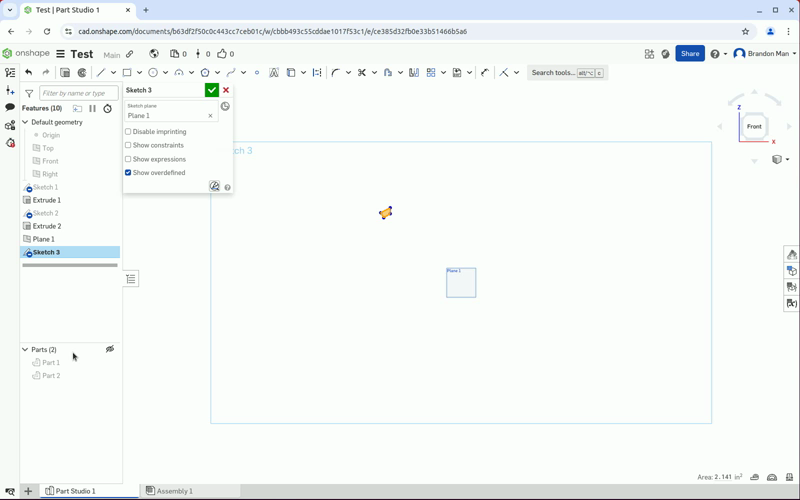
key(shift+e)
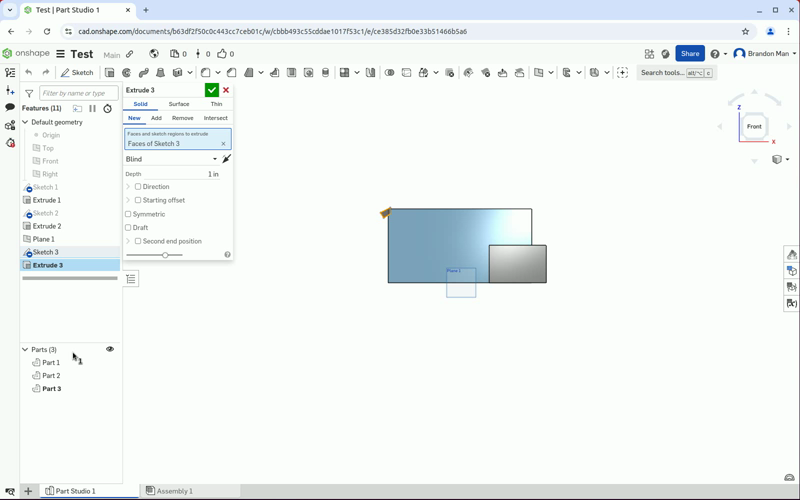
mouse_move(143, 106)
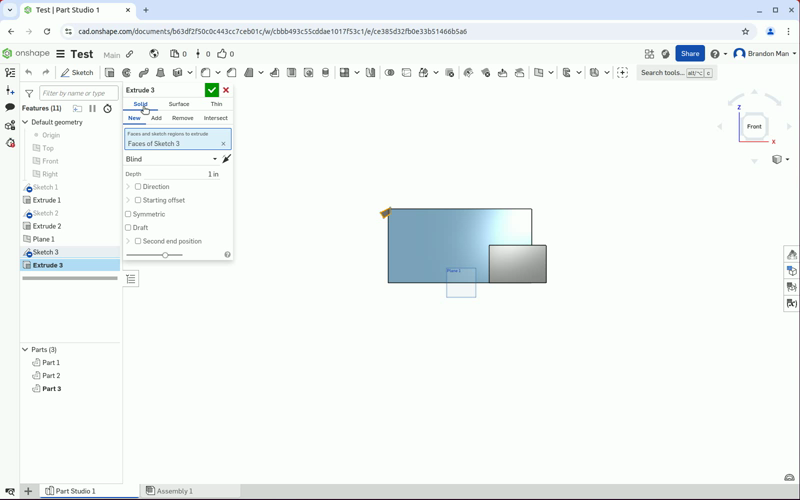
click(143, 106)
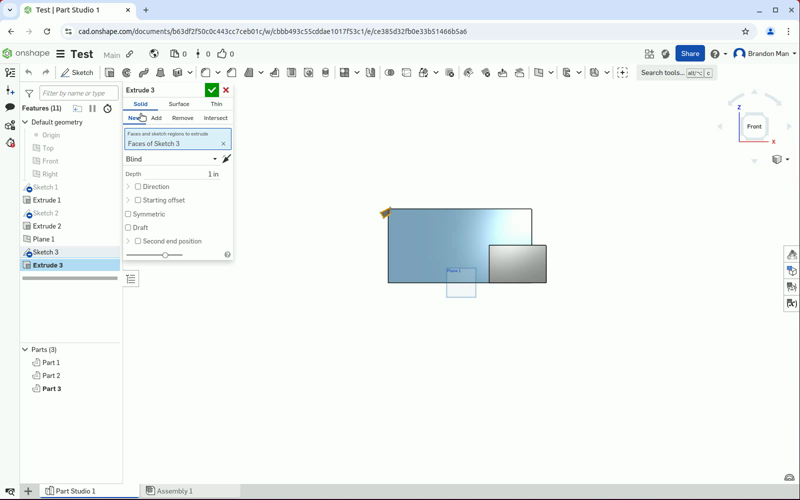
mouse_move(137, 120)
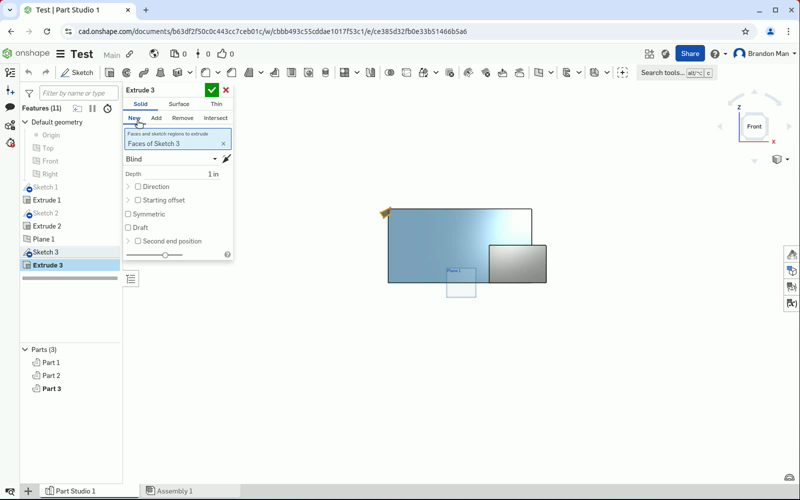
click(137, 120)
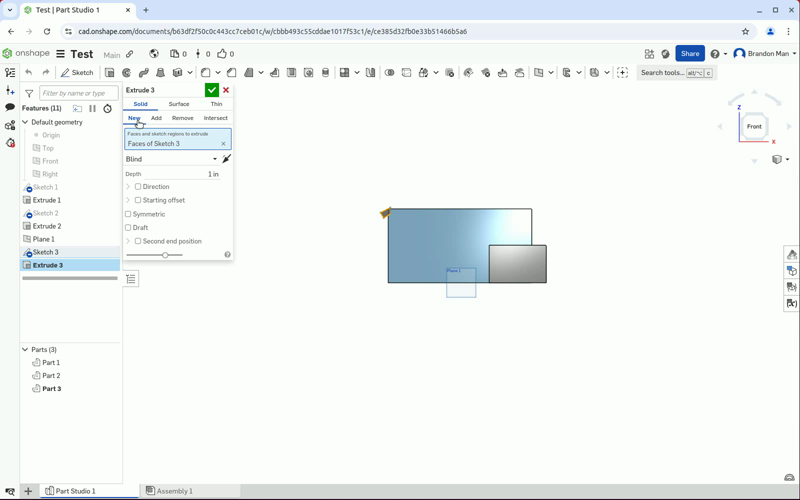
key(tab, 4)
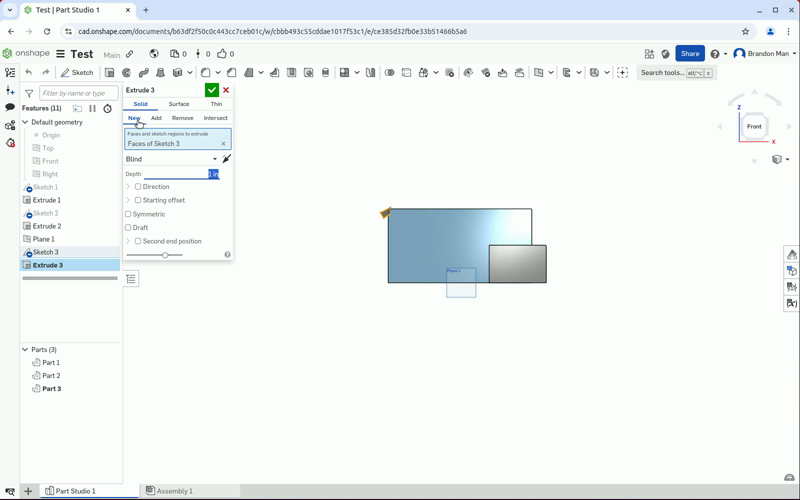
text(1.685)
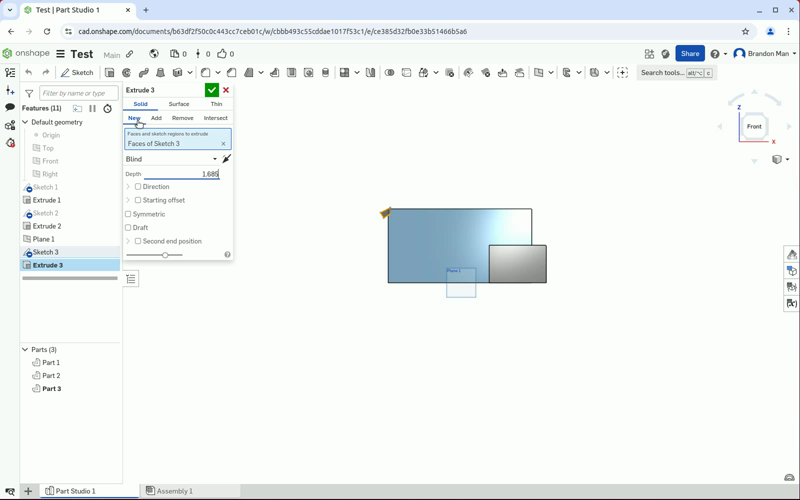
key(enter)
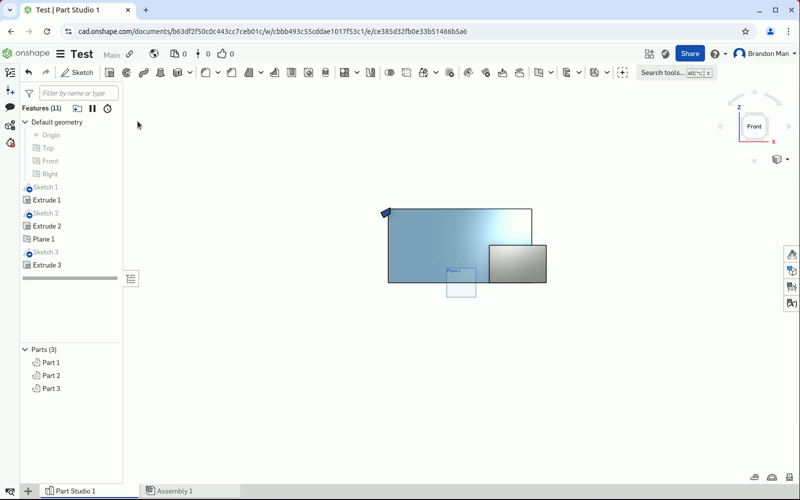
key(shift+h)
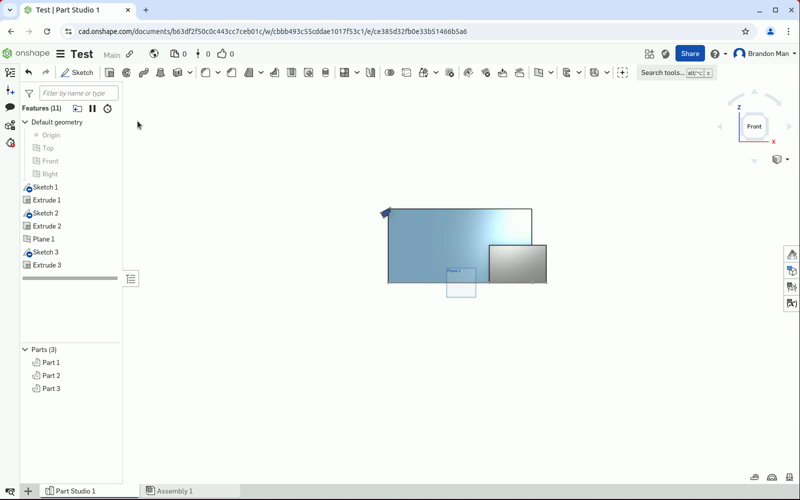
key(shift+h)
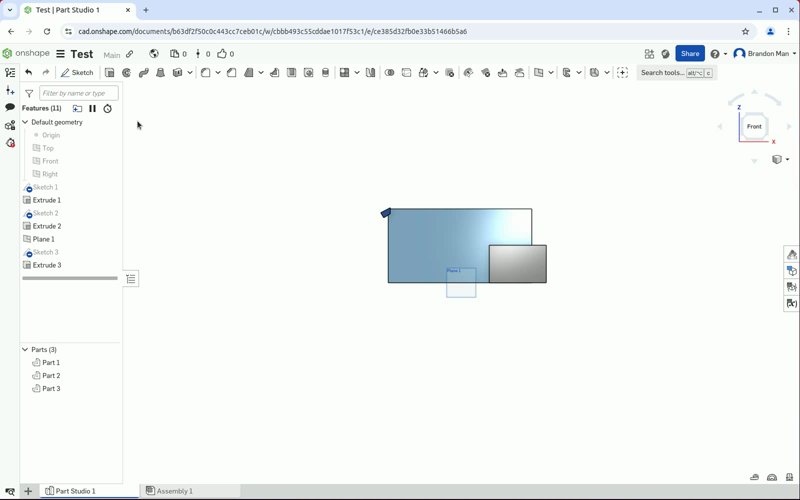
mouse_move(73, 189)
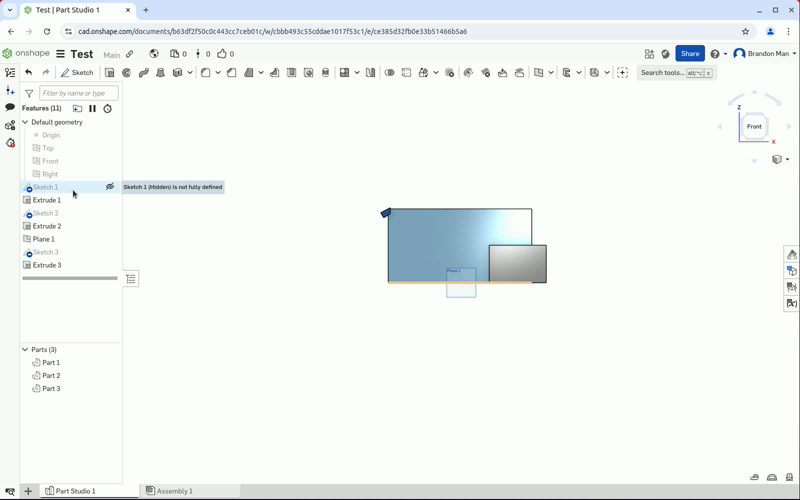
click(73, 189)
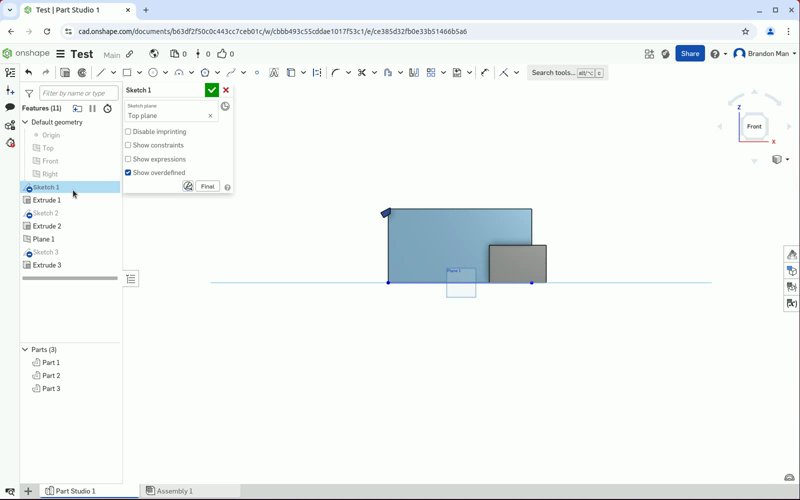
mouse_move(229, 92)
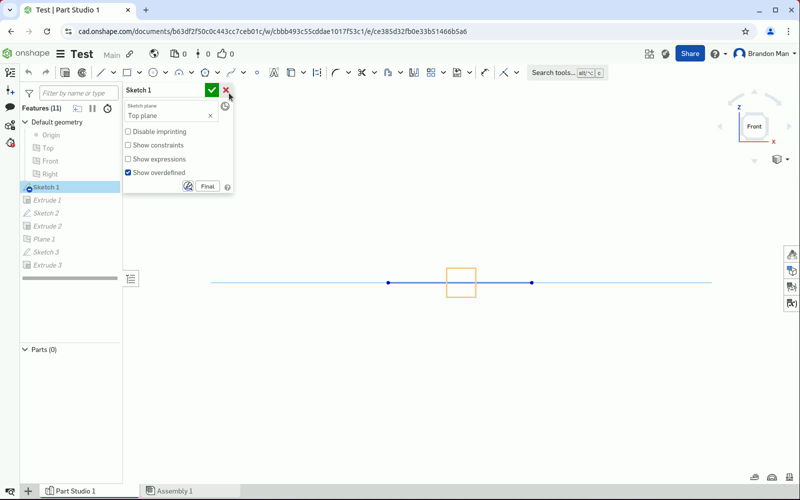
click(229, 92)
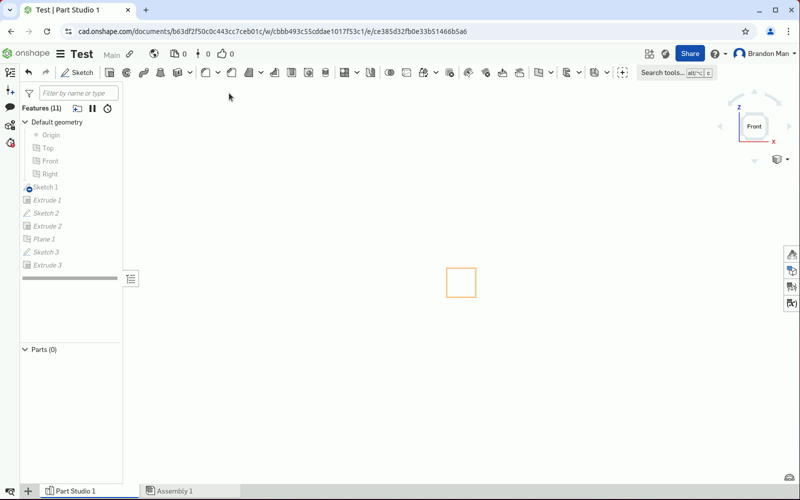
key(shift+s)
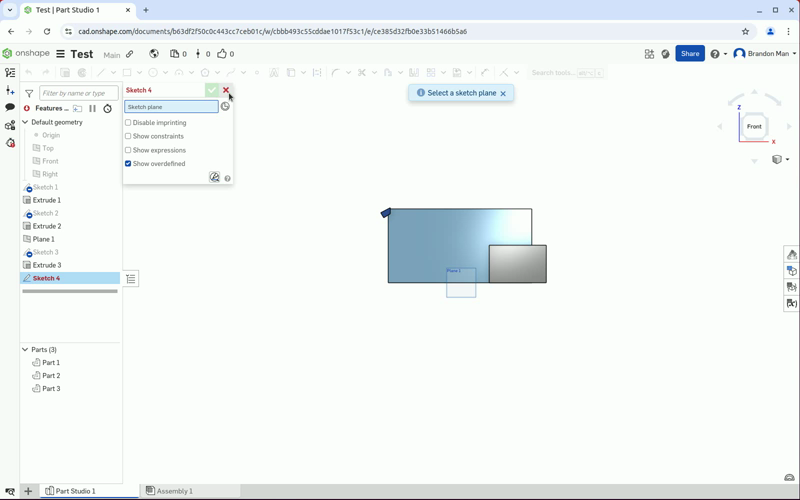
mouse_move(73, 241)
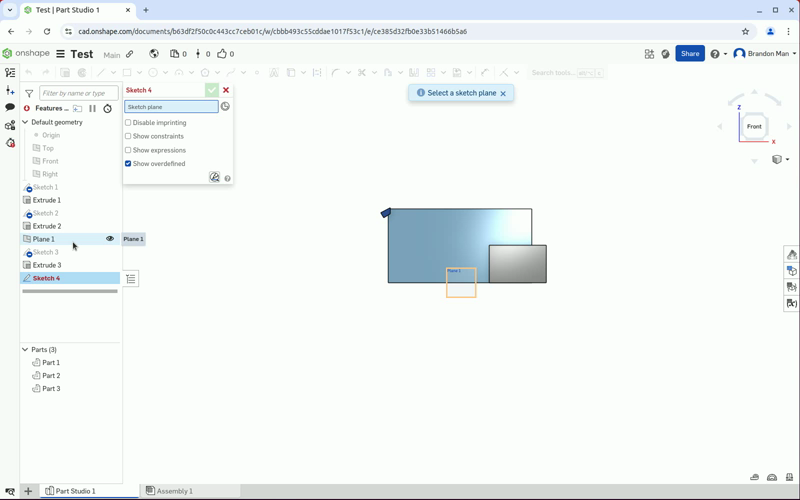
click(73, 241)
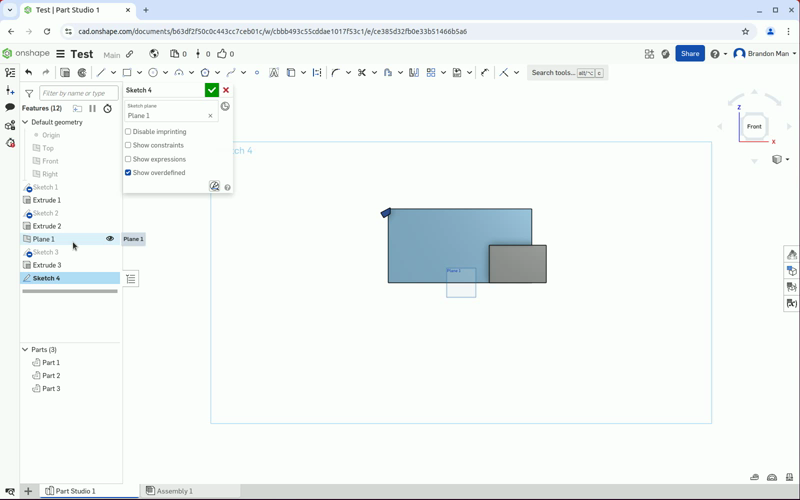
mouse_move(73, 352)
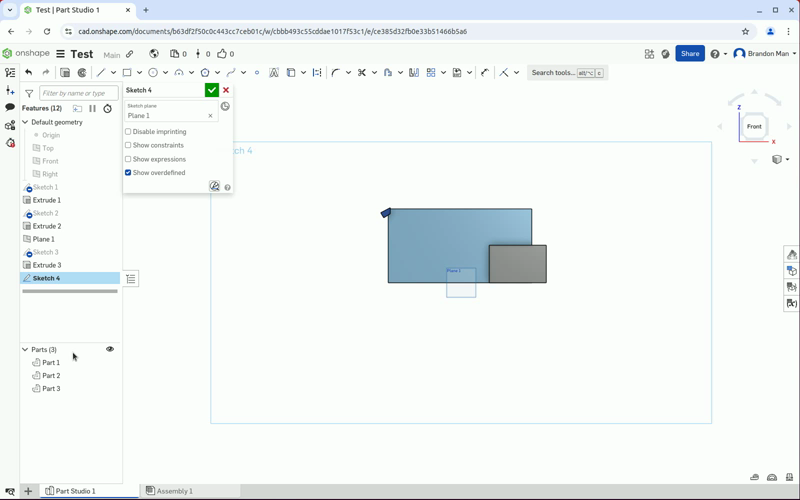
key(y)
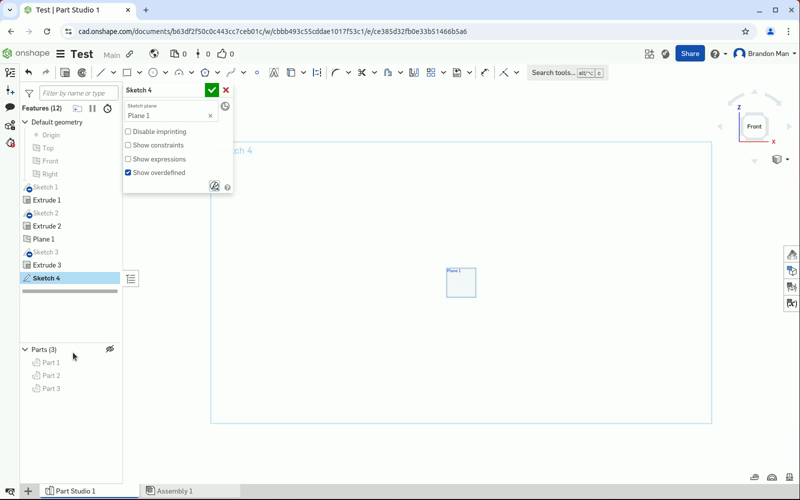
key(l)
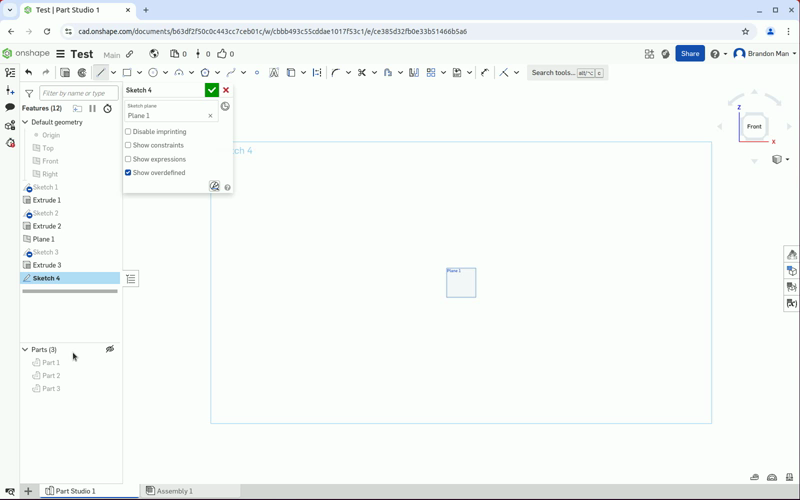
key_down(shift)
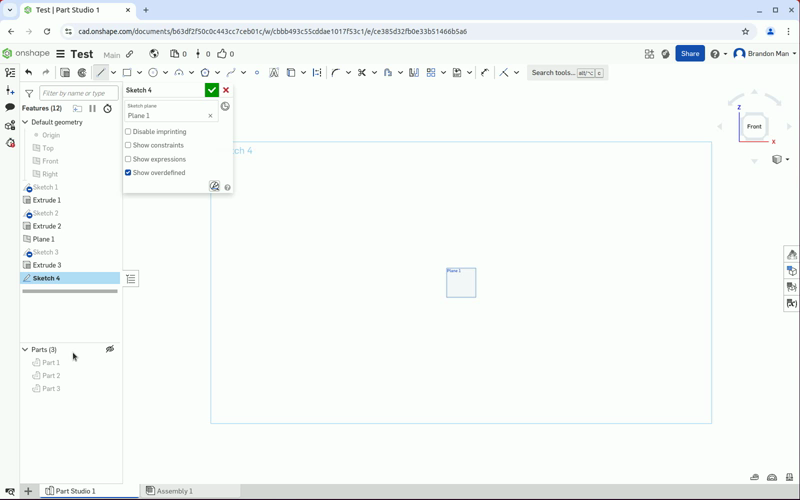
mouse_move(533, 213)
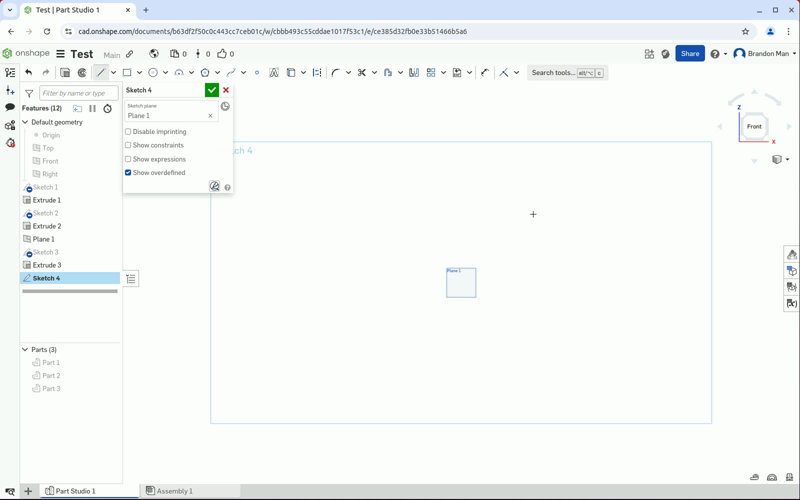
click(533, 213)
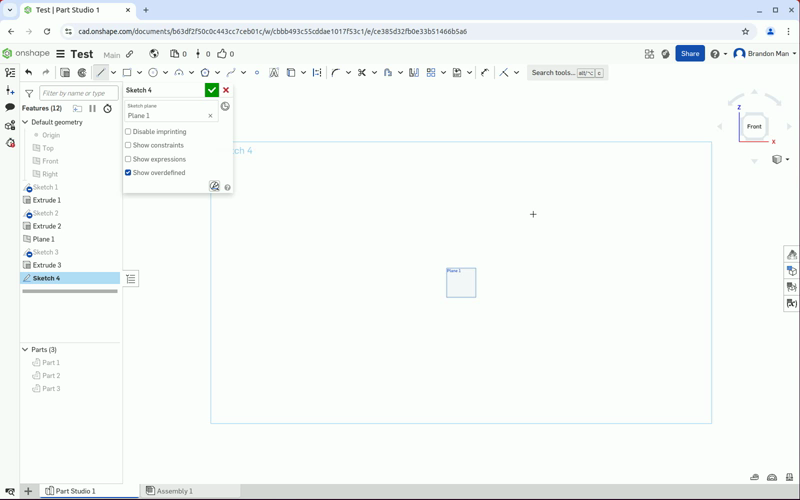
key_up(shift)
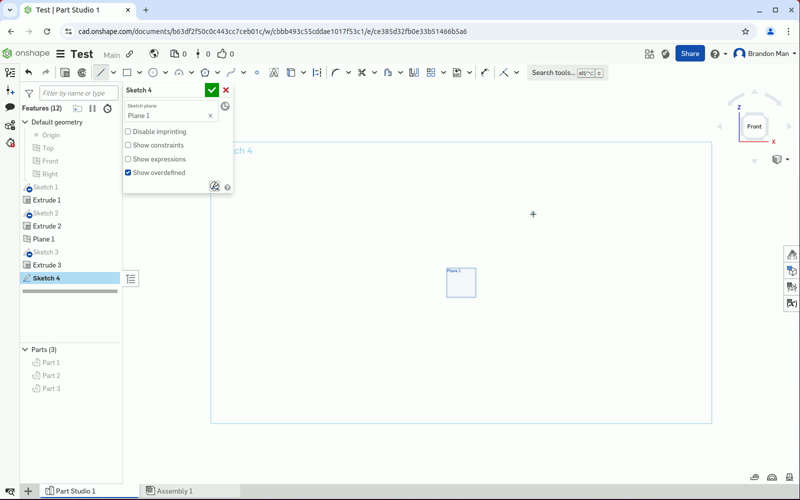
key_down(shift)
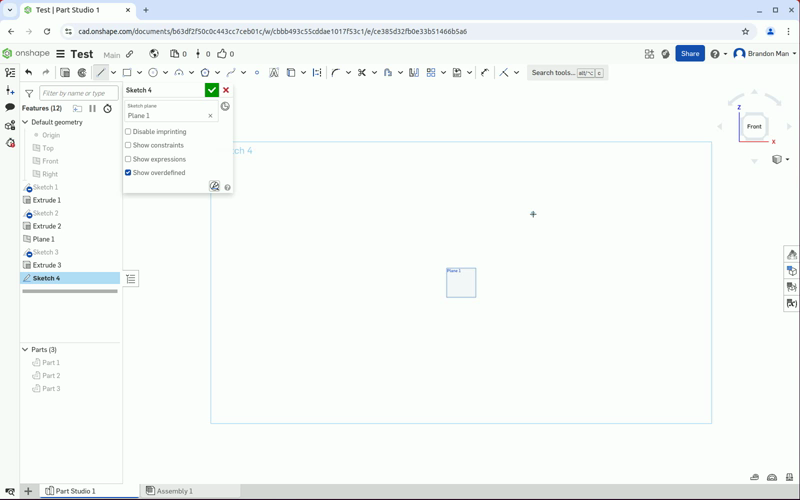
mouse_move(563, 213)
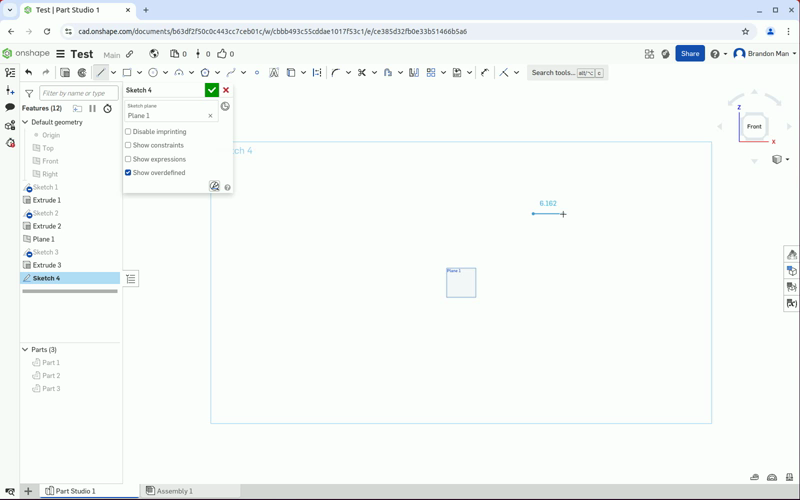
mouse_move(540, 217)
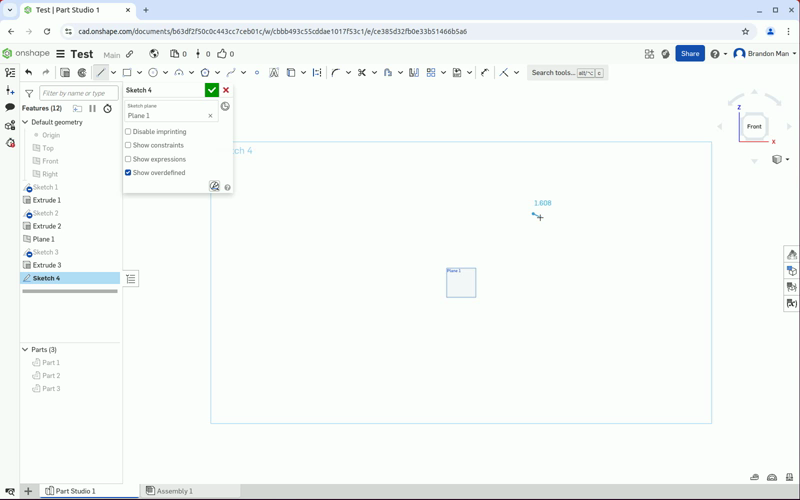
scroll(6)
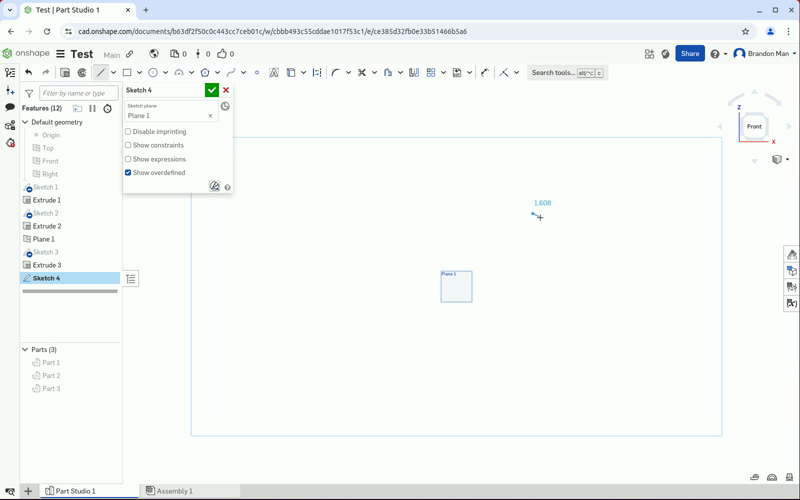
scroll(6)
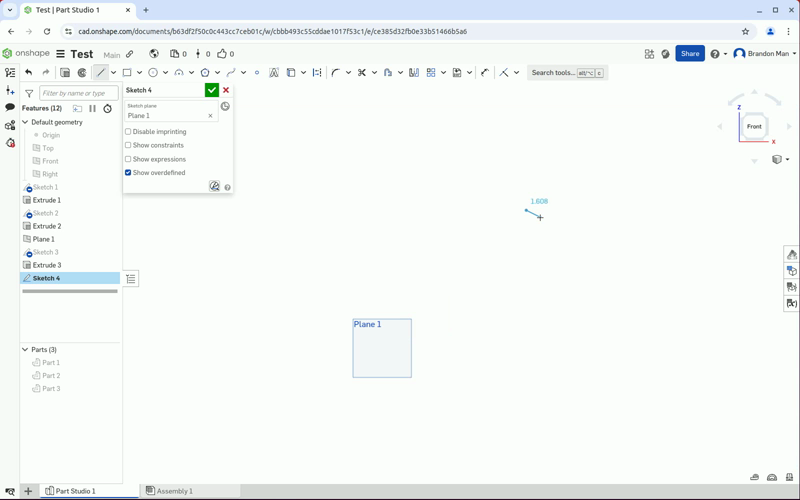
scroll(6)
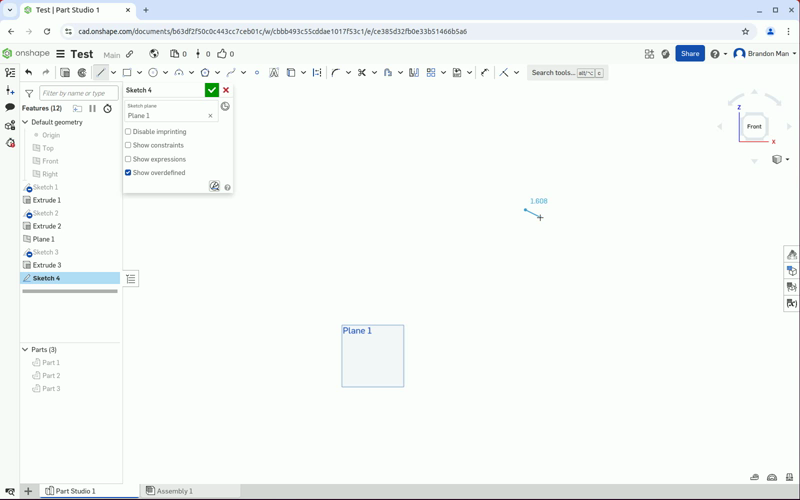
scroll(6)
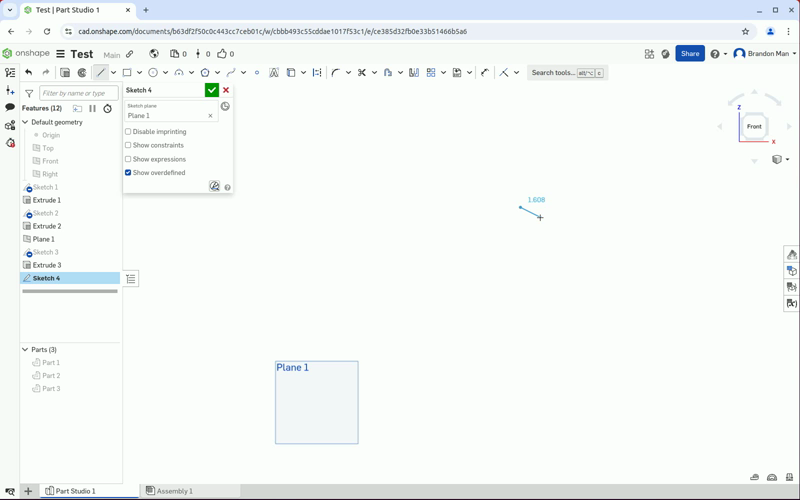
scroll(6)
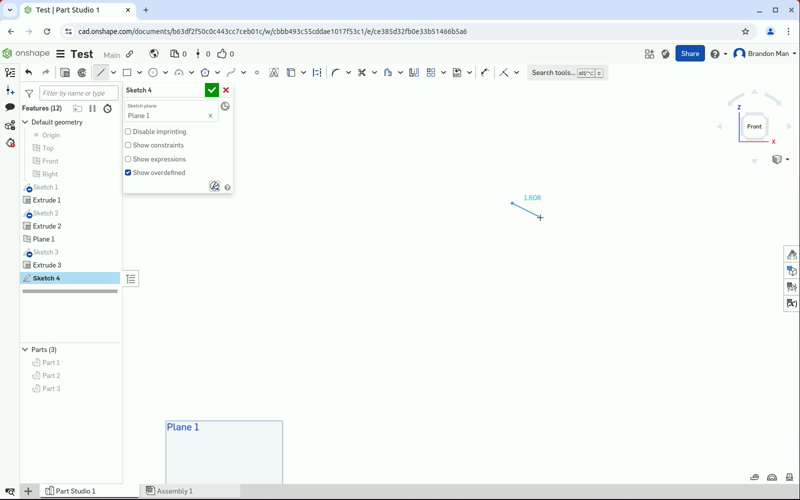
scroll(6)
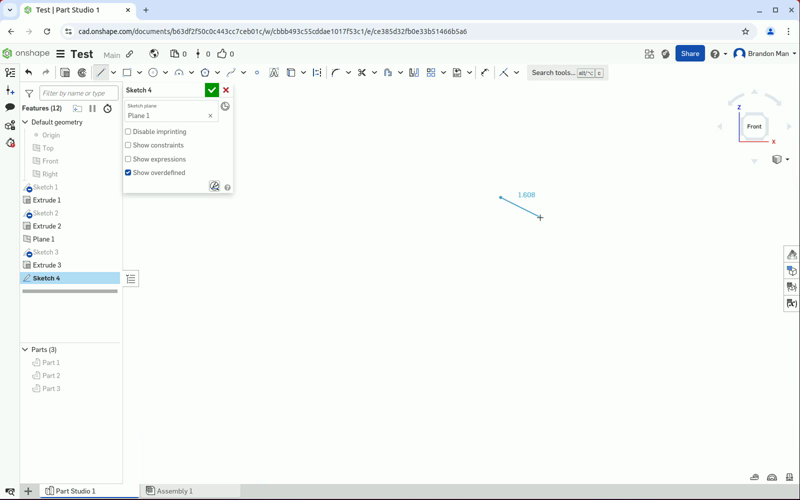
scroll(6)
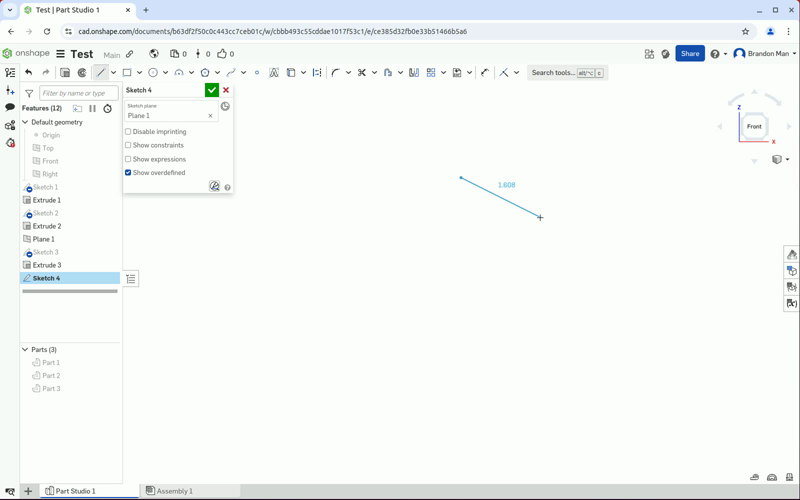
click(540, 217)
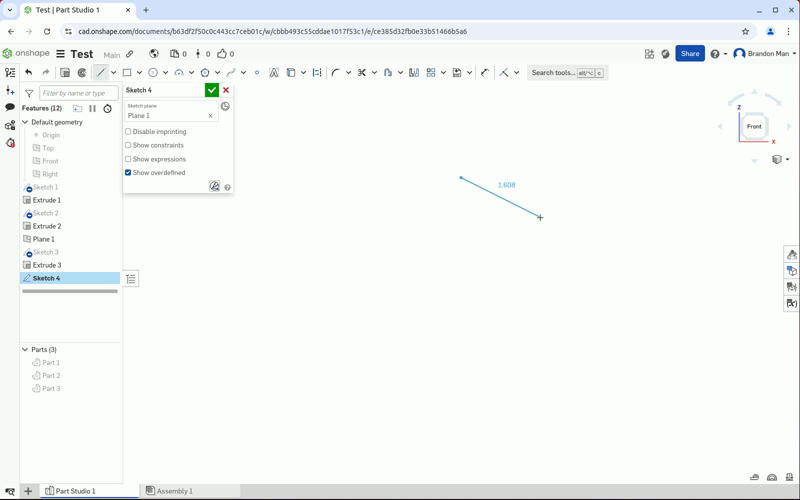
scroll(-6)
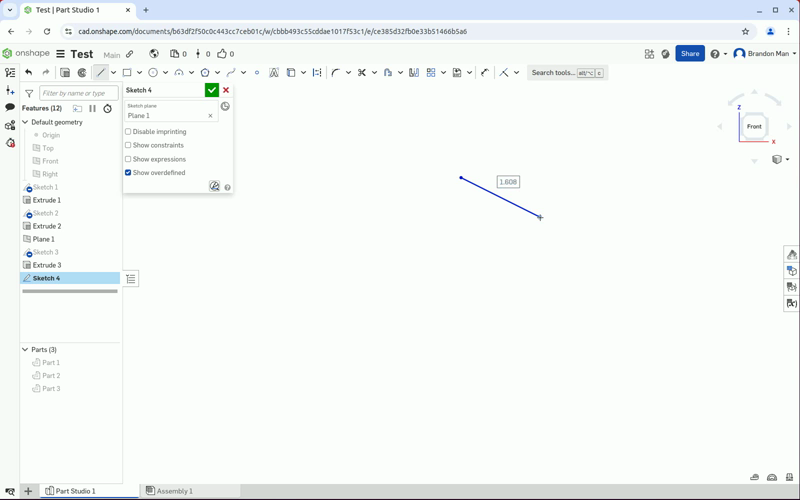
scroll(-6)
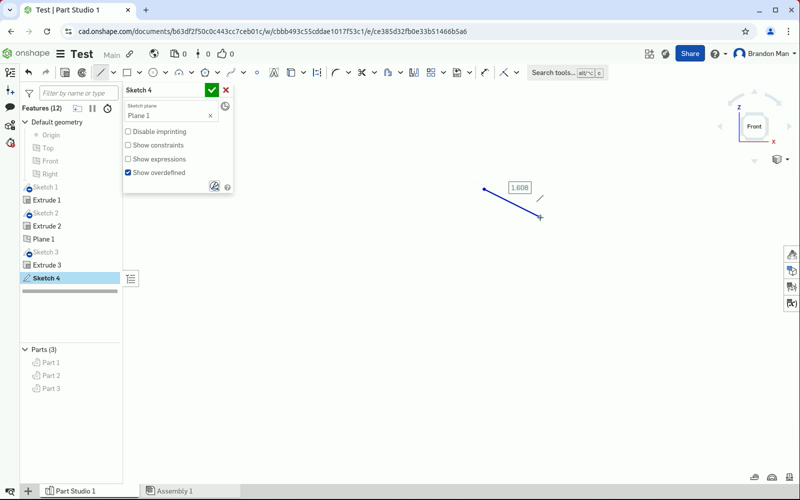
scroll(-6)
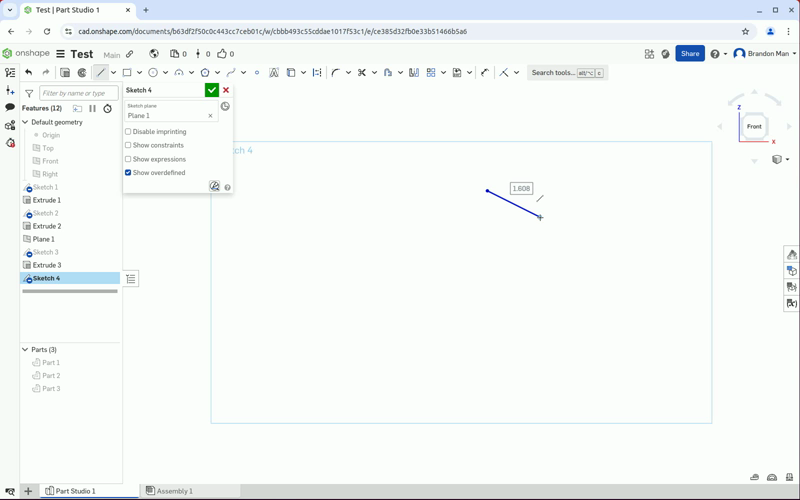
scroll(-6)
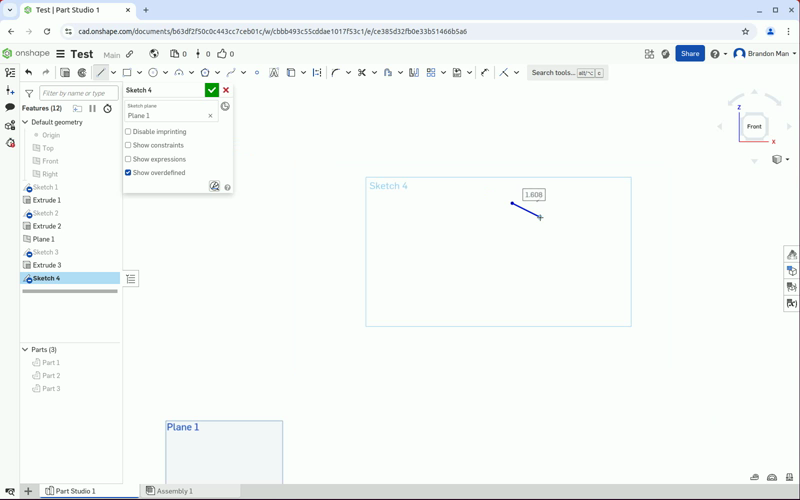
scroll(-6)
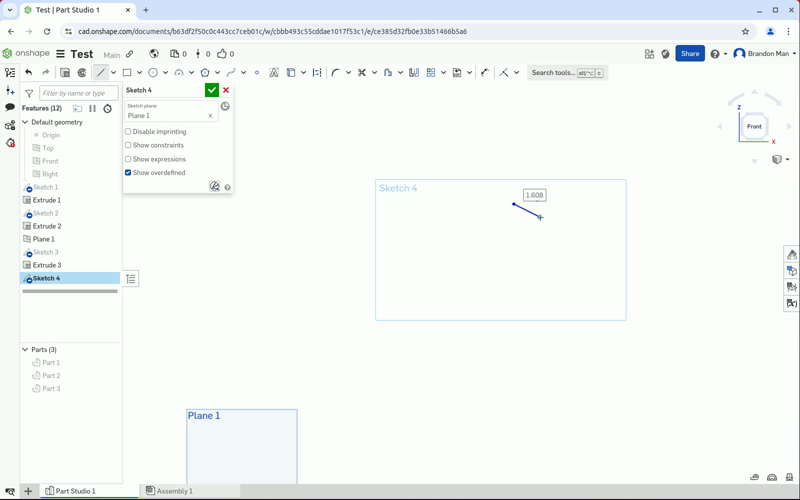
scroll(-6)
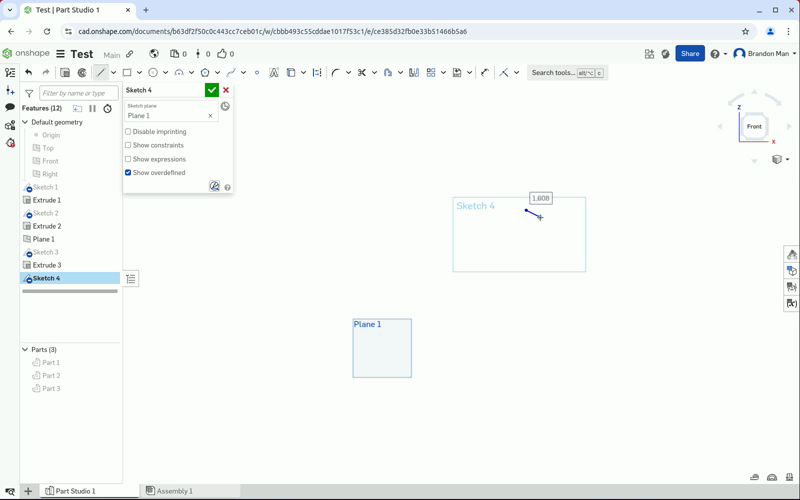
scroll(-6)
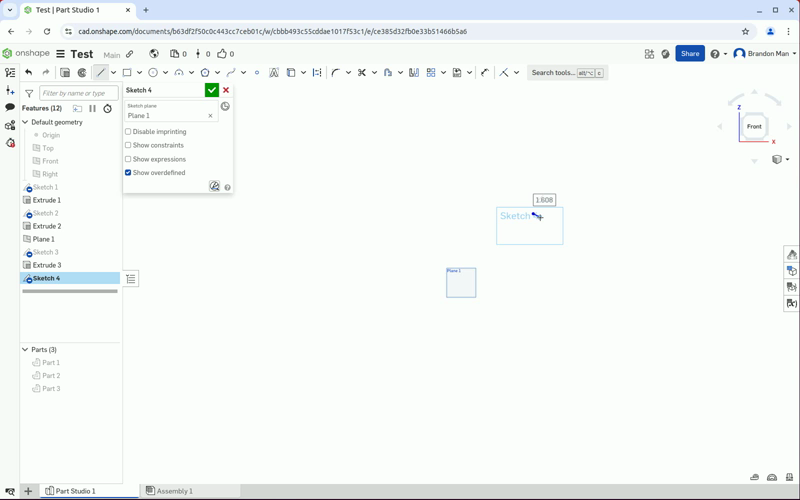
key_up(shift)
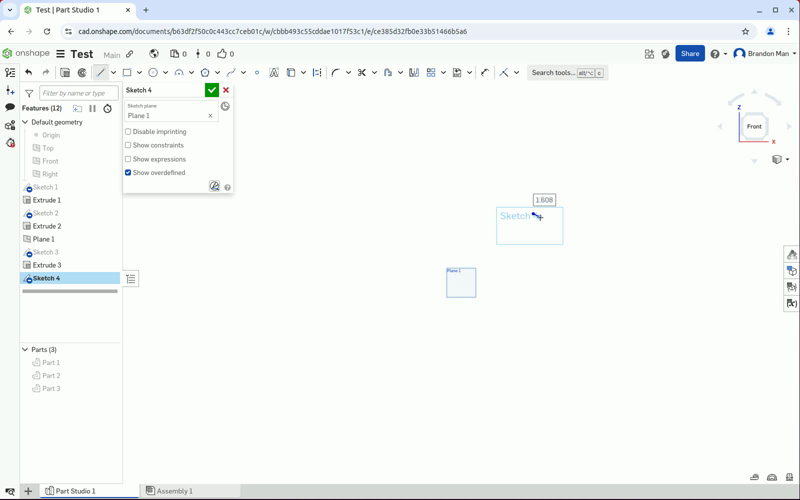
key_down(shift)
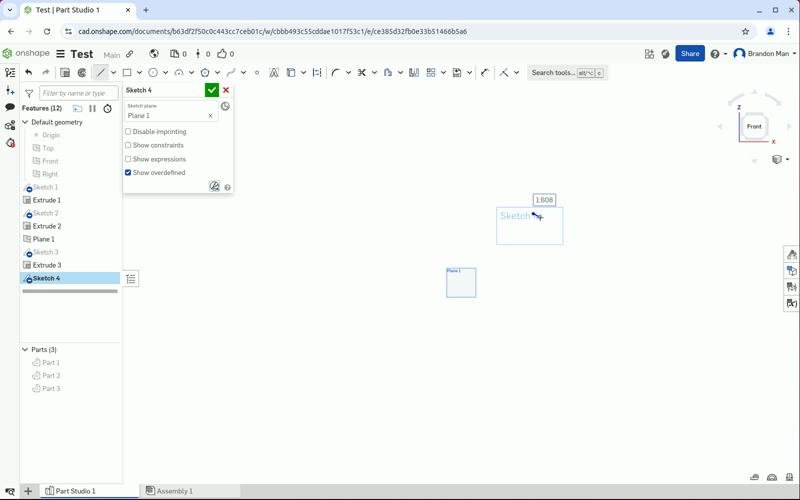
mouse_move(570, 217)
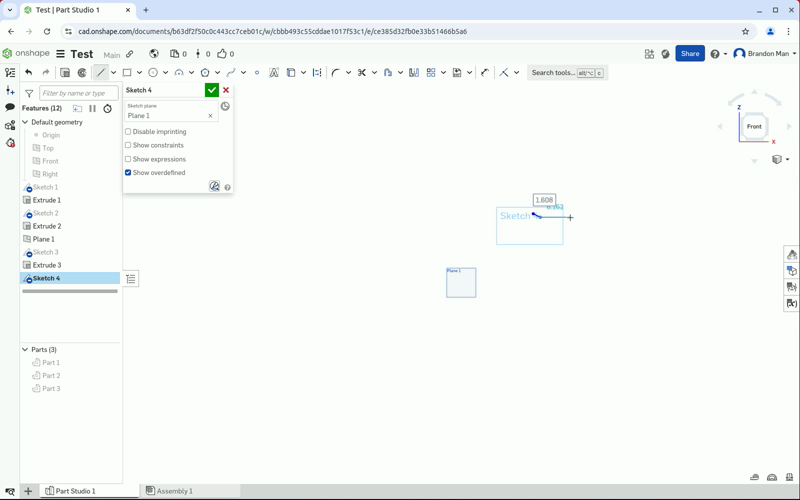
mouse_move(542, 212)
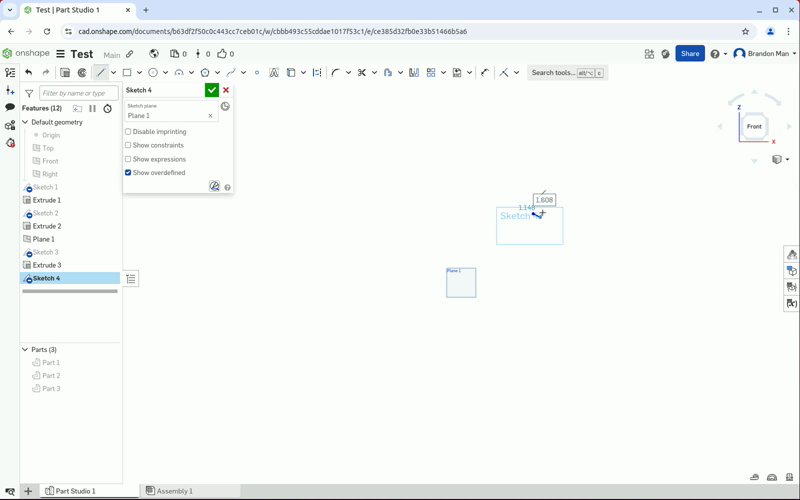
scroll(6)
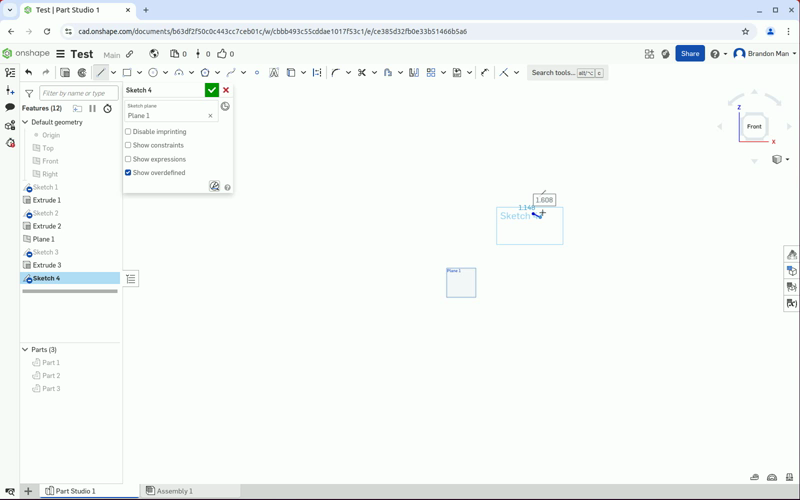
scroll(6)
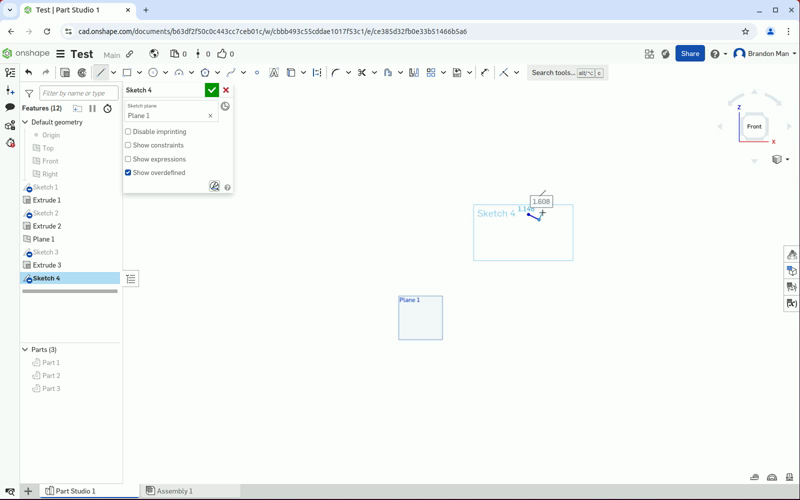
scroll(6)
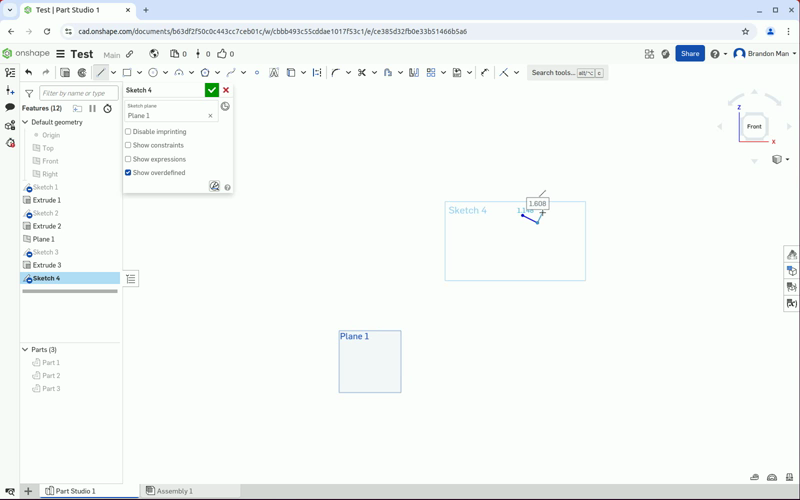
scroll(6)
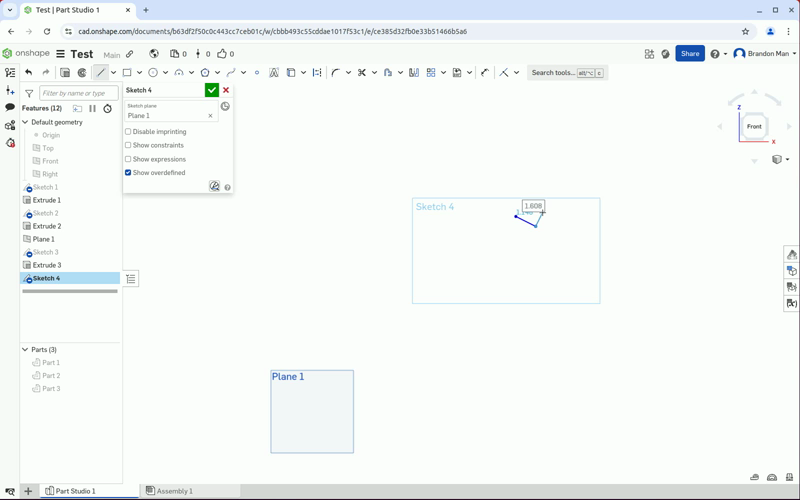
scroll(6)
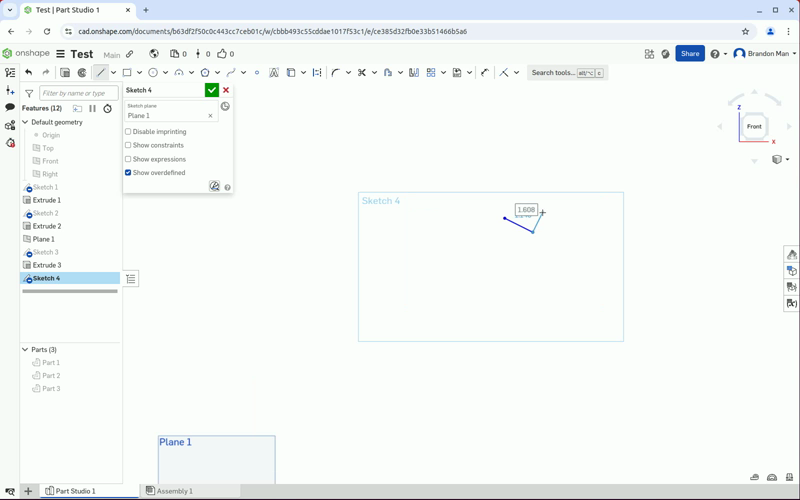
scroll(6)
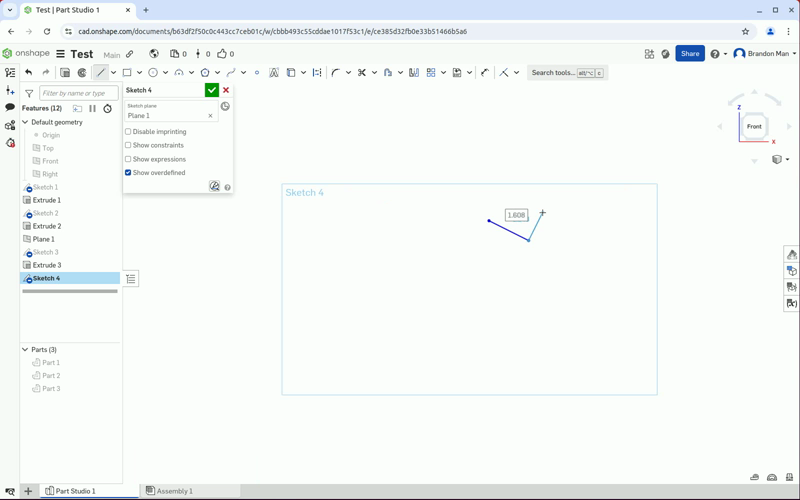
scroll(6)
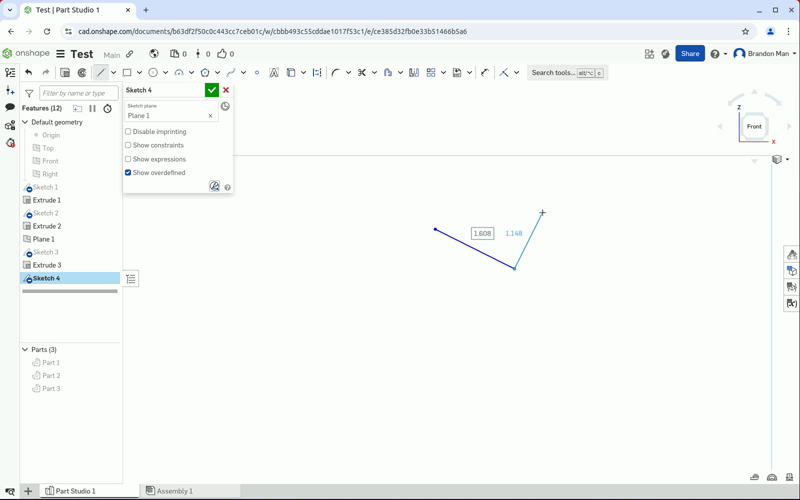
click(542, 212)
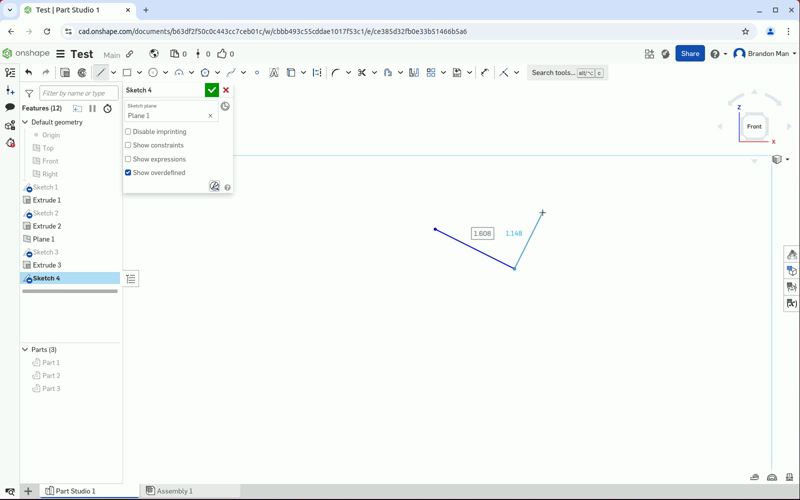
scroll(-6)
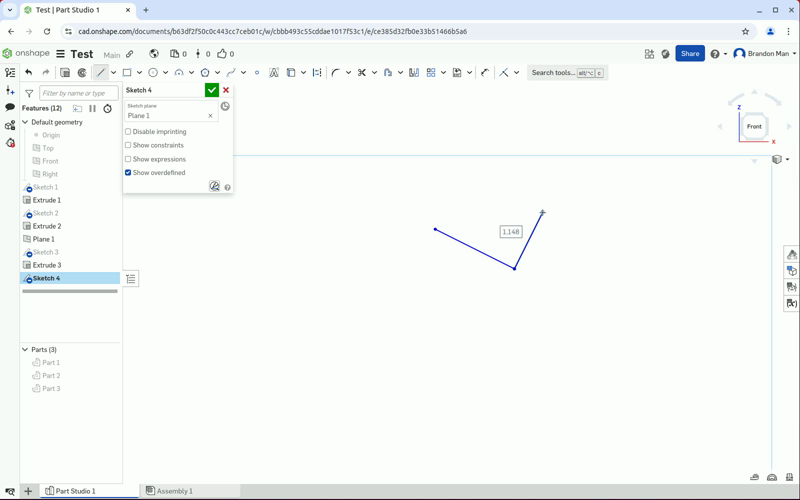
scroll(-6)
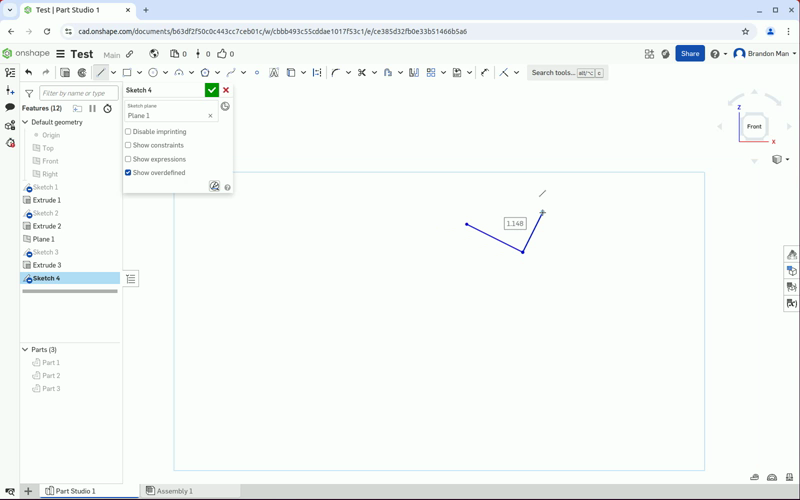
scroll(-6)
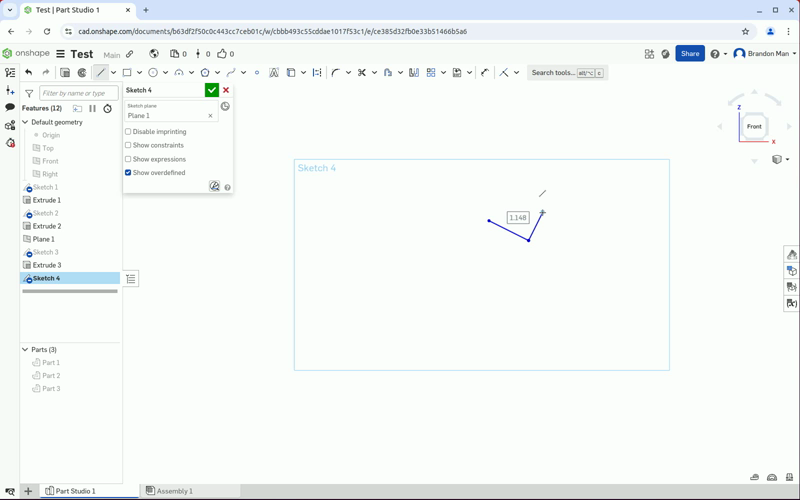
scroll(-6)
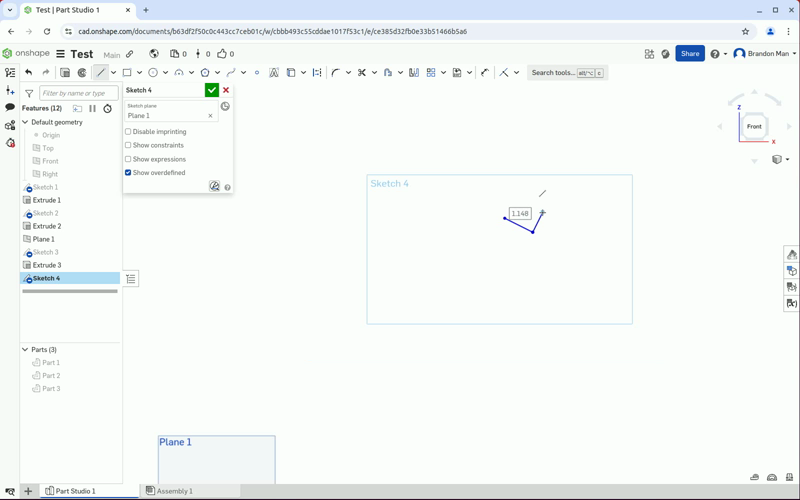
scroll(-6)
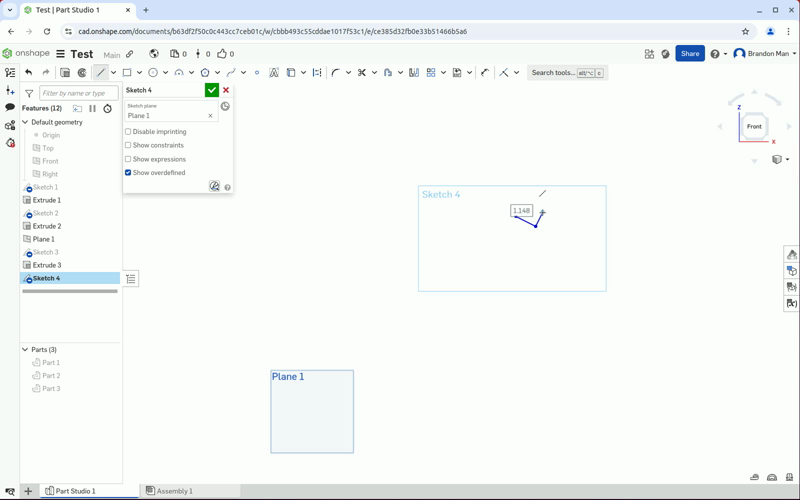
scroll(-6)
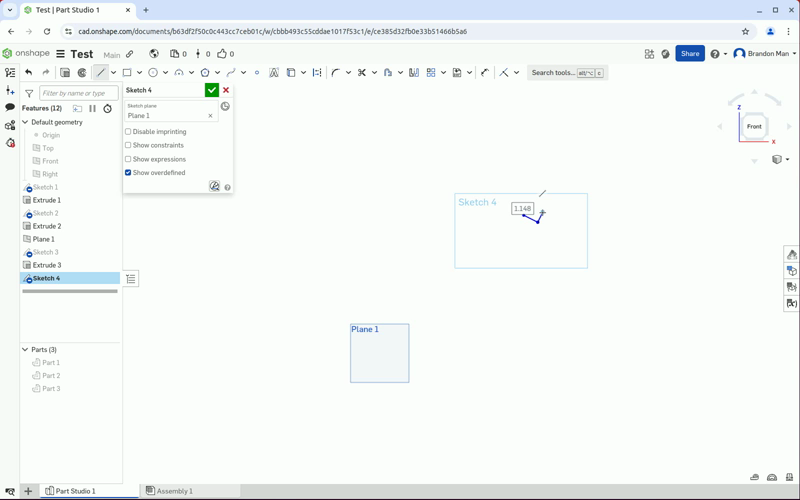
scroll(-6)
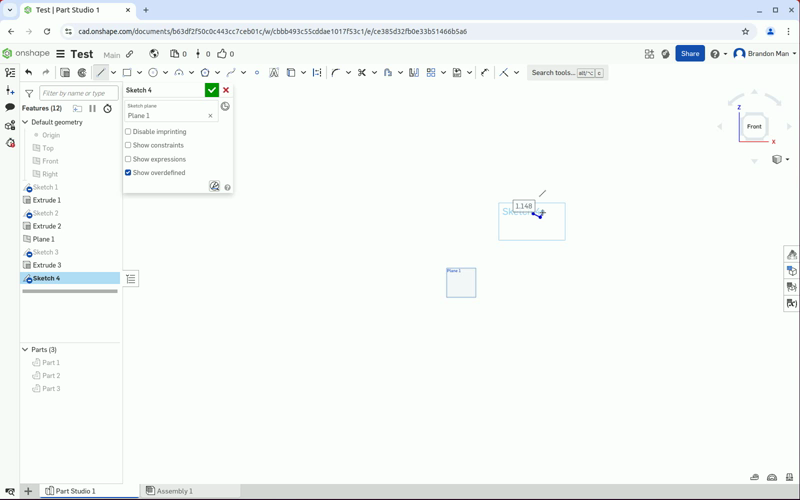
key_up(shift)
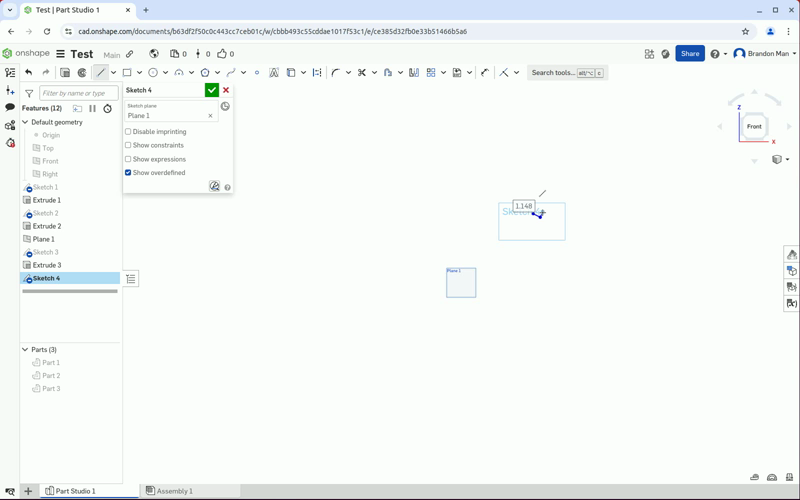
key_down(shift)
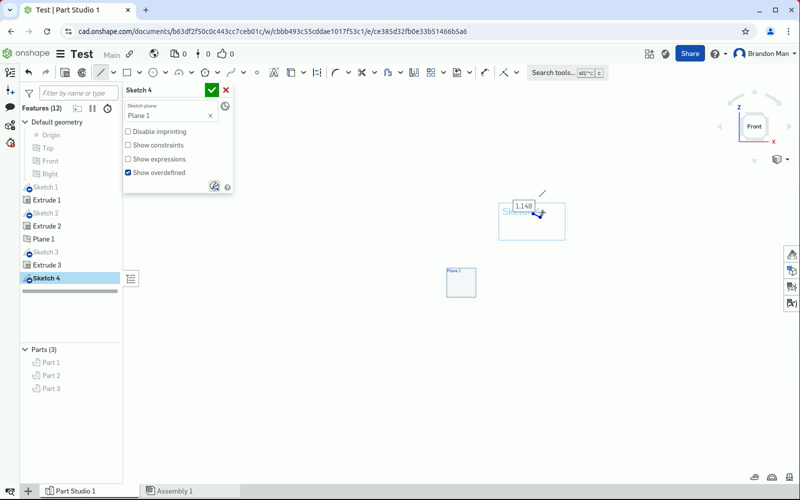
mouse_move(572, 212)
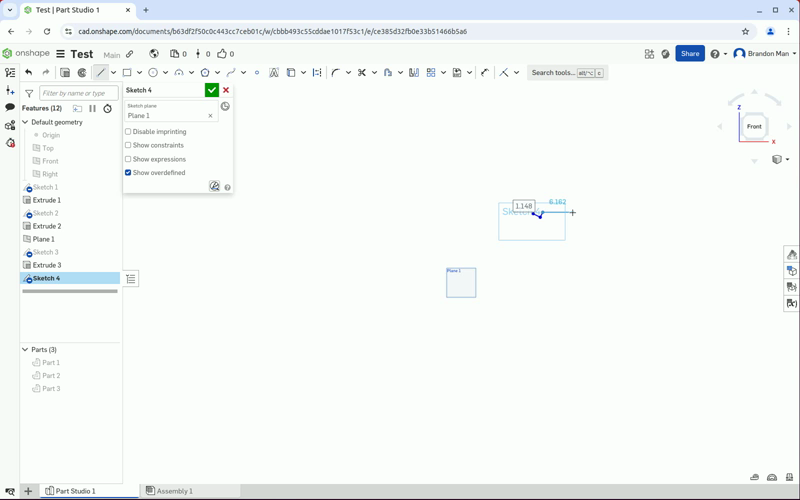
mouse_move(533, 207)
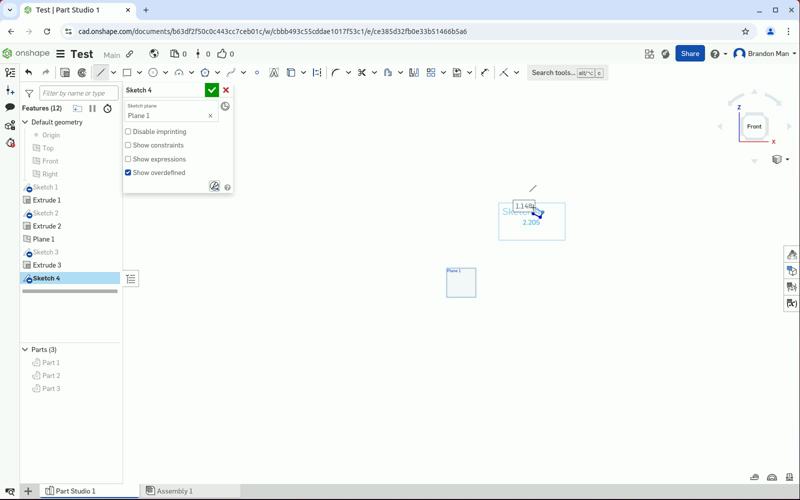
click(533, 207)
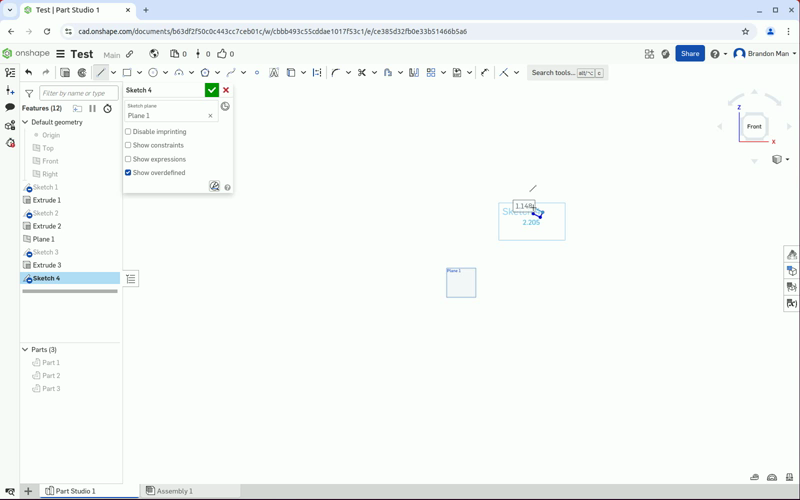
key_up(shift)
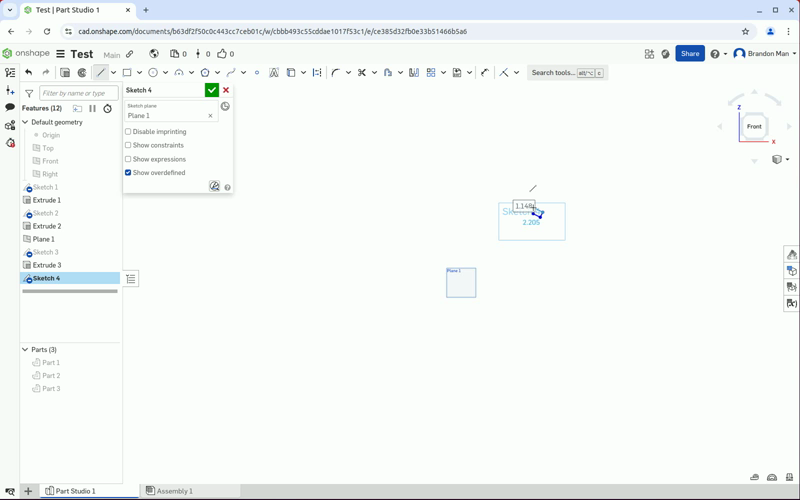
mouse_move(563, 207)
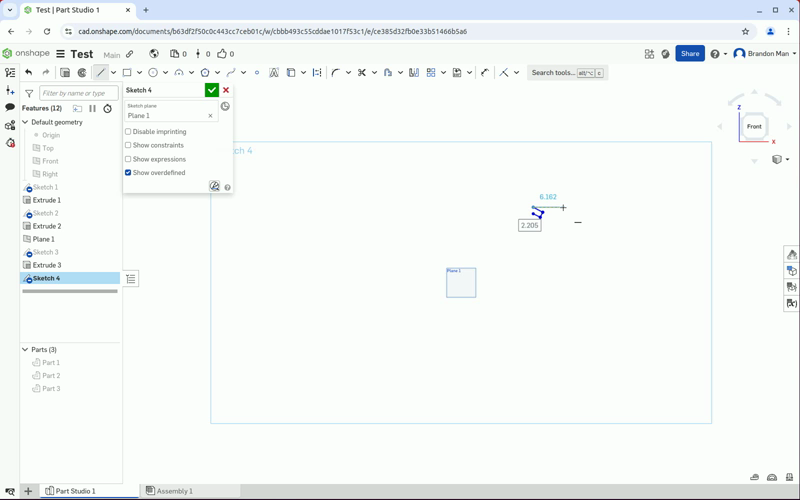
key_down(shift)
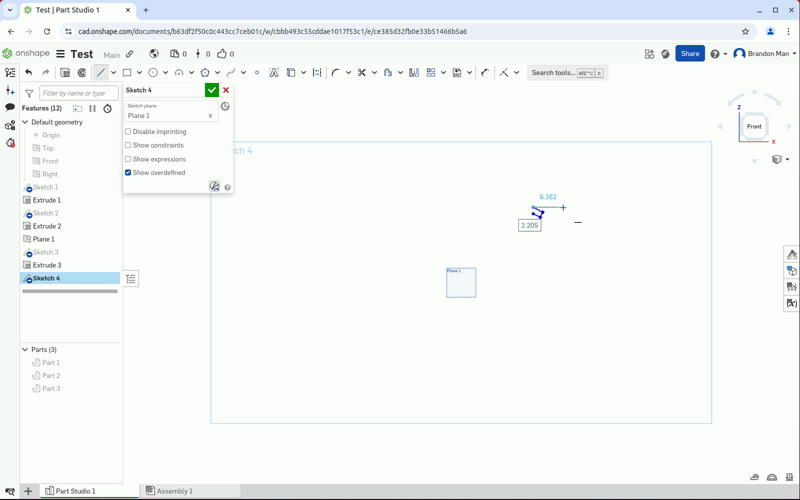
mouse_move(533, 213)
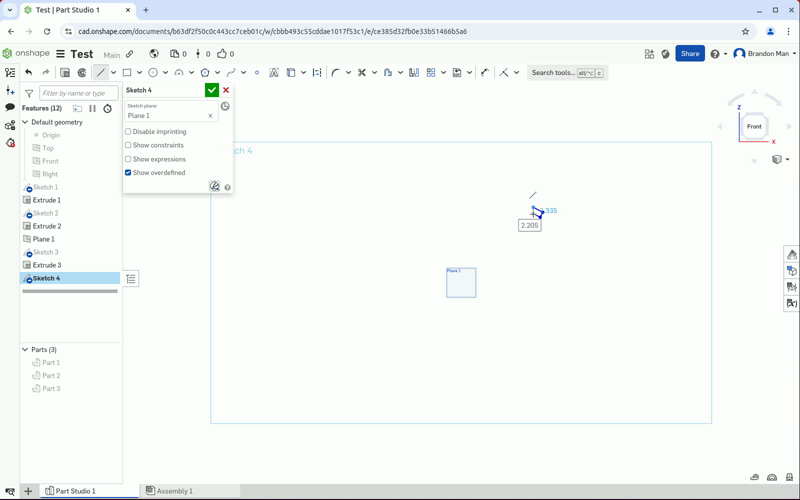
scroll(6)
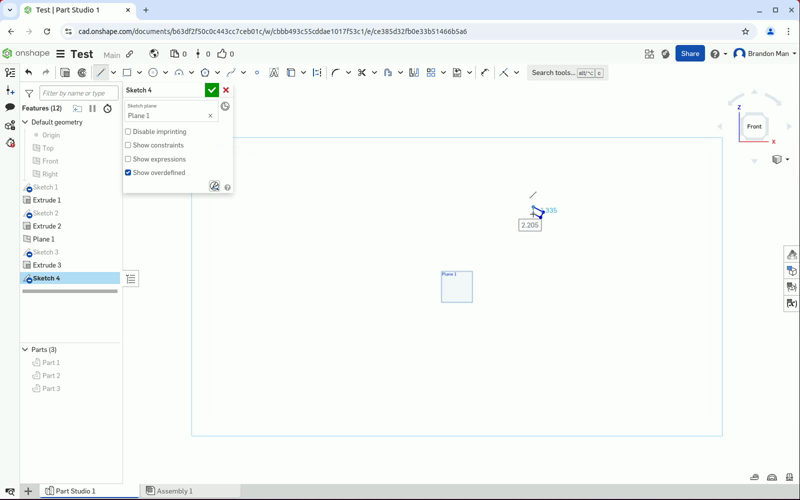
scroll(6)
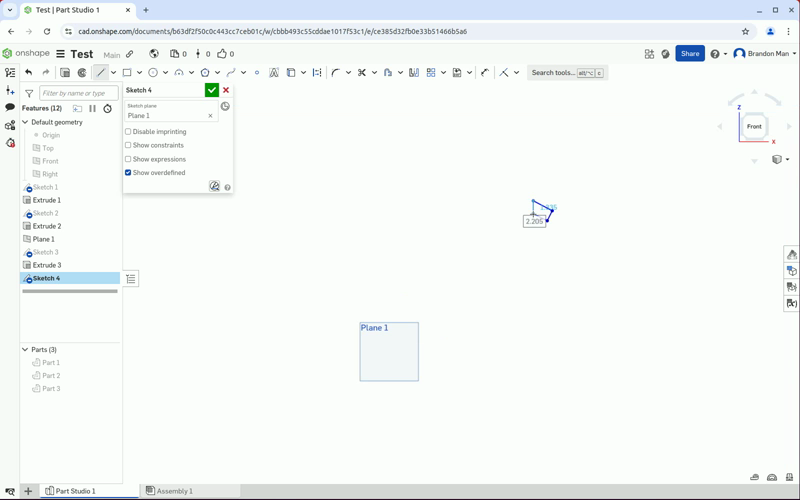
scroll(6)
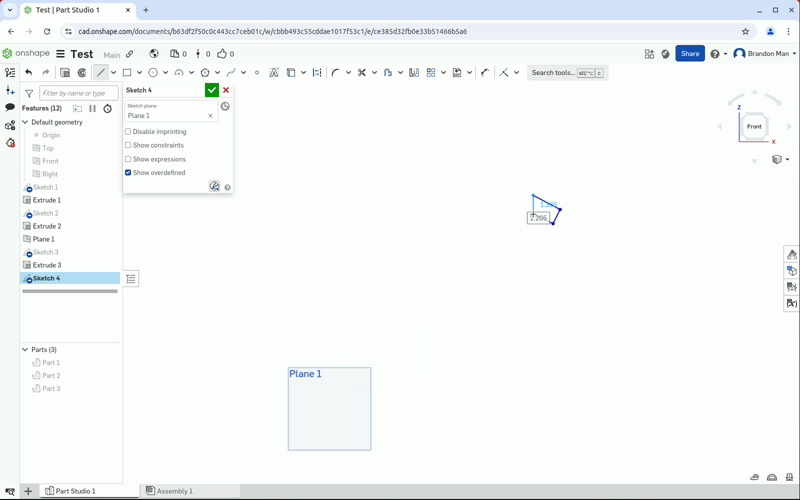
scroll(6)
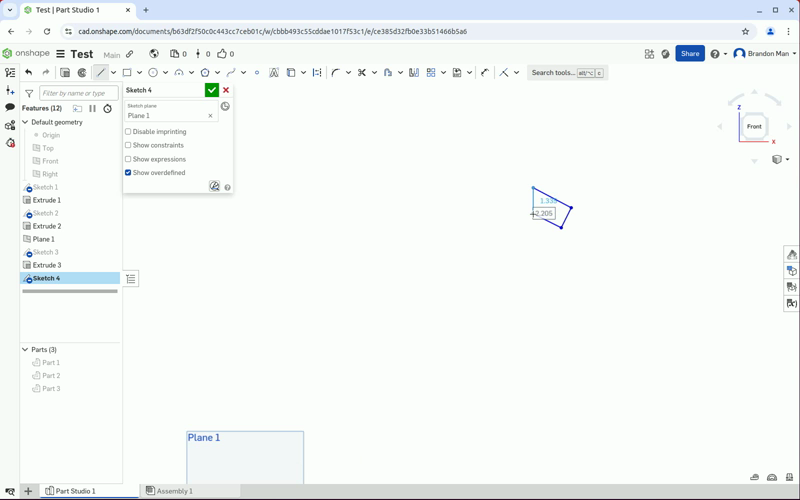
scroll(6)
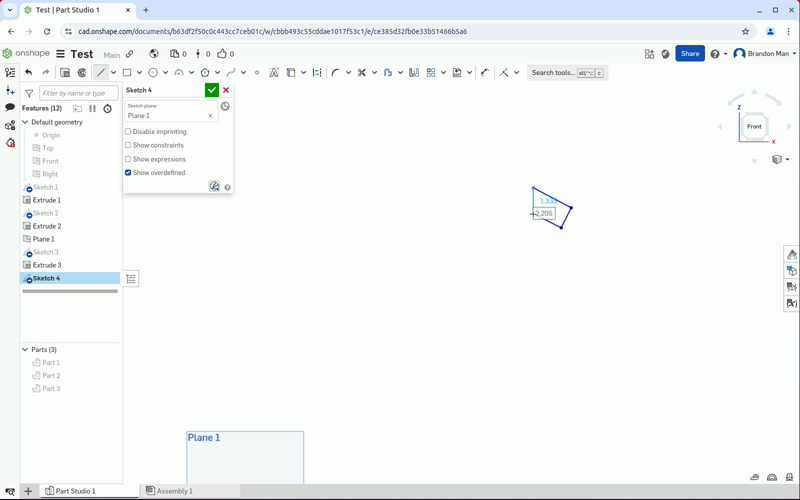
scroll(6)
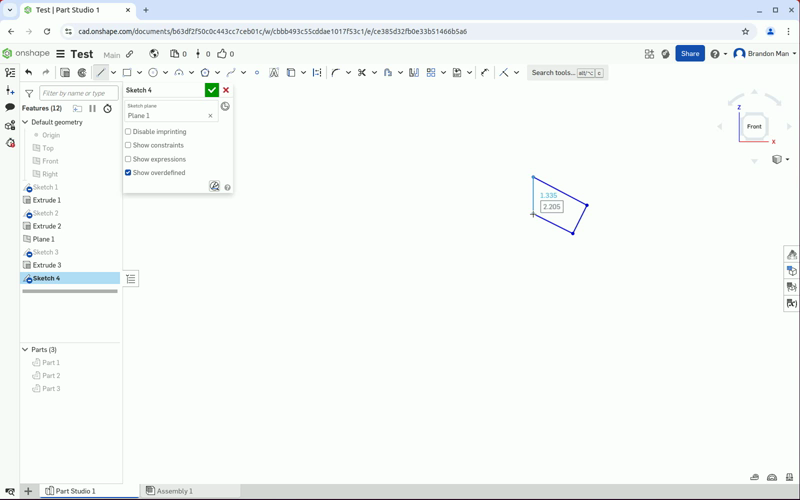
scroll(6)
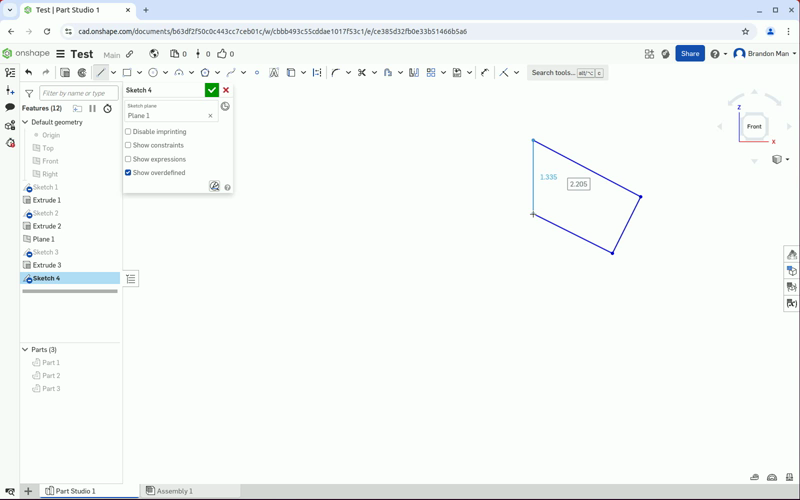
key_up(shift)
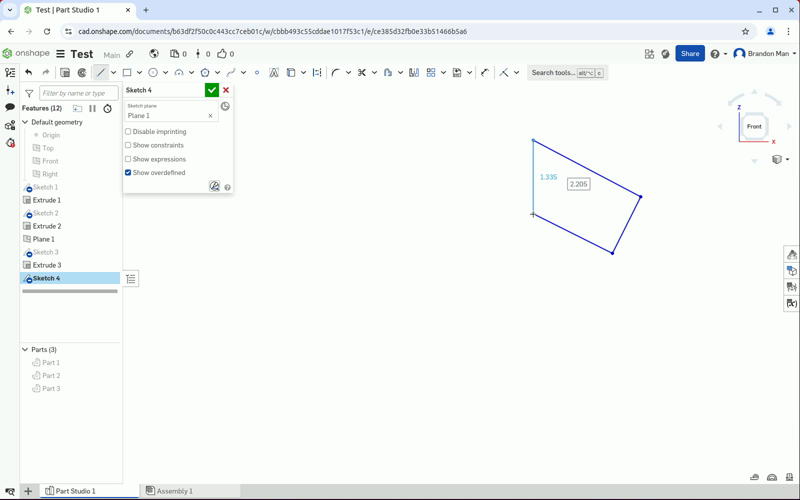
click(533, 213)
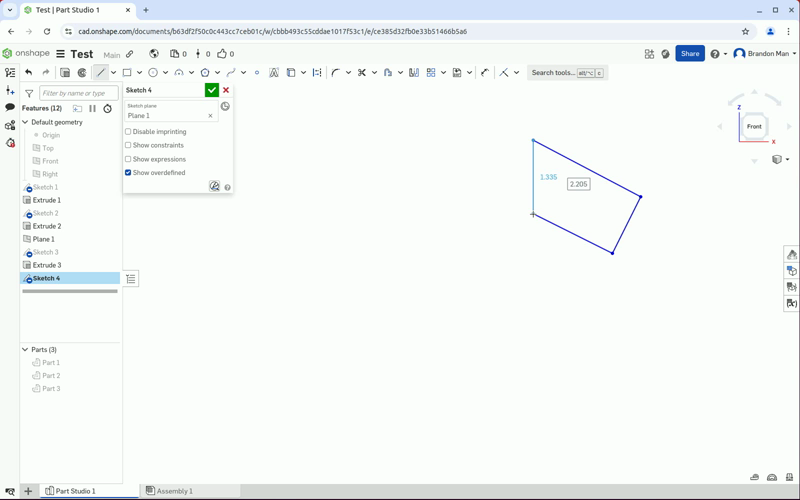
scroll(-6)
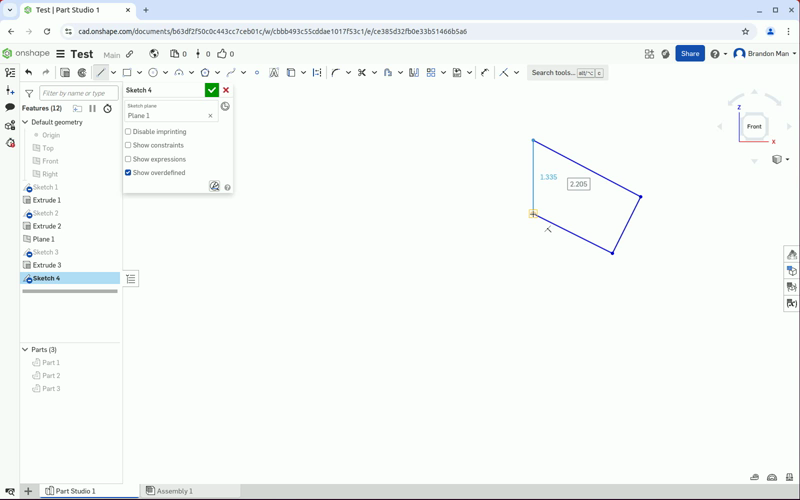
scroll(-6)
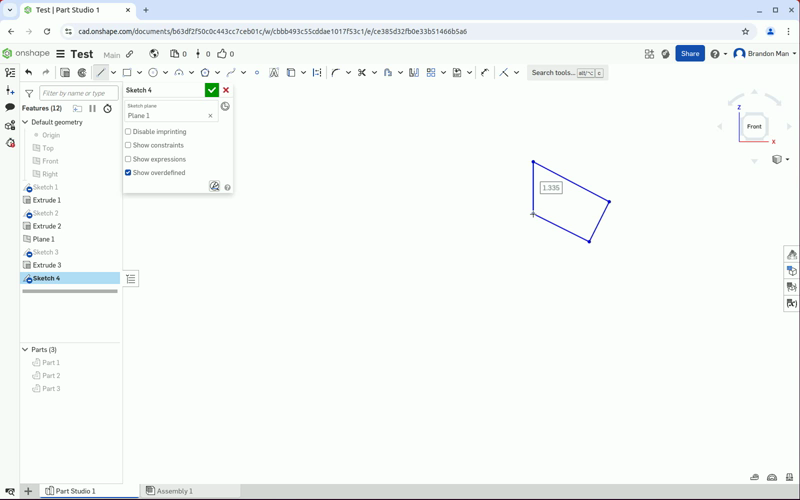
scroll(-6)
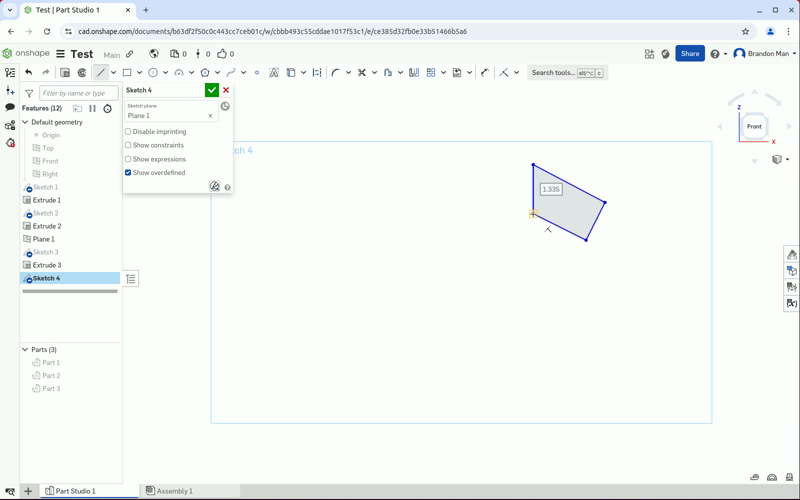
scroll(-6)
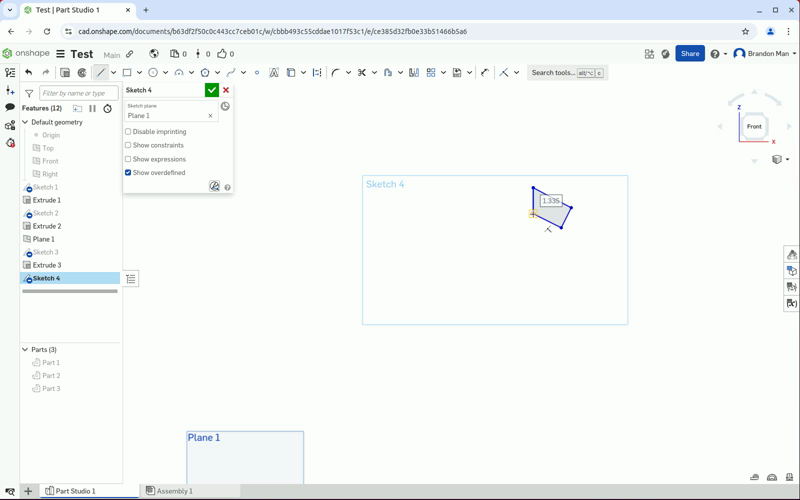
scroll(-6)
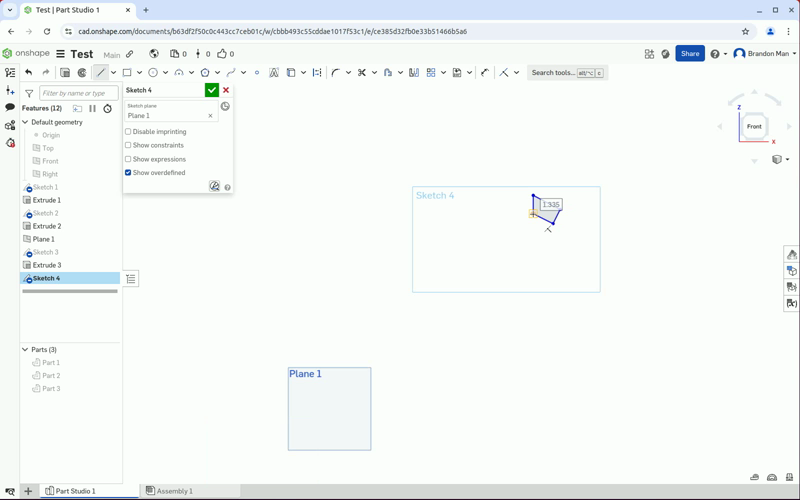
scroll(-6)
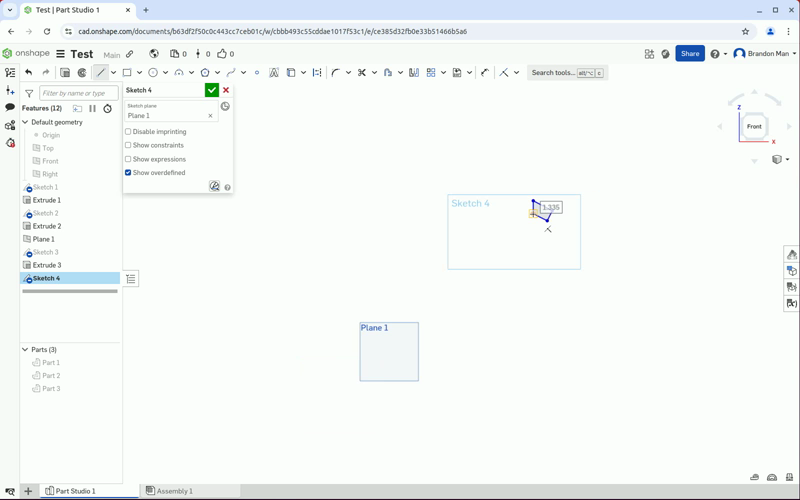
scroll(-6)
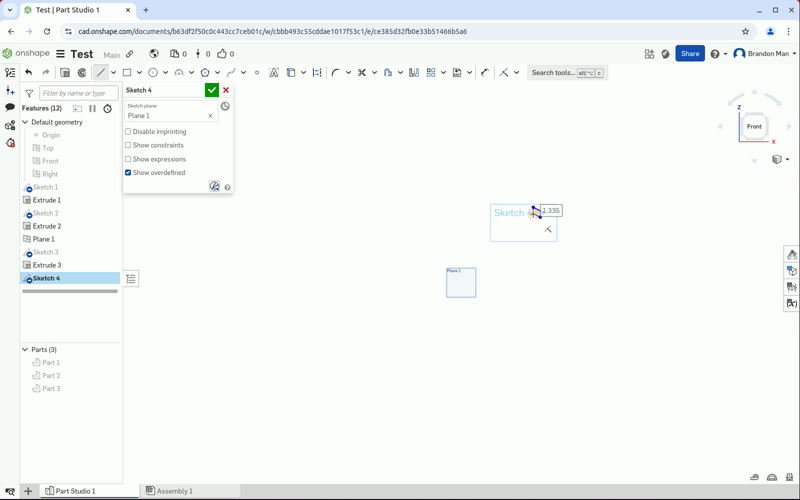
key(esc)
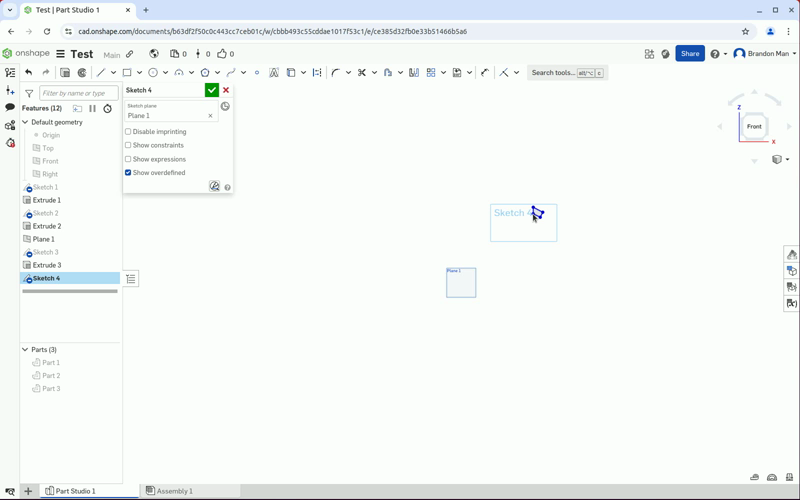
mouse_move(534, 211)
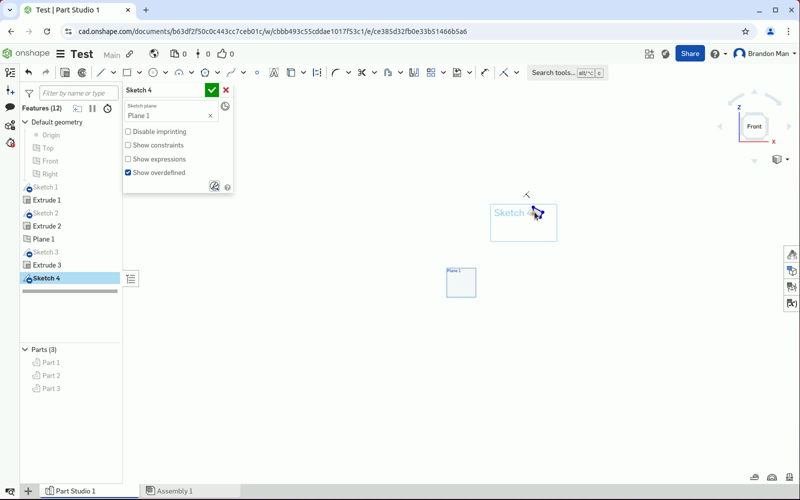
scroll(6)
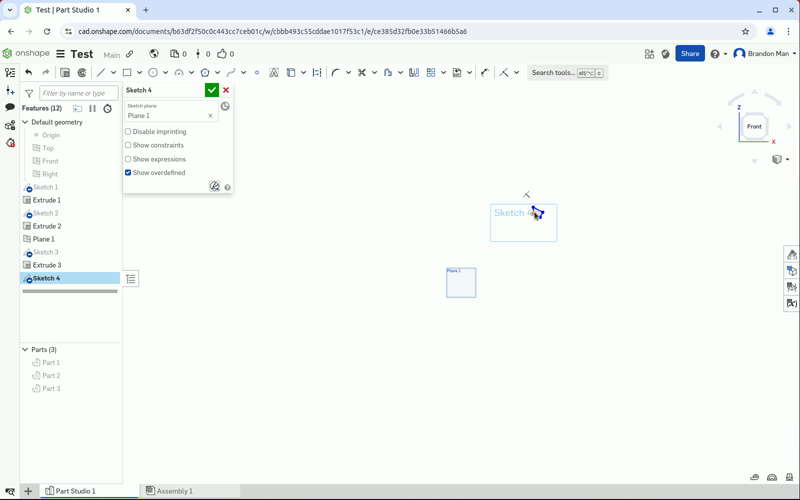
scroll(6)
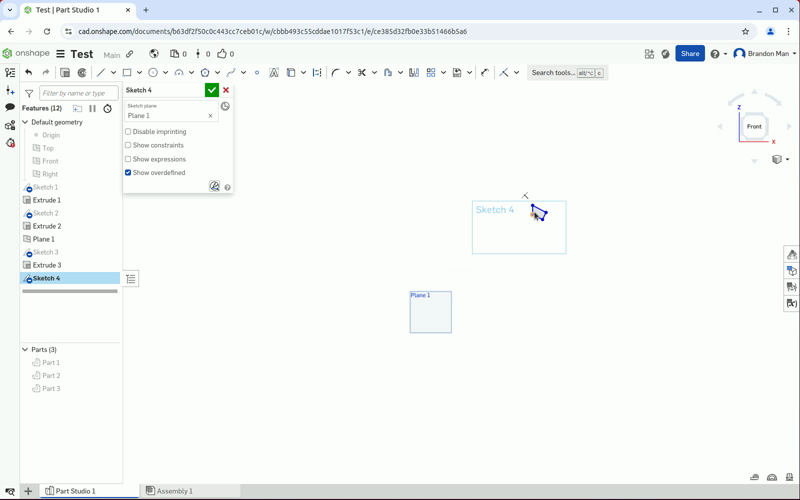
scroll(6)
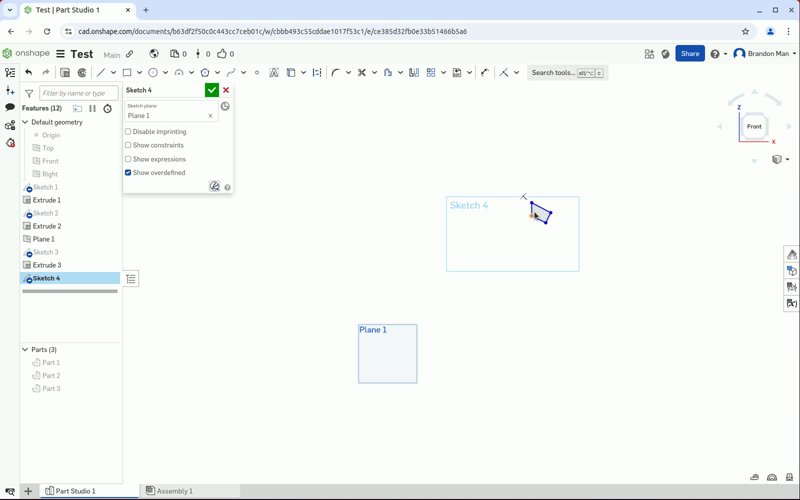
scroll(6)
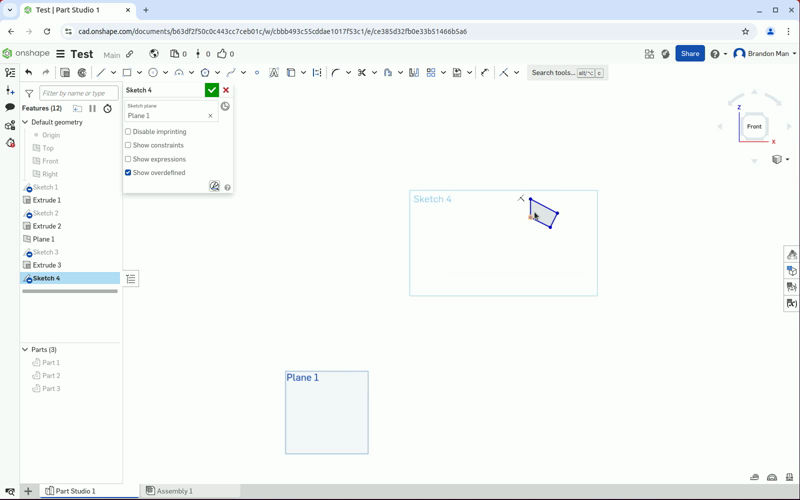
scroll(6)
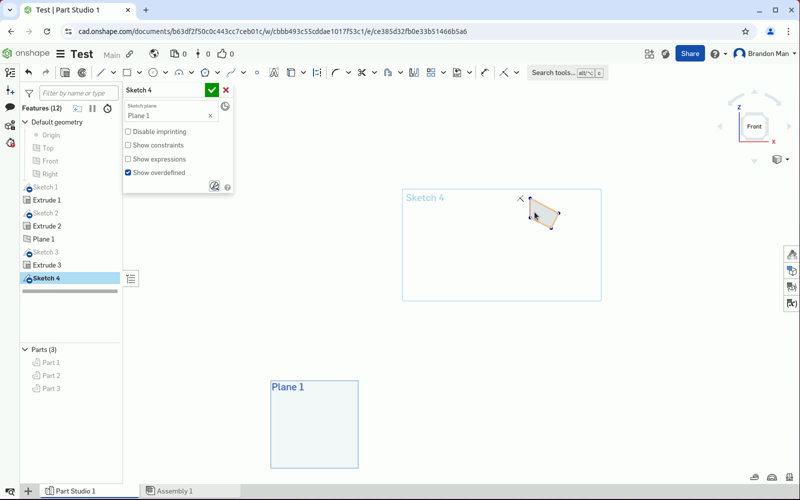
scroll(6)
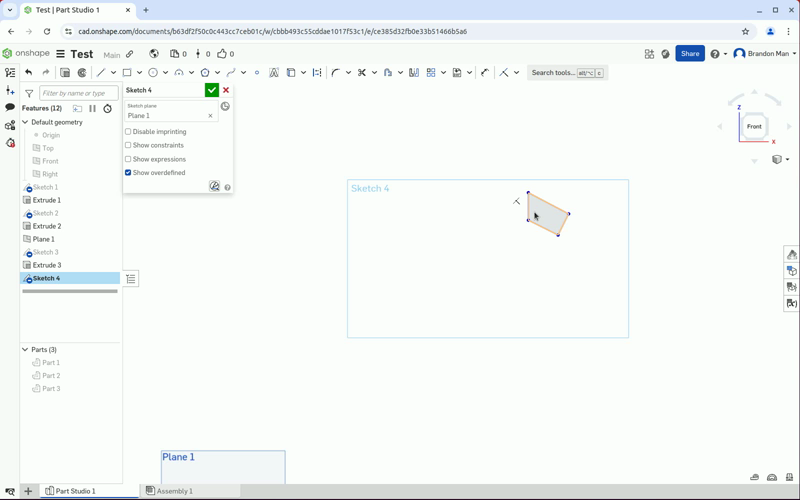
scroll(6)
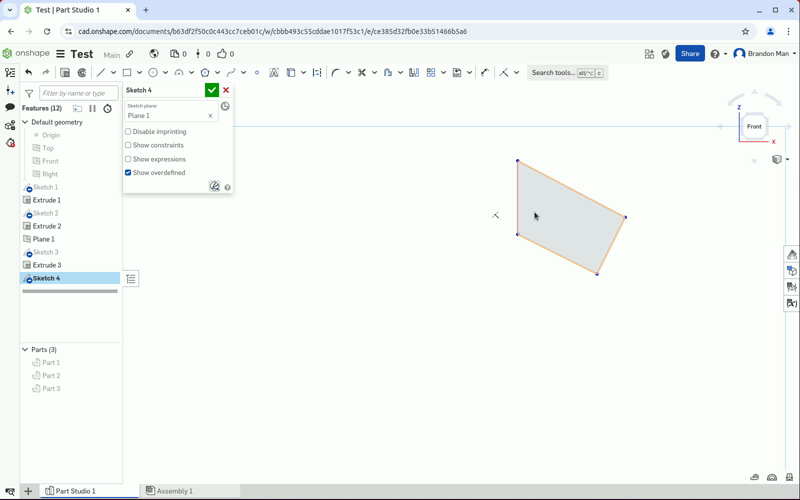
click(534, 211)
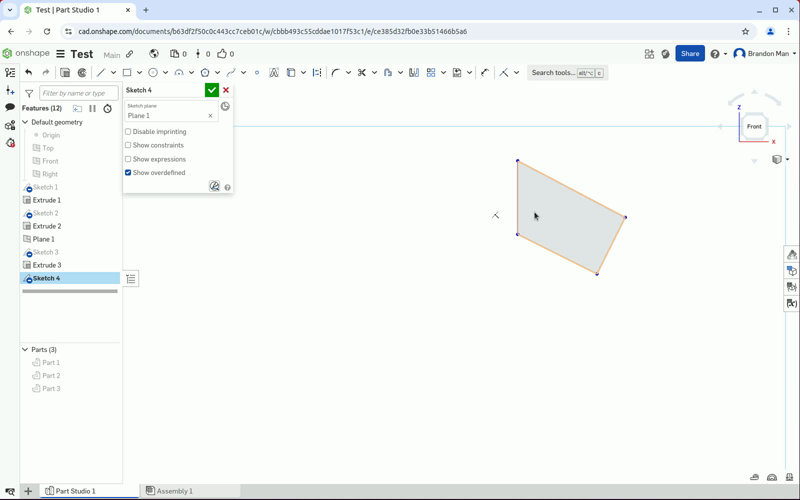
scroll(-6)
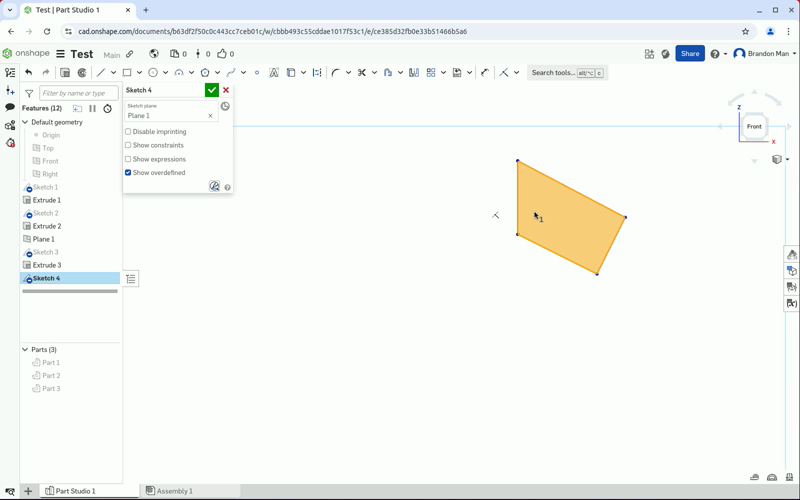
scroll(-6)
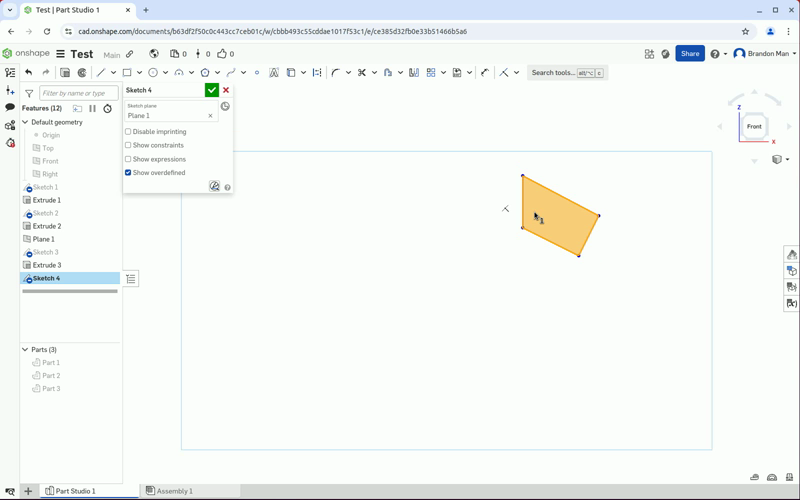
scroll(-6)
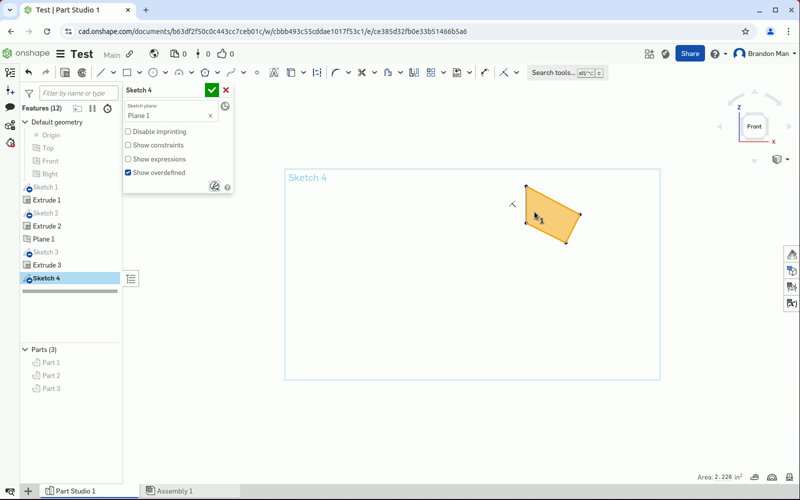
scroll(-6)
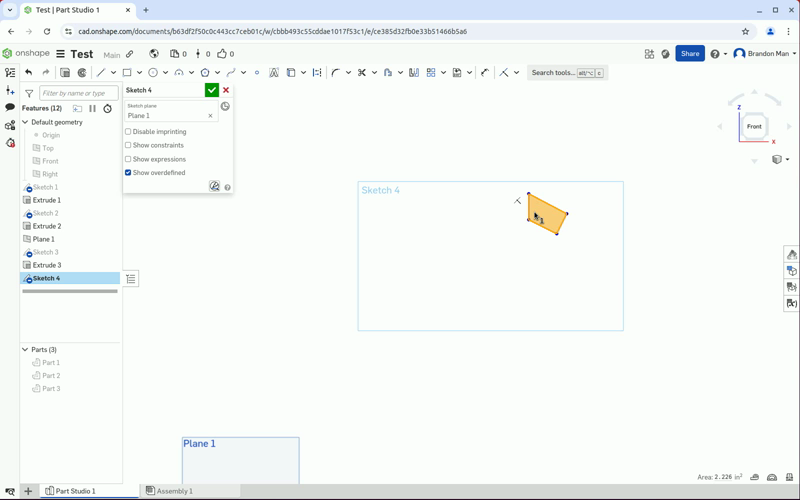
scroll(-6)
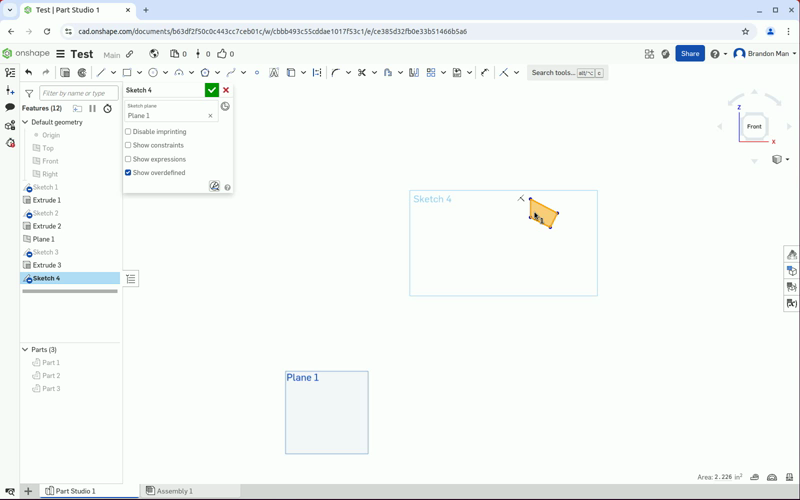
scroll(-6)
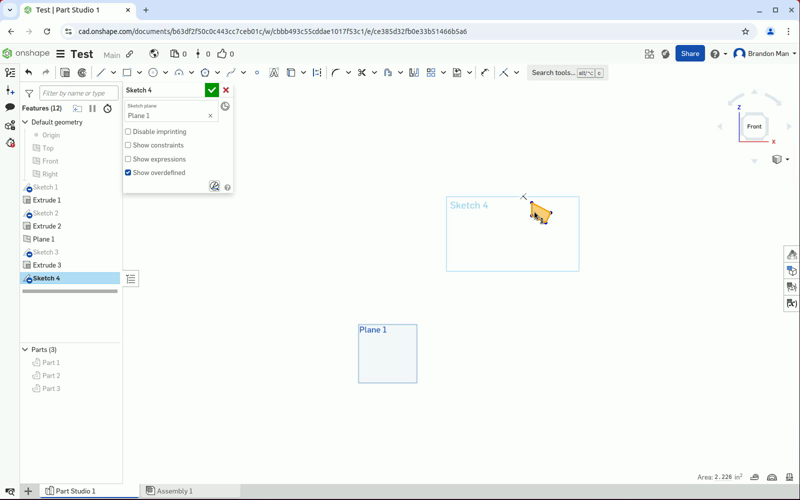
scroll(-6)
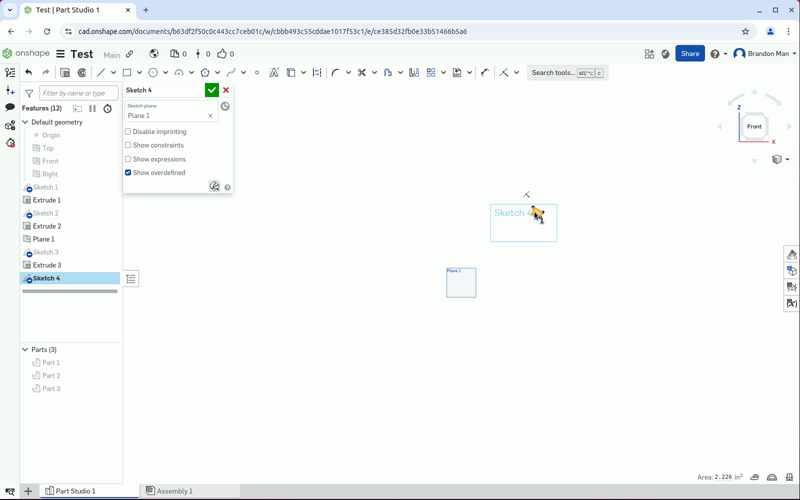
mouse_move(73, 352)
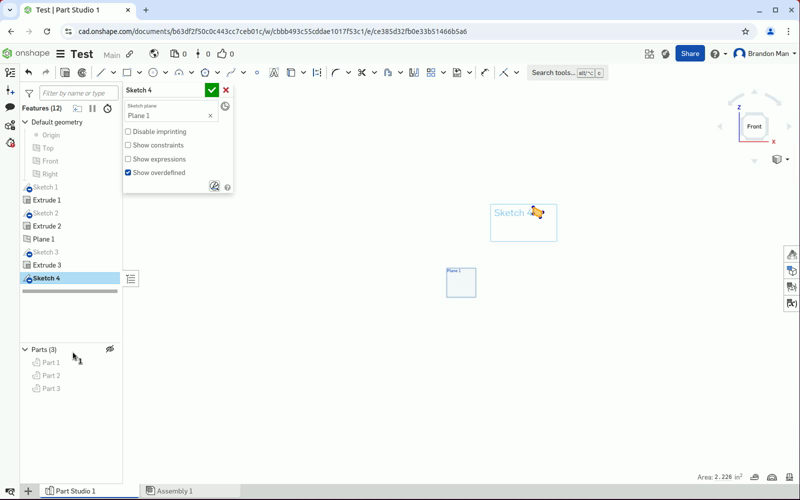
key(shift+y)
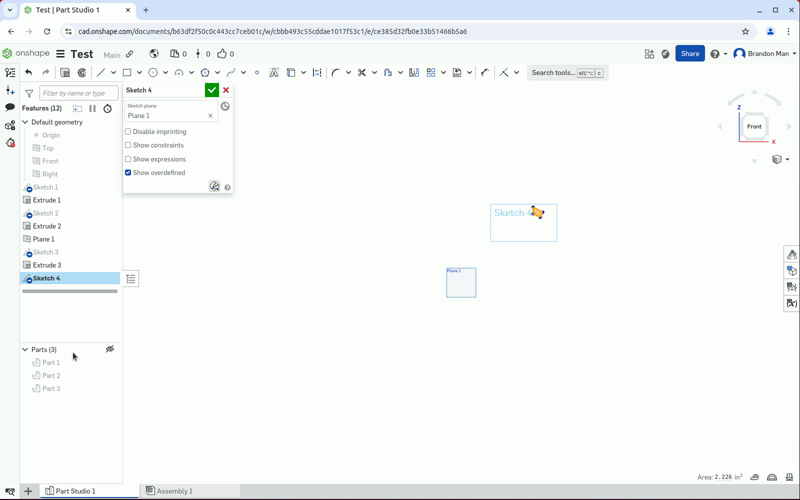
key(shift+e)
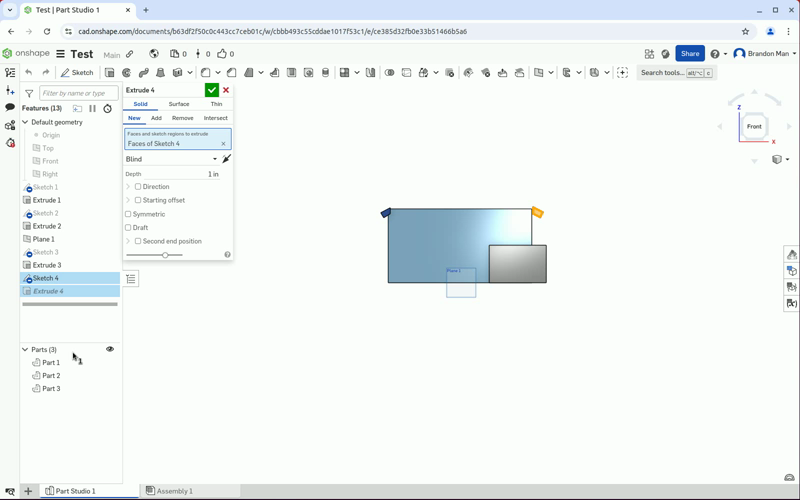
mouse_move(143, 106)
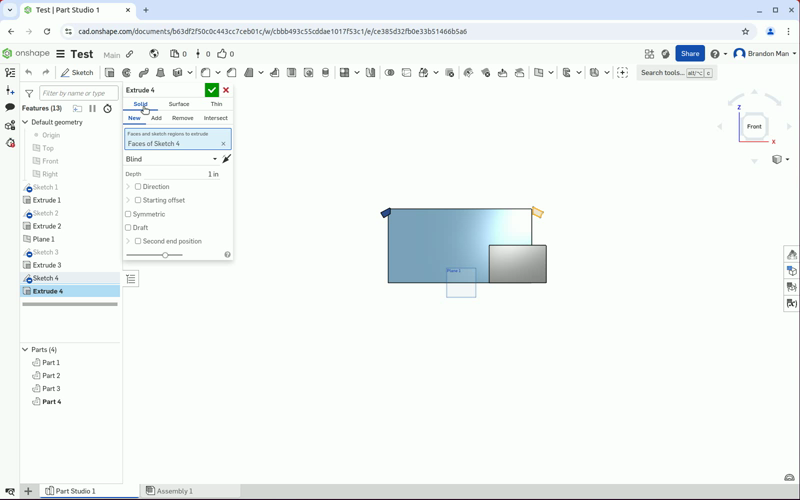
click(143, 106)
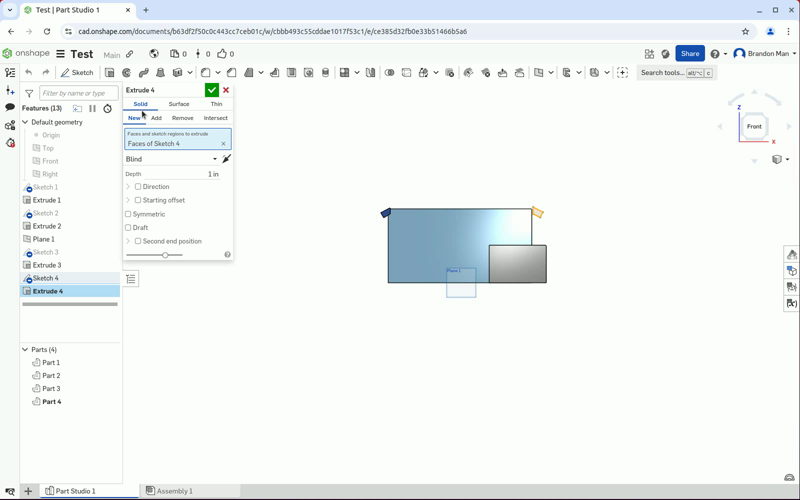
mouse_move(137, 120)
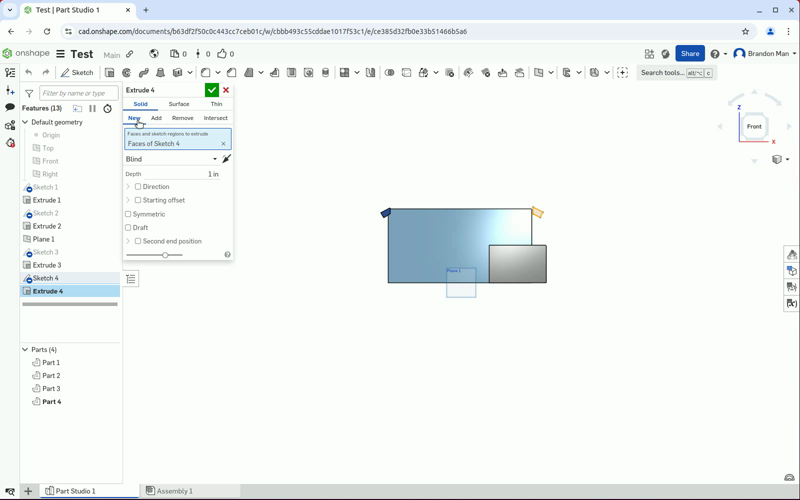
click(137, 120)
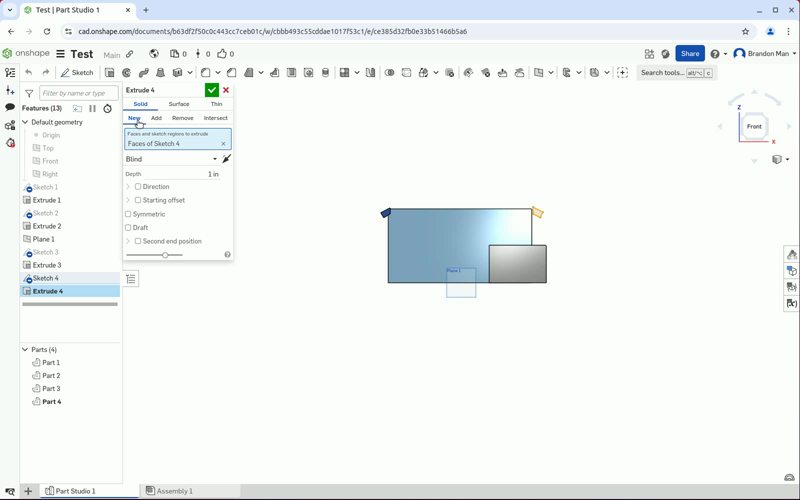
key(tab, 4)
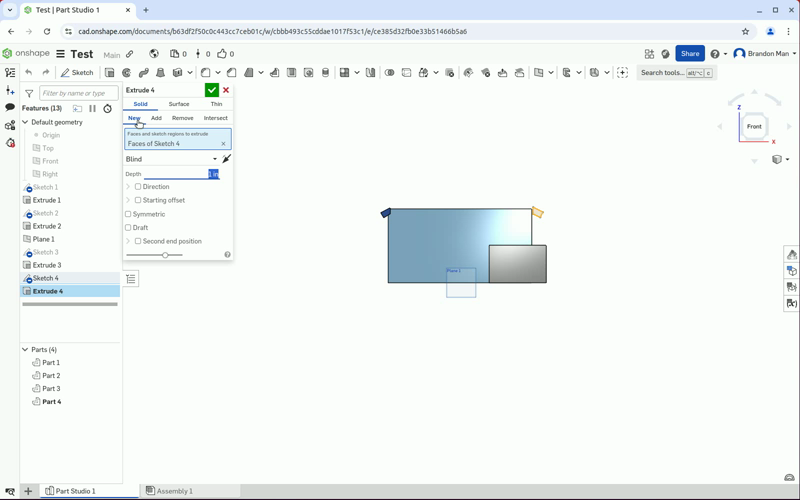
text(1.685)
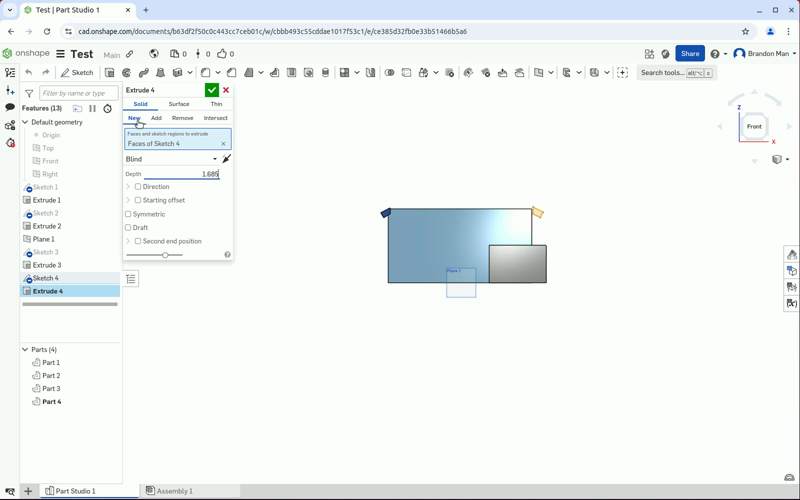
key(enter)
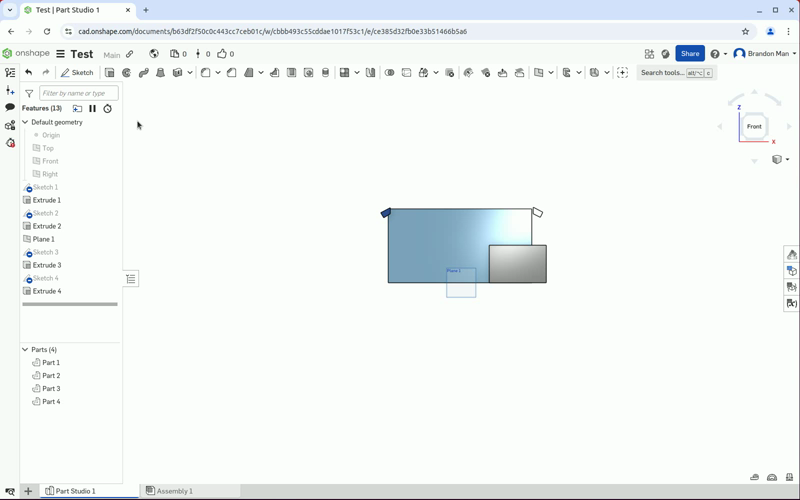
key(shift+h)
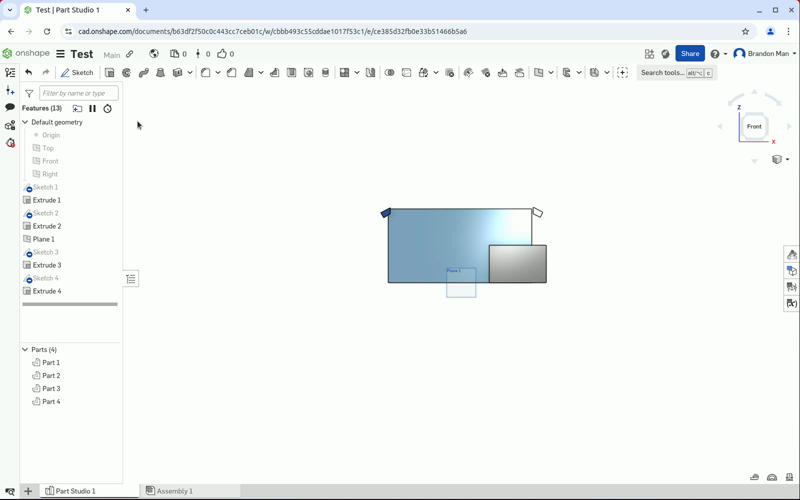
key(shift+h)
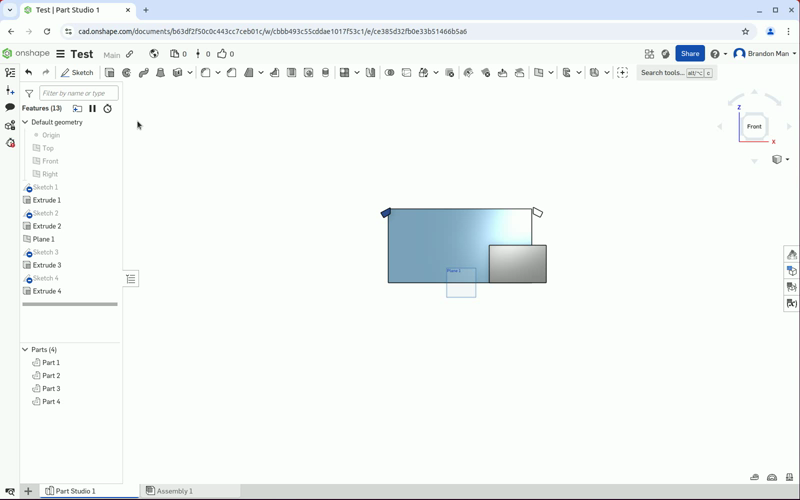
mouse_move(73, 189)
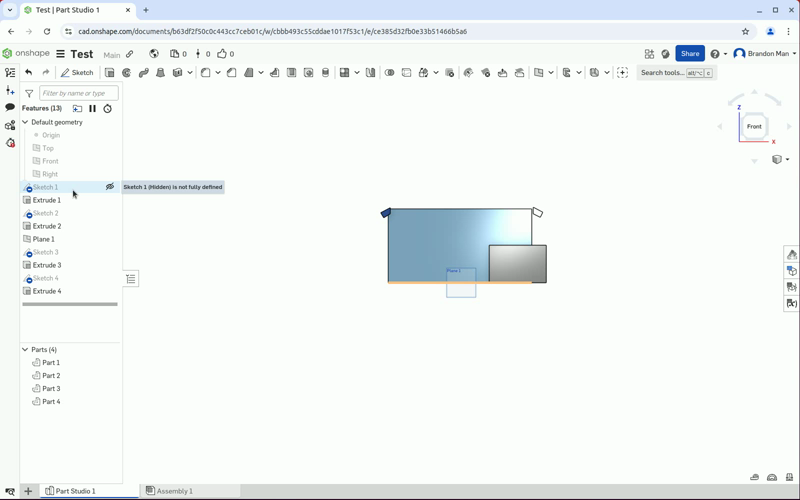
click(73, 189)
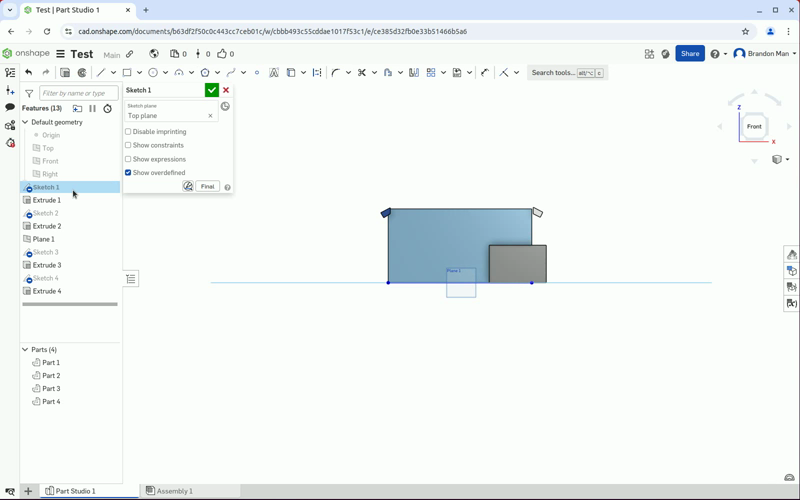
mouse_move(229, 92)
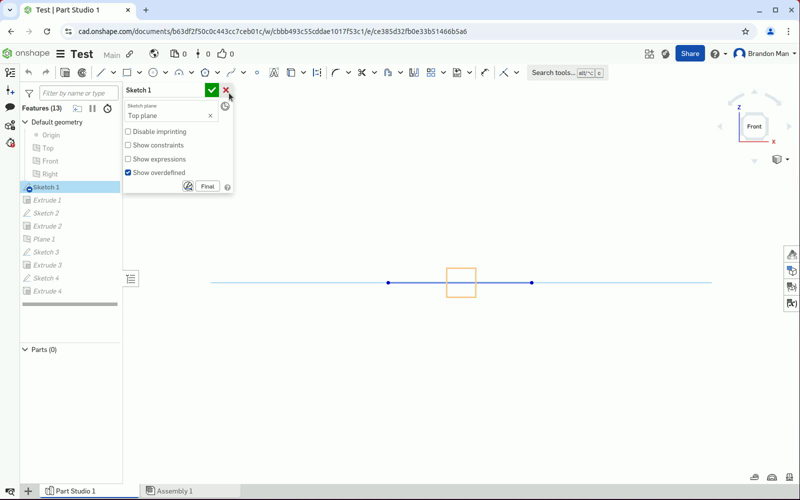
click(229, 92)
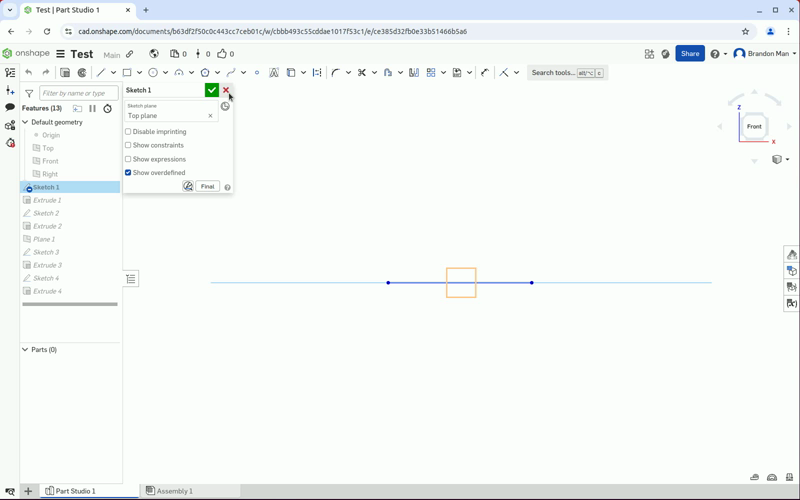
key(shift+s)
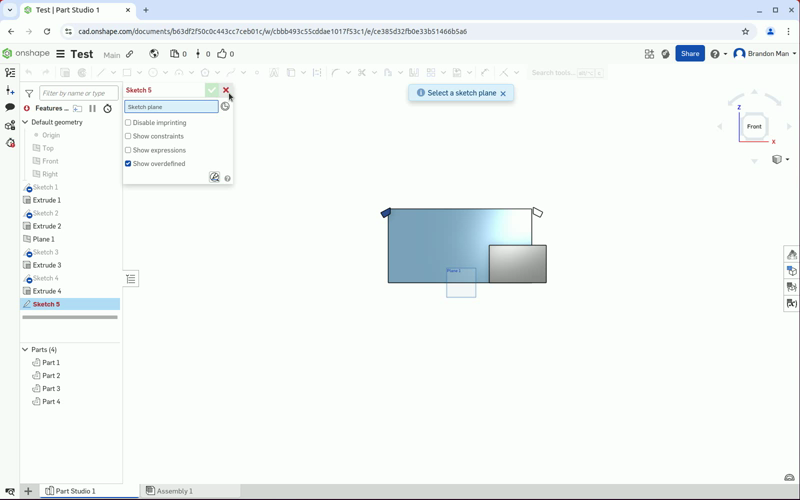
mouse_move(73, 241)
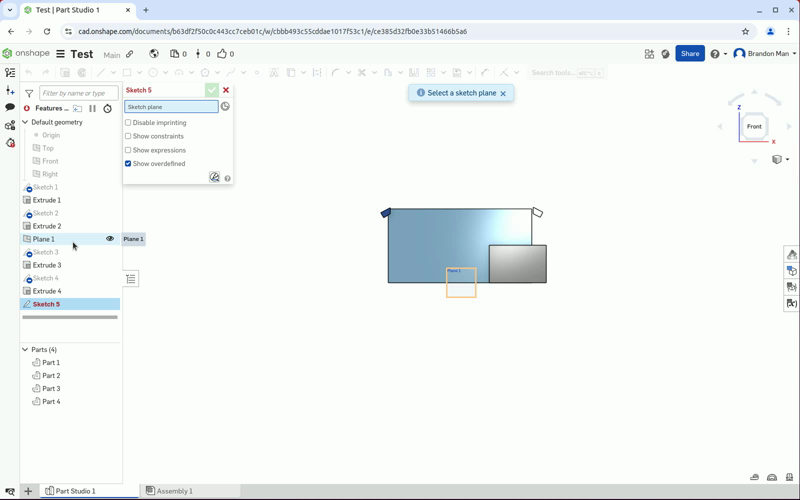
click(73, 241)
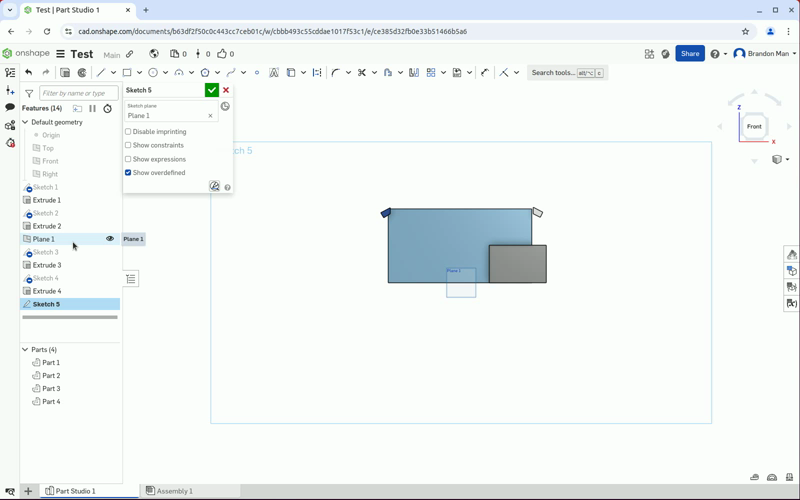
mouse_move(73, 352)
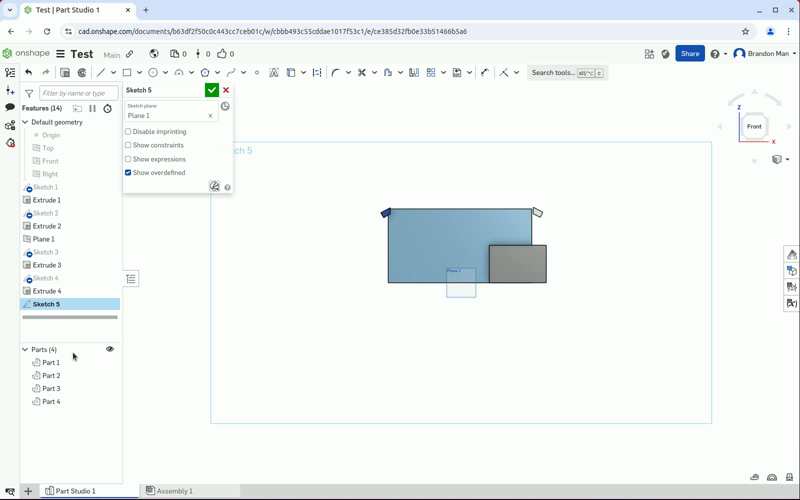
key(y)
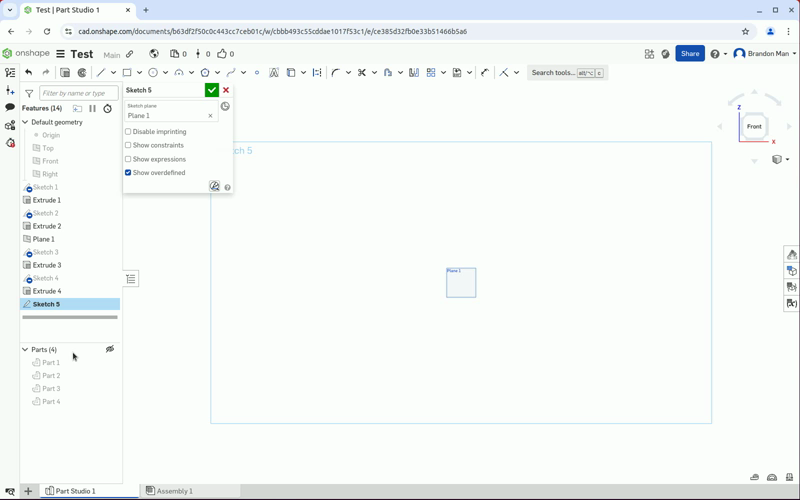
key(l)
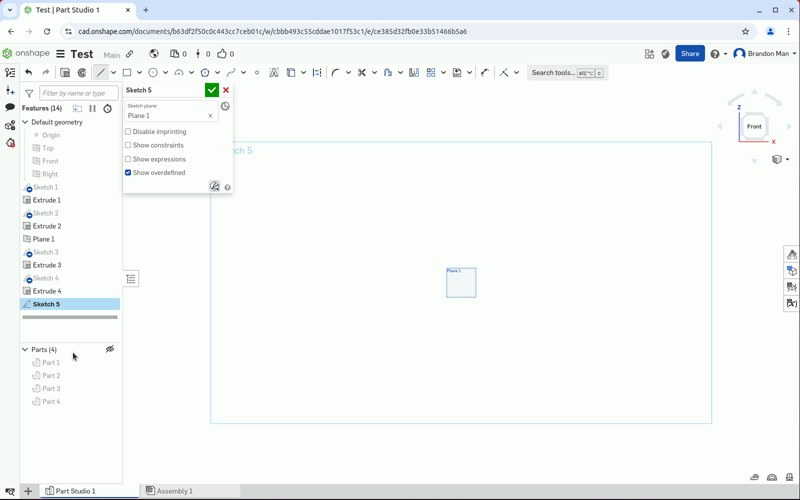
key_down(shift)
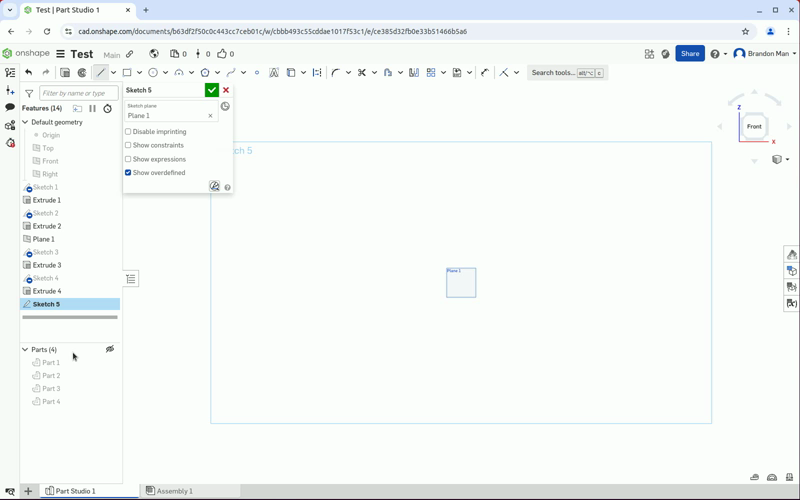
mouse_move(388, 209)
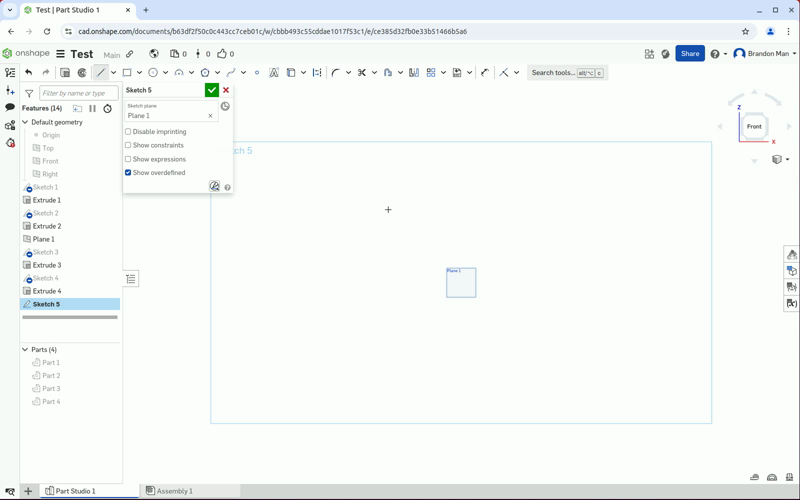
click(388, 209)
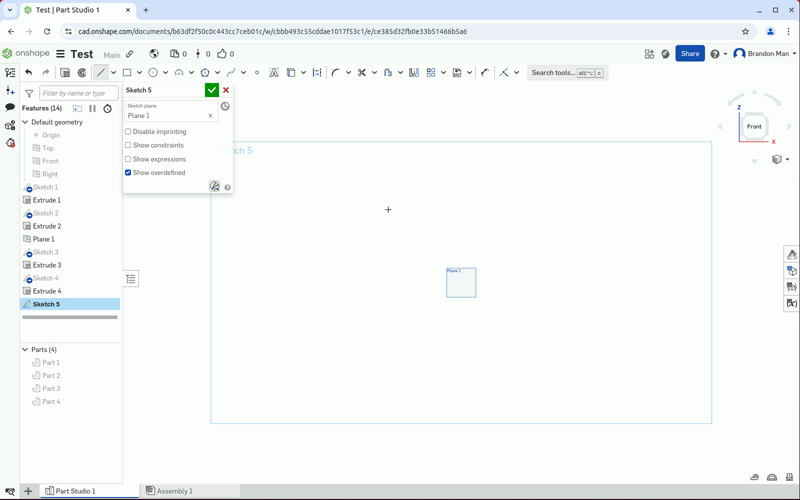
key_up(shift)
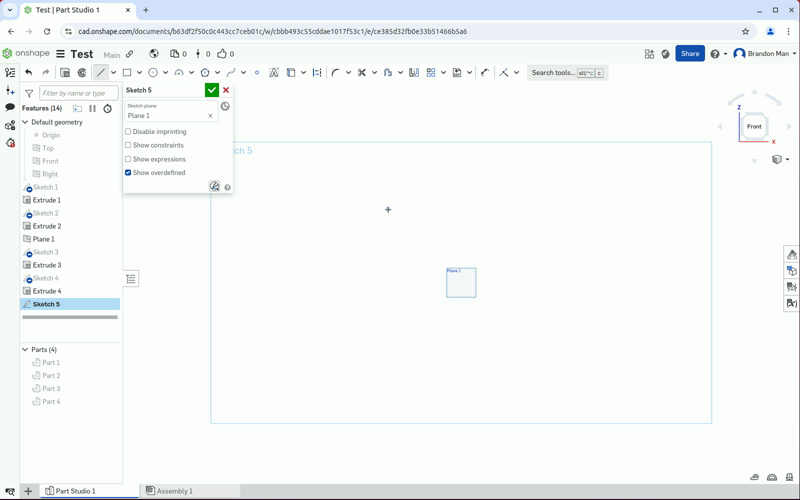
key_down(shift)
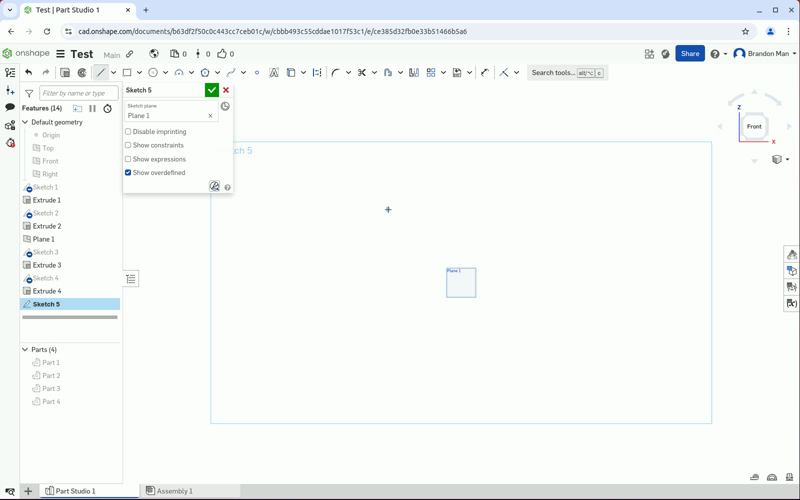
mouse_move(418, 209)
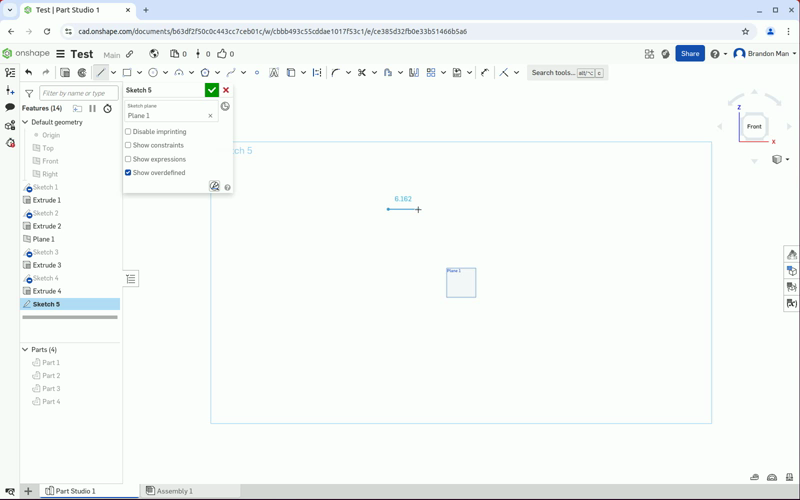
mouse_move(398, 209)
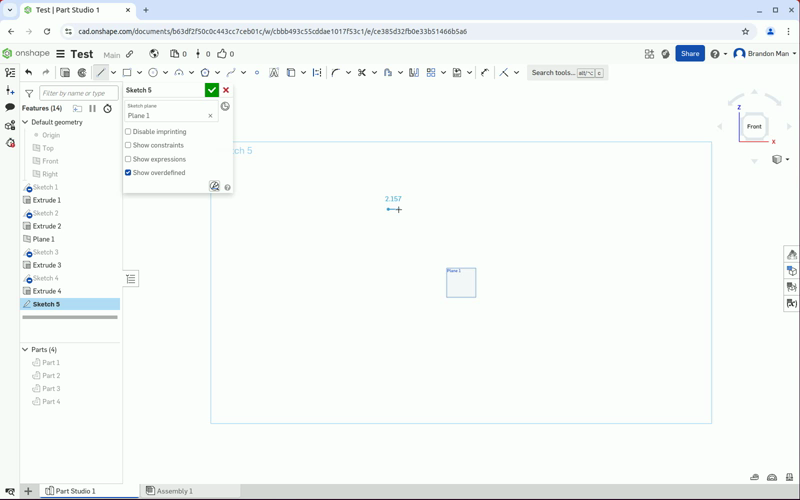
click(398, 209)
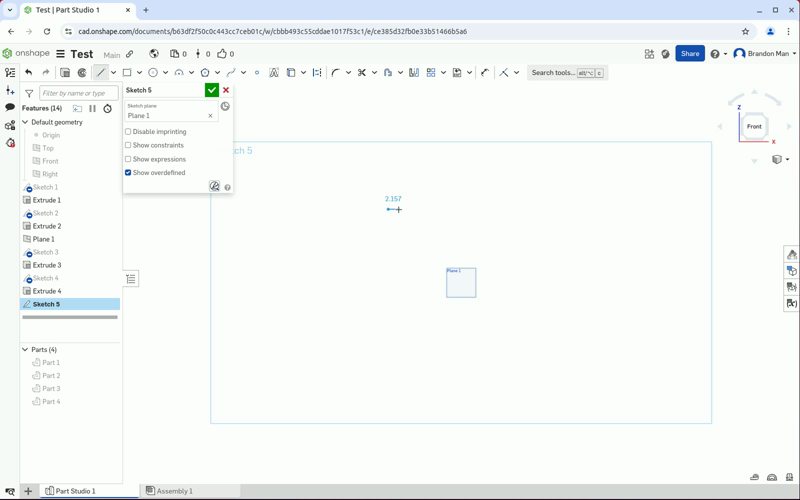
key_up(shift)
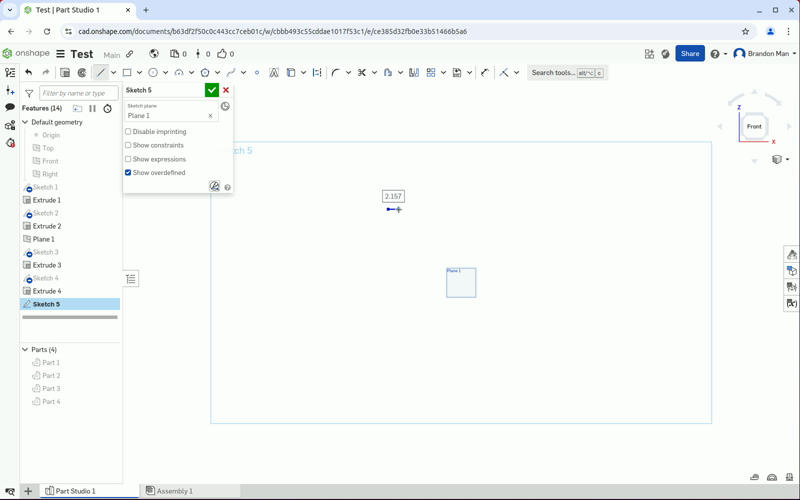
key_down(shift)
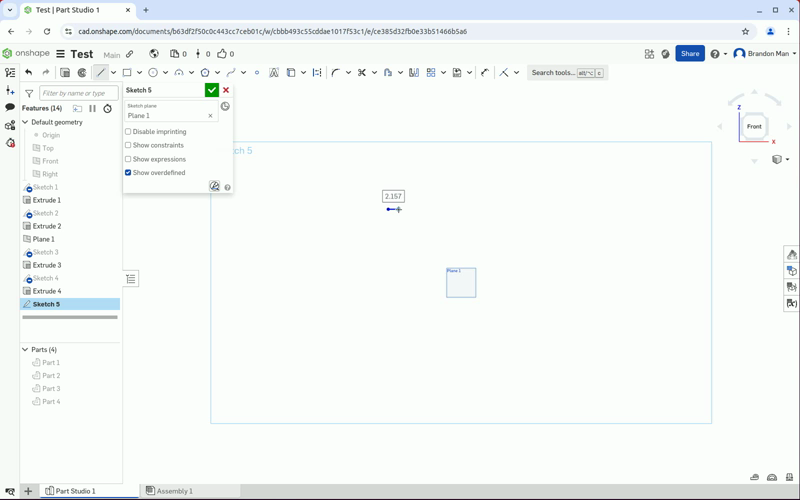
mouse_move(460, 175)
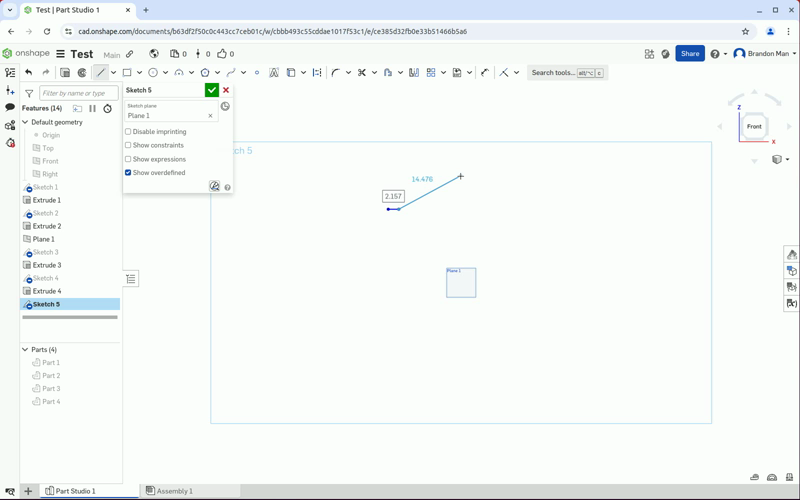
click(460, 175)
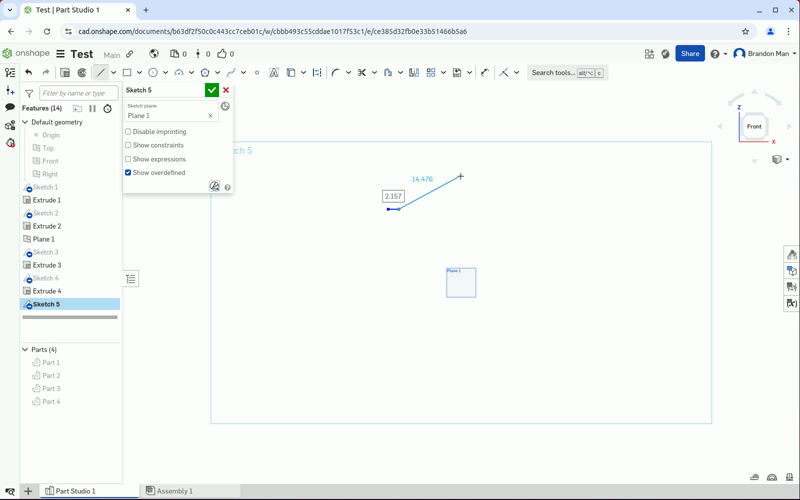
key_up(shift)
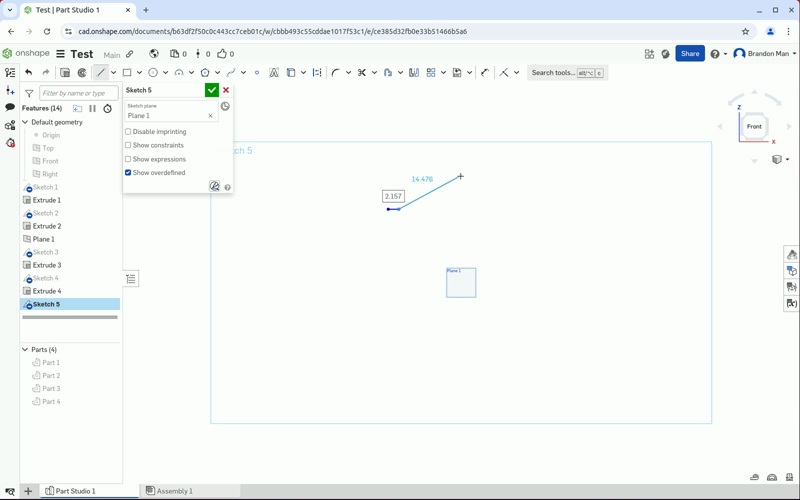
key_down(shift)
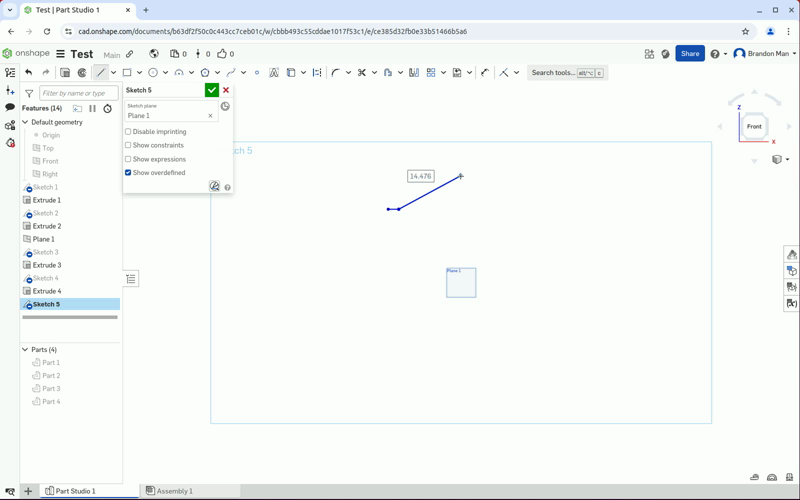
mouse_move(521, 209)
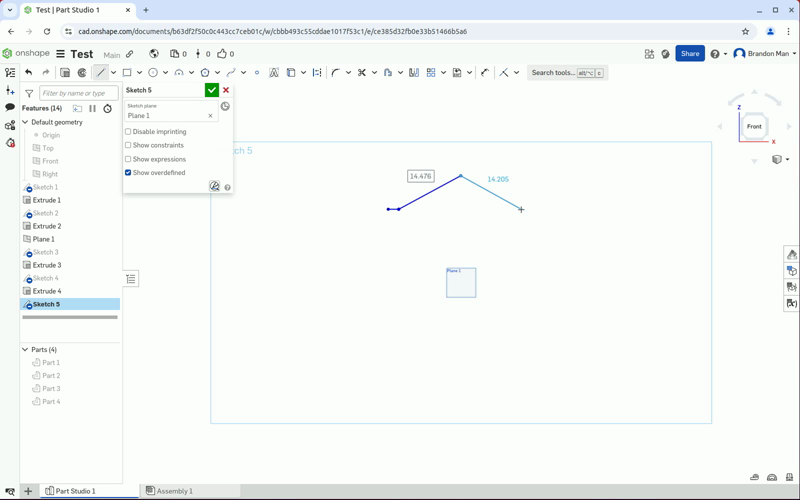
click(521, 209)
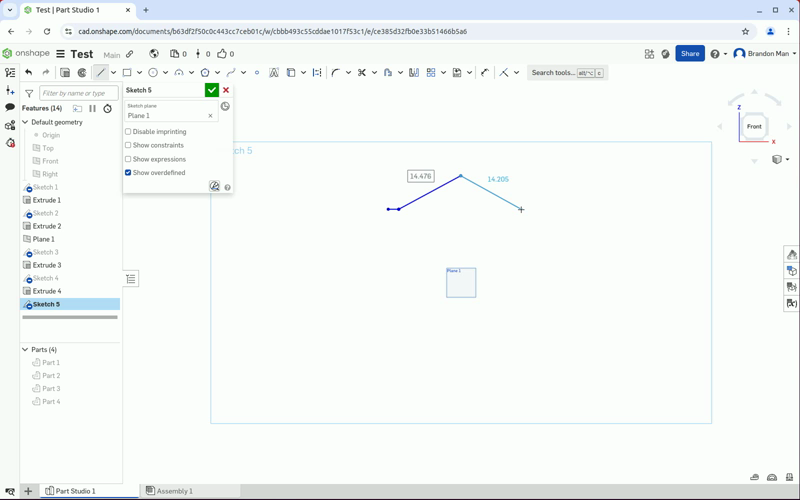
key_up(shift)
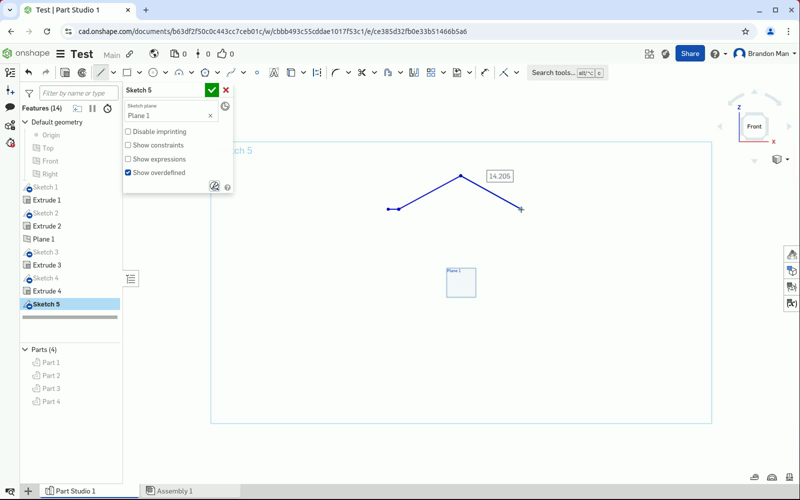
key_down(shift)
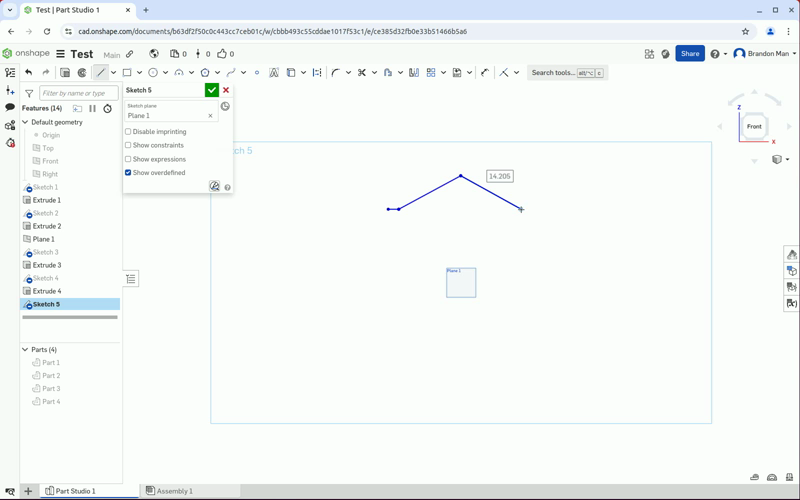
mouse_move(551, 209)
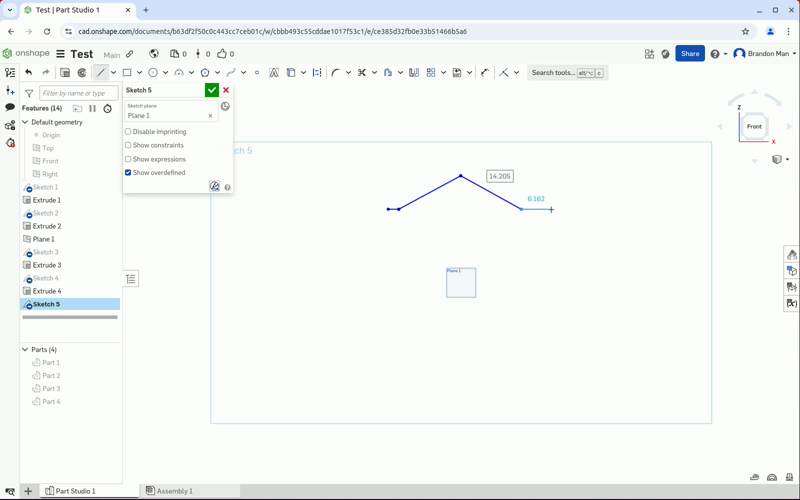
mouse_move(531, 209)
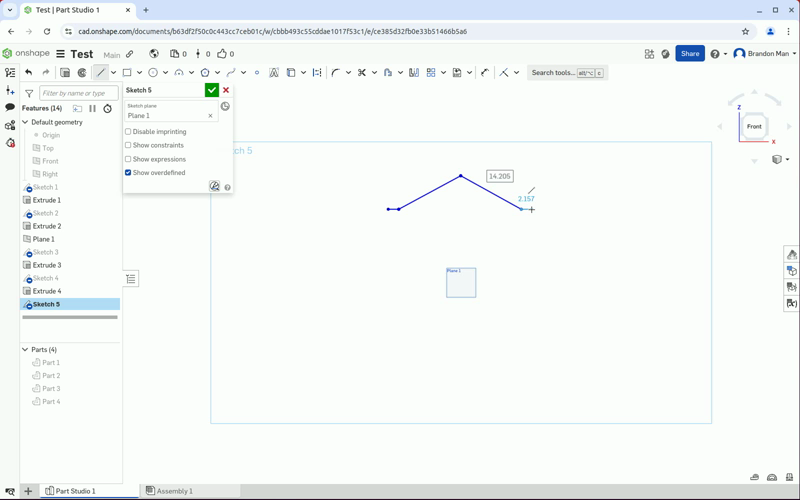
click(531, 209)
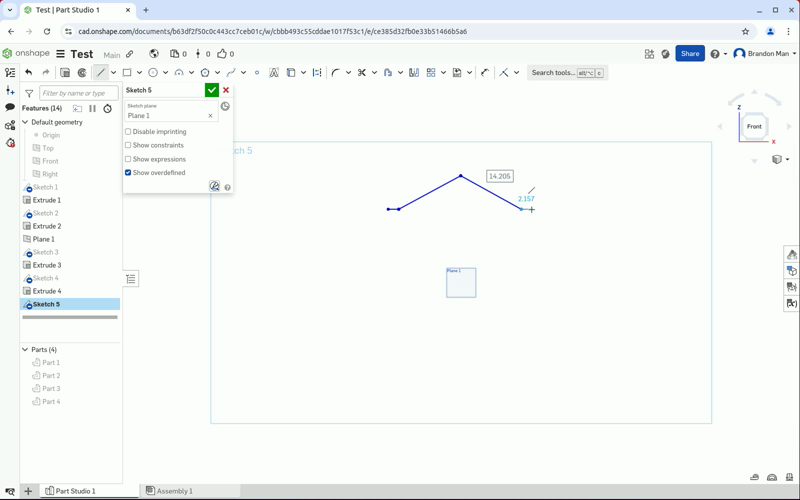
key_up(shift)
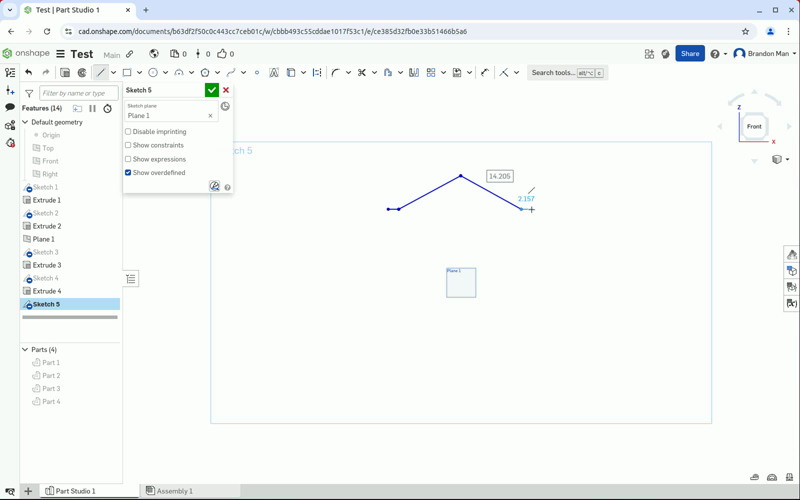
key_down(shift)
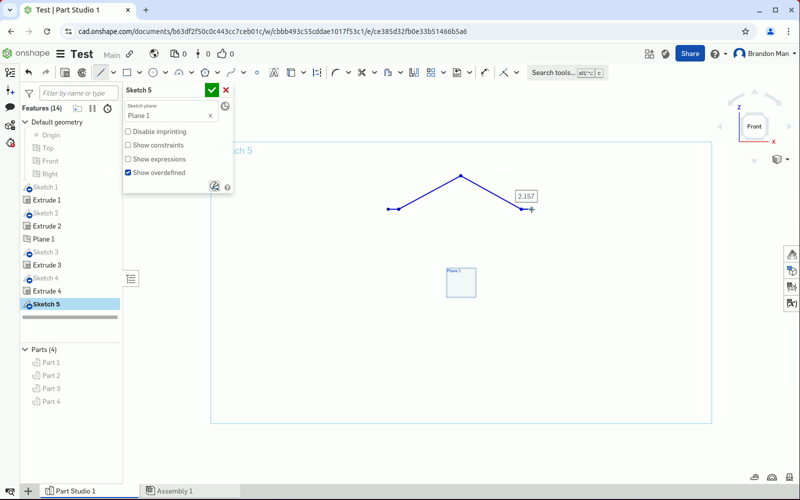
mouse_move(460, 171)
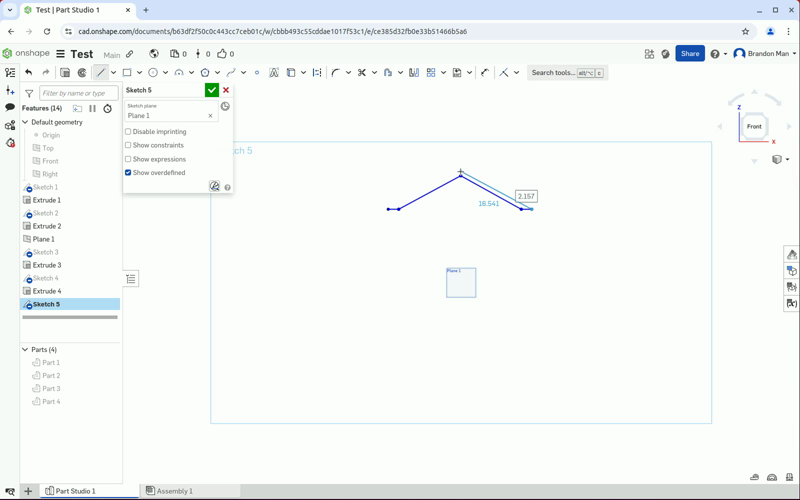
click(460, 171)
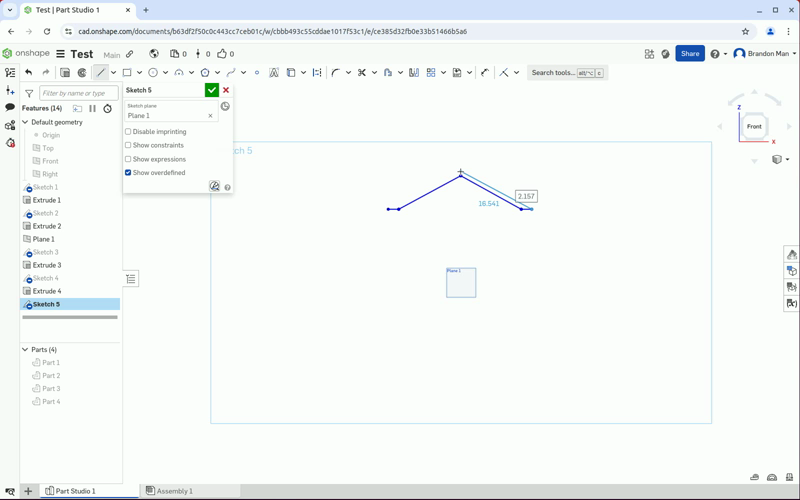
key_up(shift)
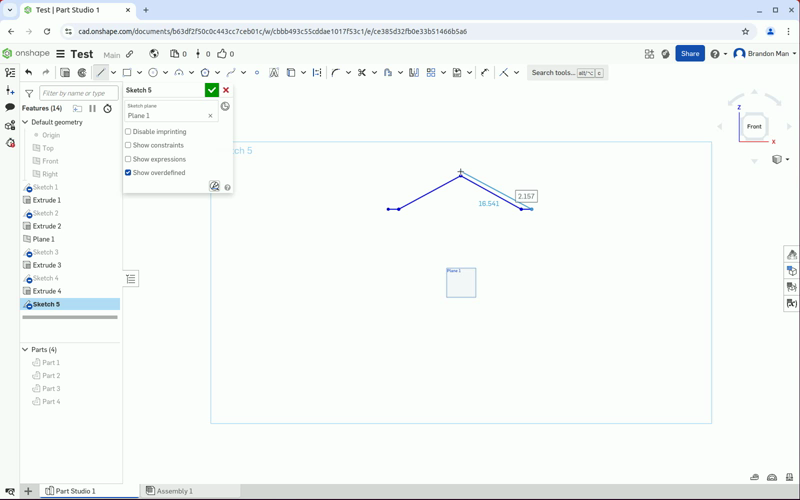
key_down(shift)
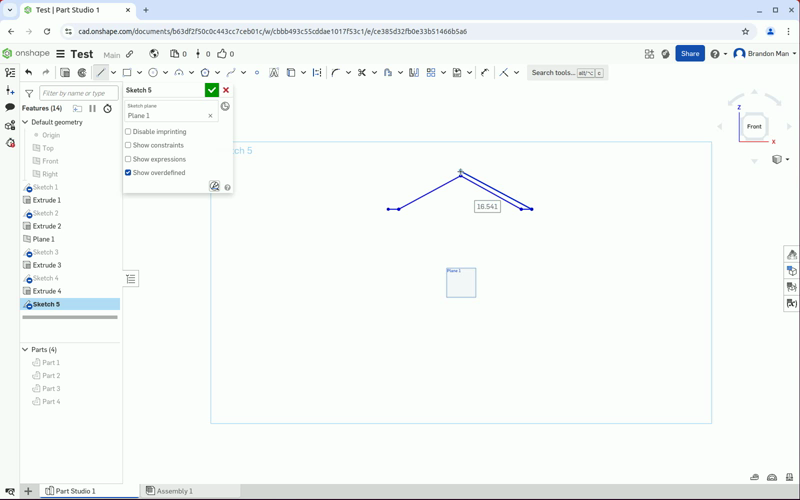
mouse_move(388, 209)
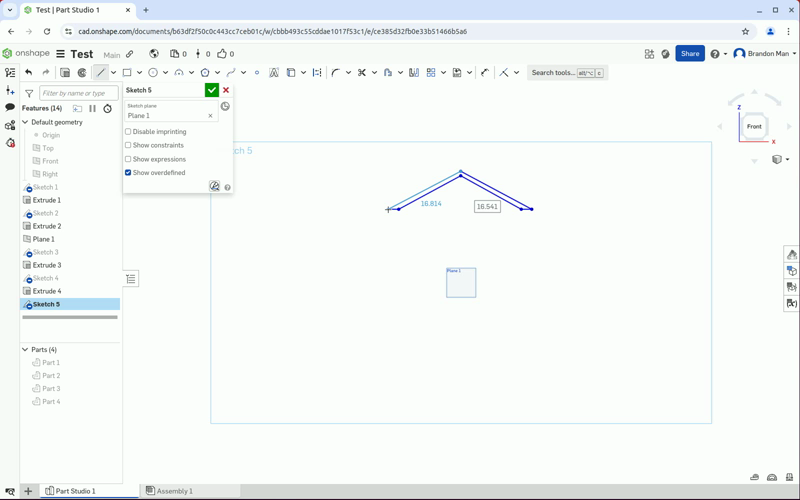
key_up(shift)
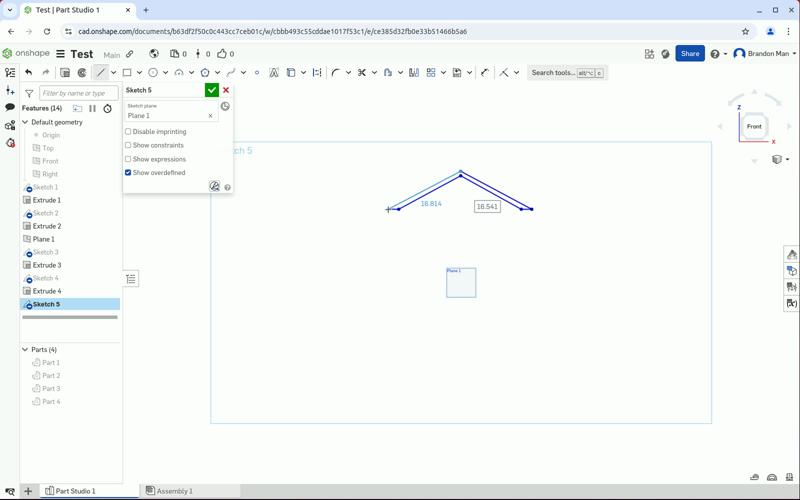
click(388, 209)
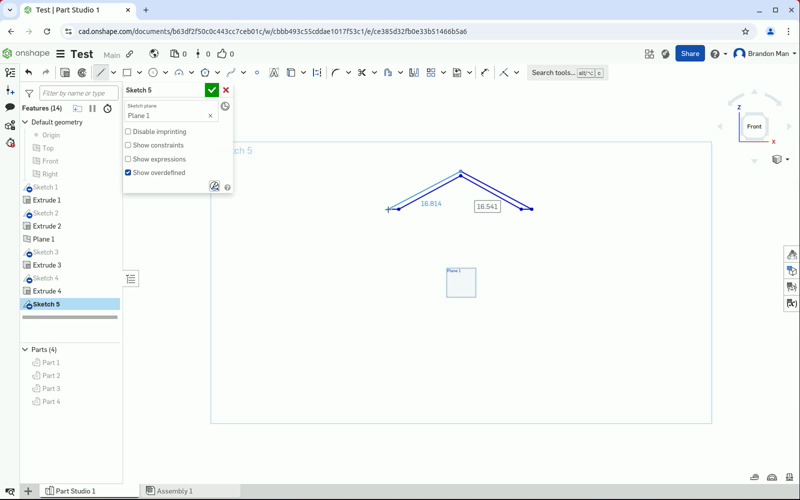
key(esc)
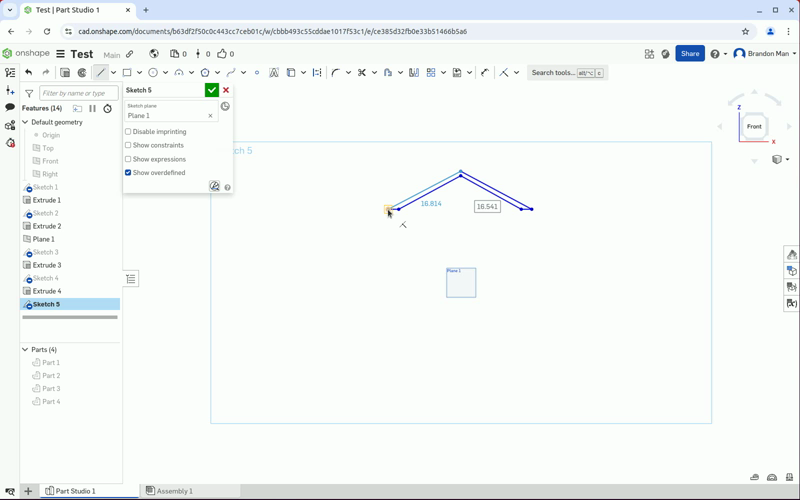
mouse_move(428, 191)
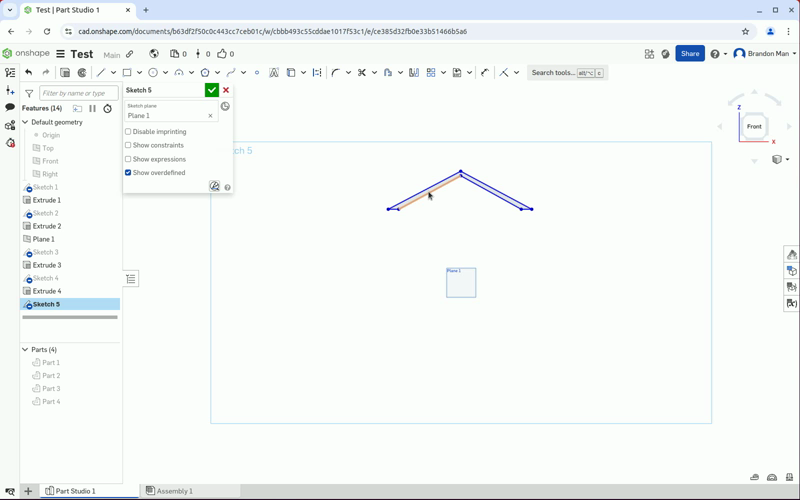
scroll(6)
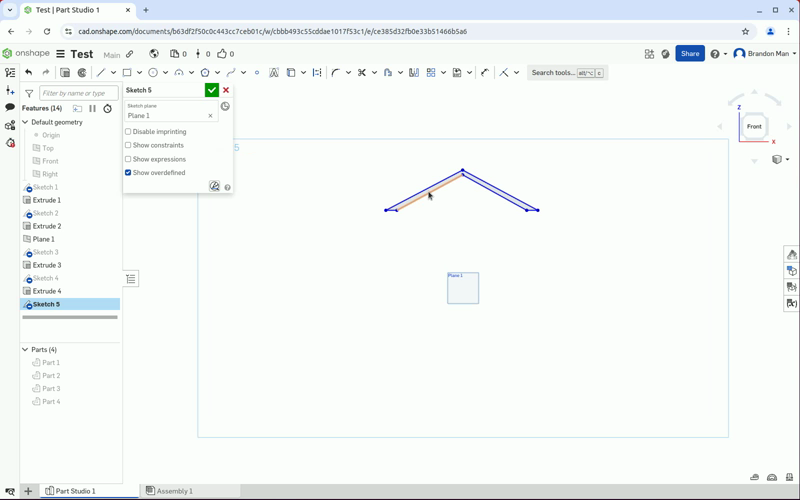
scroll(6)
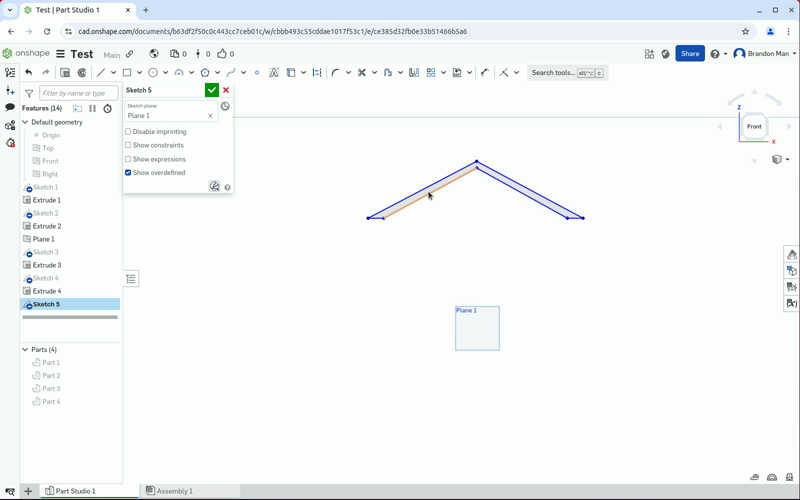
scroll(6)
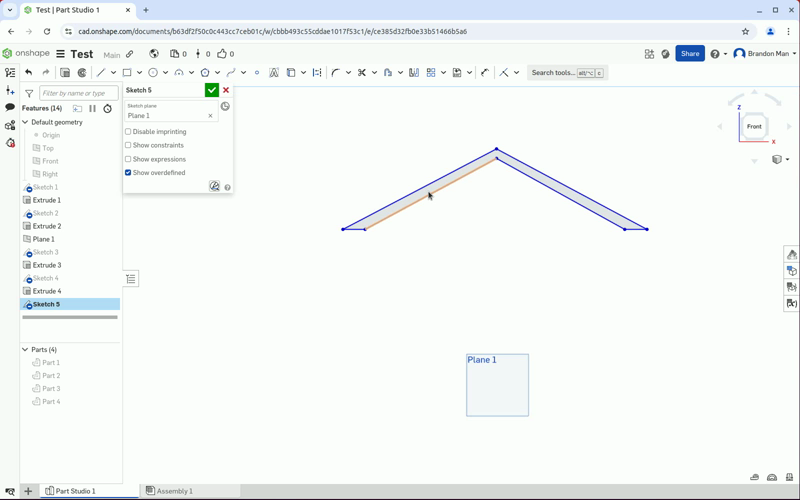
scroll(6)
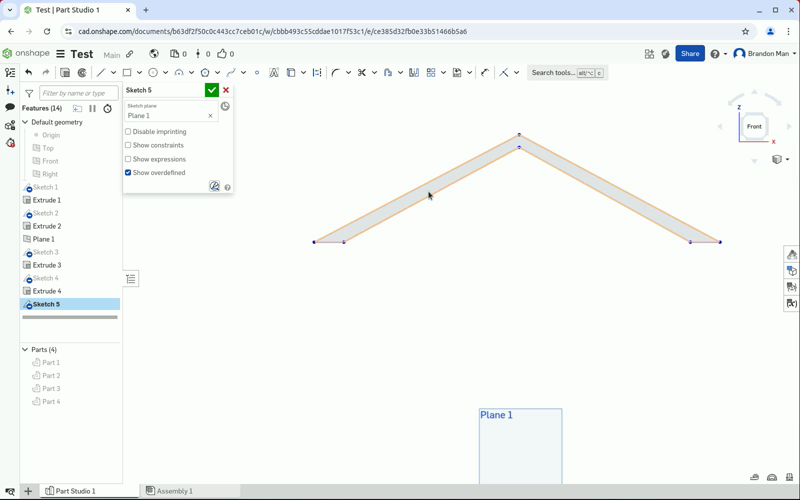
scroll(6)
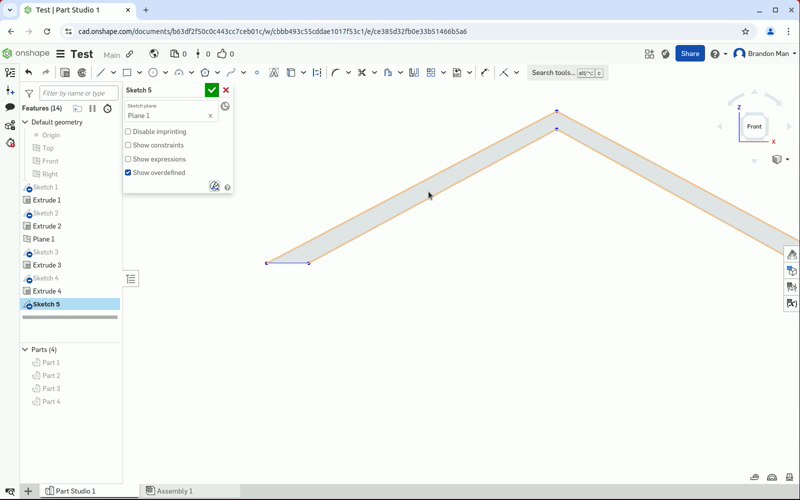
scroll(6)
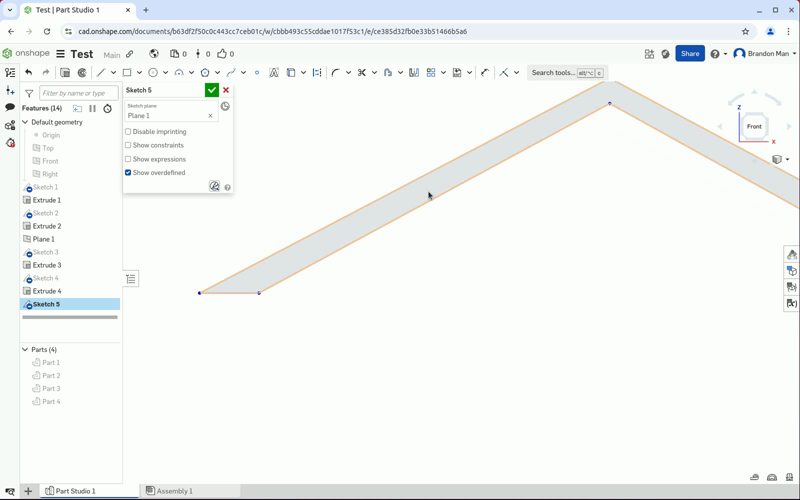
scroll(6)
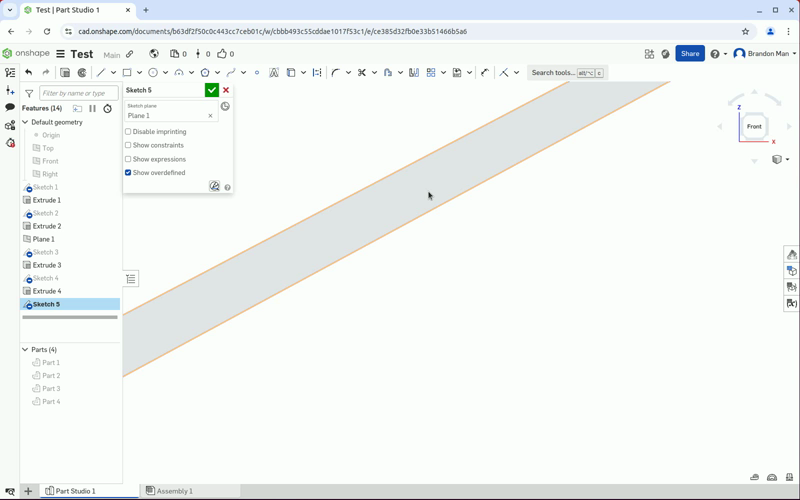
click(428, 191)
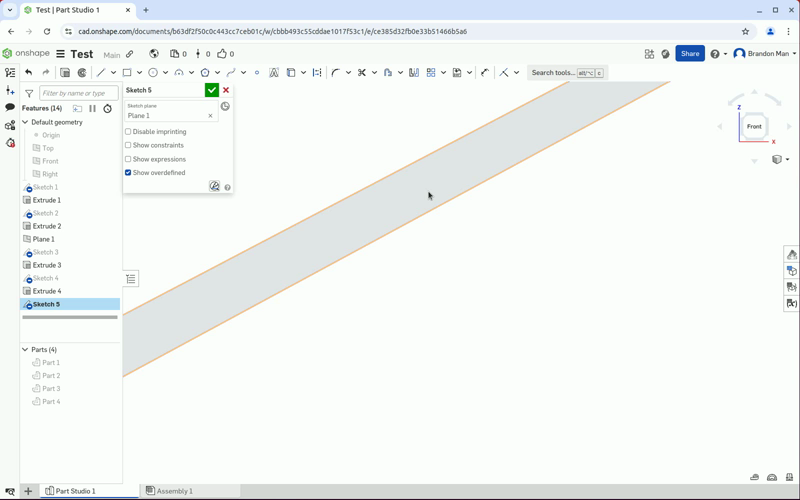
scroll(-6)
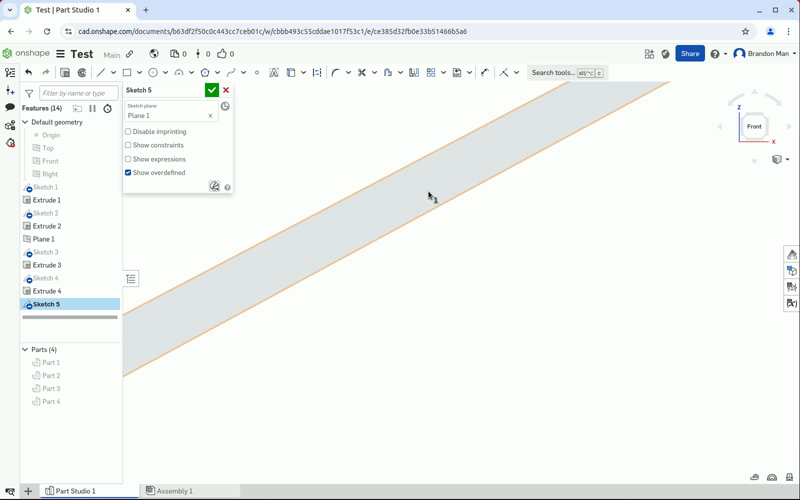
scroll(-6)
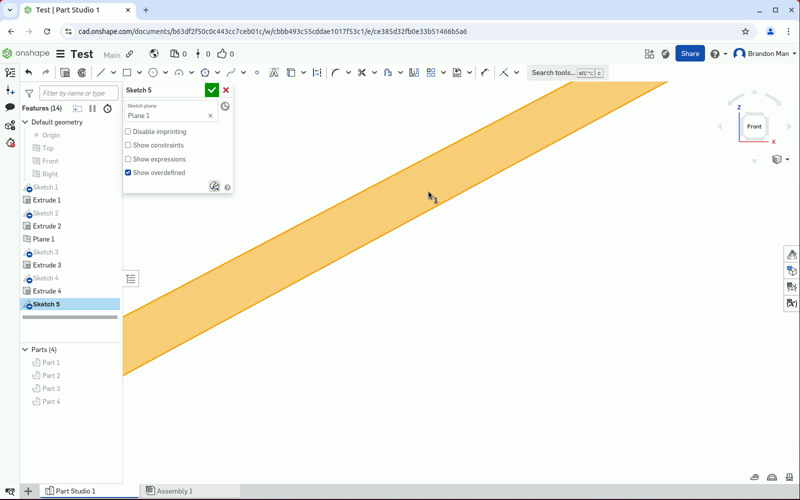
scroll(-6)
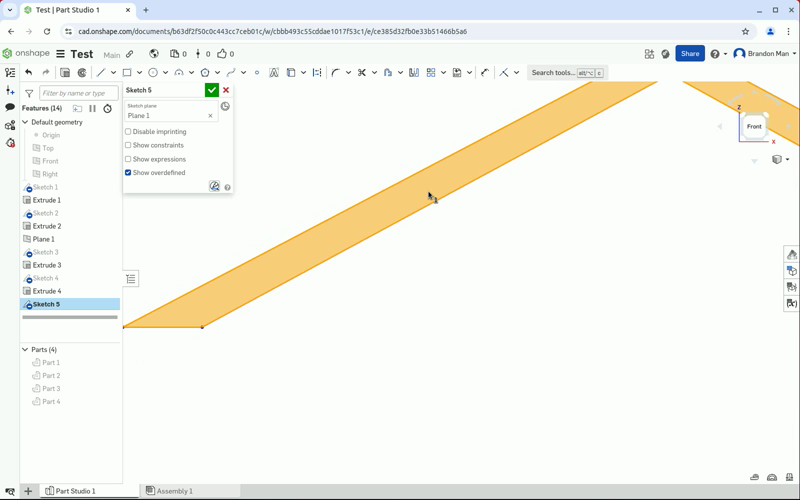
scroll(-6)
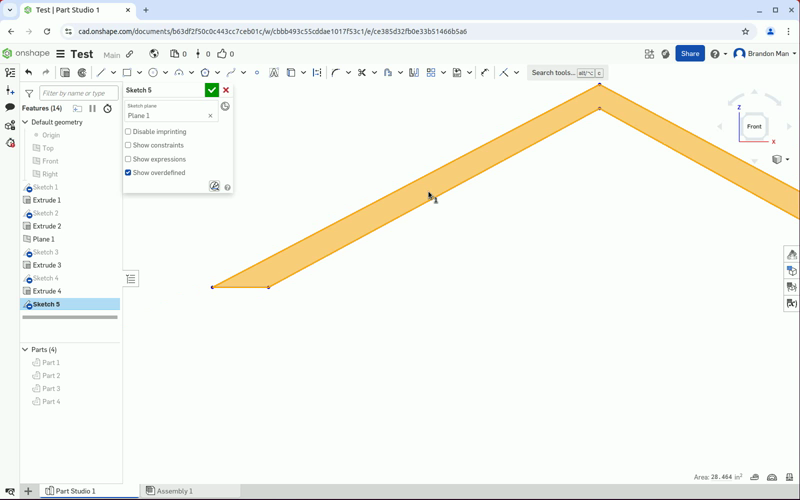
scroll(-6)
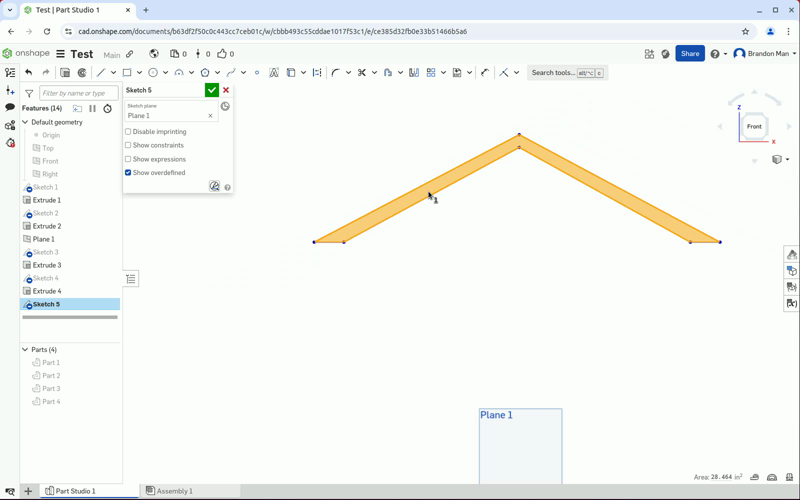
scroll(-6)
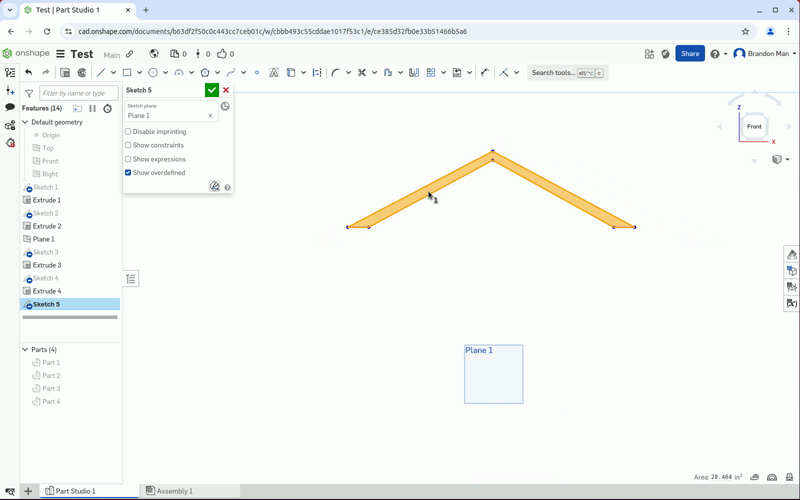
scroll(-6)
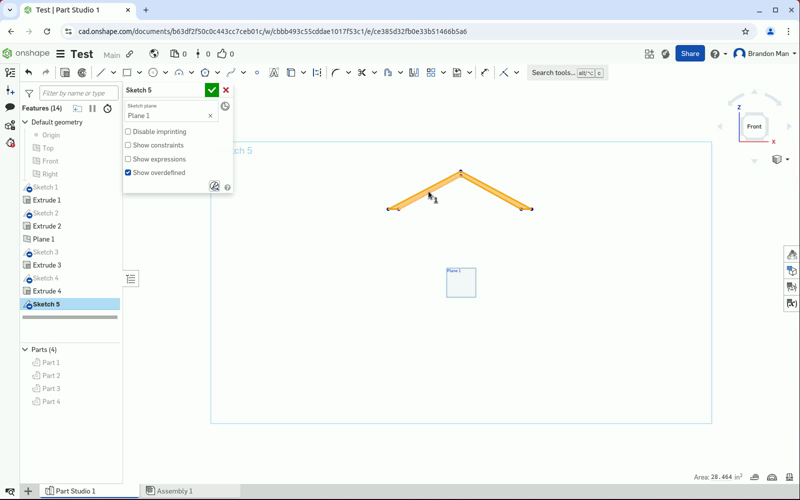
mouse_move(73, 352)
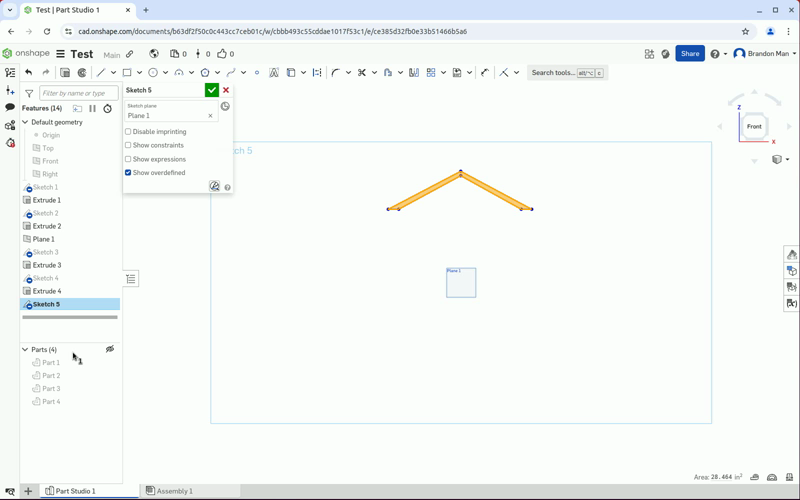
key(shift+y)
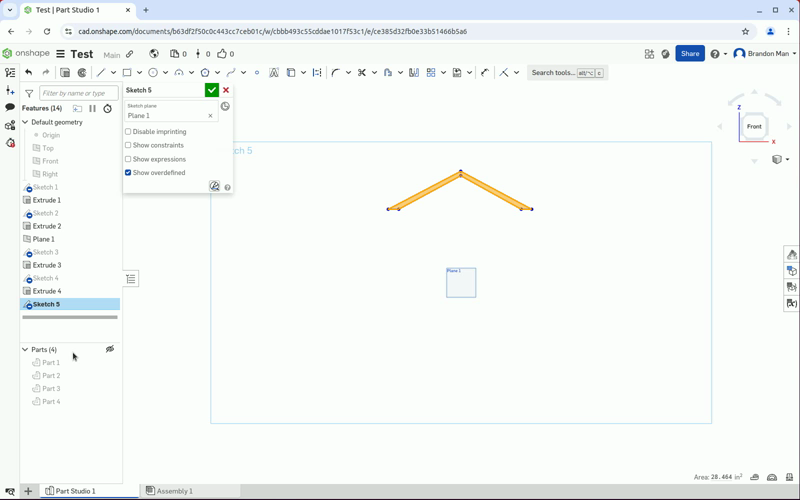
key(shift+e)
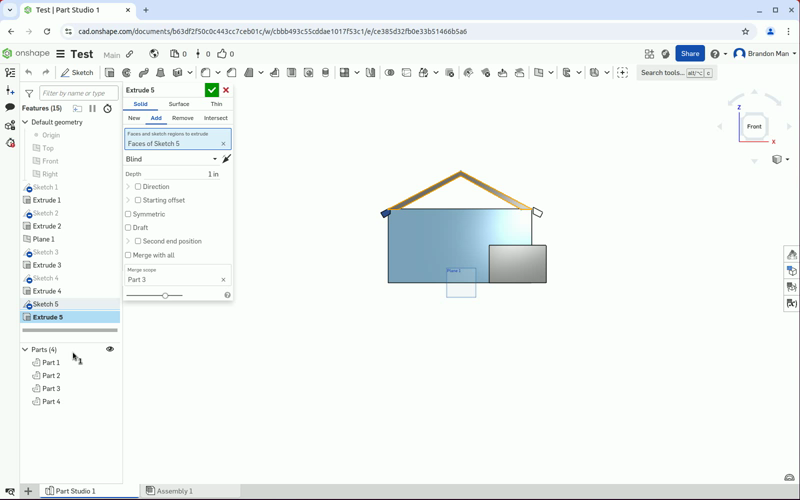
mouse_move(143, 106)
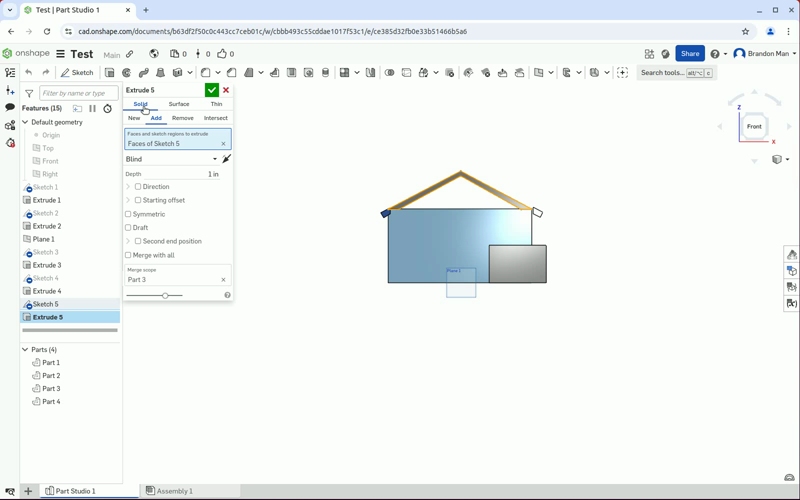
click(143, 106)
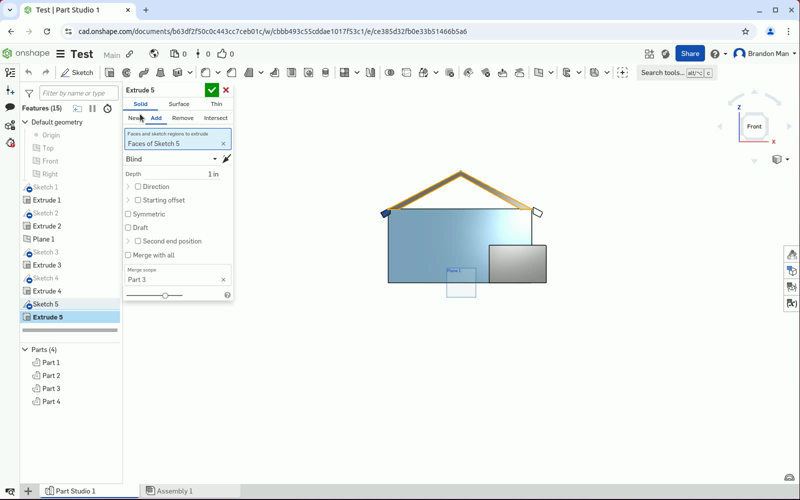
mouse_move(137, 120)
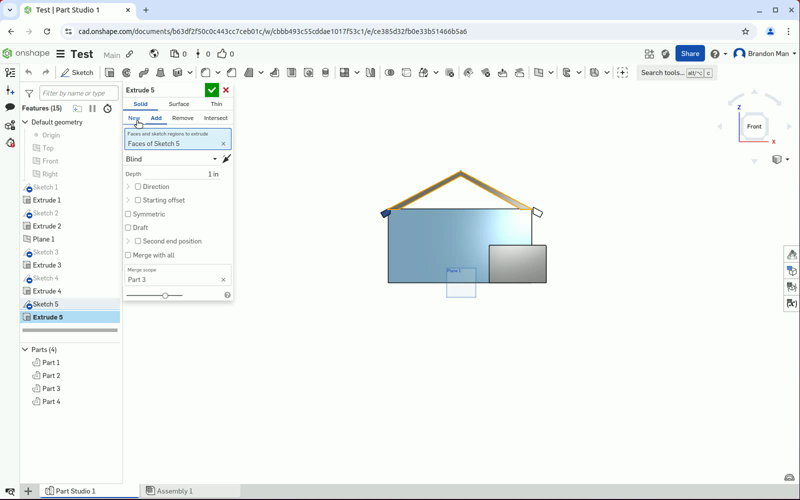
click(137, 120)
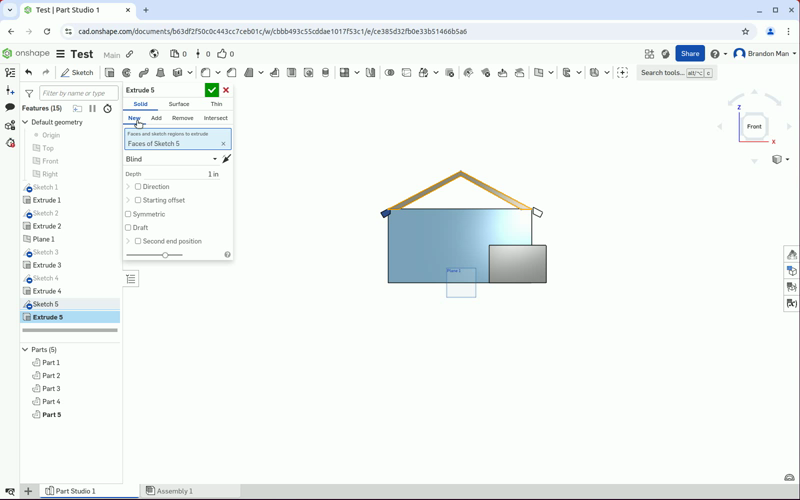
key(tab, 4)
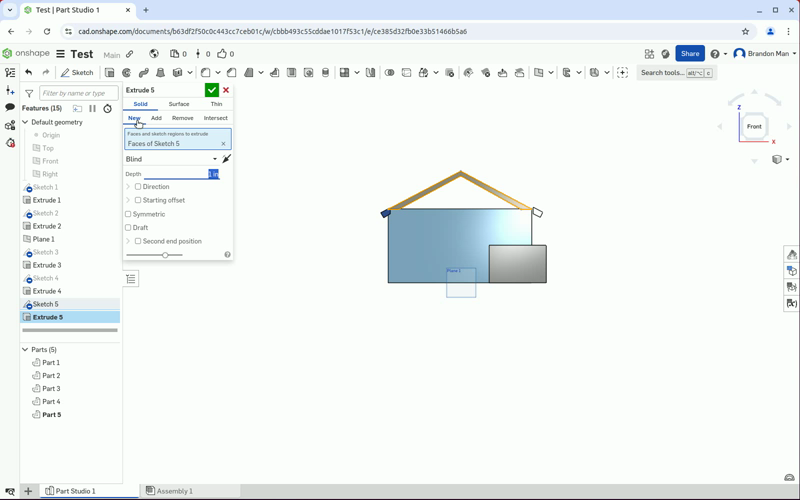
text(1.685)
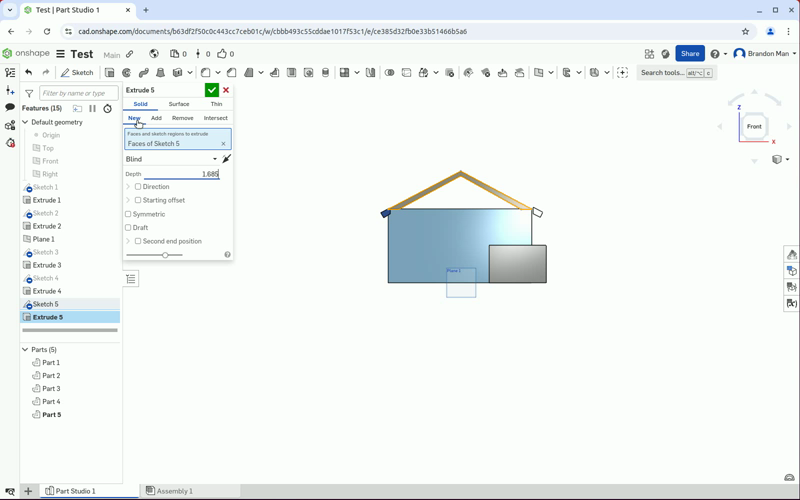
key(enter)
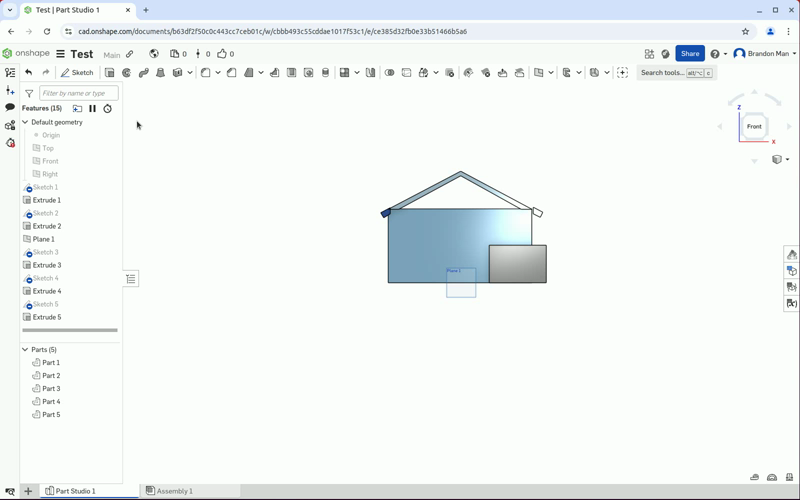
key(shift+h)
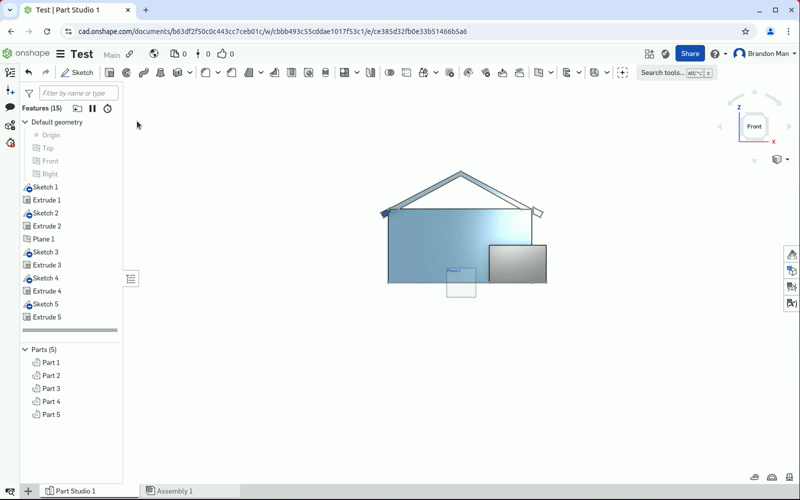
key(shift+h)
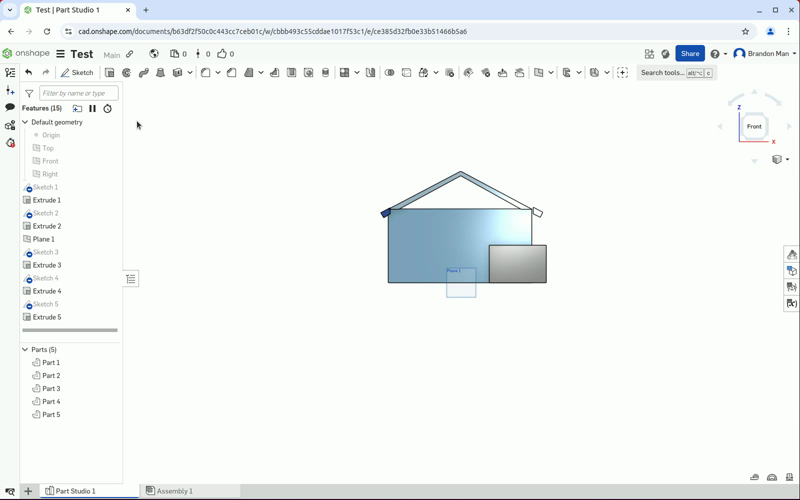
mouse_move(73, 189)
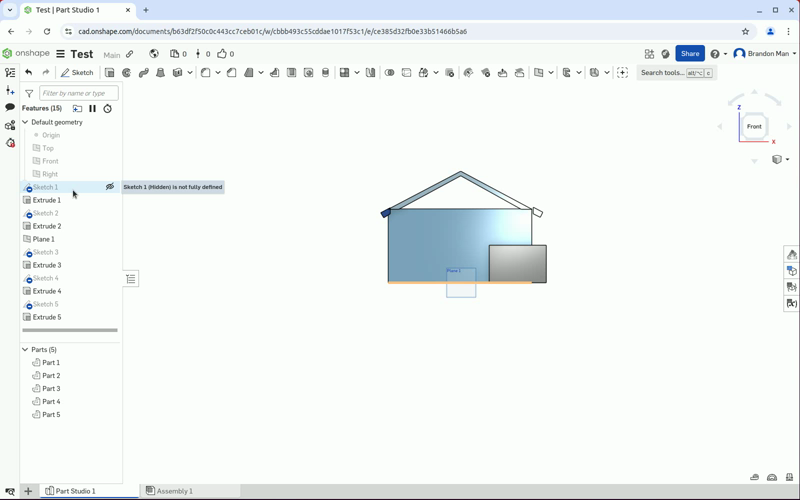
click(73, 189)
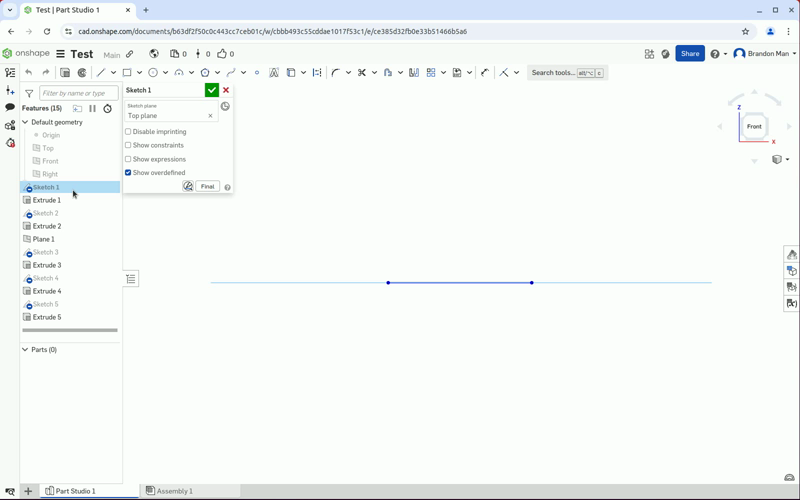
mouse_move(229, 92)
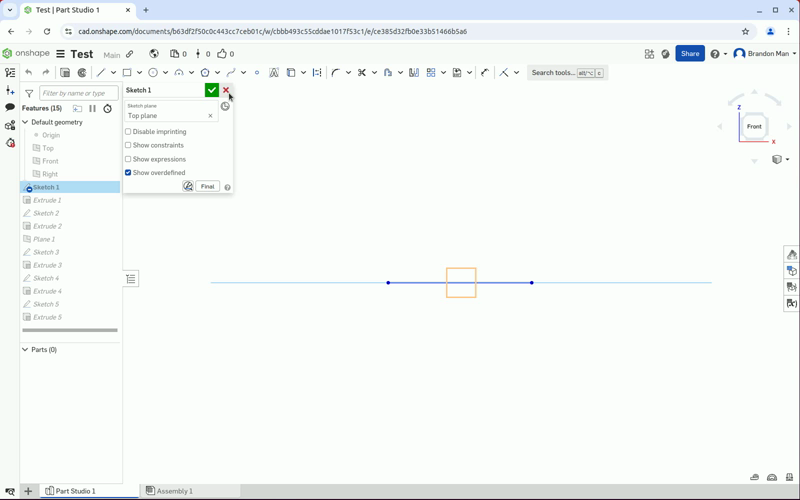
click(229, 92)
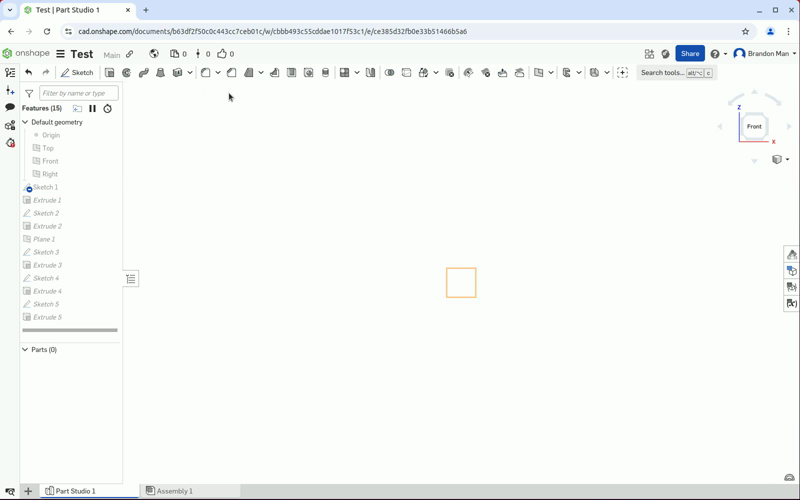
key(shift+s)
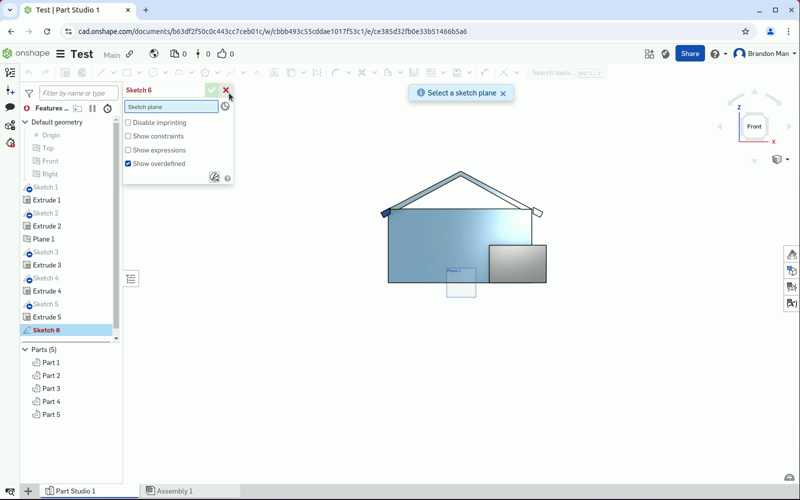
mouse_move(69, 241)
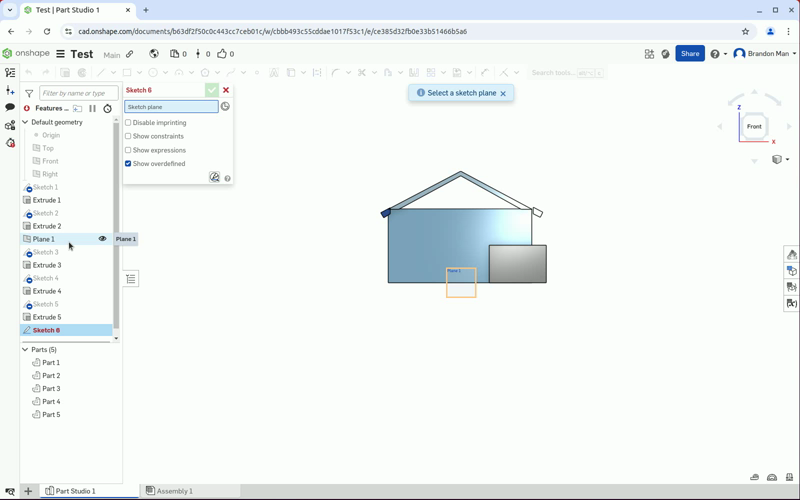
click(69, 241)
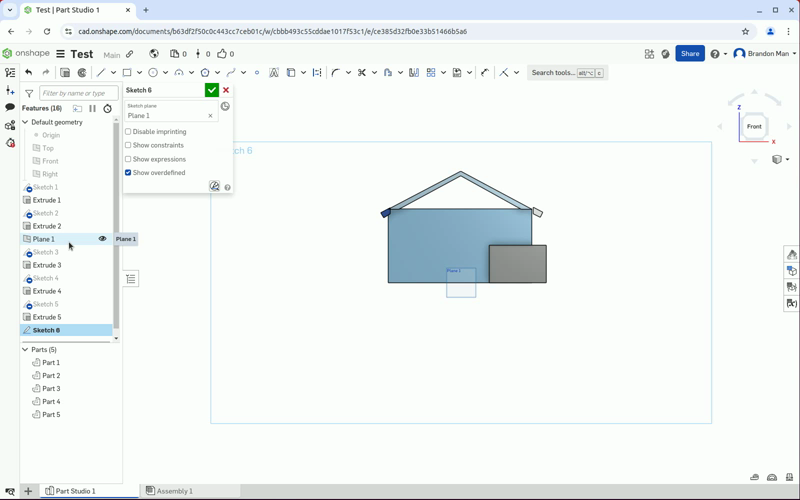
mouse_move(73, 352)
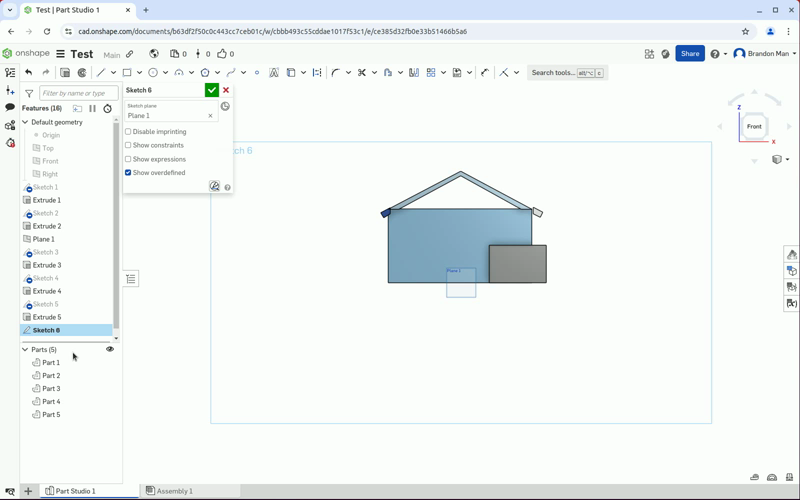
key(y)
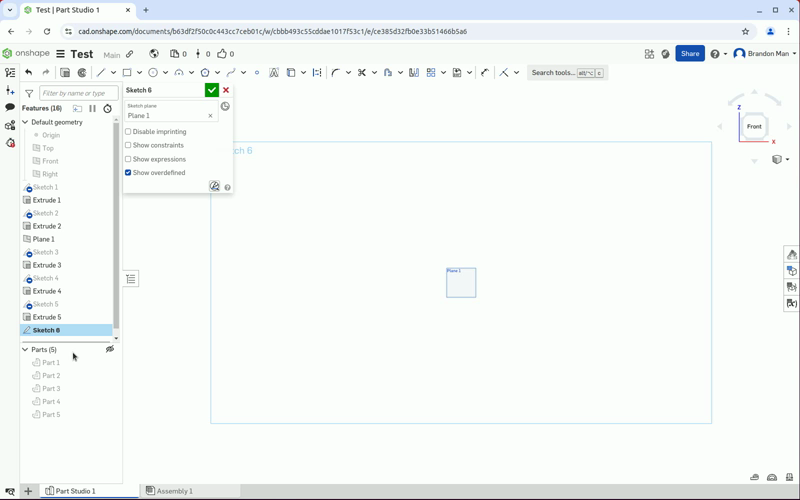
key(l)
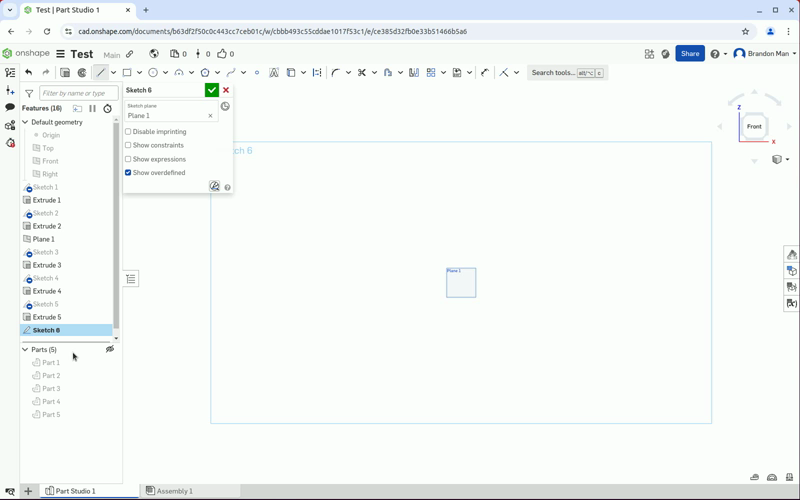
key_down(shift)
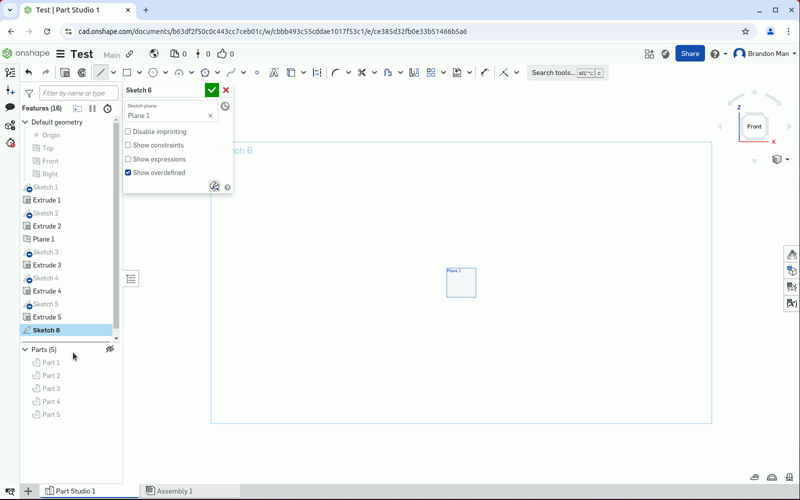
mouse_move(388, 213)
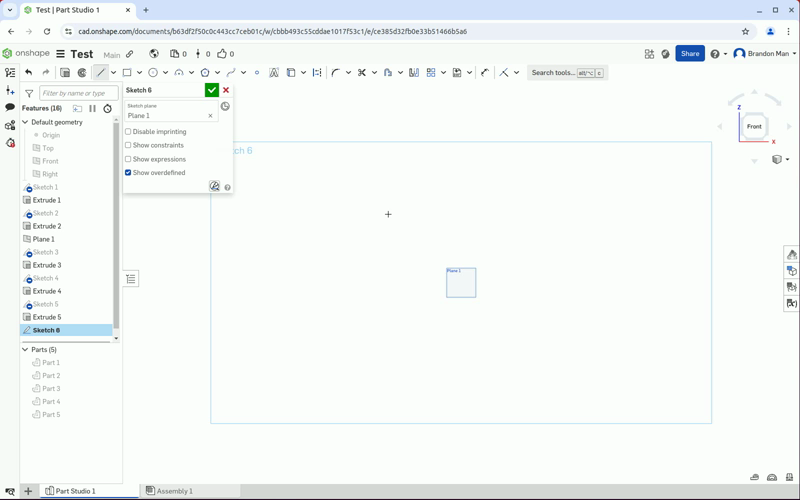
click(388, 213)
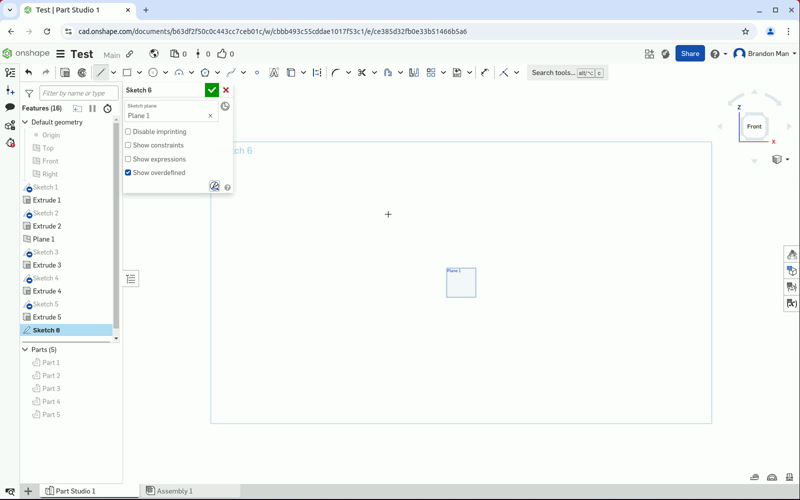
key_up(shift)
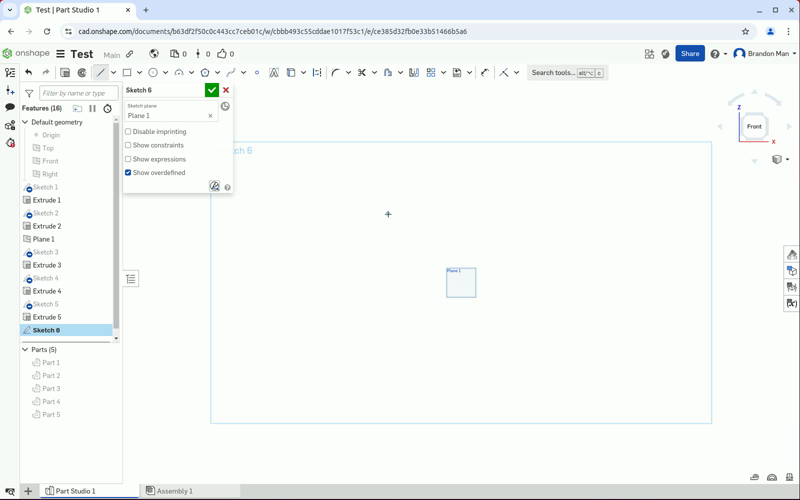
key_down(shift)
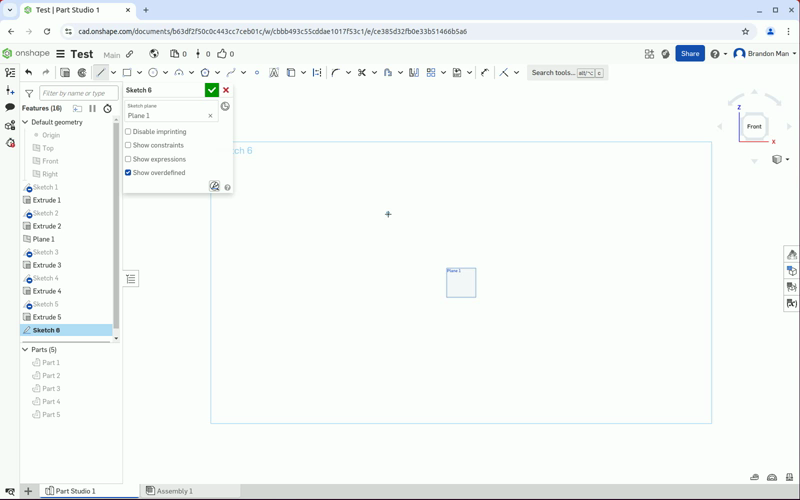
mouse_move(418, 213)
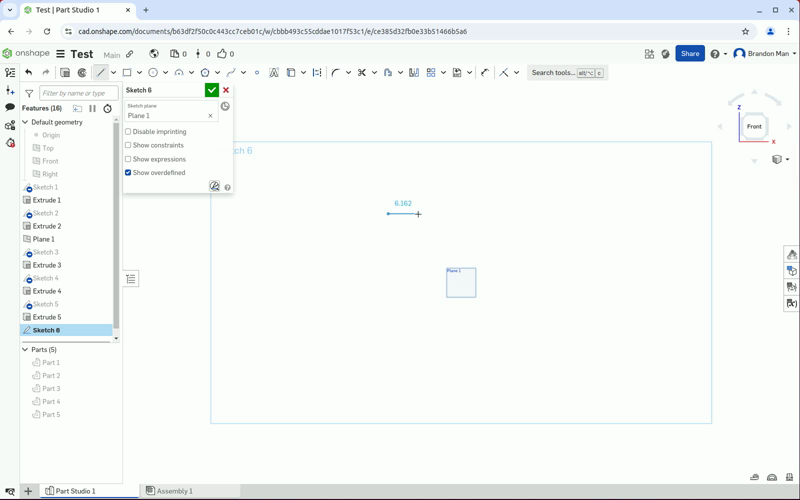
mouse_move(398, 208)
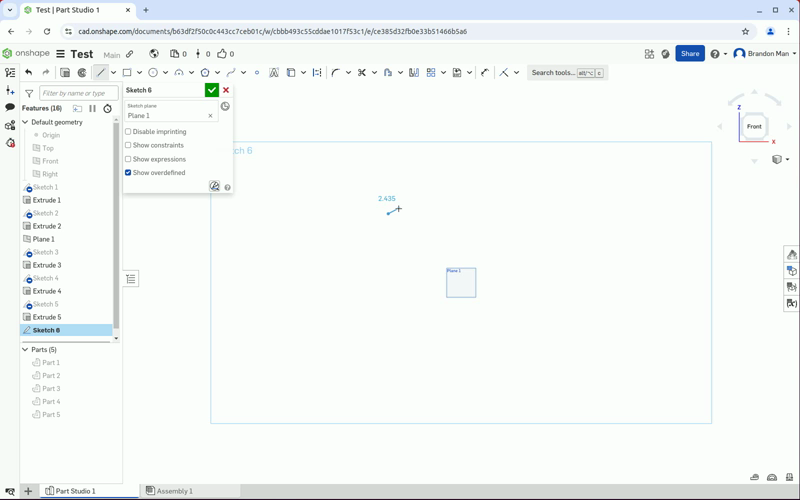
click(398, 208)
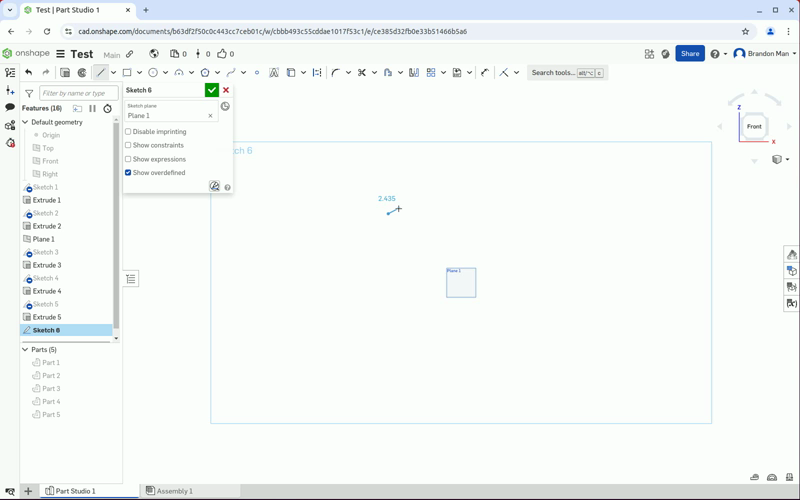
key_up(shift)
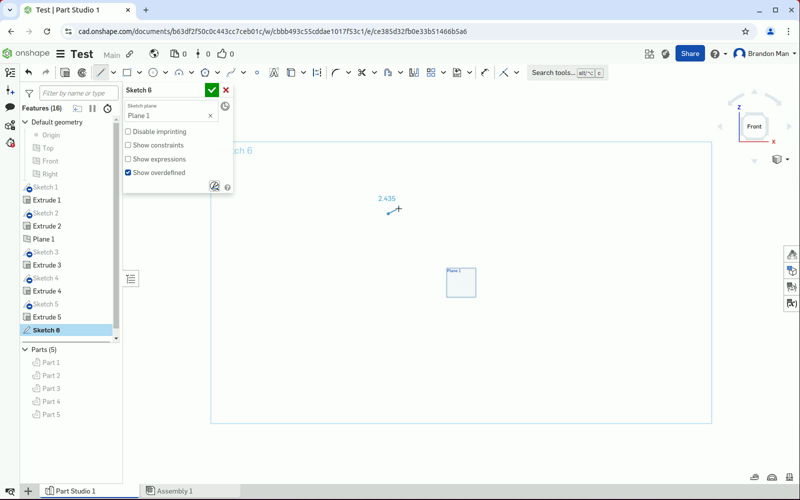
key_down(shift)
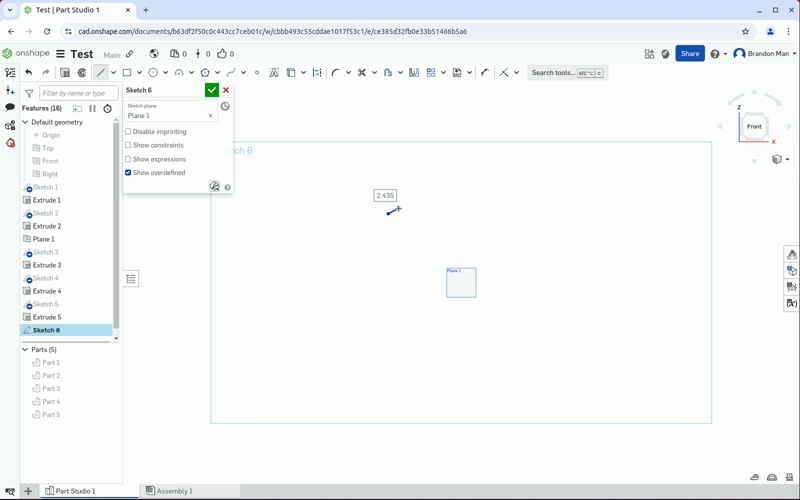
mouse_move(428, 208)
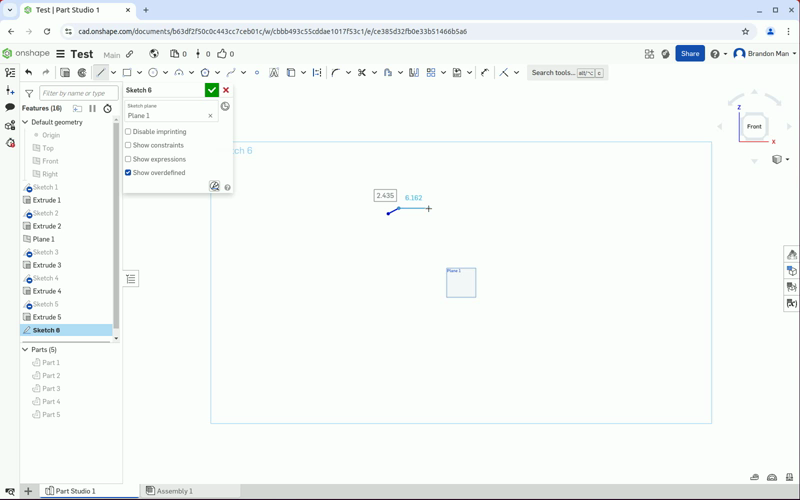
mouse_move(388, 208)
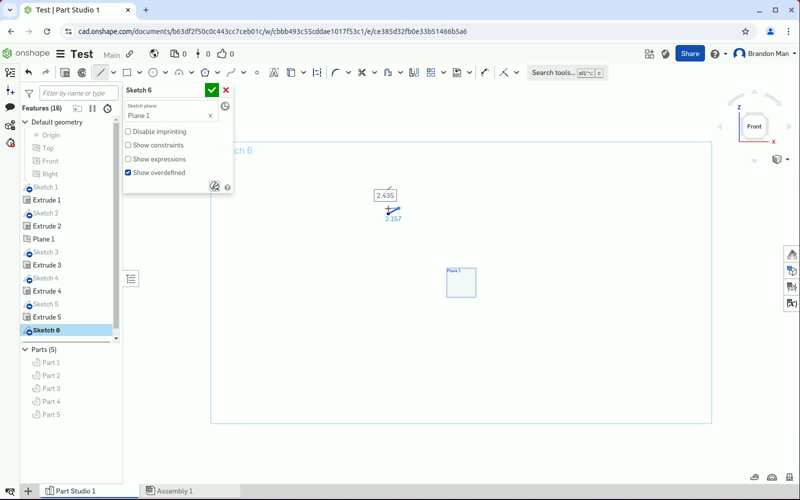
click(388, 208)
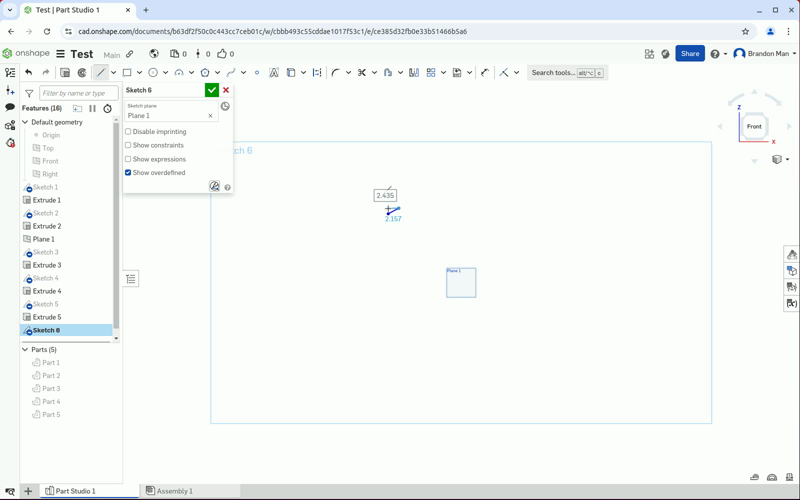
key_up(shift)
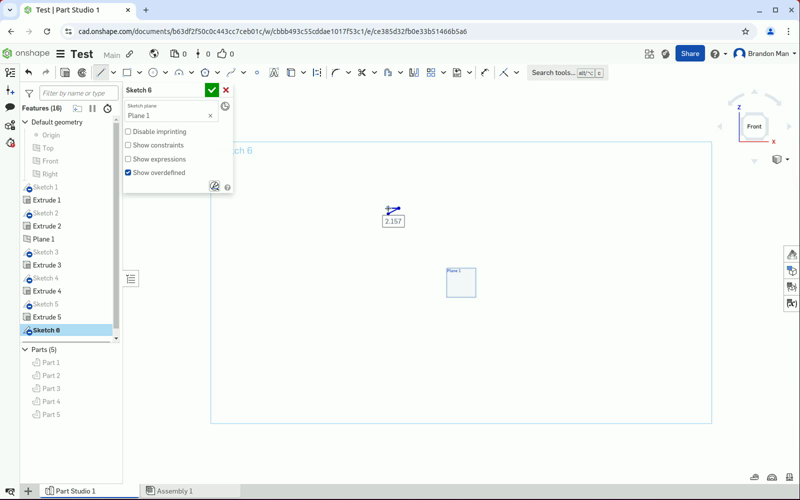
mouse_move(418, 208)
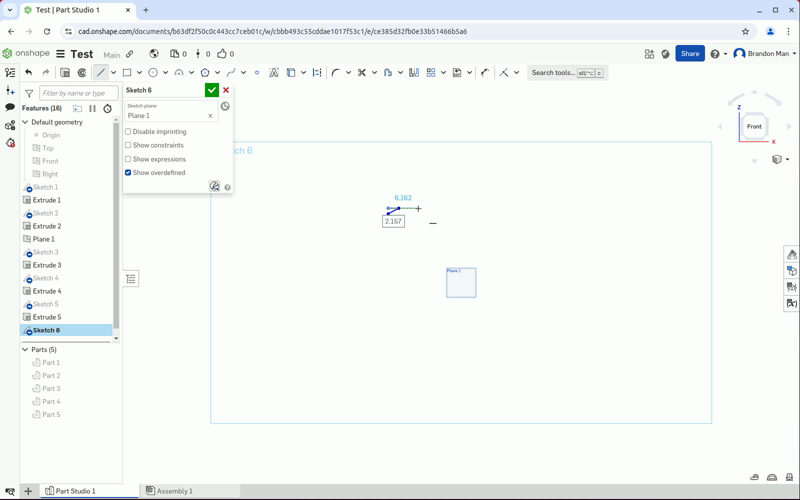
key_down(shift)
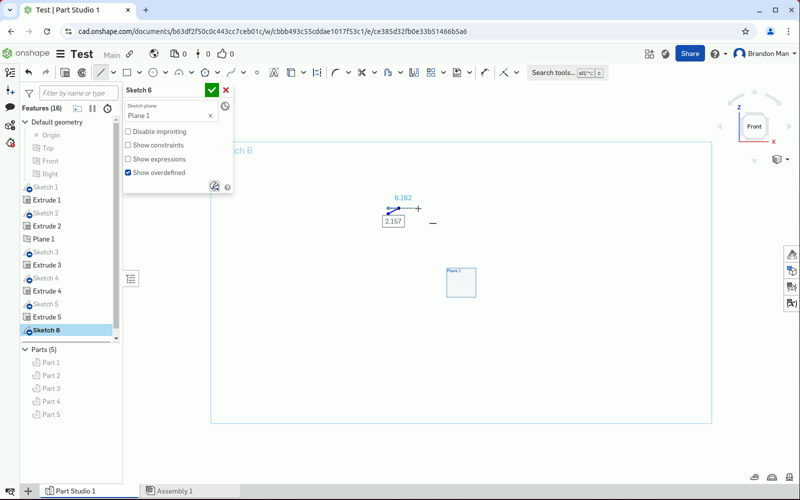
mouse_move(388, 213)
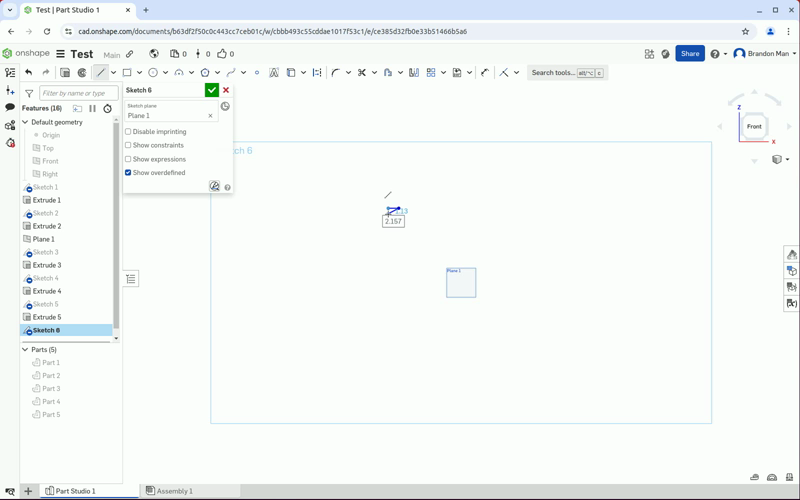
scroll(6)
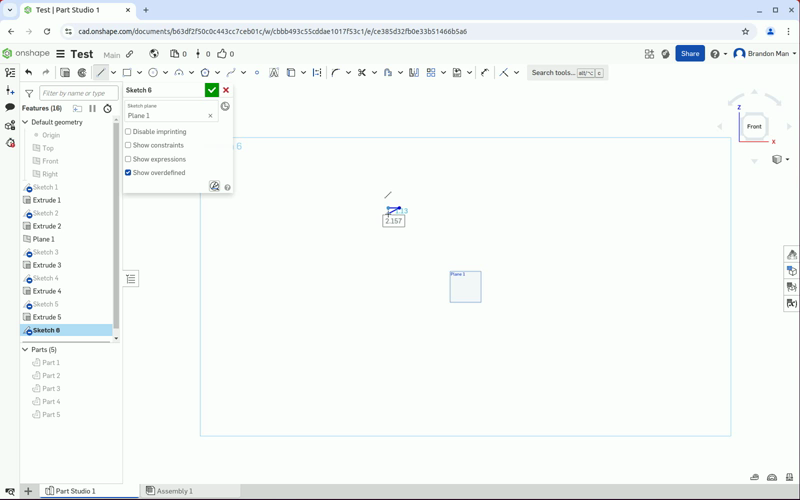
scroll(6)
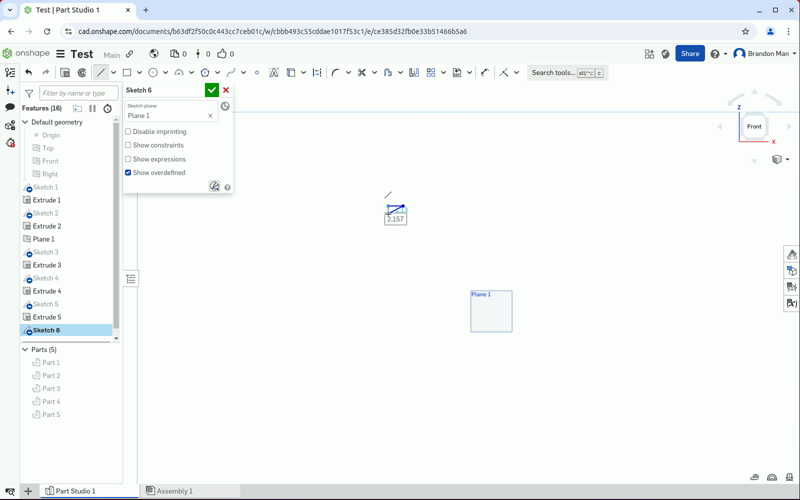
scroll(6)
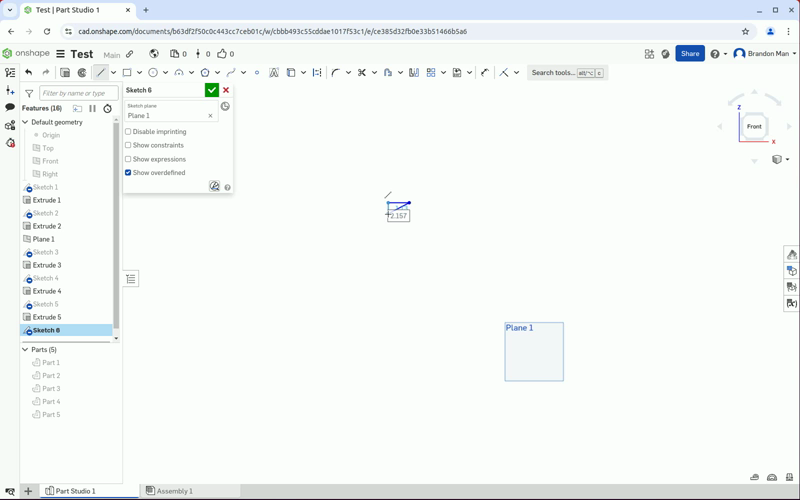
scroll(6)
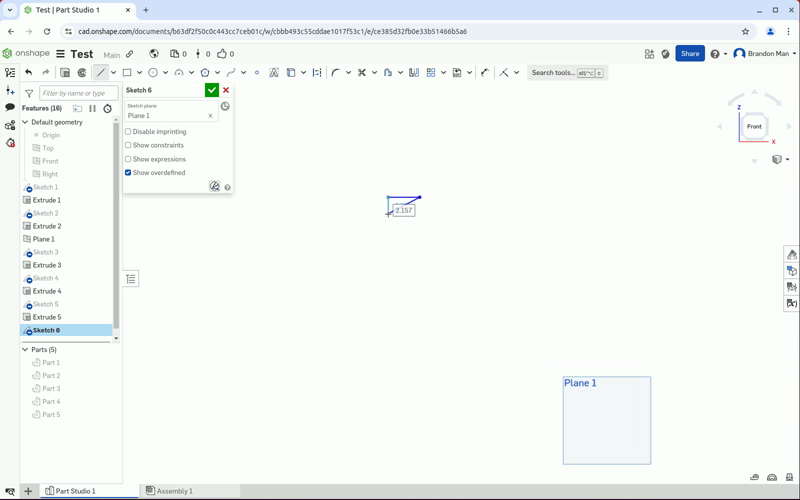
scroll(6)
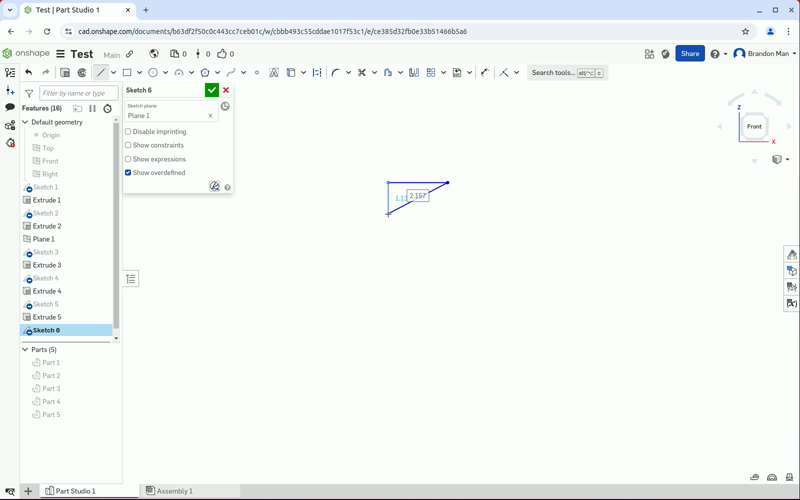
scroll(6)
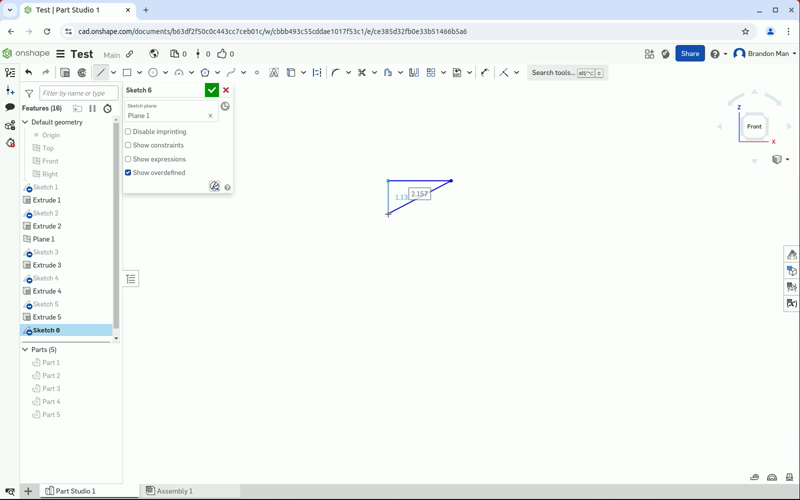
scroll(6)
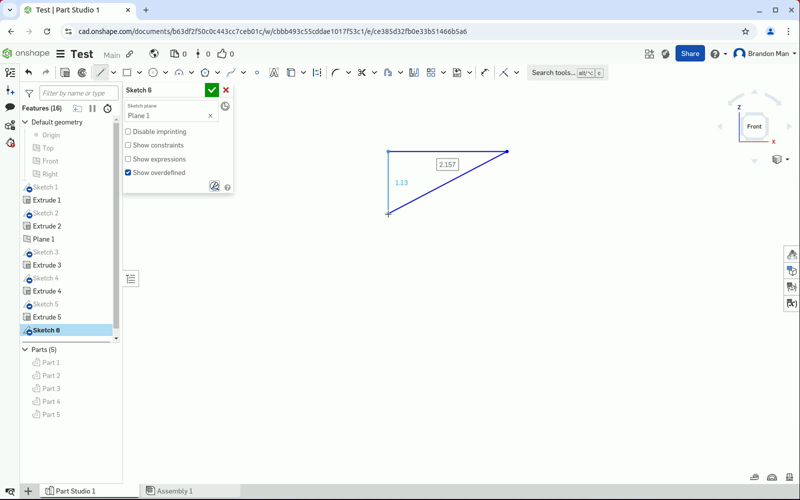
key_up(shift)
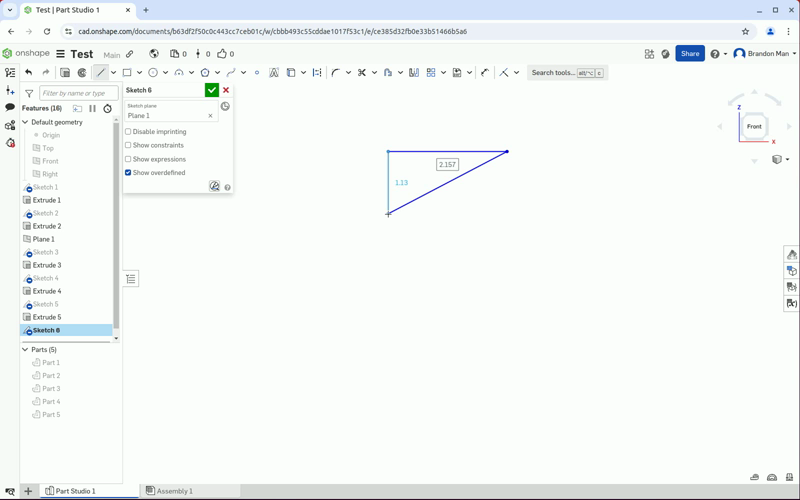
click(388, 213)
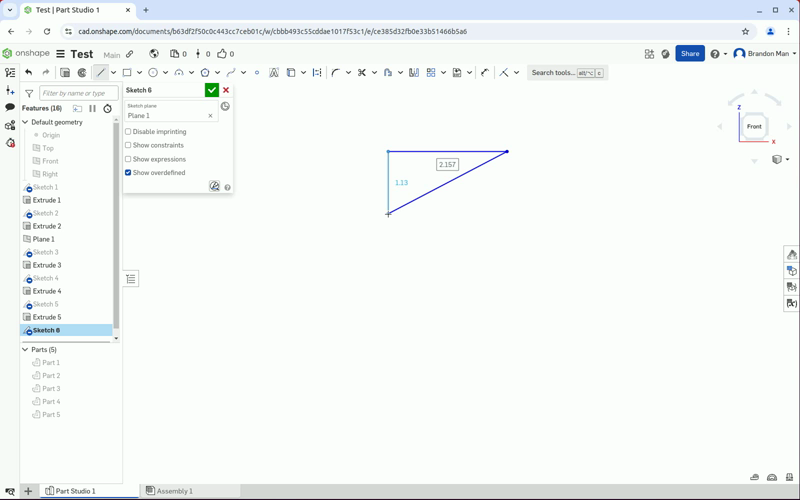
scroll(-6)
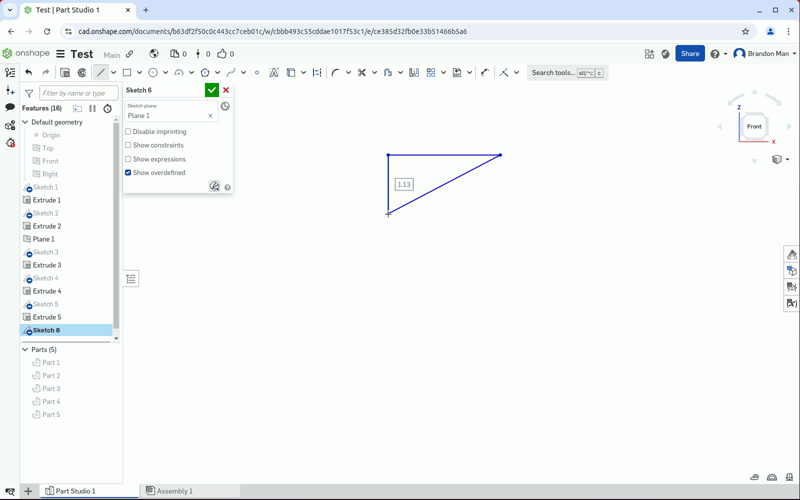
scroll(-6)
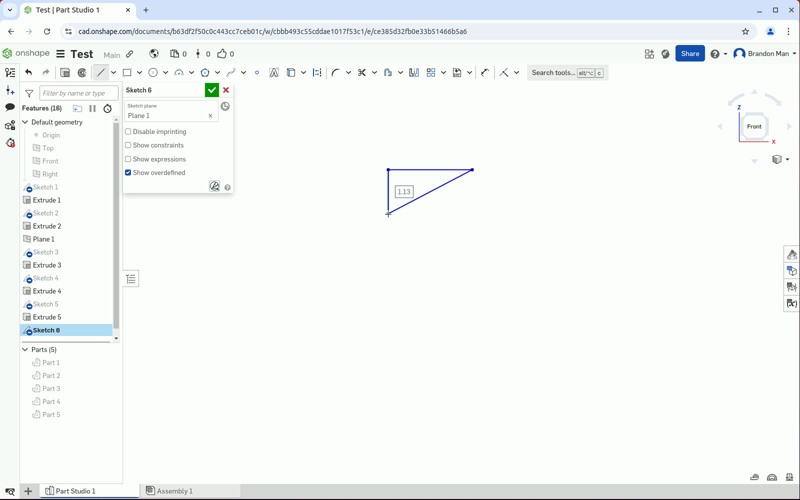
scroll(-6)
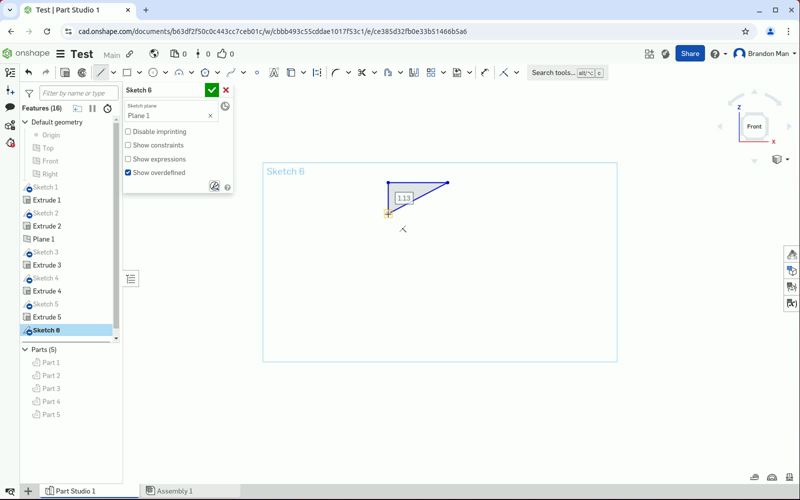
scroll(-6)
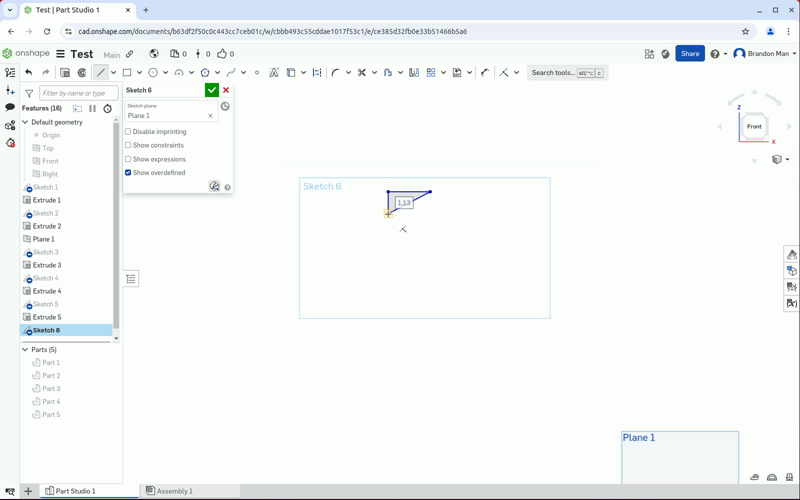
scroll(-6)
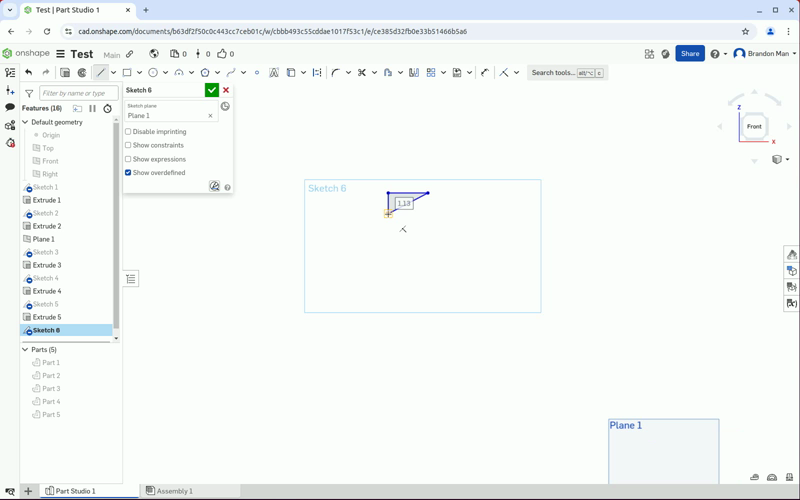
scroll(-6)
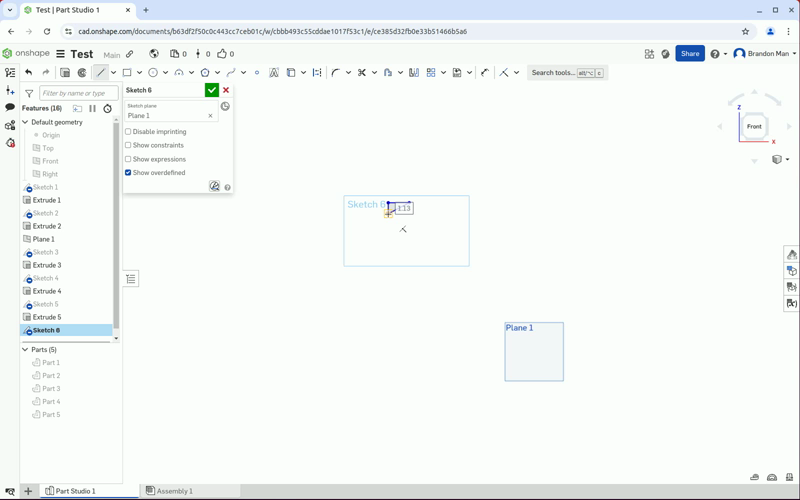
scroll(-6)
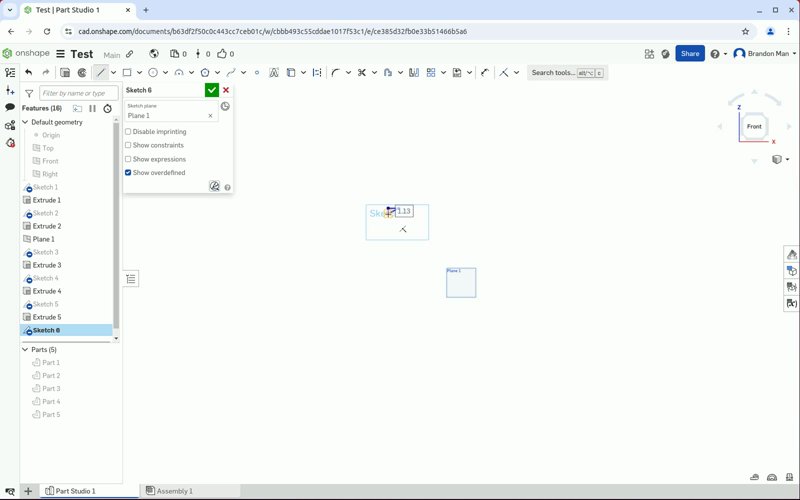
key(esc)
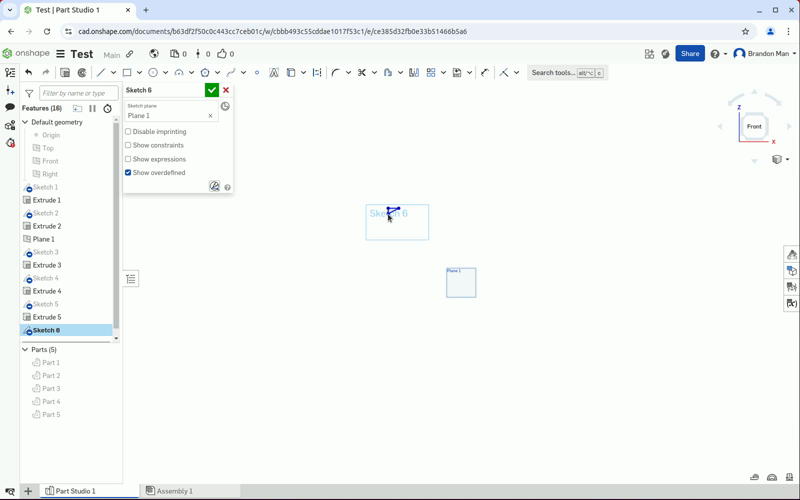
mouse_move(395, 209)
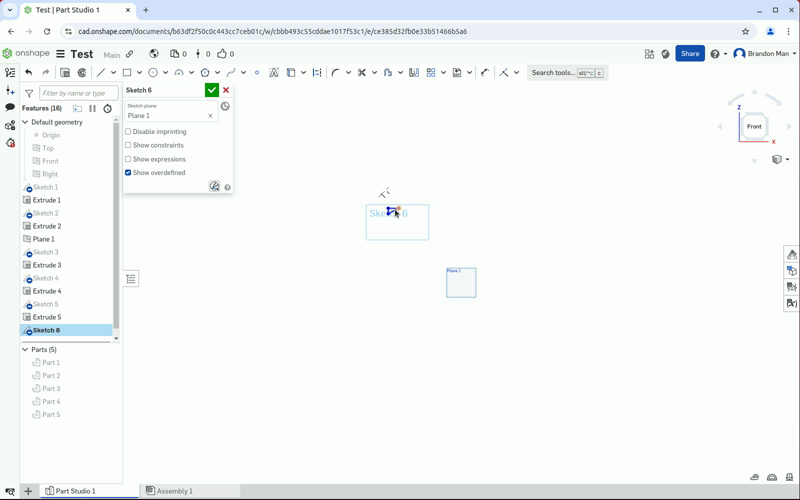
scroll(6)
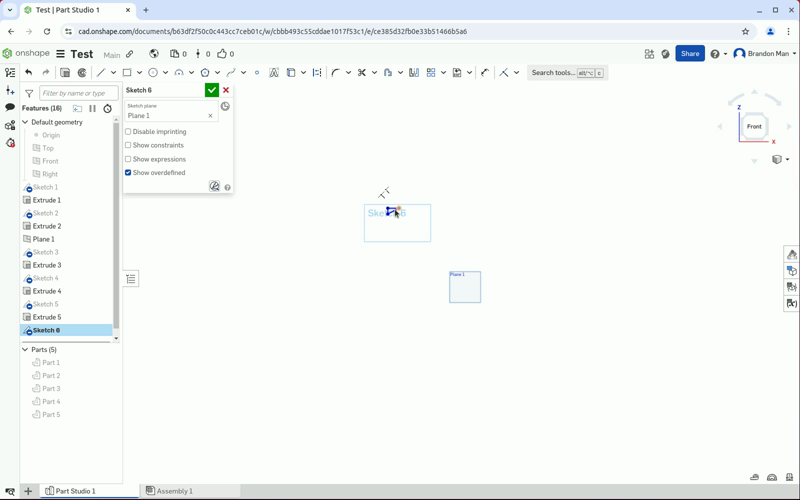
scroll(6)
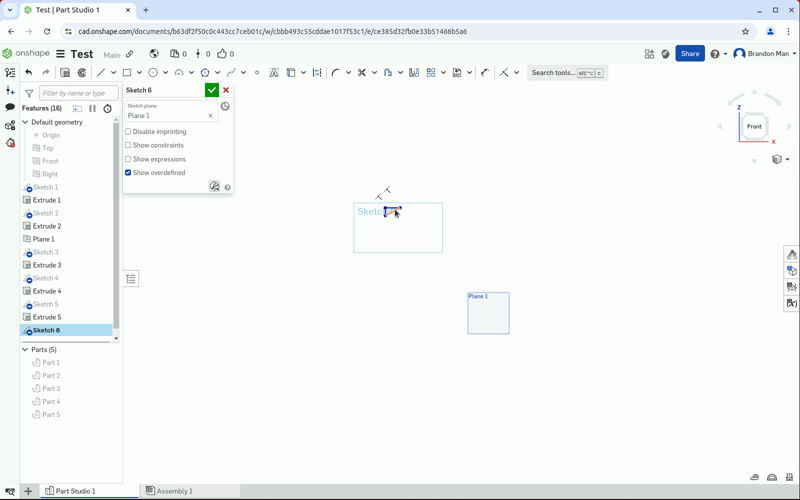
scroll(6)
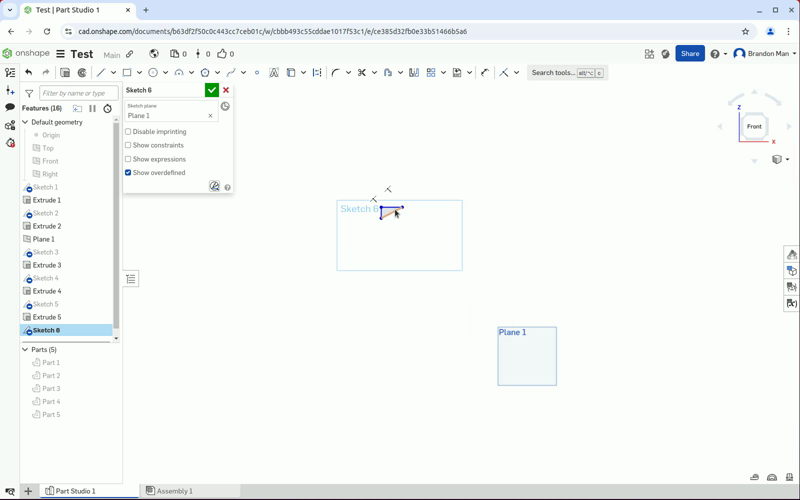
scroll(6)
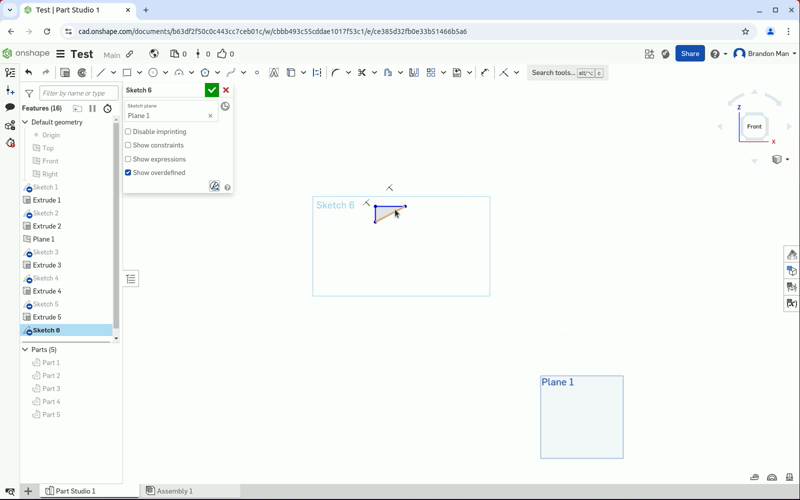
scroll(6)
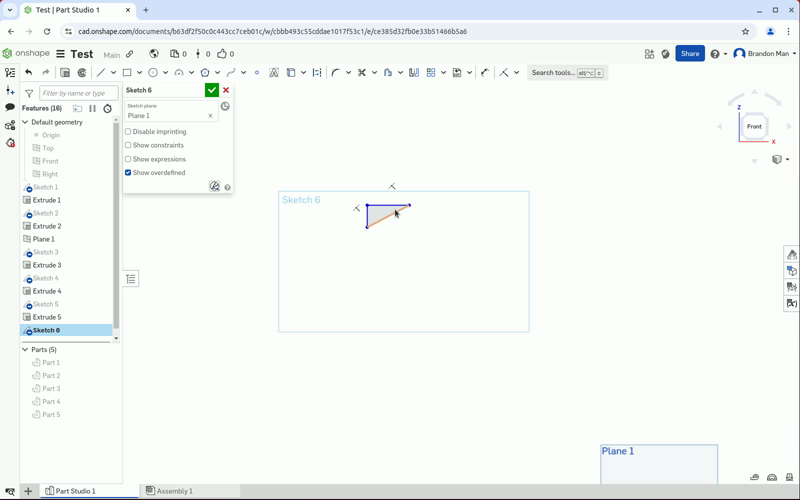
scroll(6)
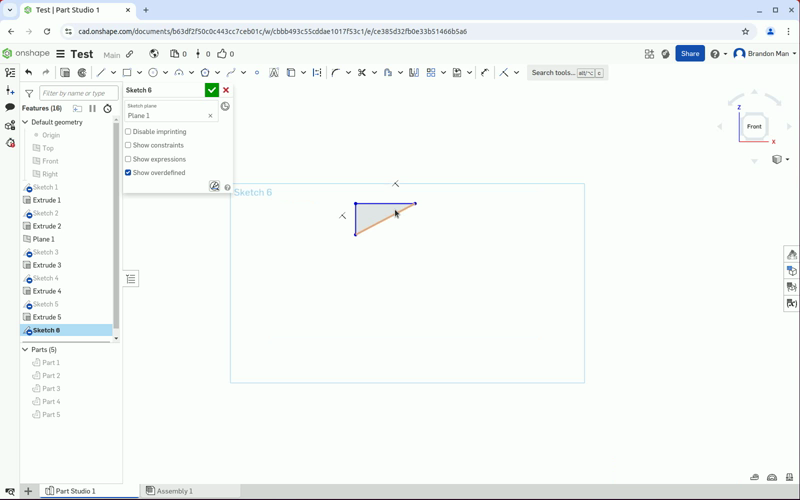
scroll(6)
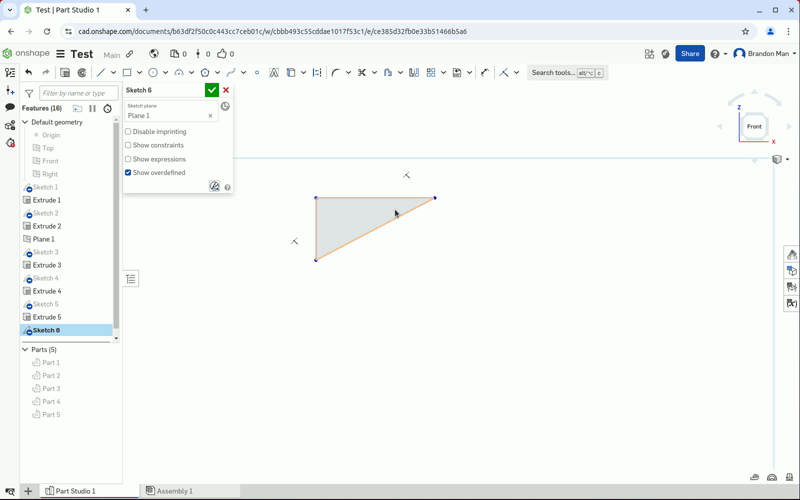
click(395, 209)
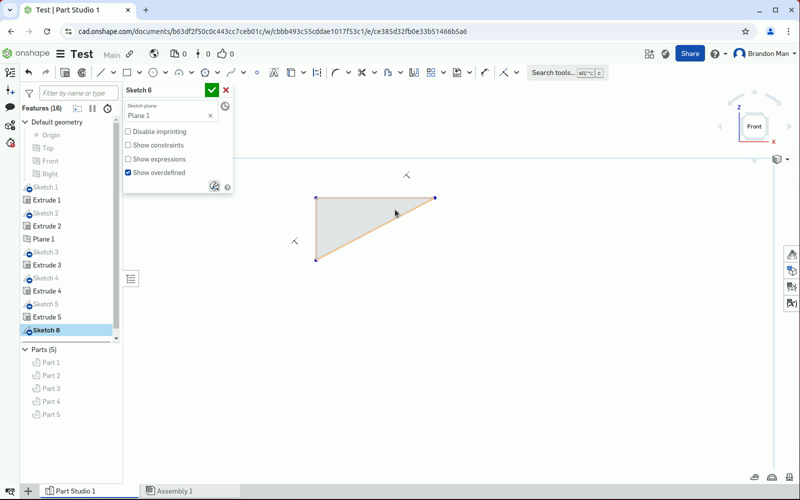
scroll(-6)
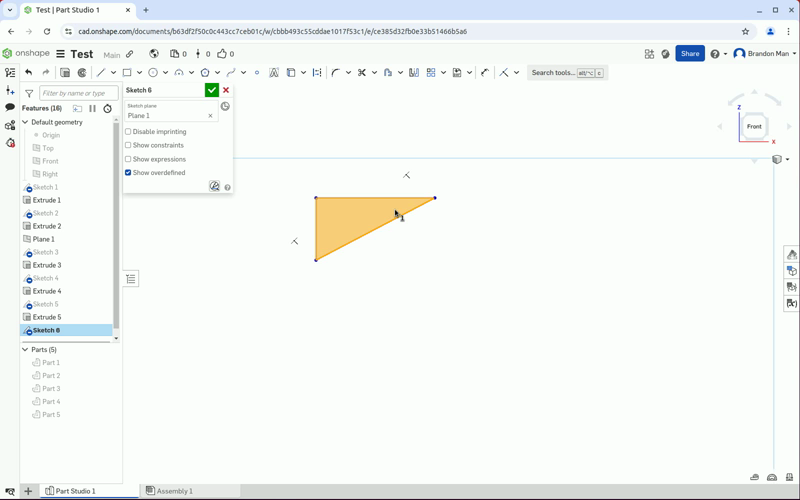
scroll(-6)
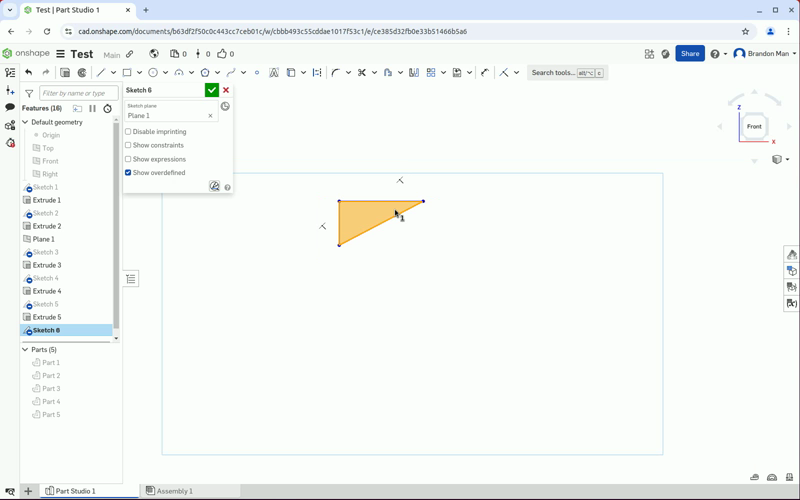
scroll(-6)
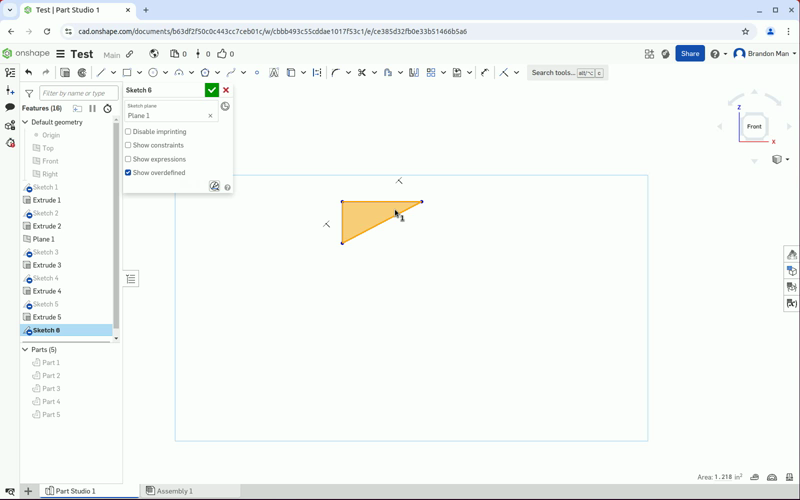
scroll(-6)
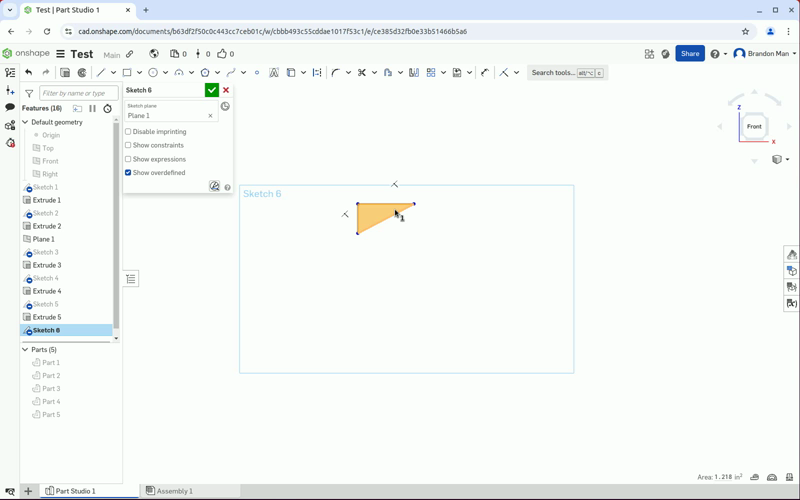
scroll(-6)
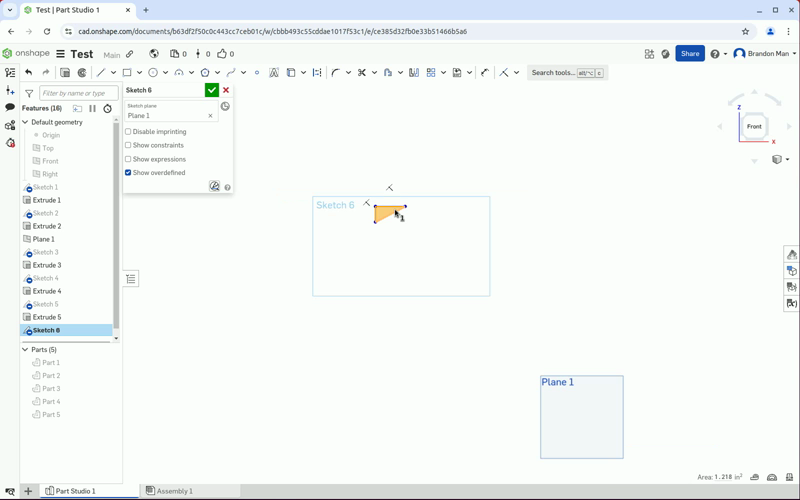
scroll(-6)
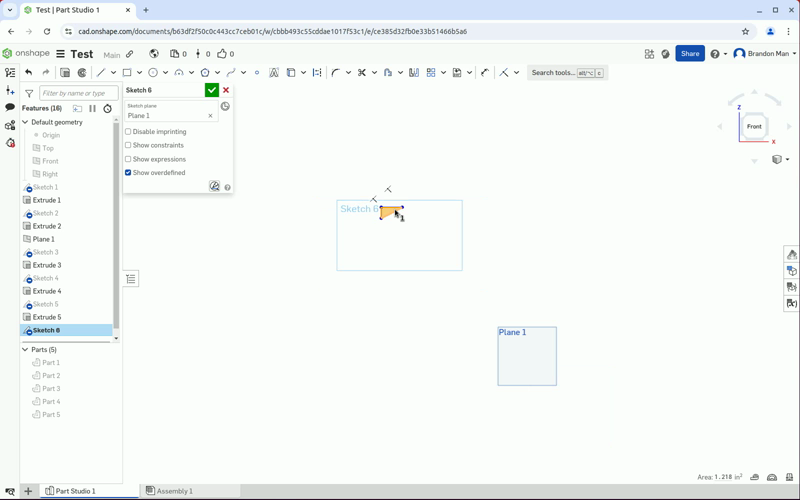
scroll(-6)
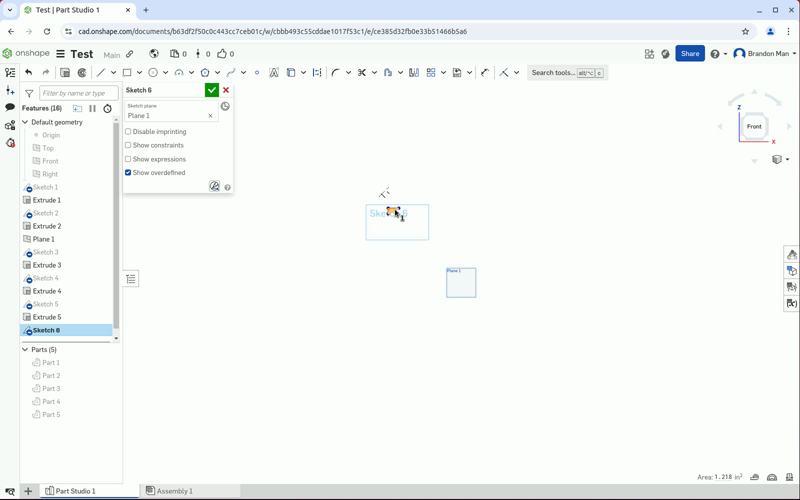
mouse_move(73, 352)
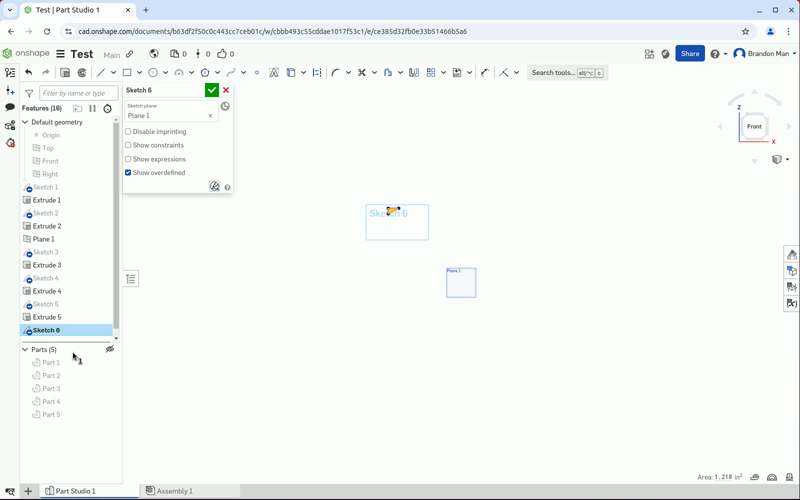
key(shift+y)
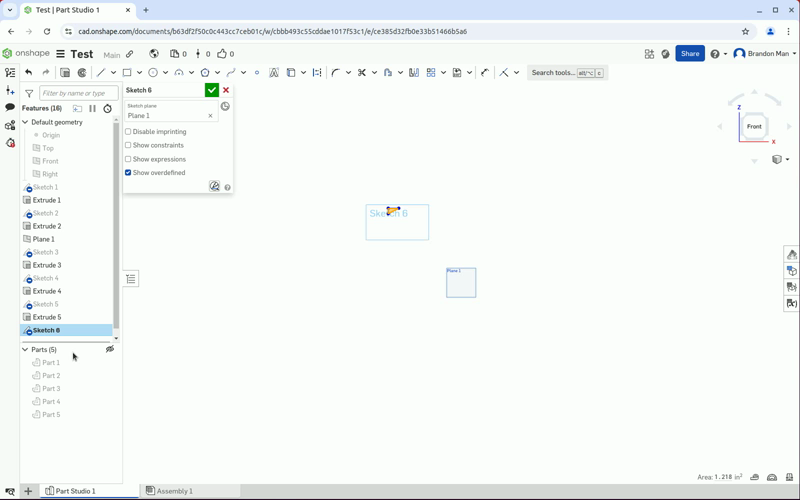
key(shift+e)
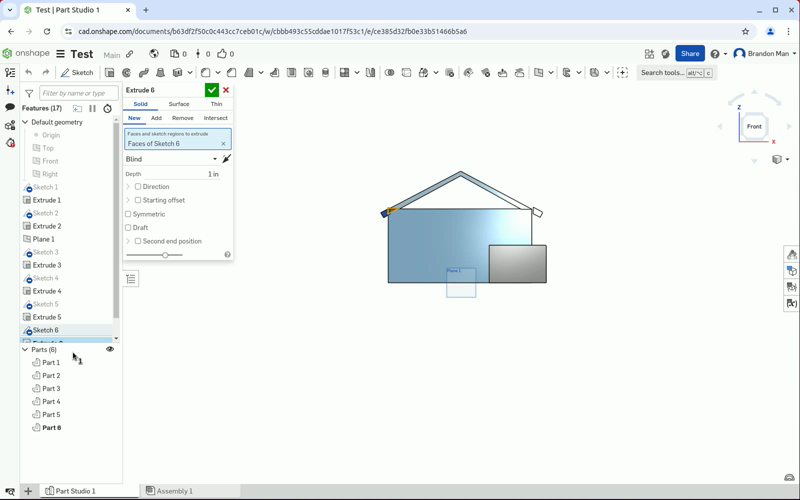
mouse_move(143, 106)
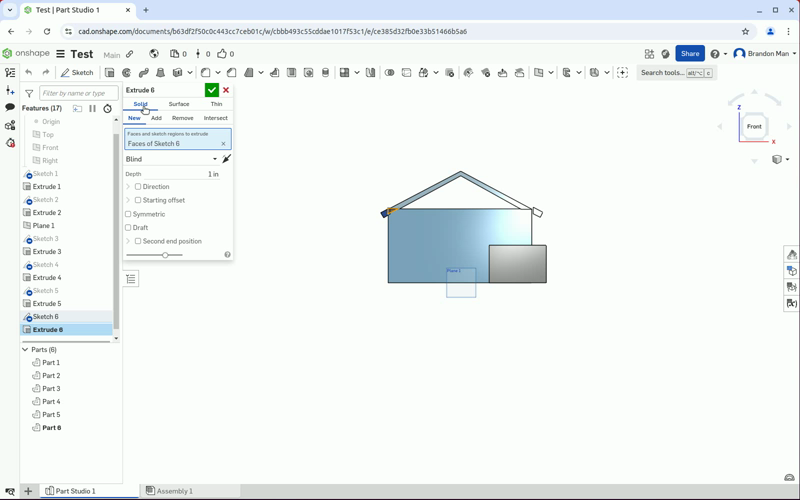
click(143, 106)
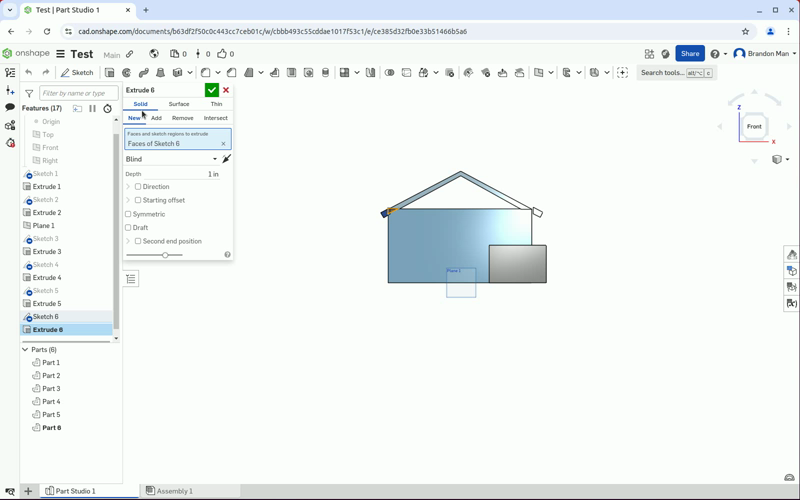
mouse_move(137, 120)
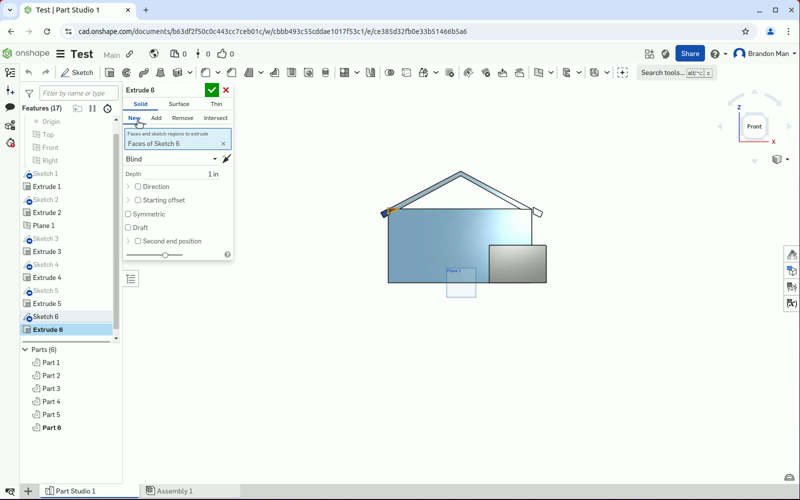
click(137, 120)
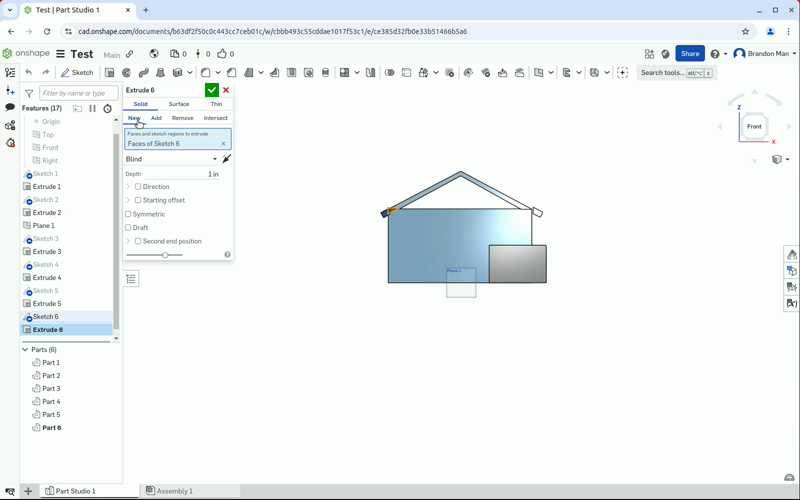
key(tab, 4)
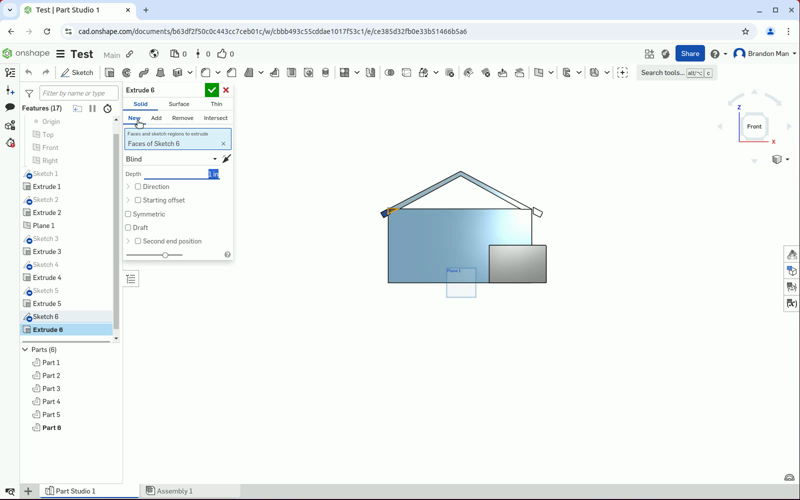
text(1.685)
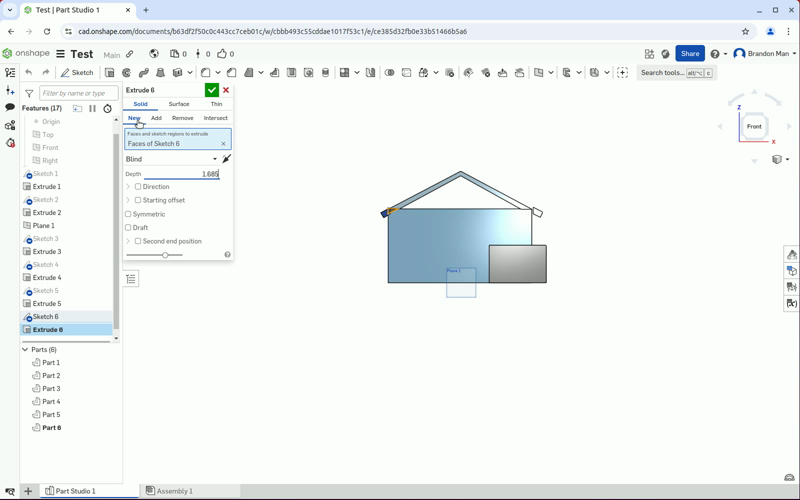
key(enter)
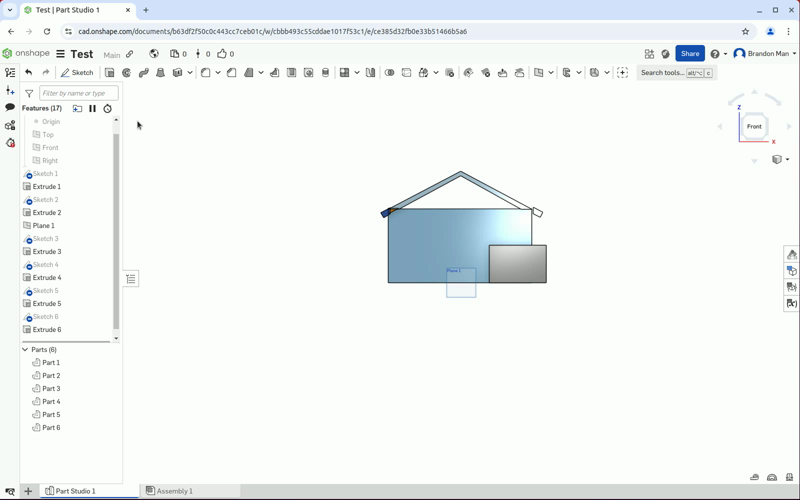
key(shift+h)
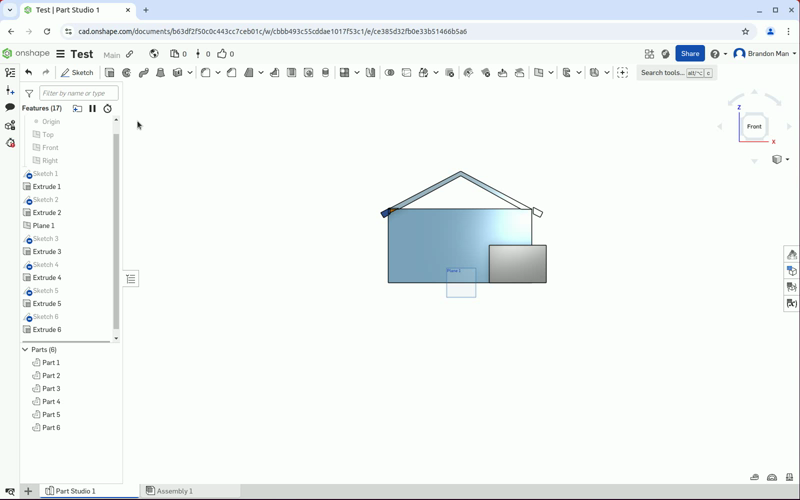
key(shift+h)
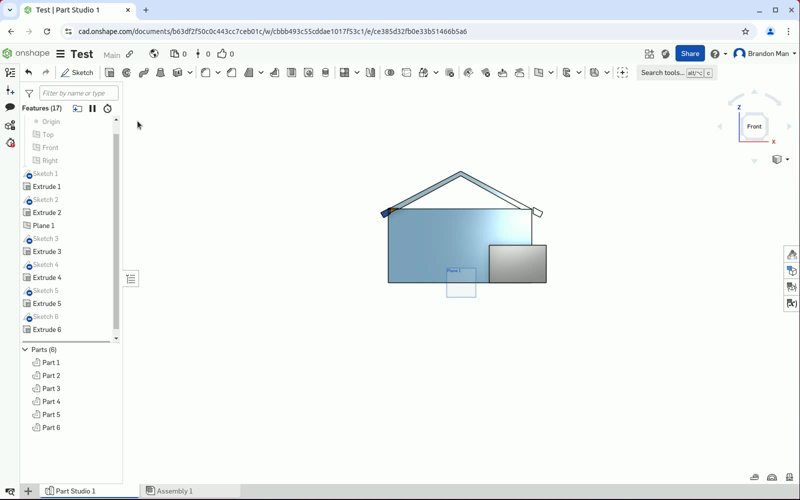
mouse_move(69, 176)
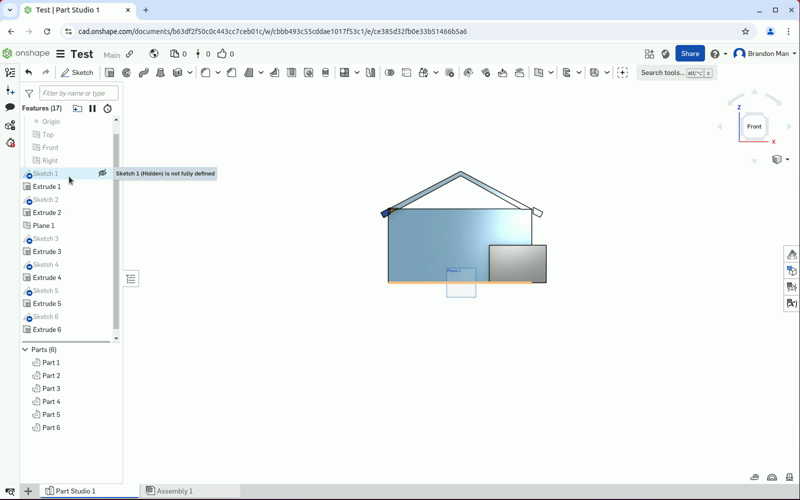
click(69, 176)
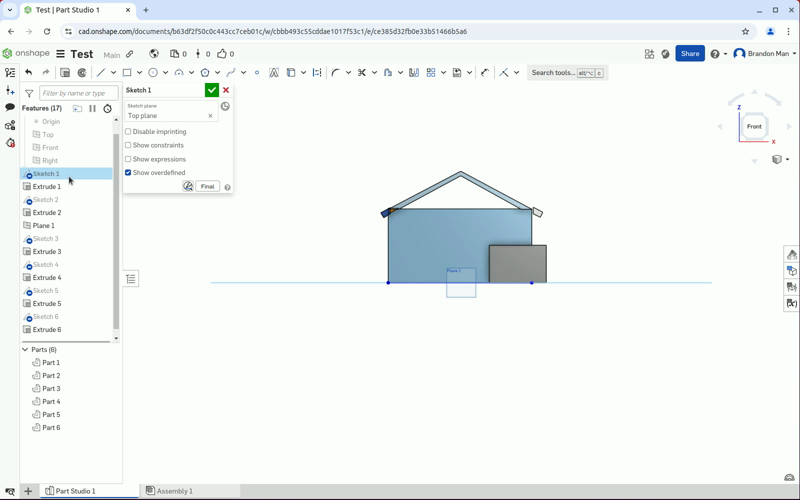
mouse_move(229, 92)
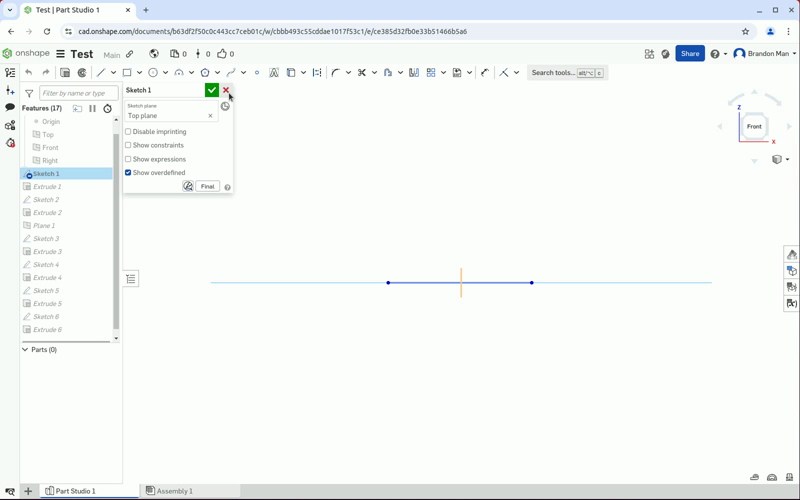
click(229, 92)
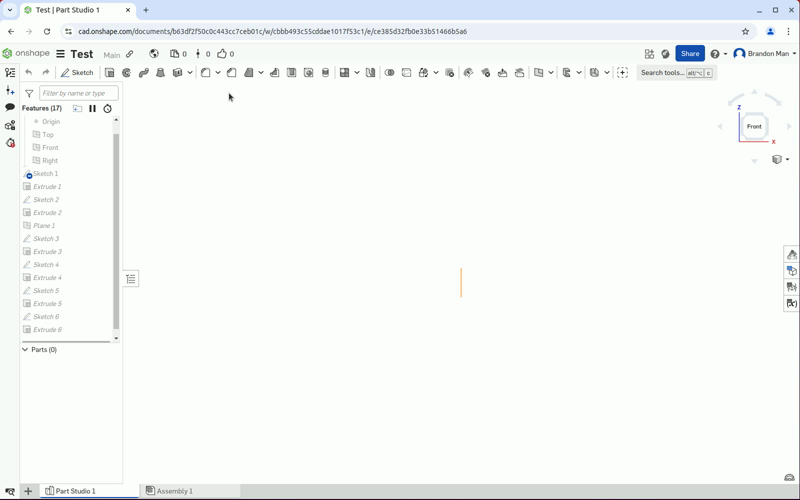
key(shift+s)
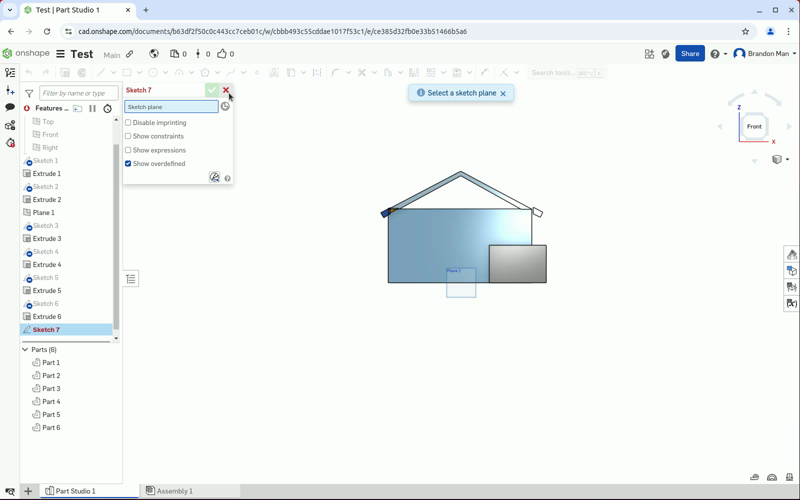
mouse_move(69, 215)
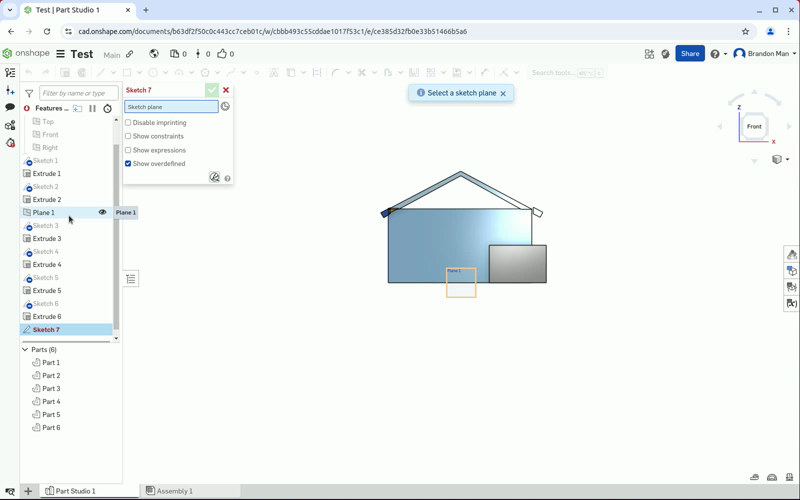
click(69, 215)
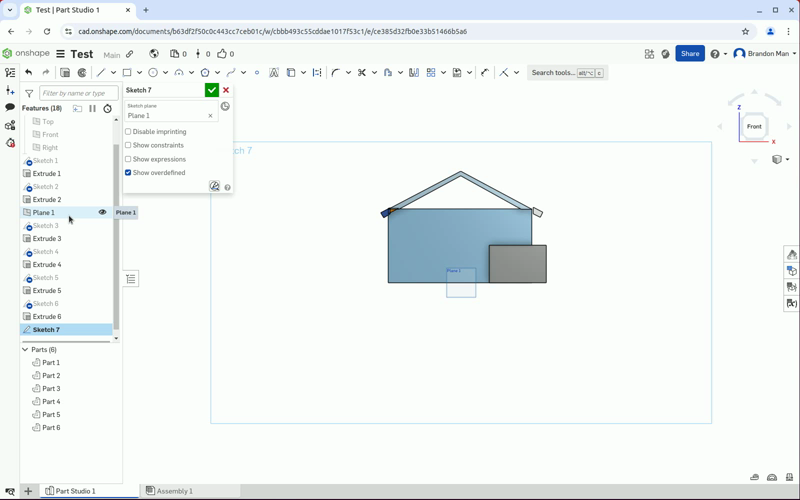
mouse_move(73, 352)
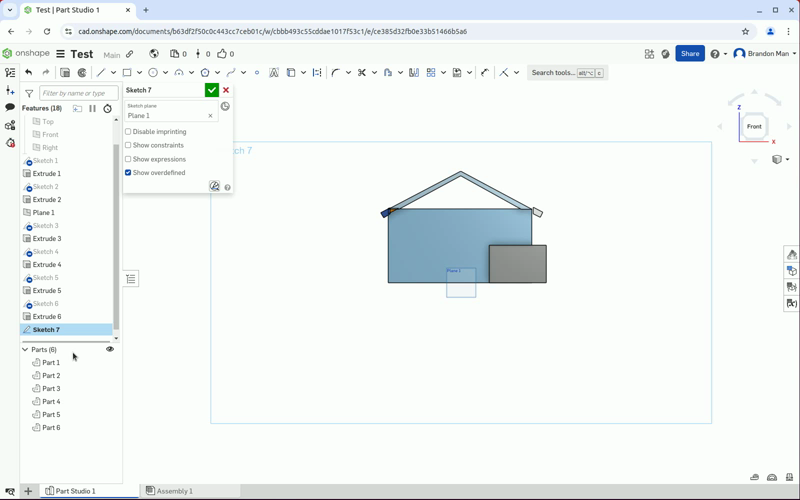
key(y)
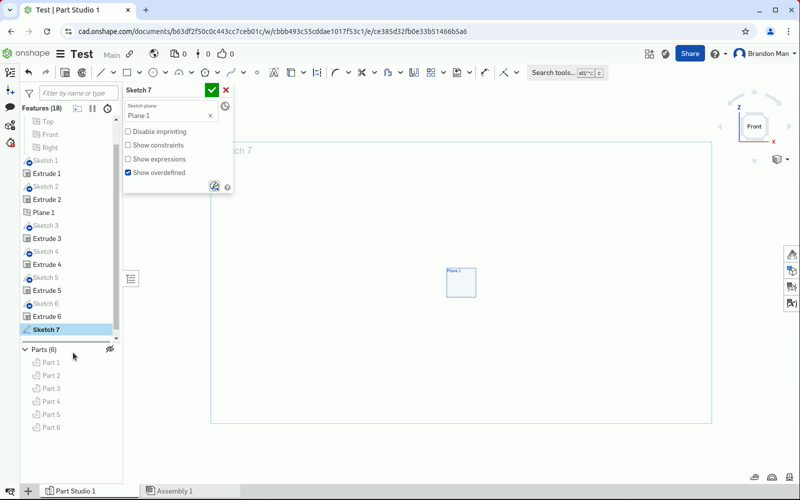
key(l)
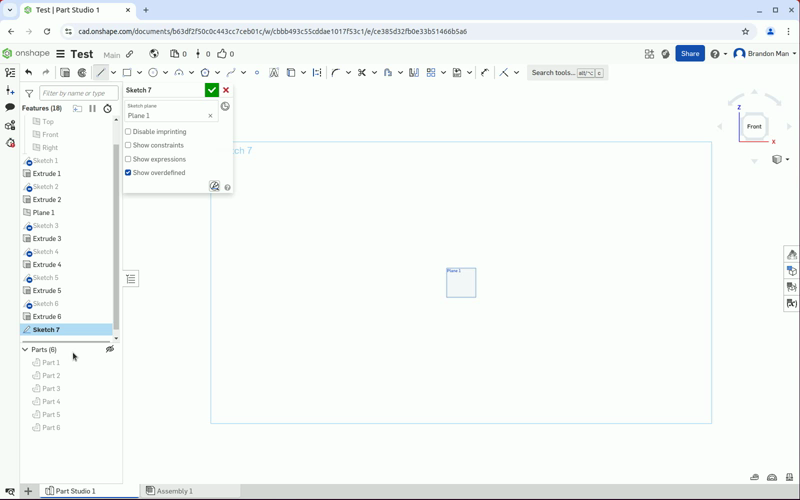
key_down(shift)
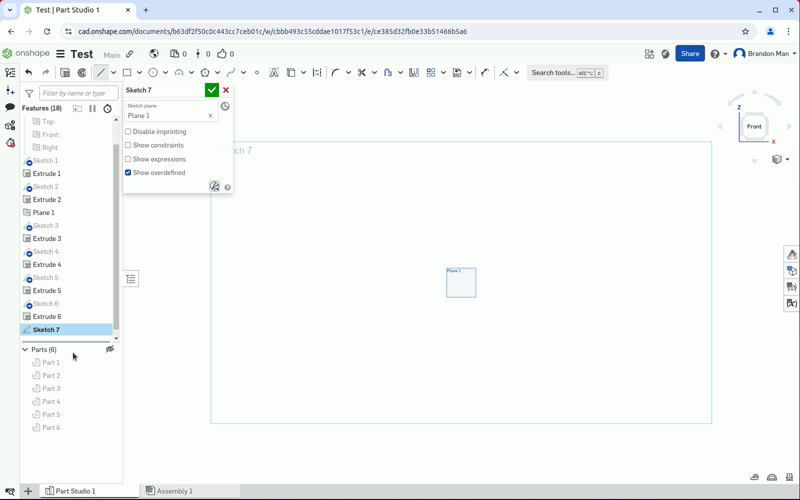
mouse_move(522, 209)
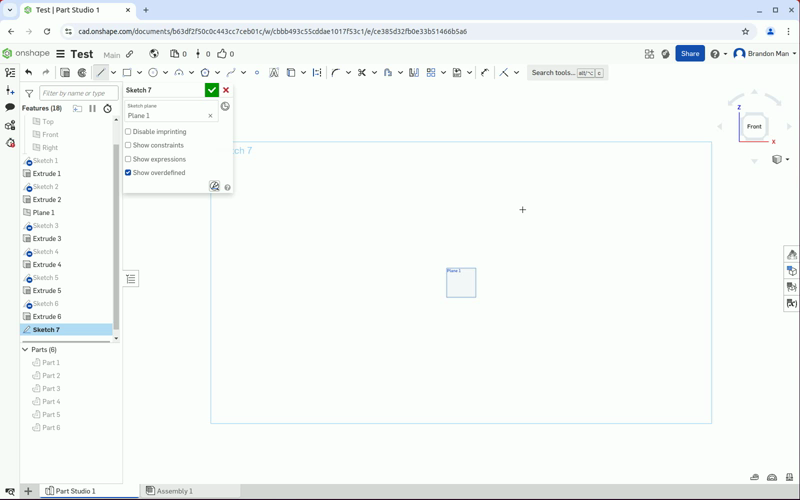
click(522, 209)
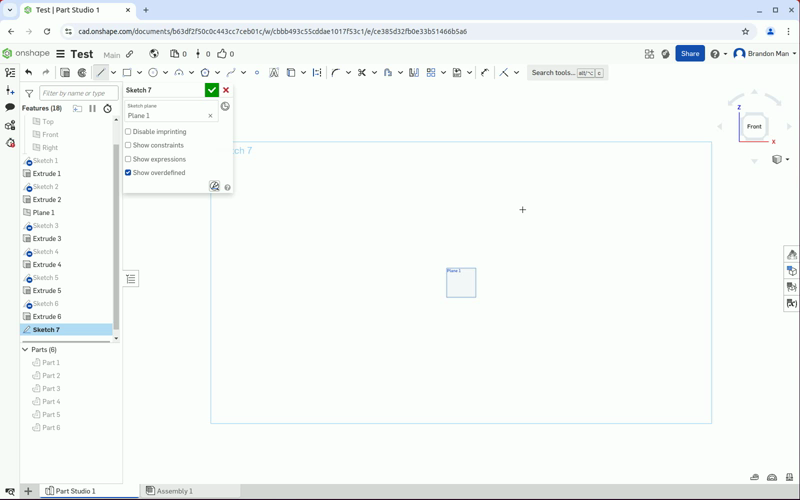
key_up(shift)
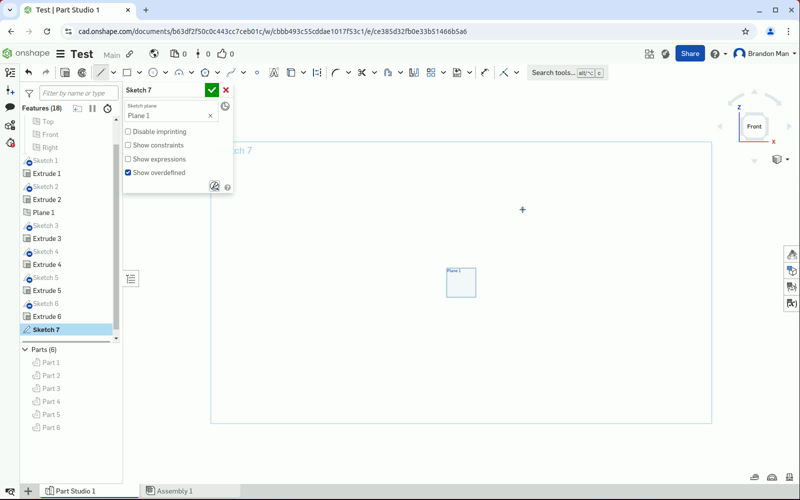
key_down(shift)
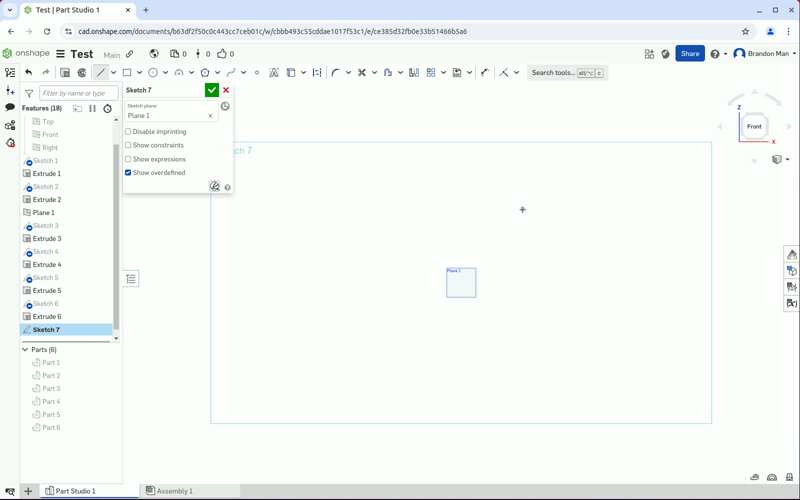
mouse_move(552, 209)
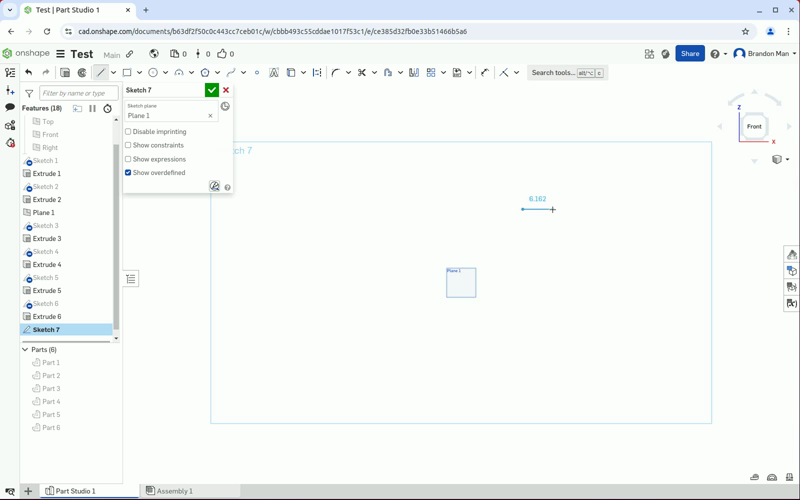
mouse_move(533, 214)
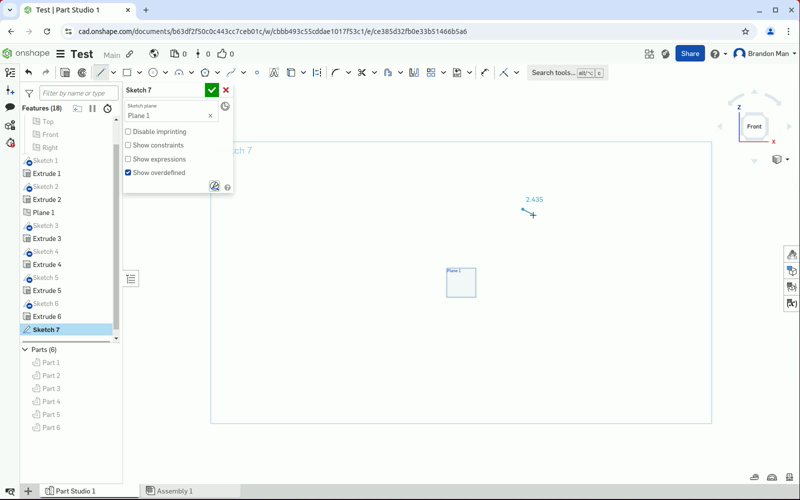
click(533, 214)
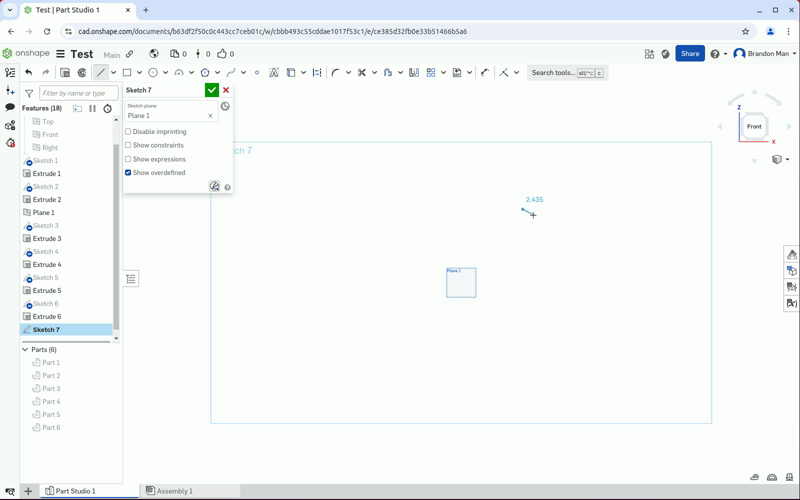
key_up(shift)
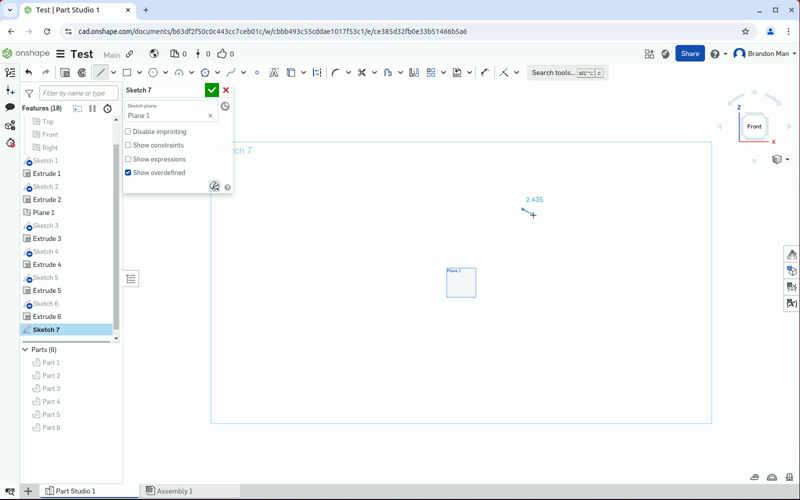
key_down(shift)
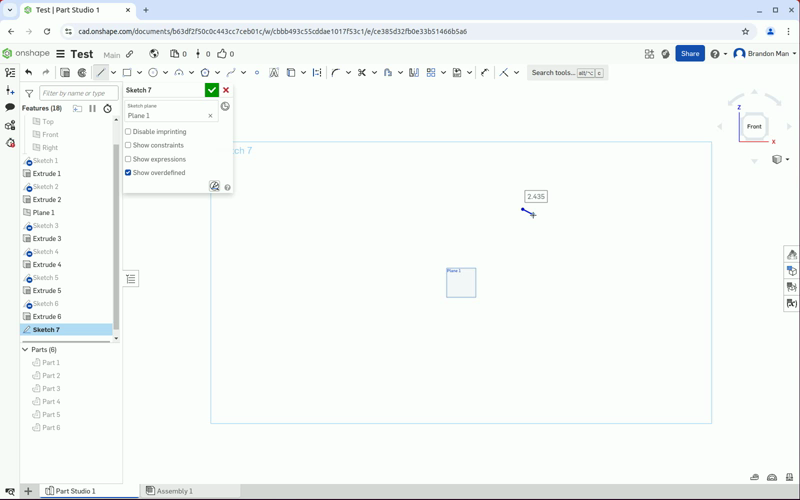
mouse_move(563, 214)
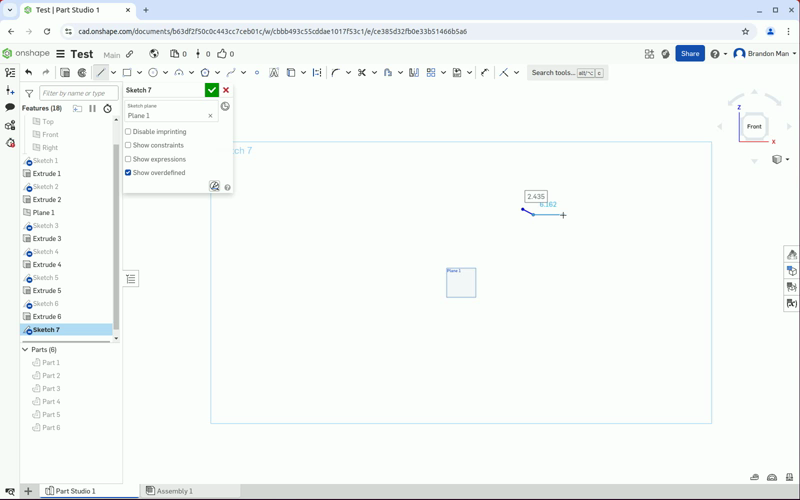
mouse_move(533, 209)
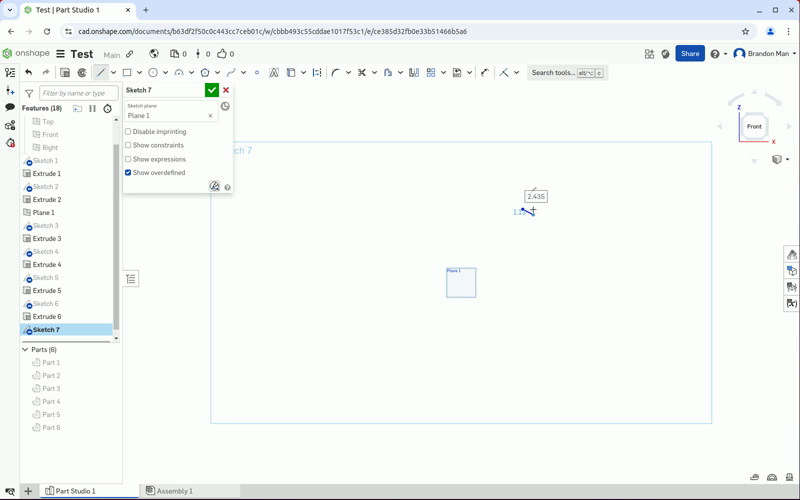
scroll(6)
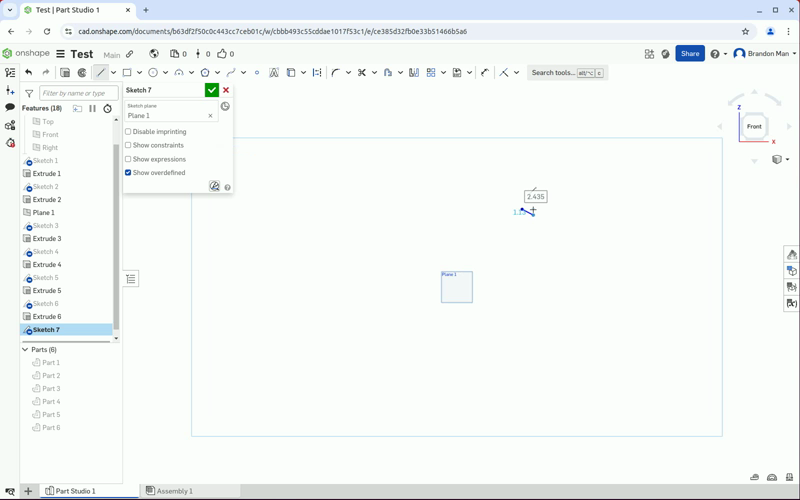
scroll(6)
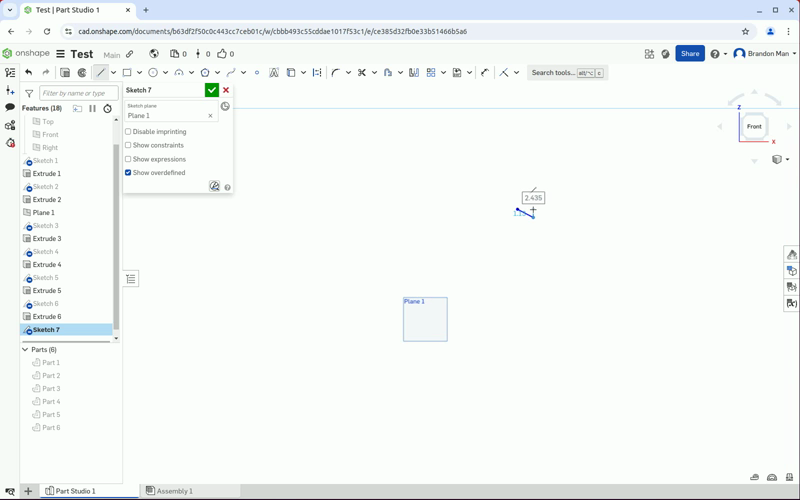
scroll(6)
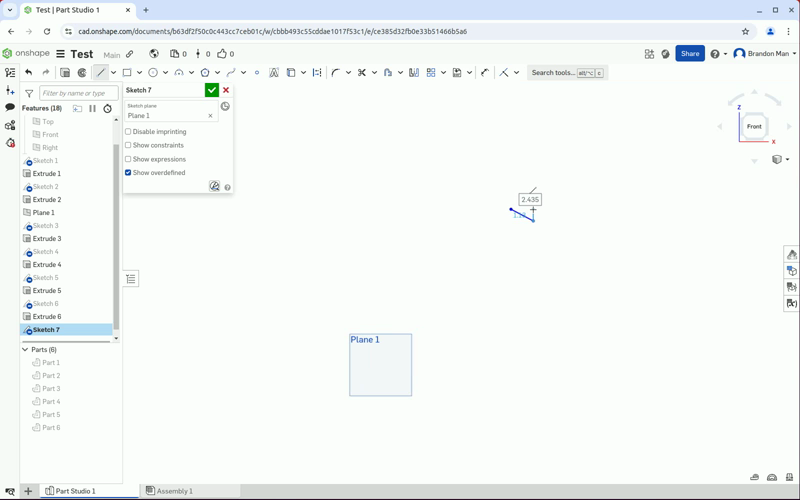
scroll(6)
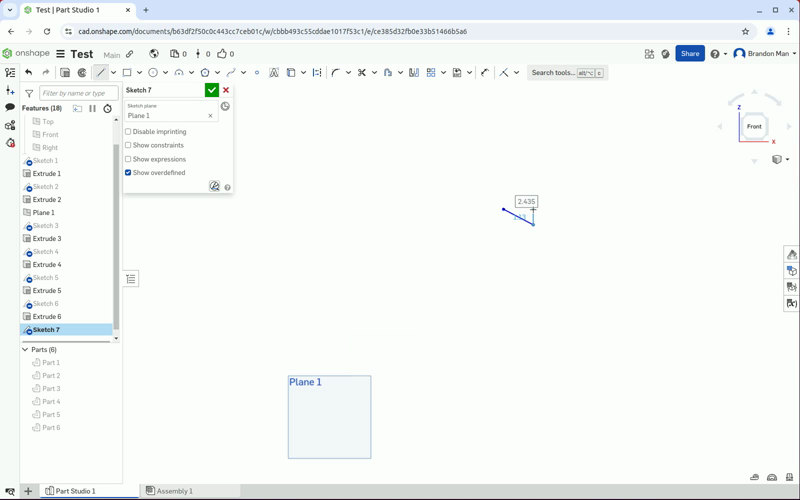
scroll(6)
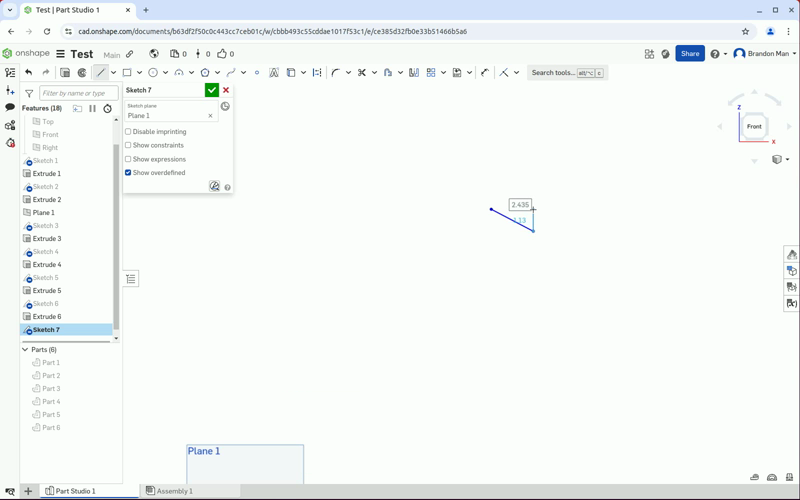
scroll(6)
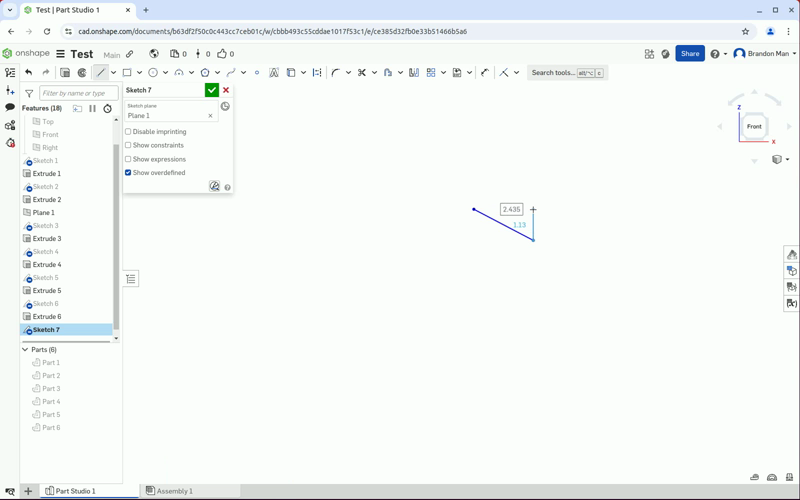
scroll(6)
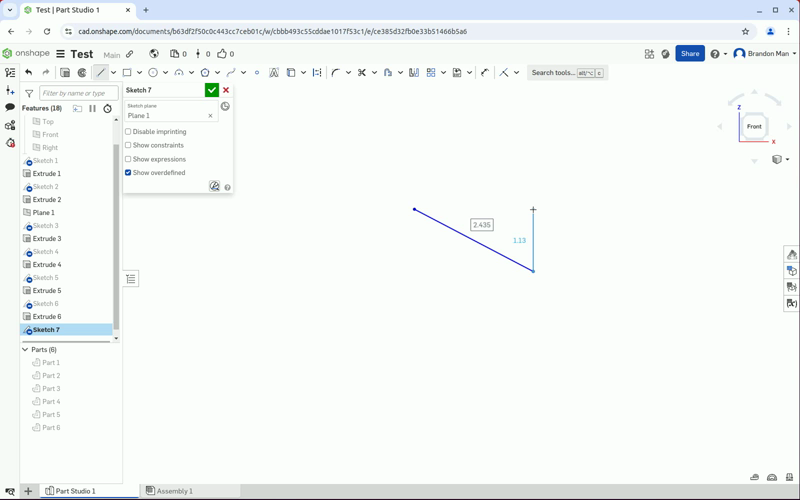
click(533, 209)
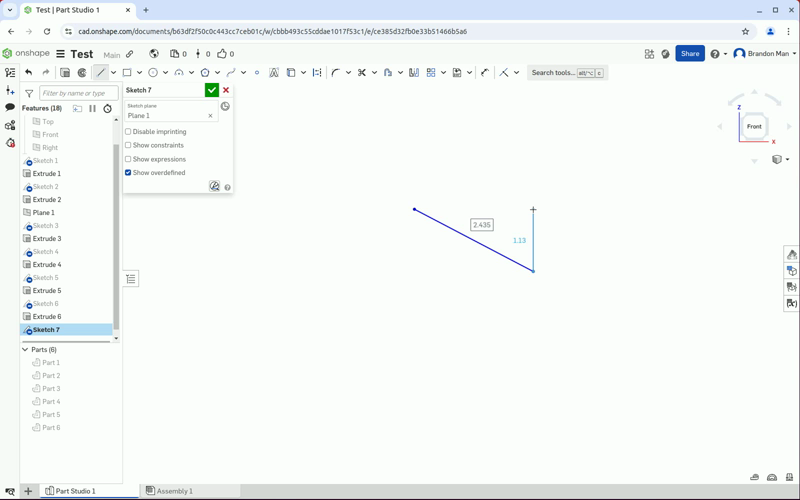
scroll(-6)
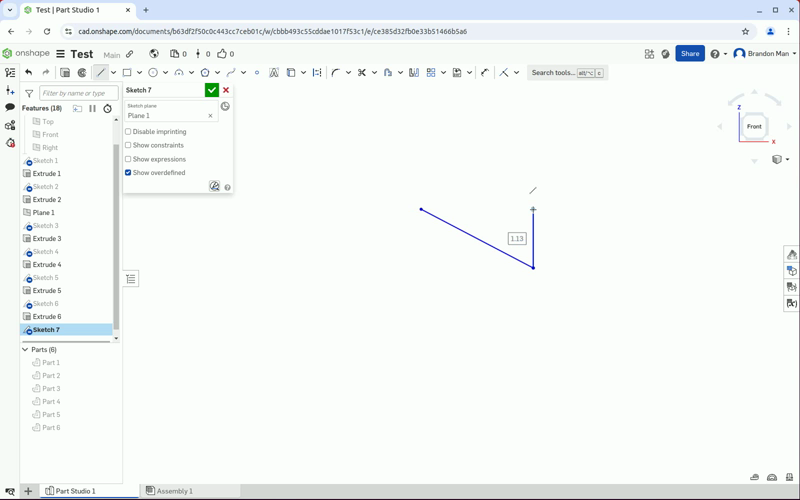
scroll(-6)
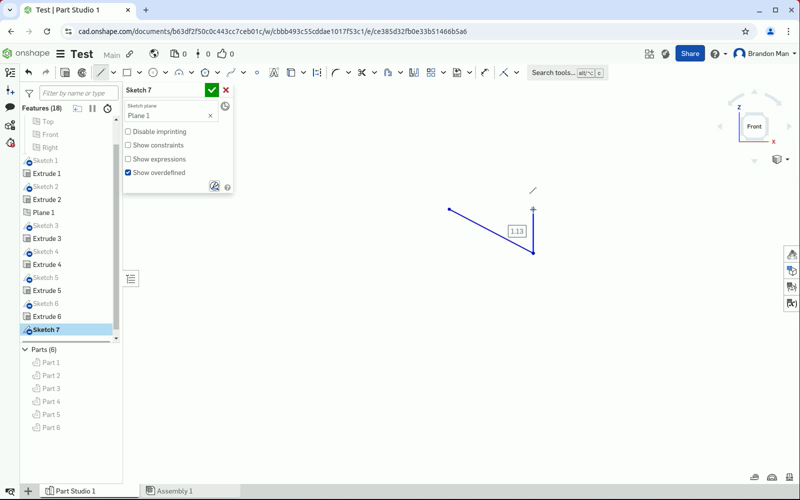
scroll(-6)
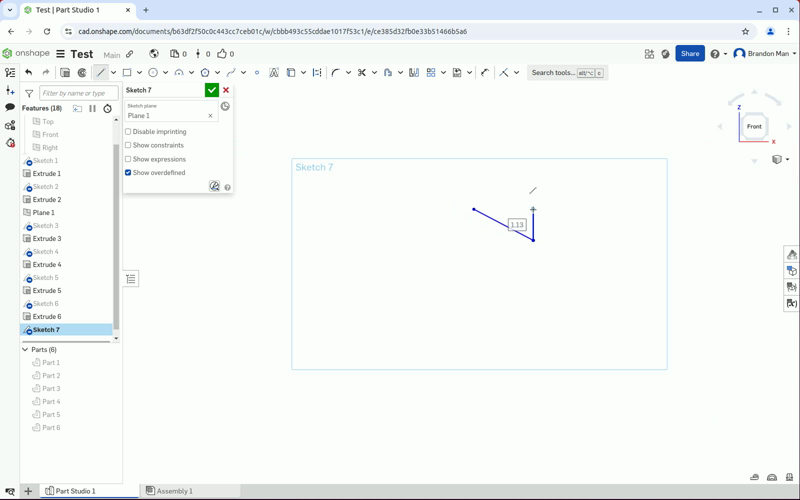
scroll(-6)
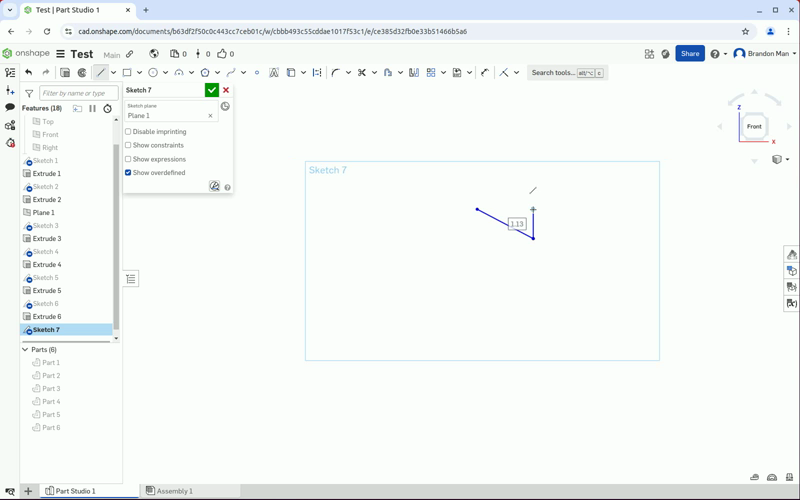
scroll(-6)
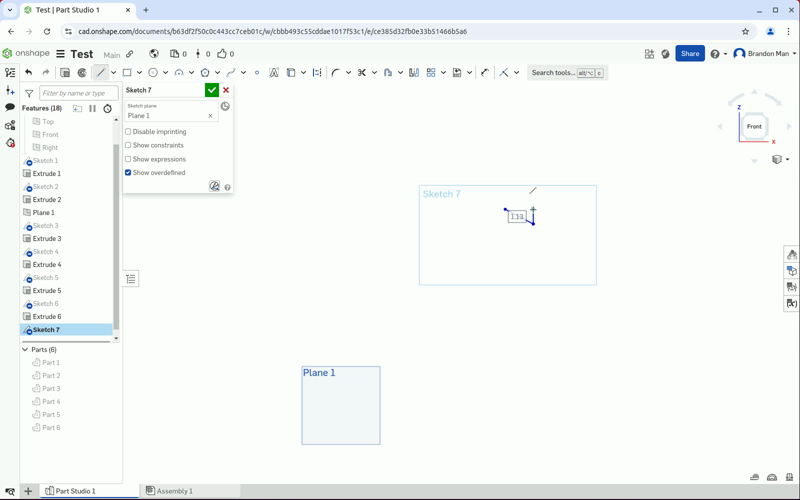
scroll(-6)
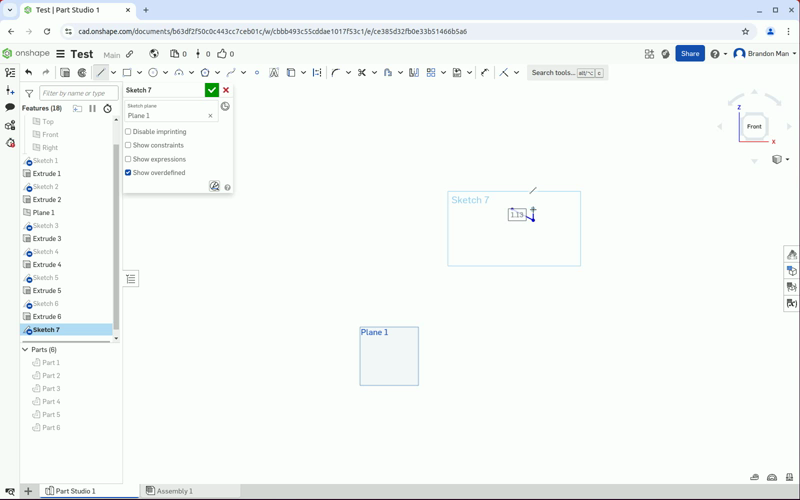
scroll(-6)
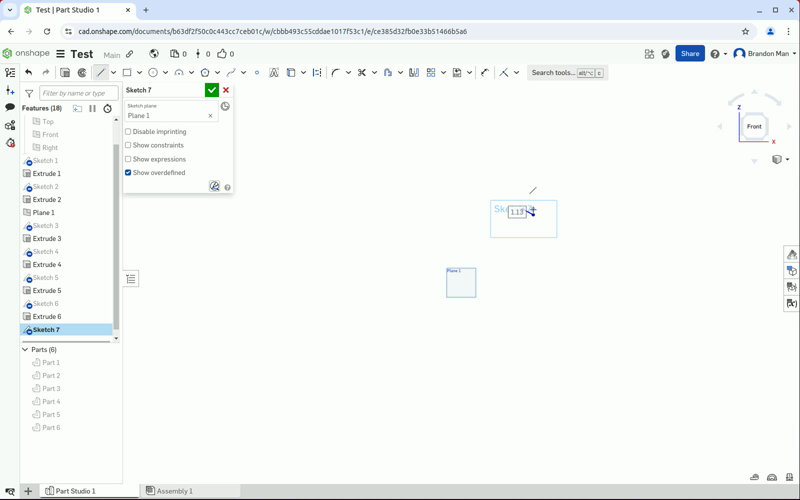
key_up(shift)
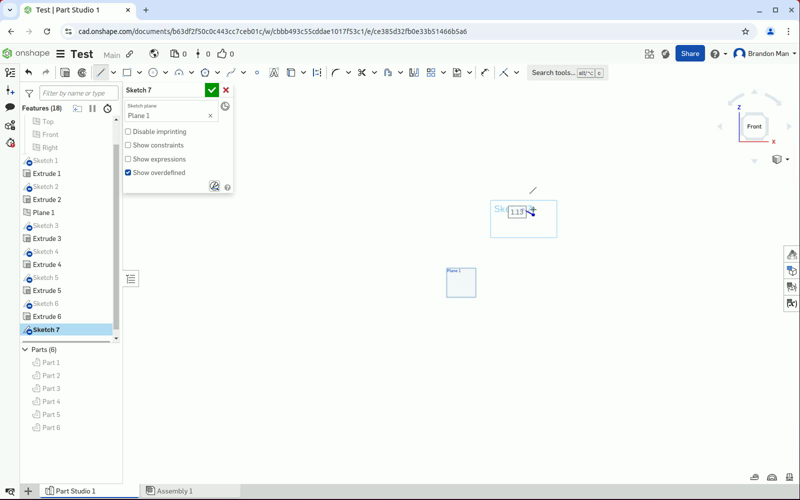
mouse_move(563, 209)
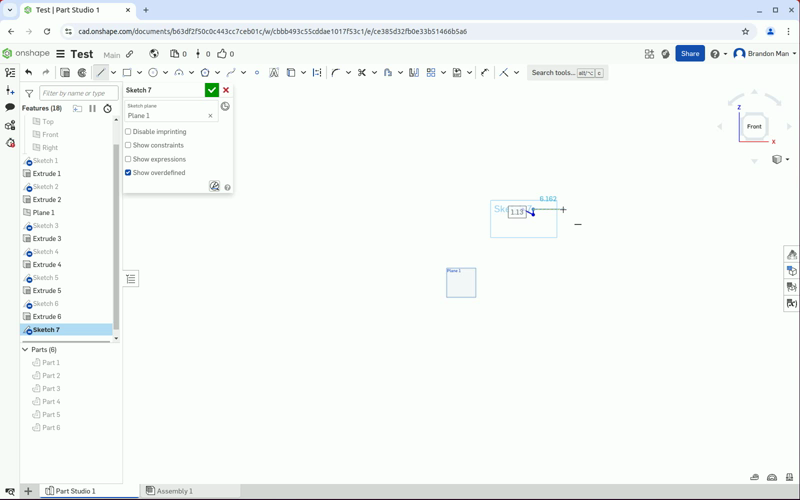
key_down(shift)
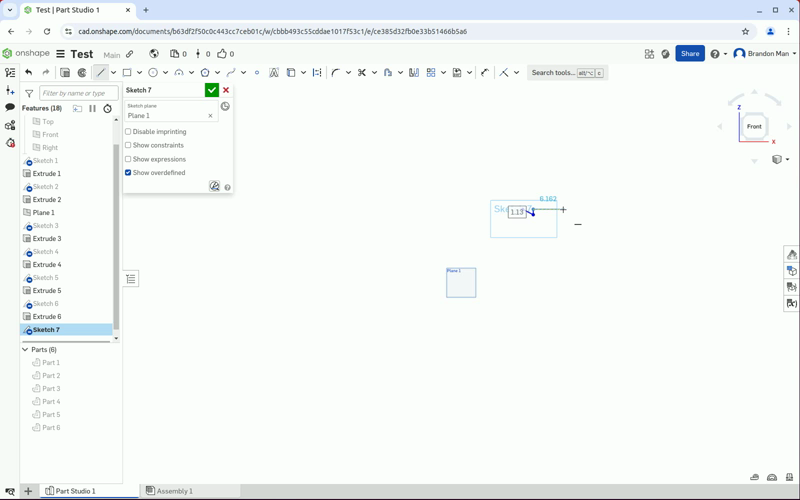
mouse_move(522, 209)
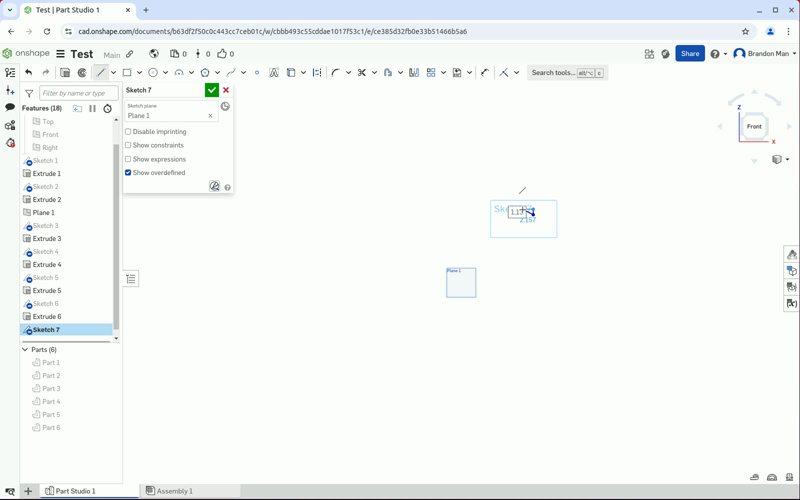
key_up(shift)
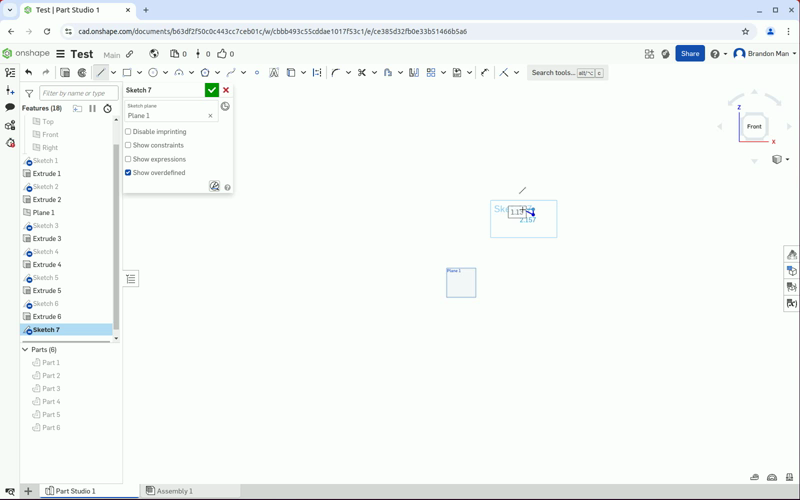
click(522, 209)
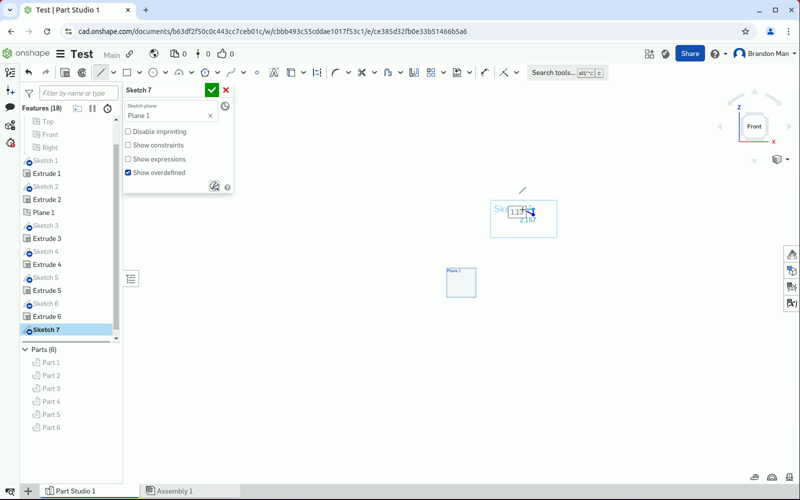
key(esc)
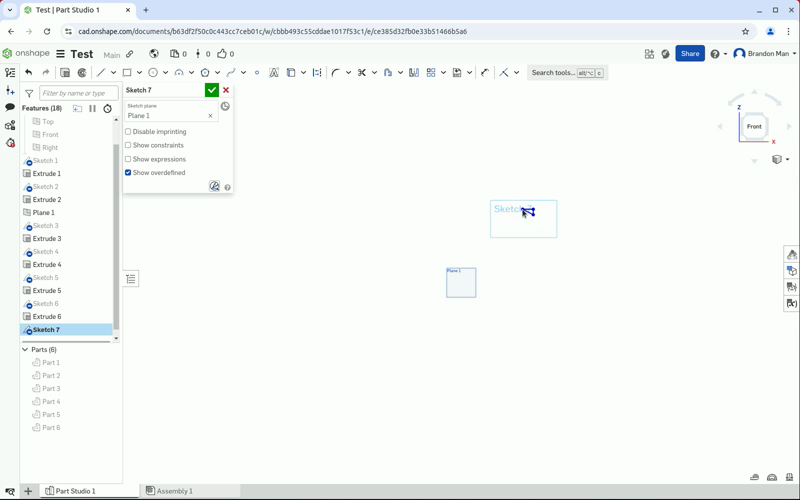
mouse_move(528, 209)
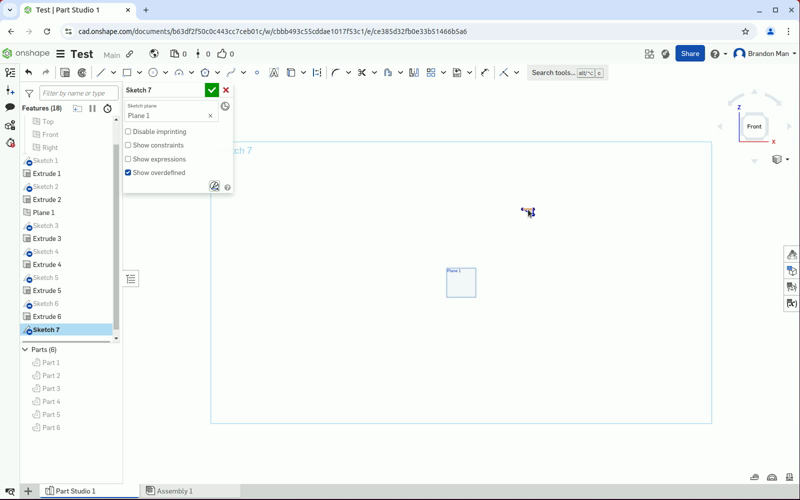
scroll(6)
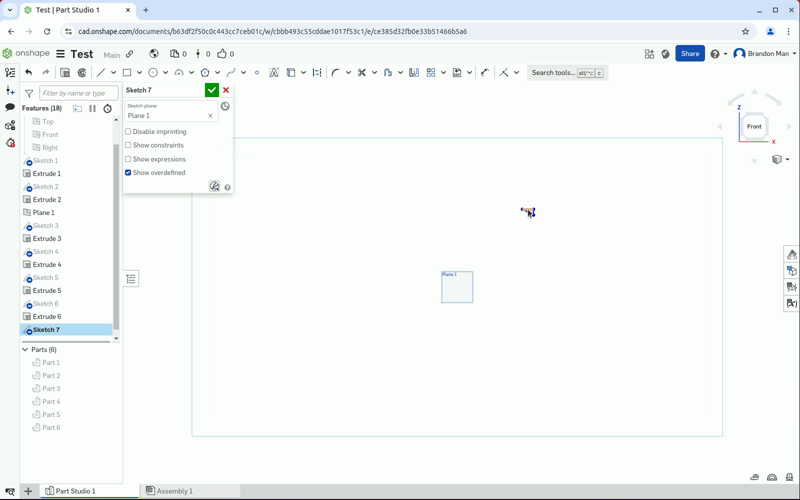
scroll(6)
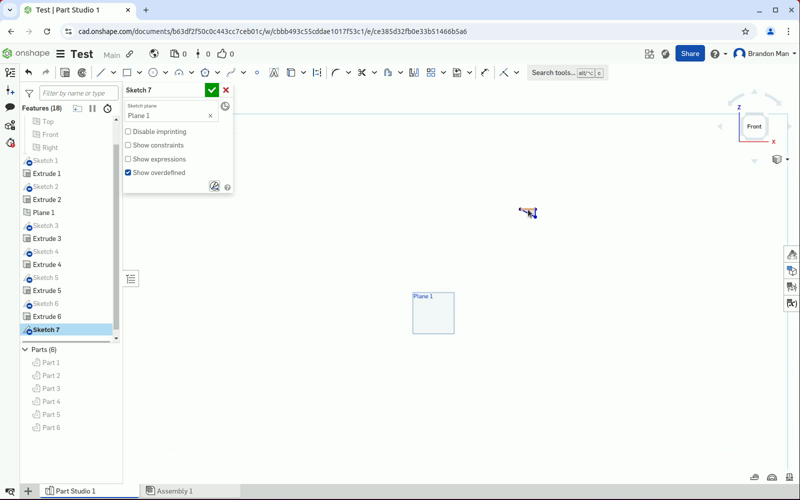
scroll(6)
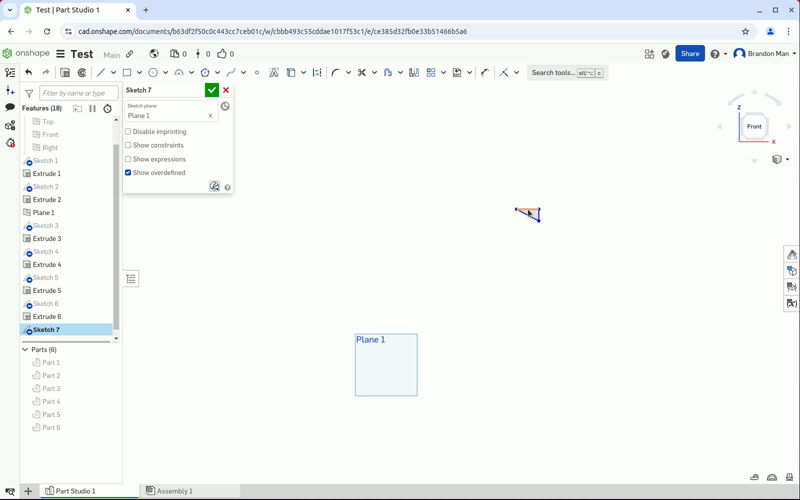
scroll(6)
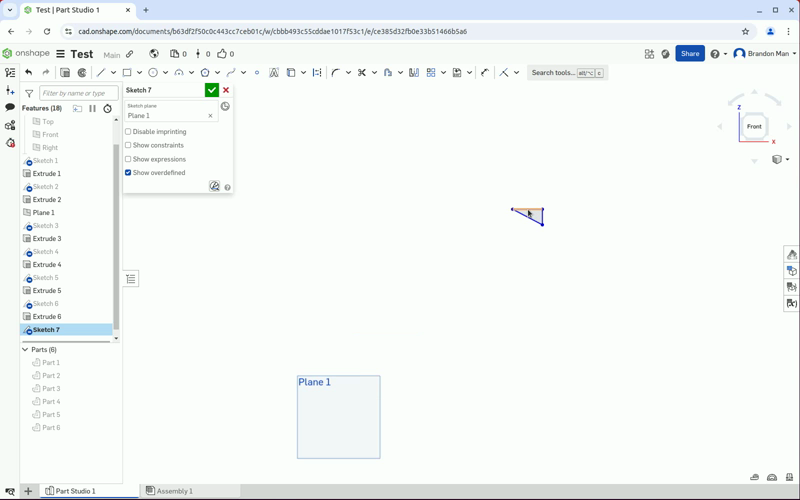
scroll(6)
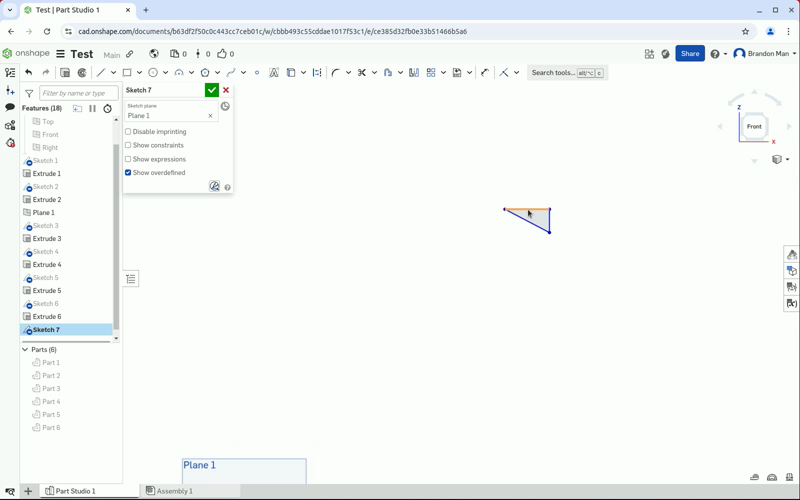
scroll(6)
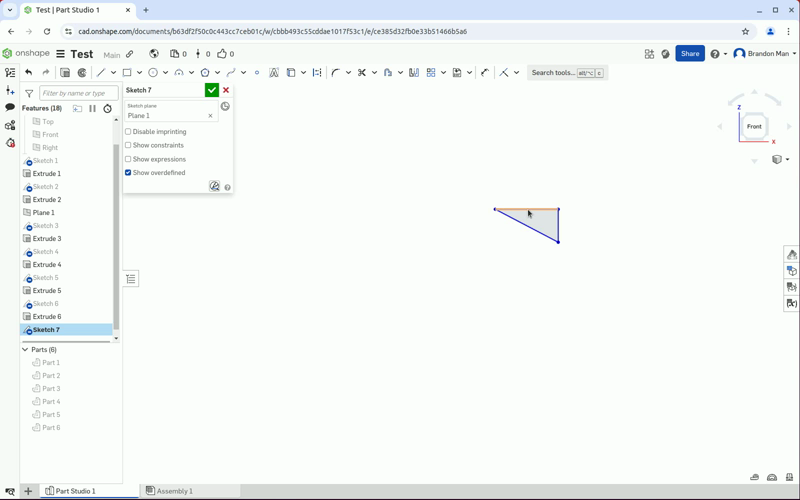
scroll(6)
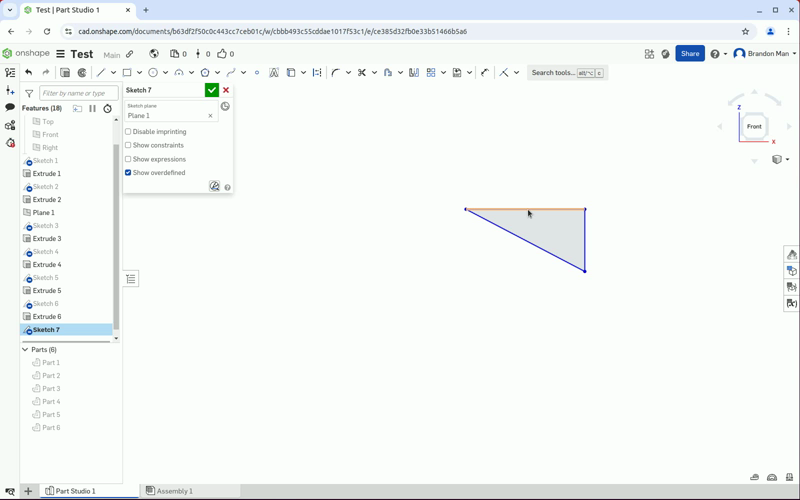
click(528, 209)
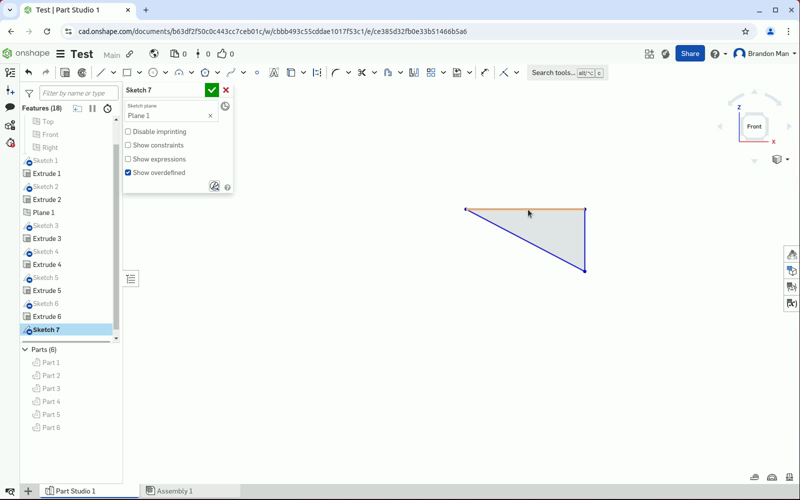
scroll(-6)
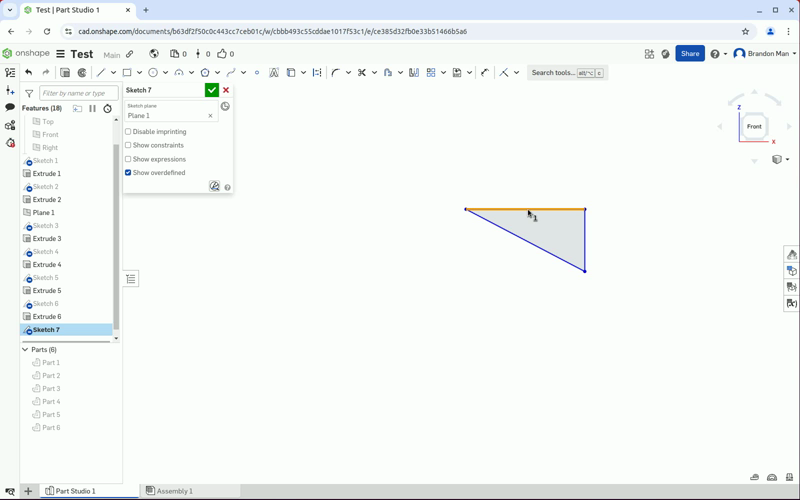
scroll(-6)
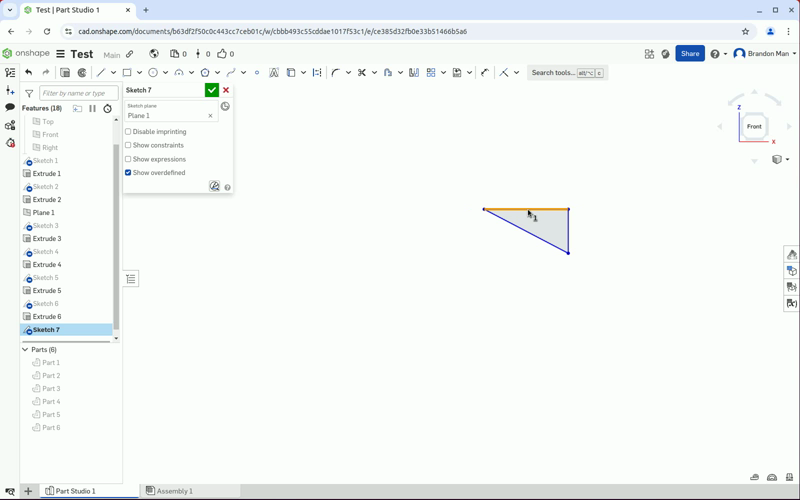
scroll(-6)
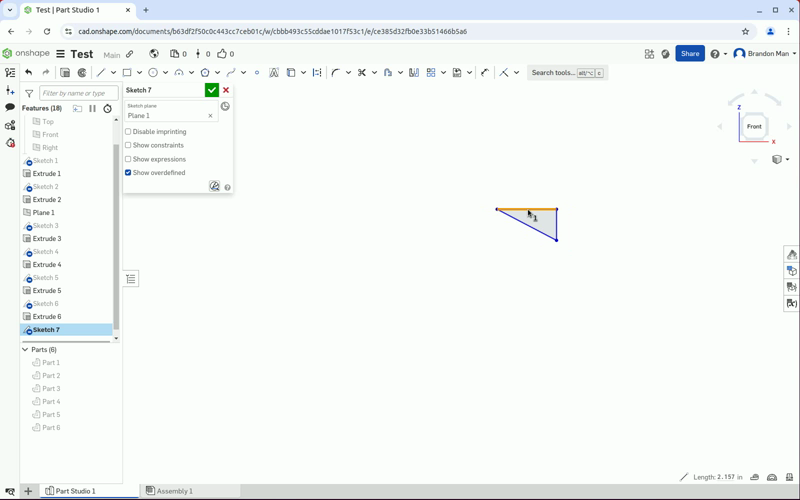
scroll(-6)
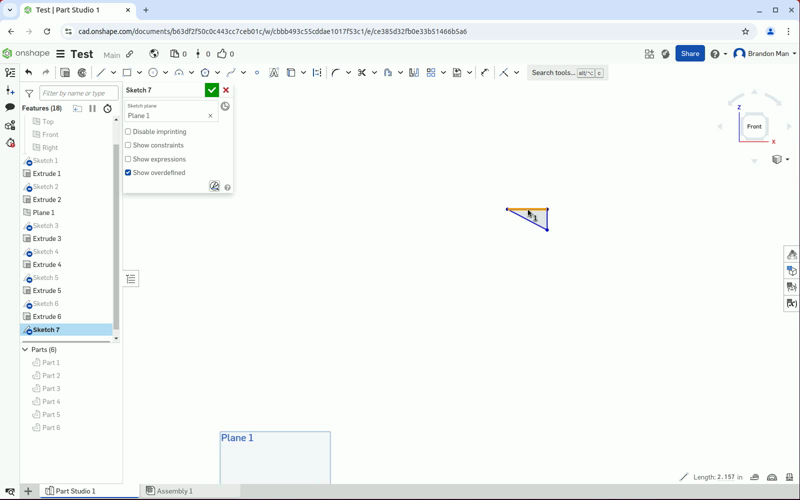
scroll(-6)
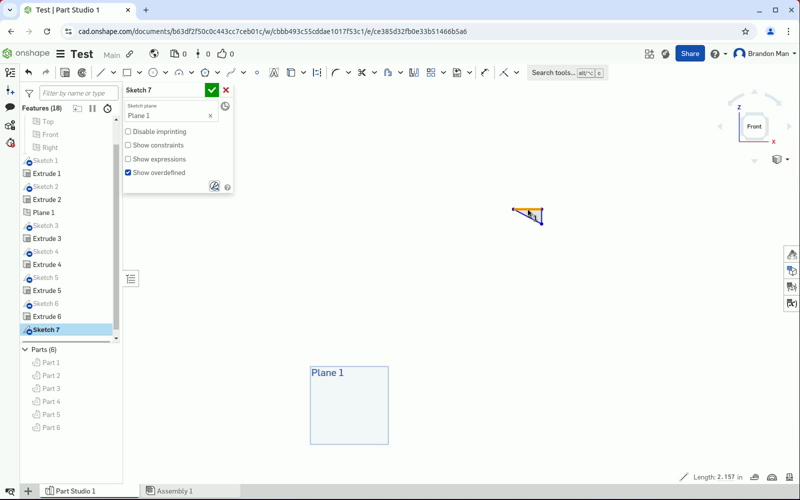
scroll(-6)
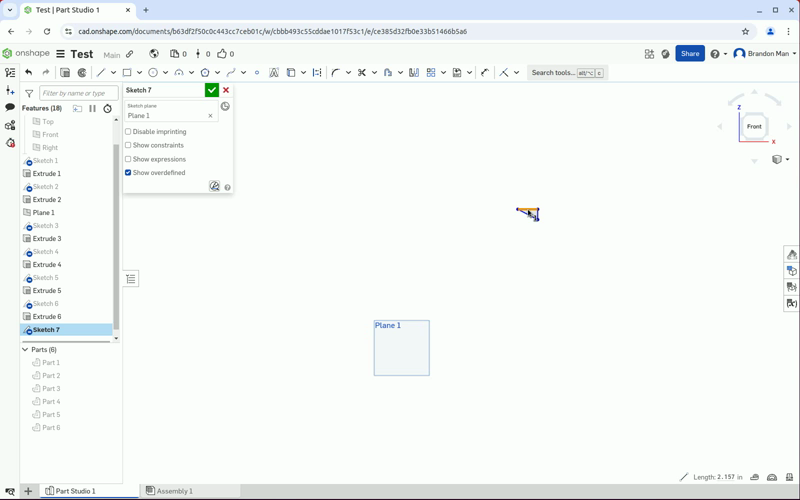
scroll(-6)
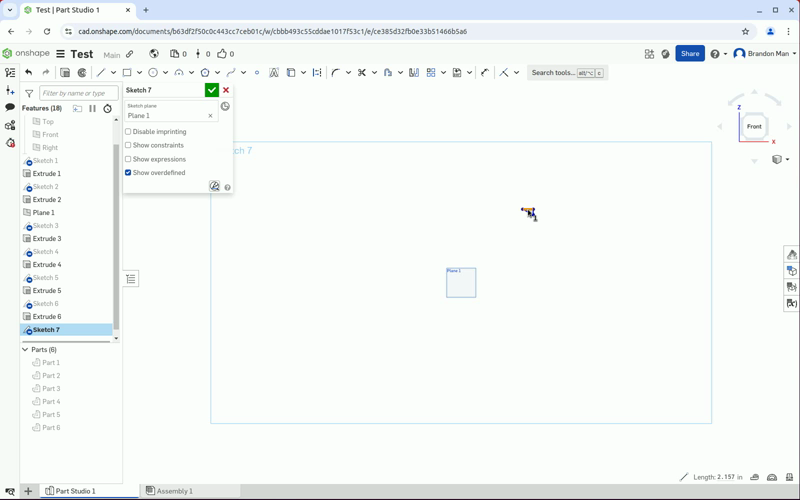
mouse_move(73, 352)
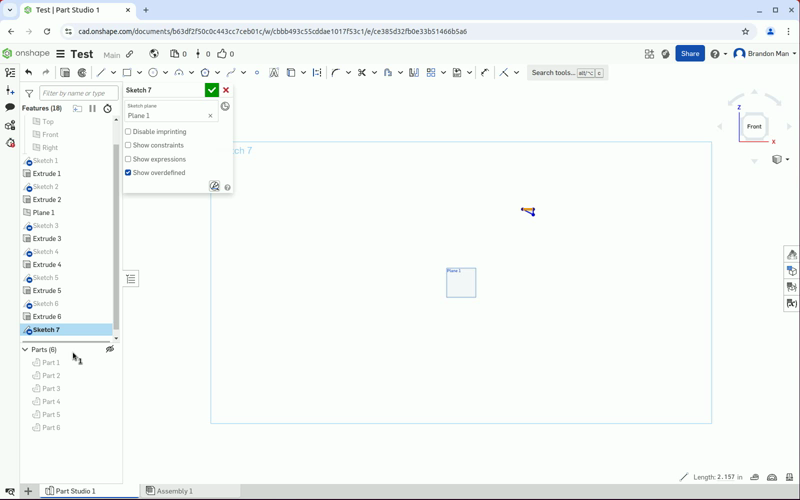
key(shift+y)
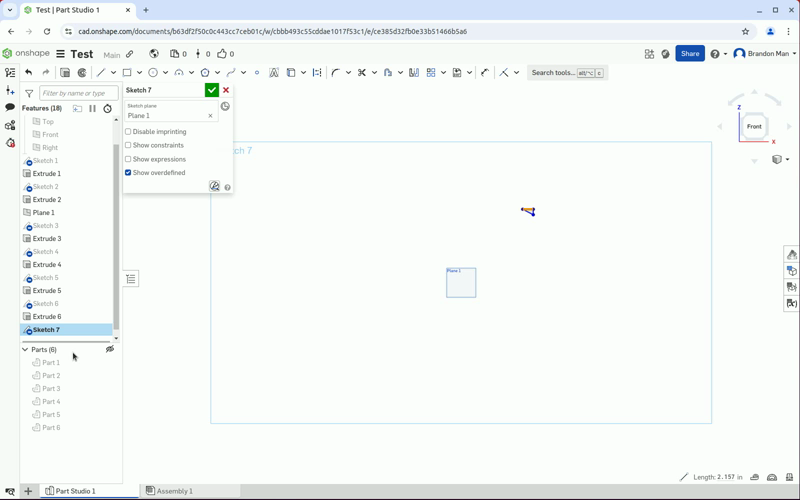
key(shift+e)
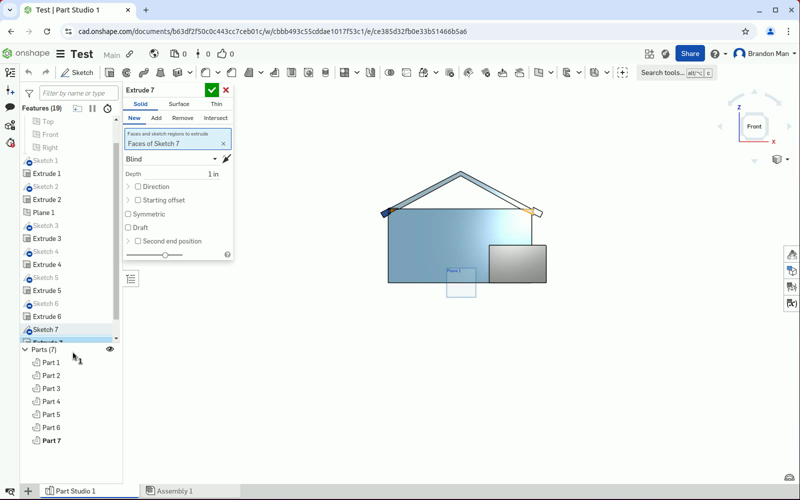
mouse_move(143, 106)
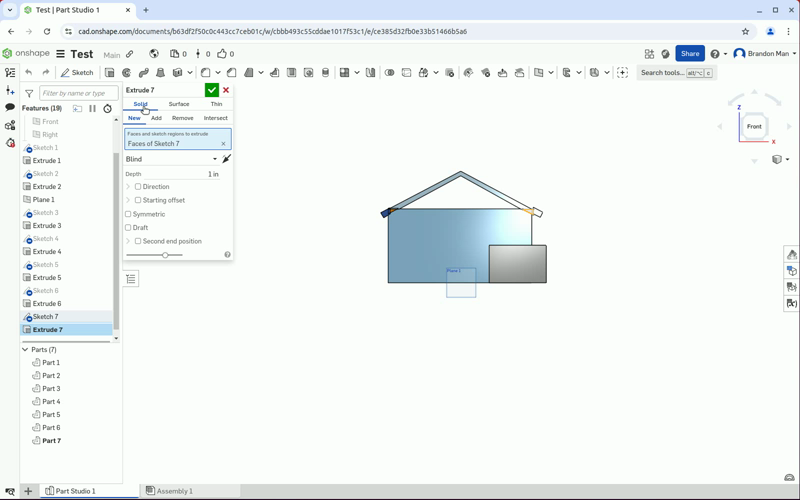
click(143, 106)
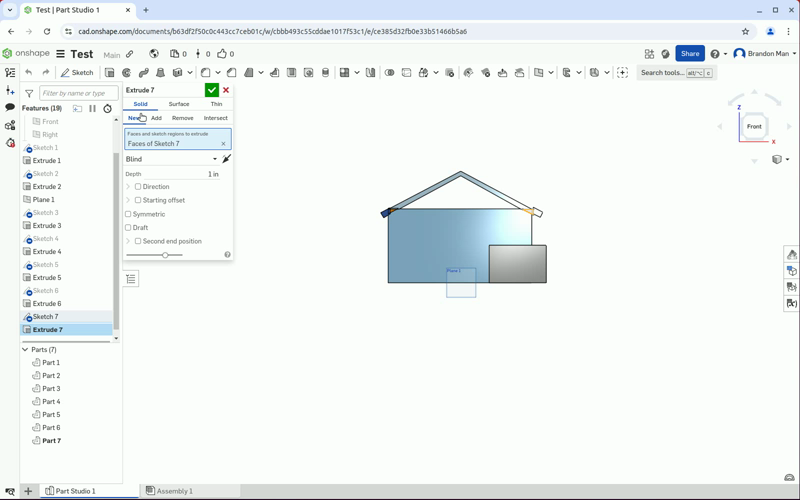
mouse_move(137, 120)
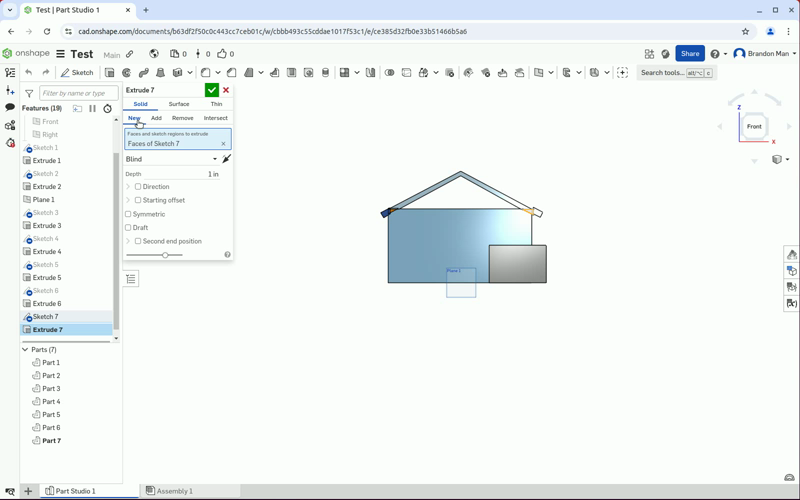
click(137, 120)
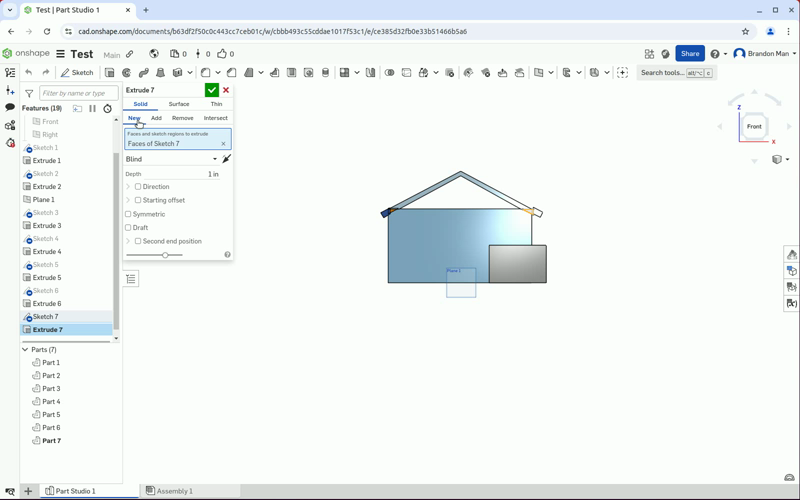
key(tab, 4)
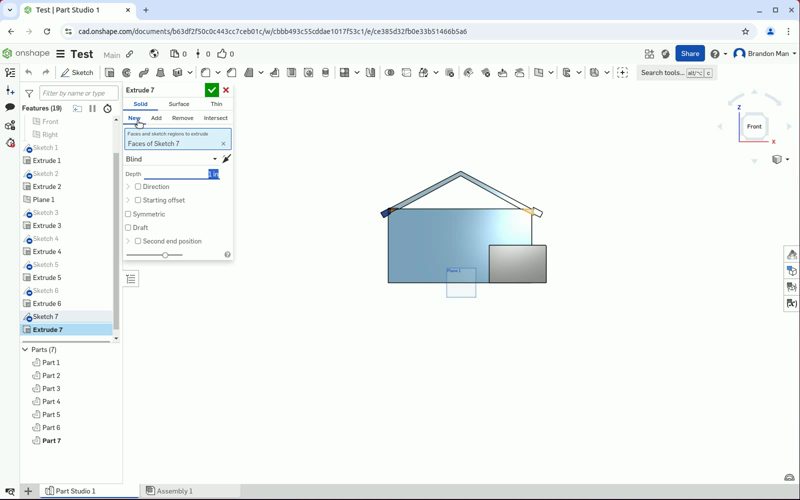
text(1.685)
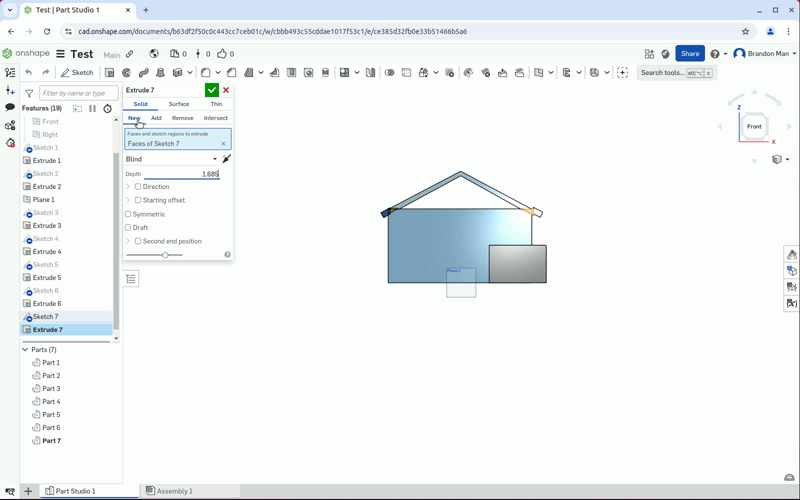
key(enter)
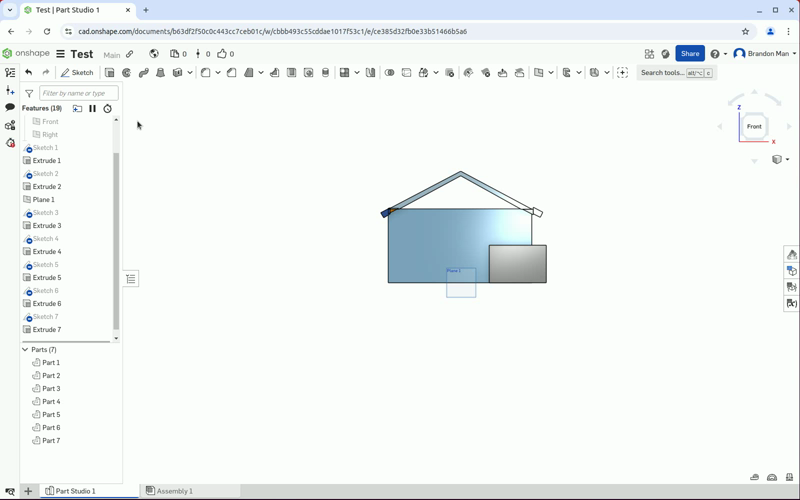
key(shift+h)
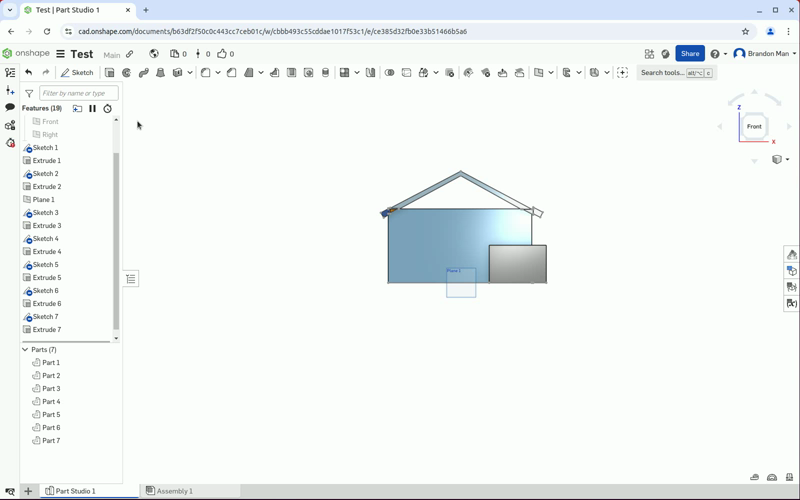
key(shift+h)
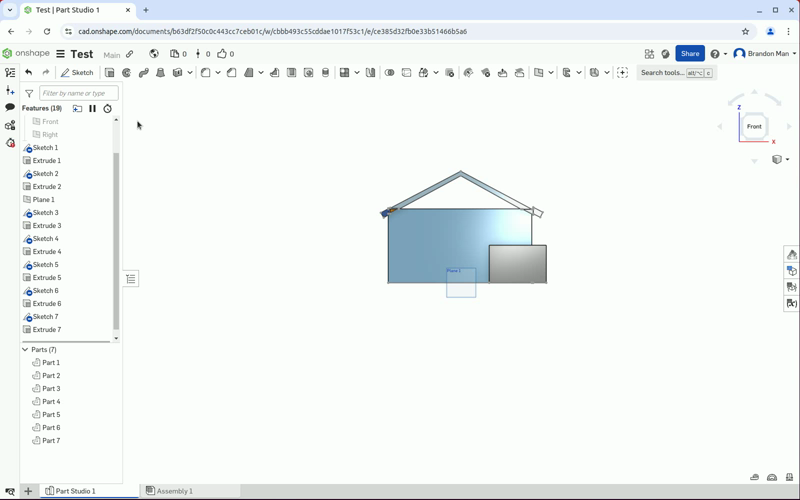
key(shift+7)
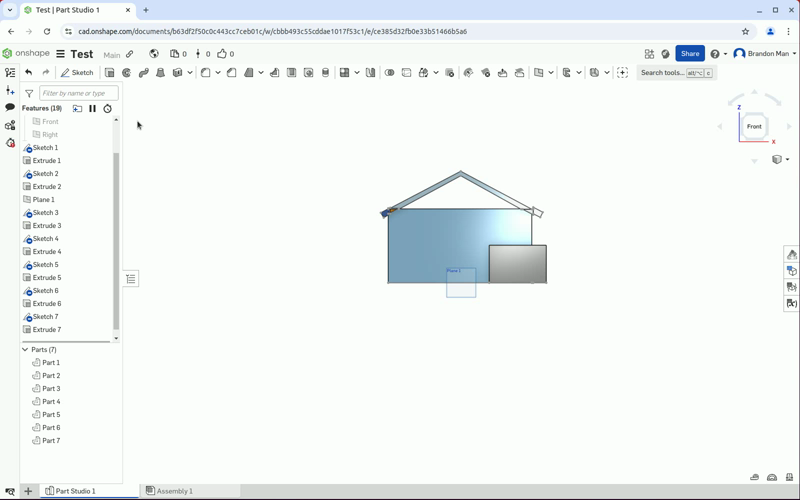
key(left, 2)
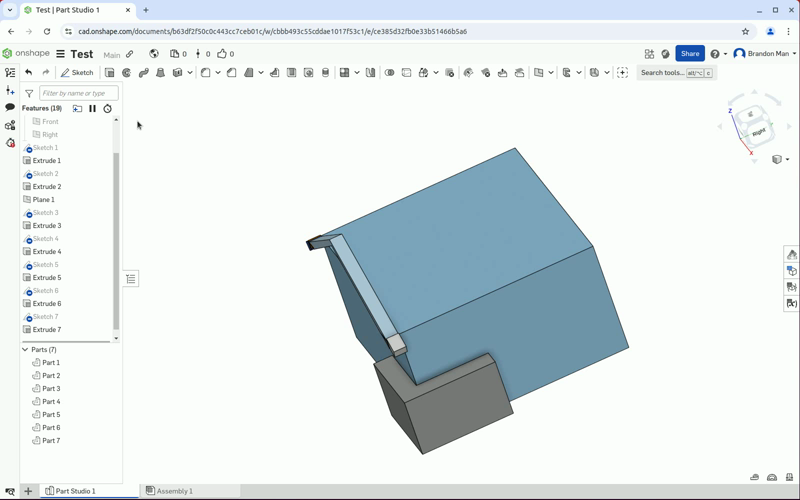
key(down, 2)
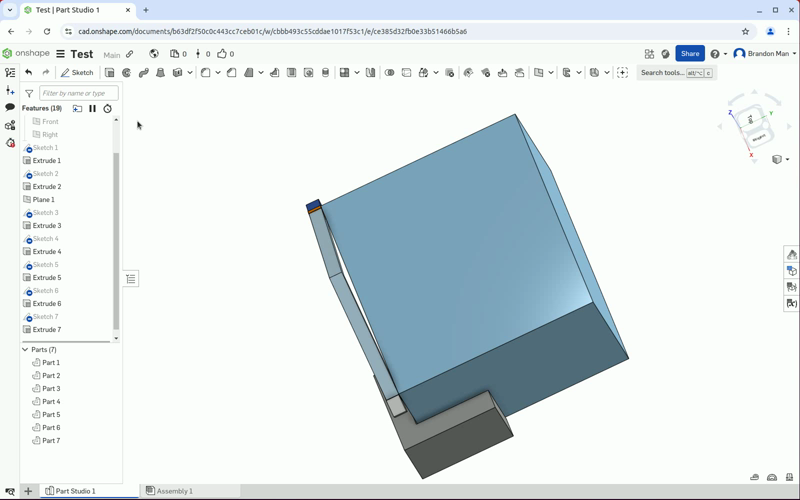
key(up, 2)
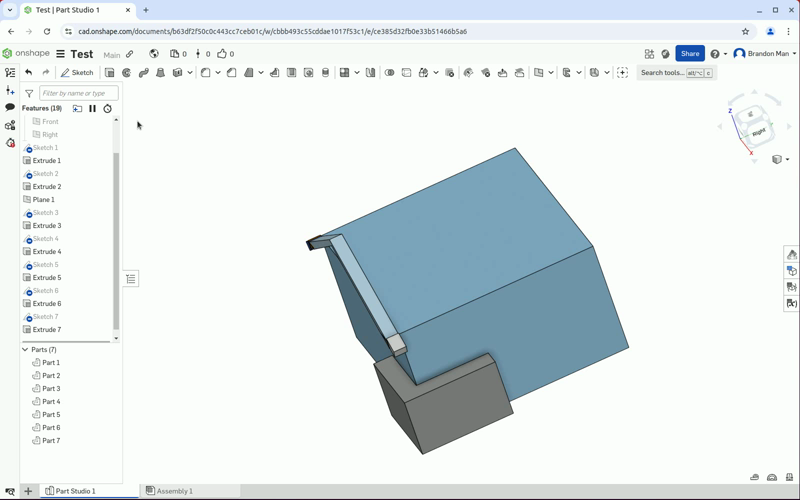
key(right, 2)
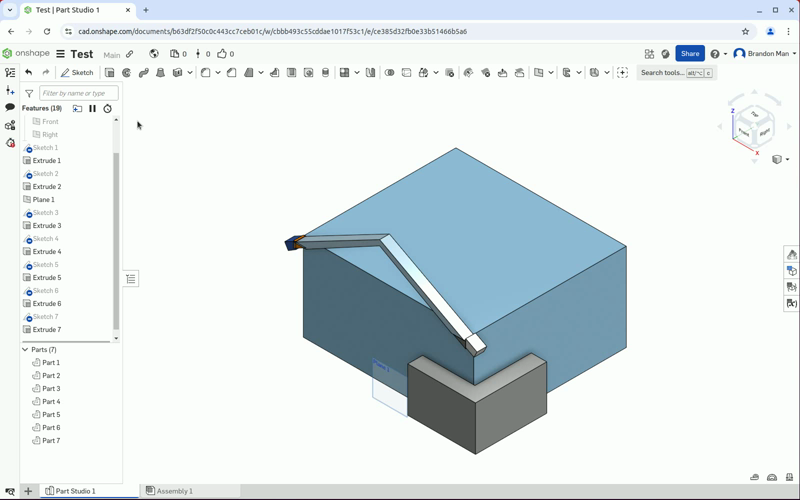
mouse_move(69, 150)
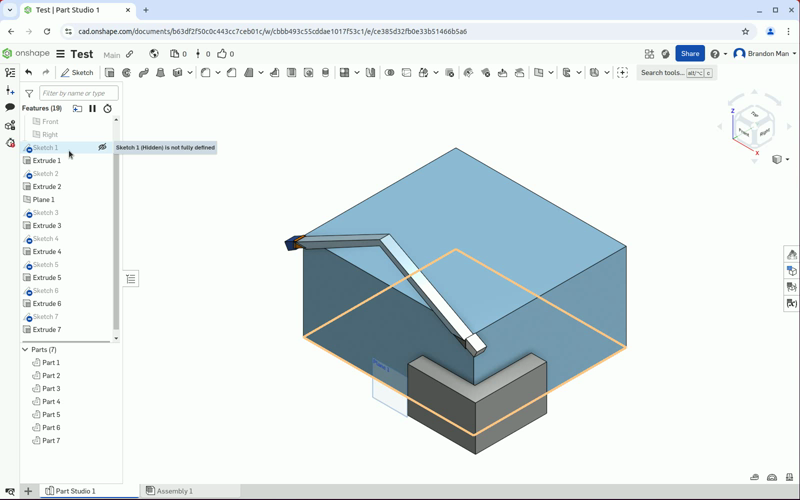
click(69, 150)